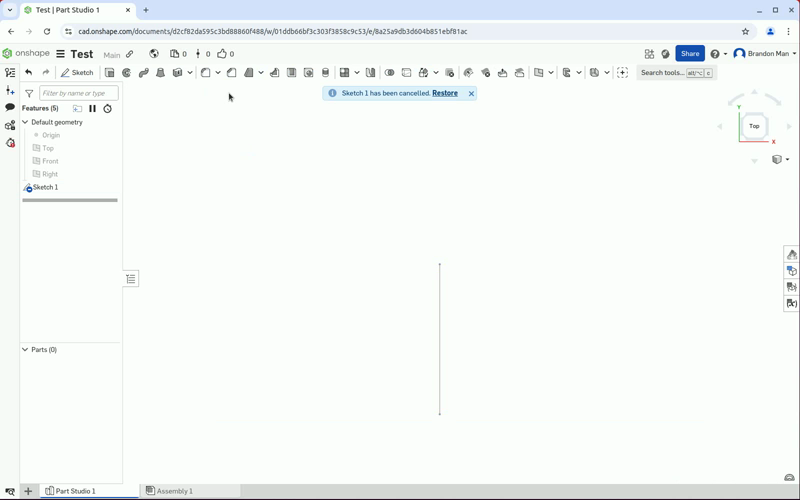
key(shift+h)
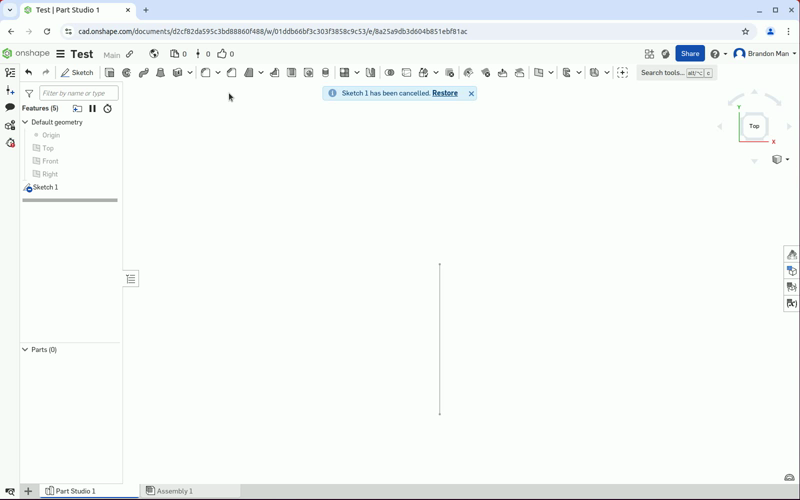
mouse_move(73, 352)
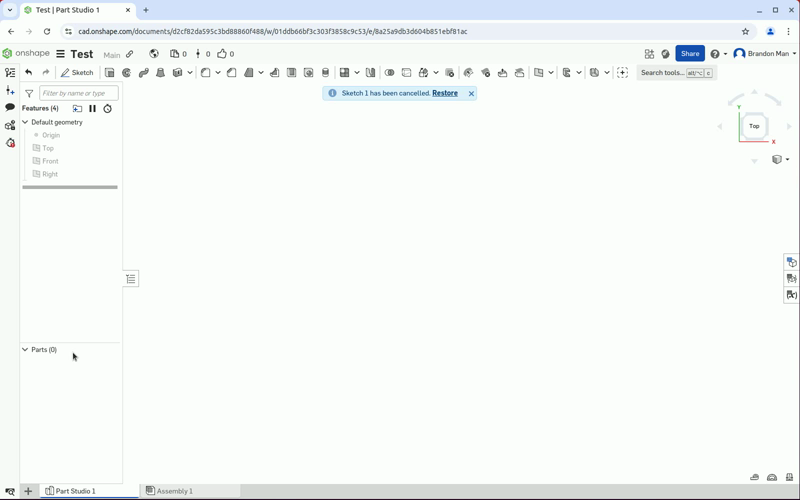
key(y)
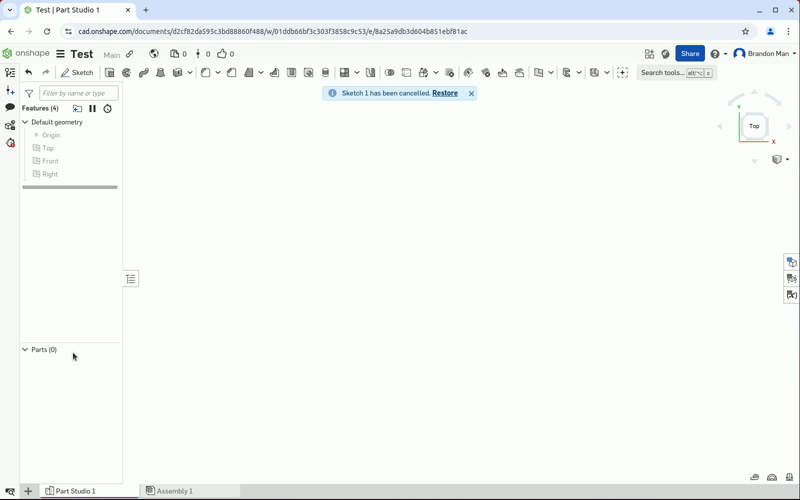
key(shift+p)
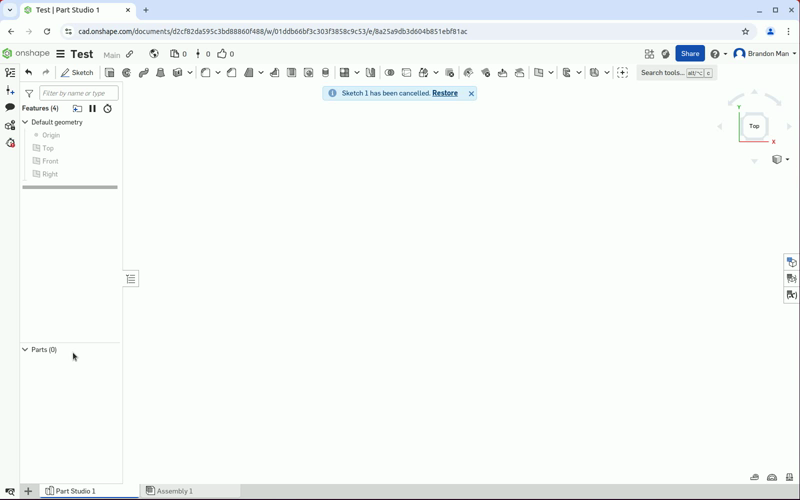
key(space)
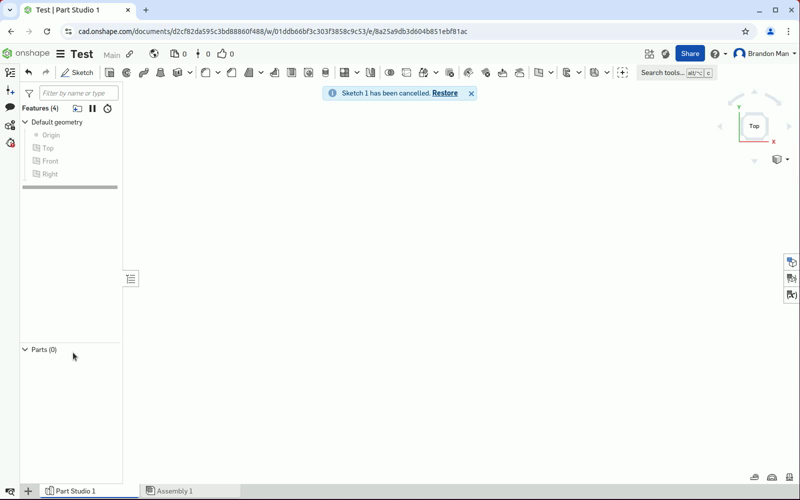
key_down(shift)
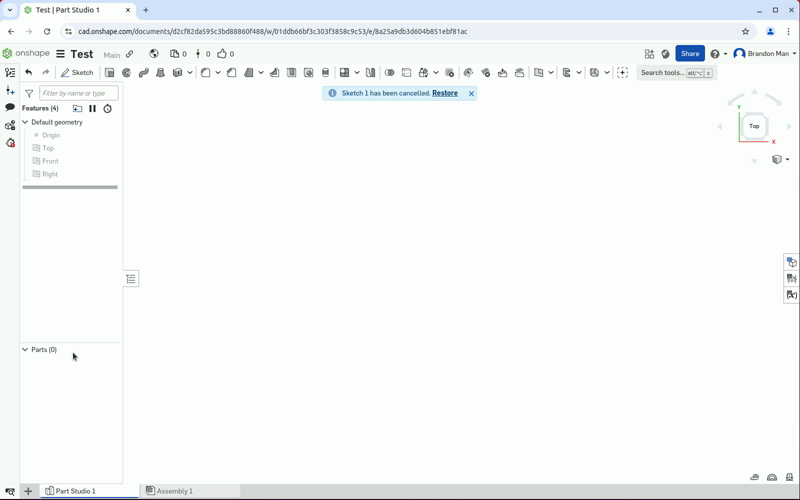
key(up)
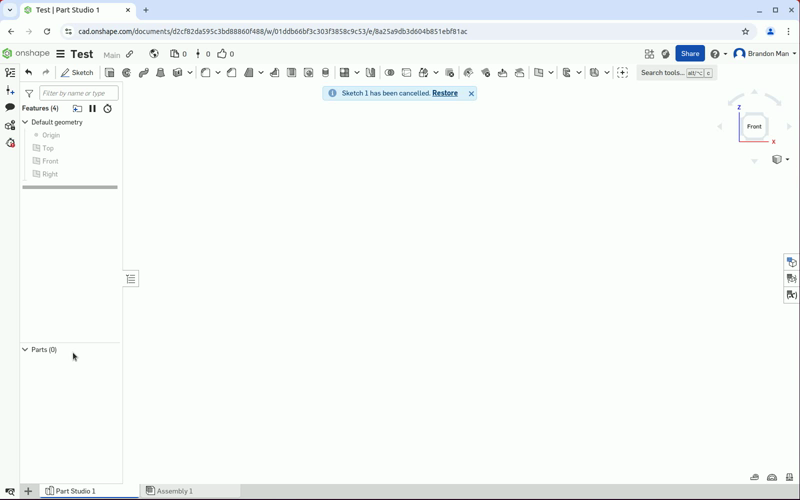
key_up(shift)
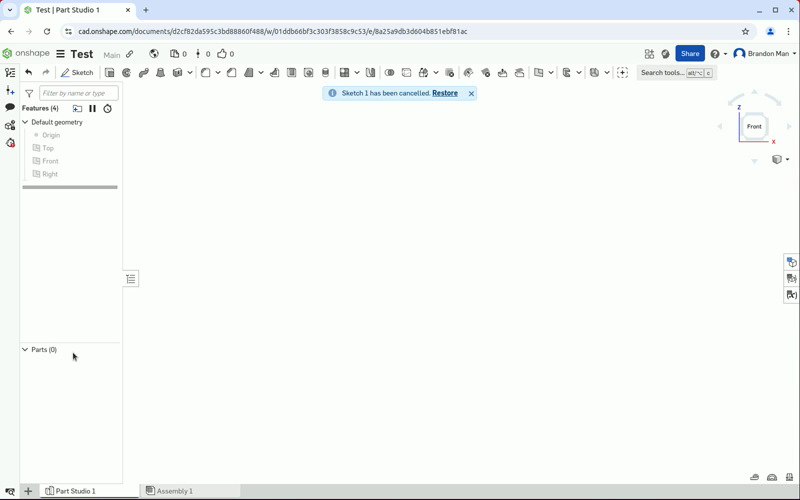
mouse_move(73, 352)
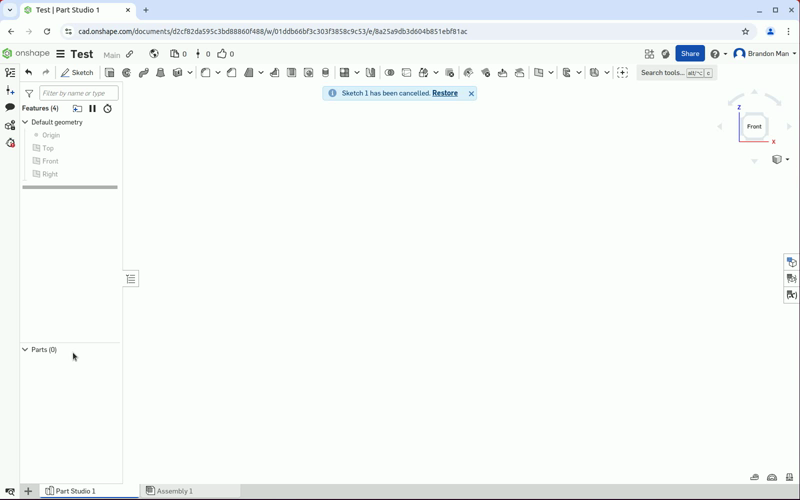
key(shift+y)
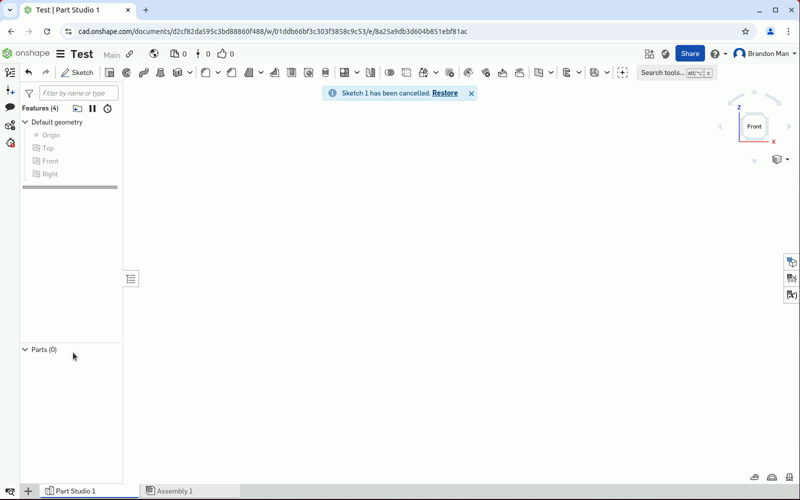
key(shift+s)
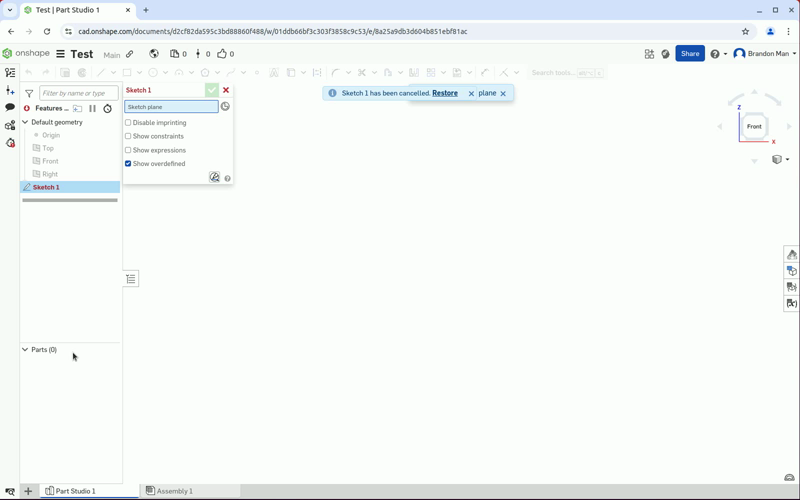
mouse_move(73, 163)
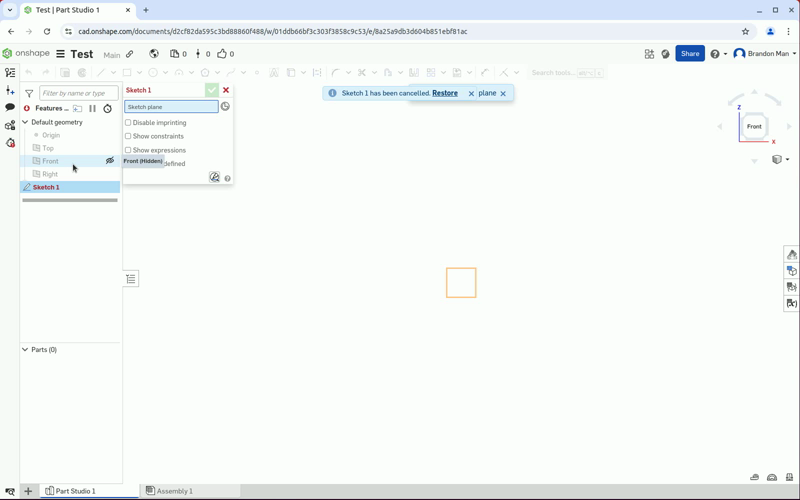
click(73, 163)
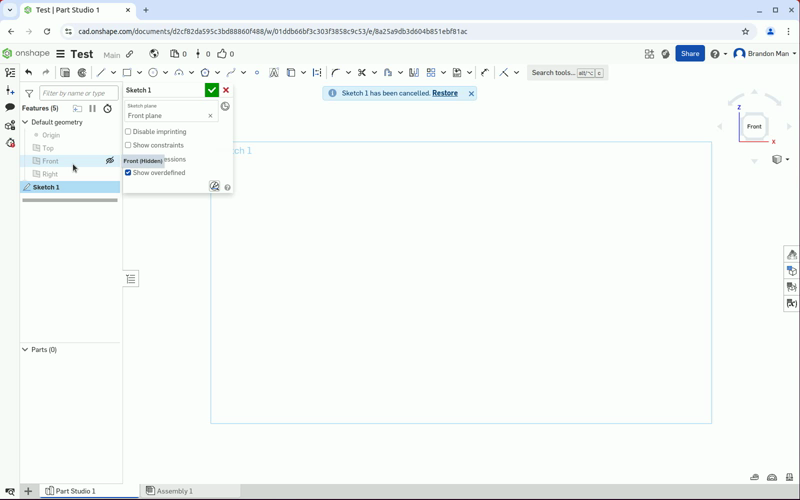
mouse_move(73, 352)
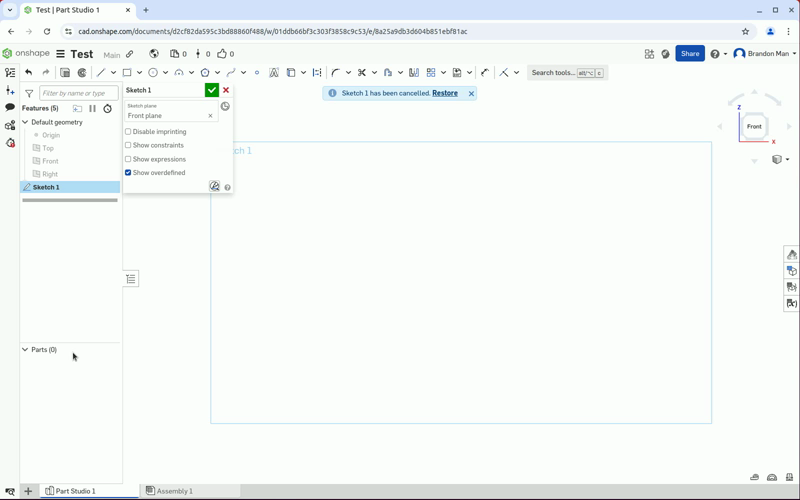
key(y)
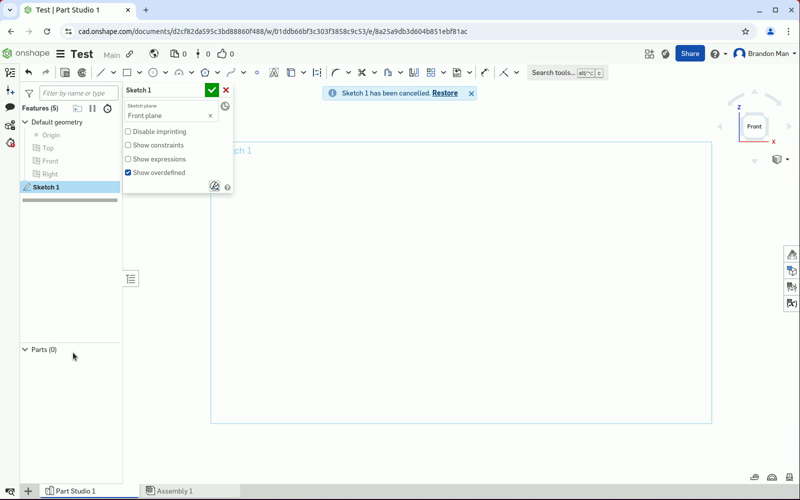
key(a)
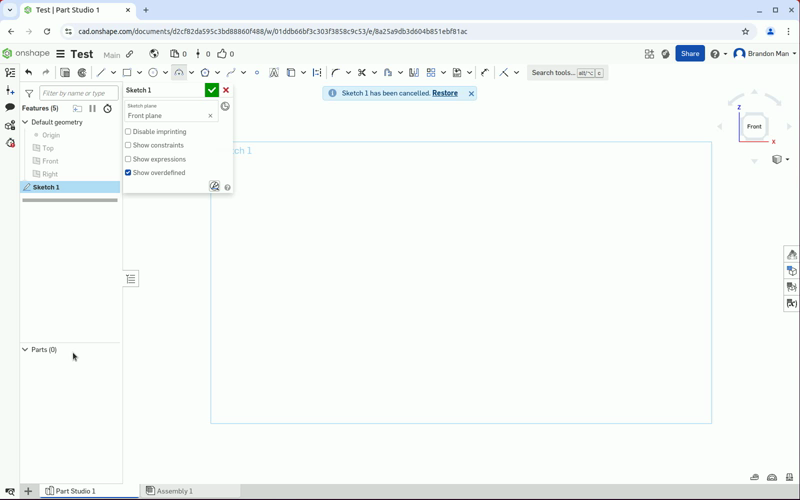
key_down(shift)
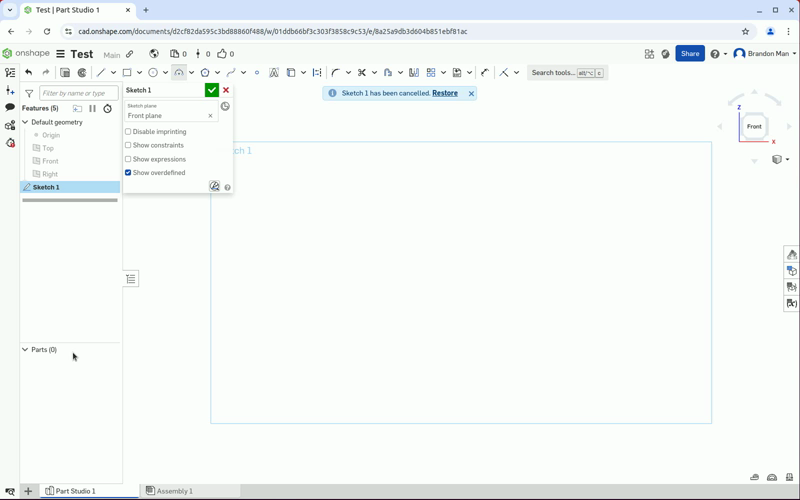
mouse_move(409, 238)
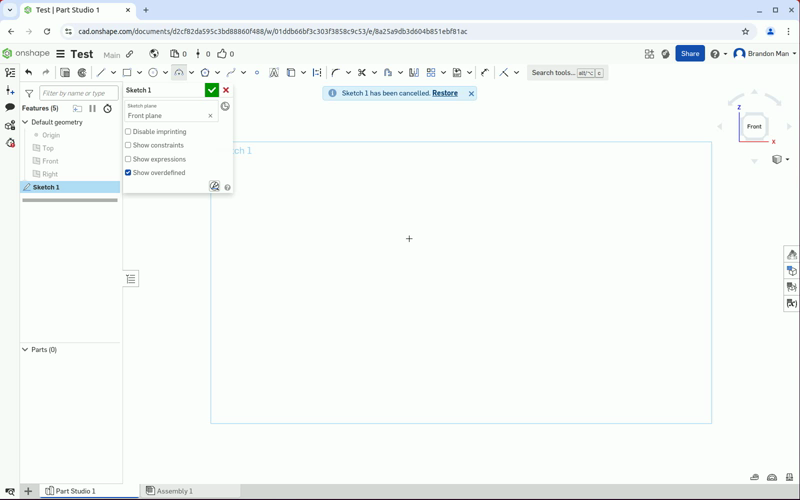
click(409, 238)
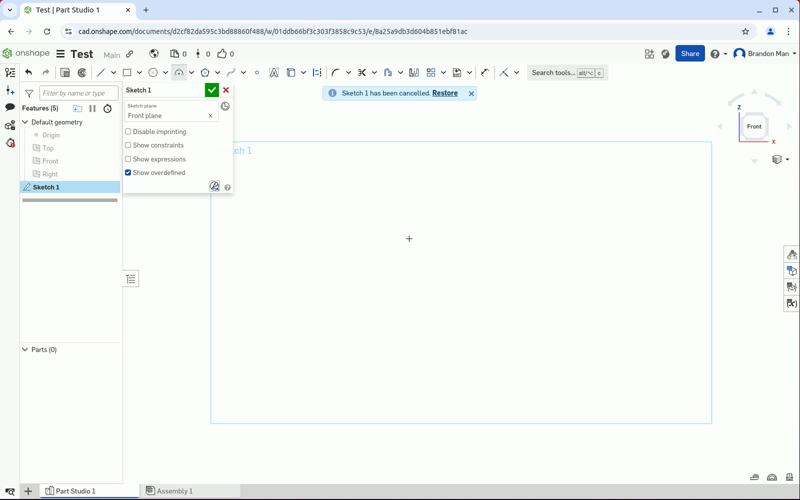
key_up(shift)
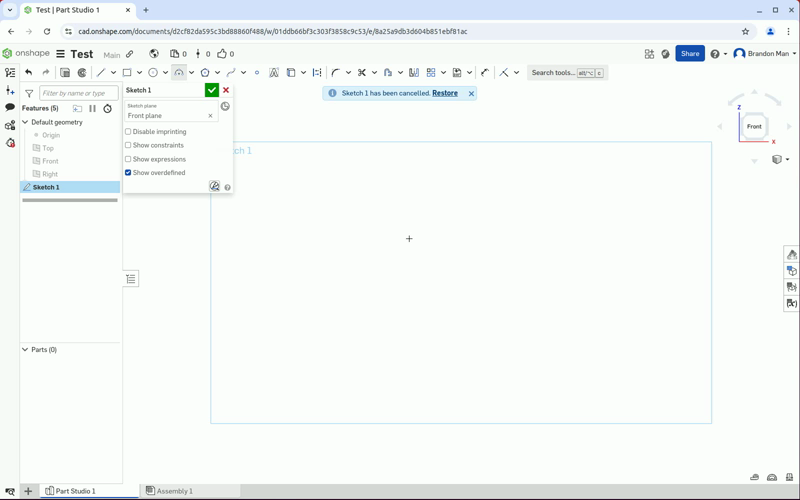
key_down(shift)
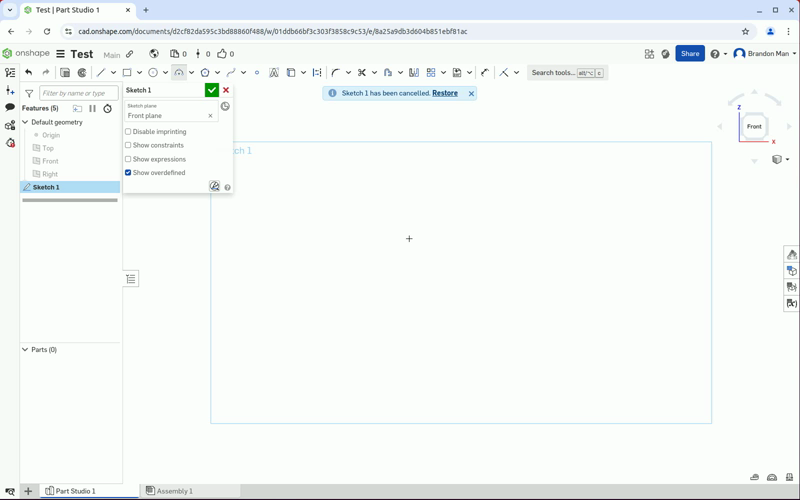
mouse_move(448, 213)
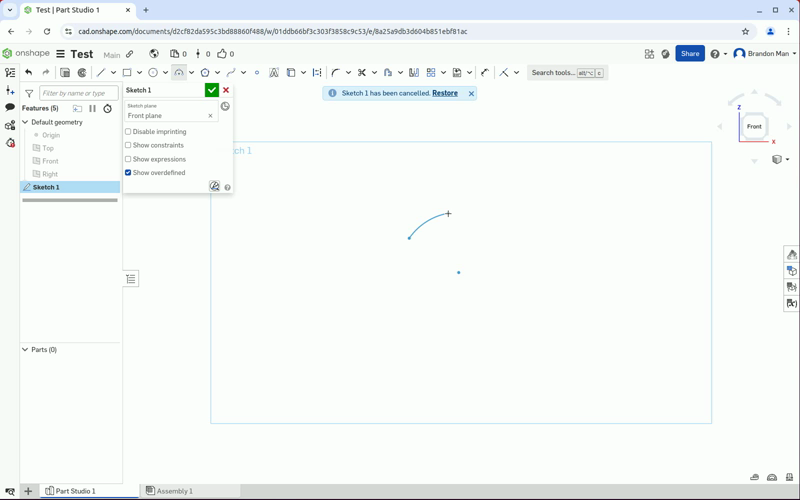
click(448, 213)
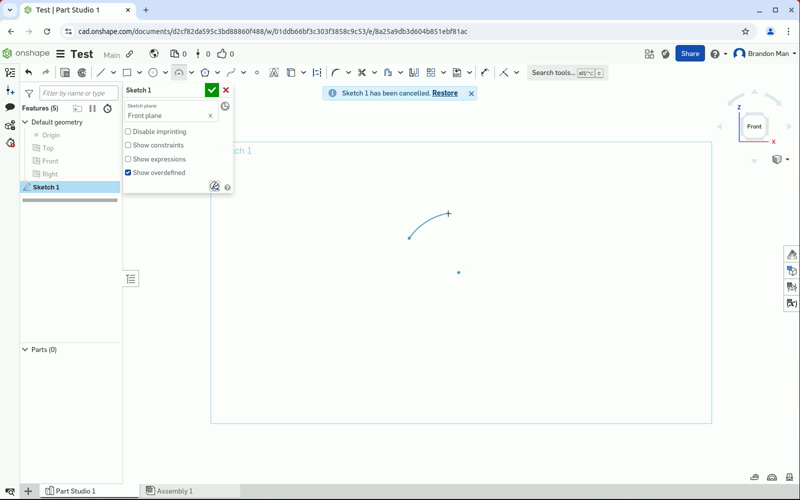
mouse_move(426, 222)
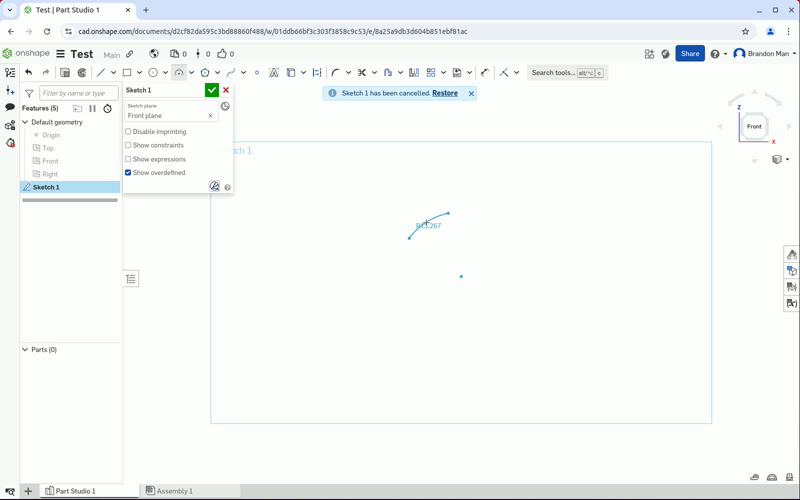
click(426, 222)
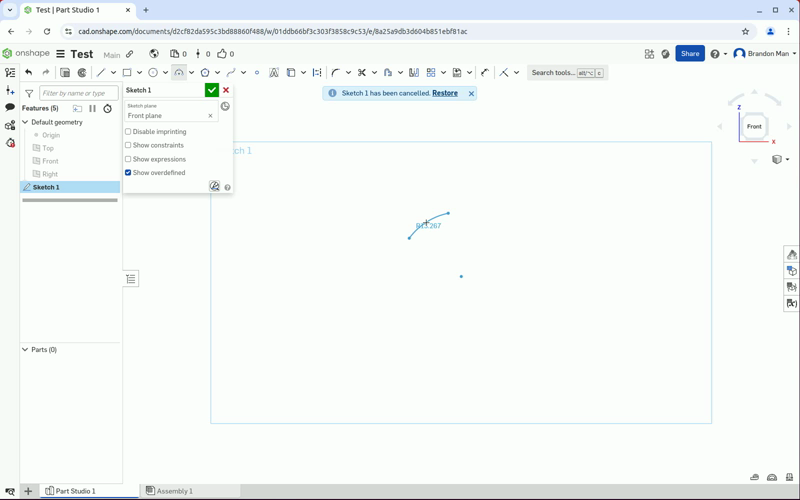
key_up(shift)
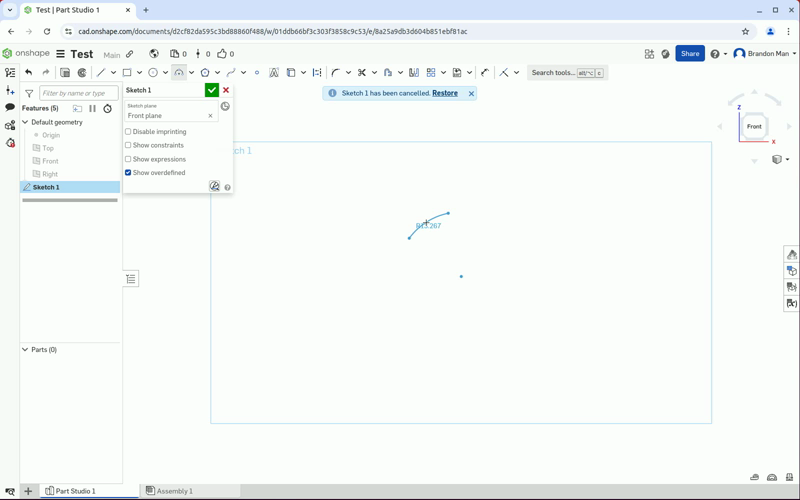
mouse_move(448, 213)
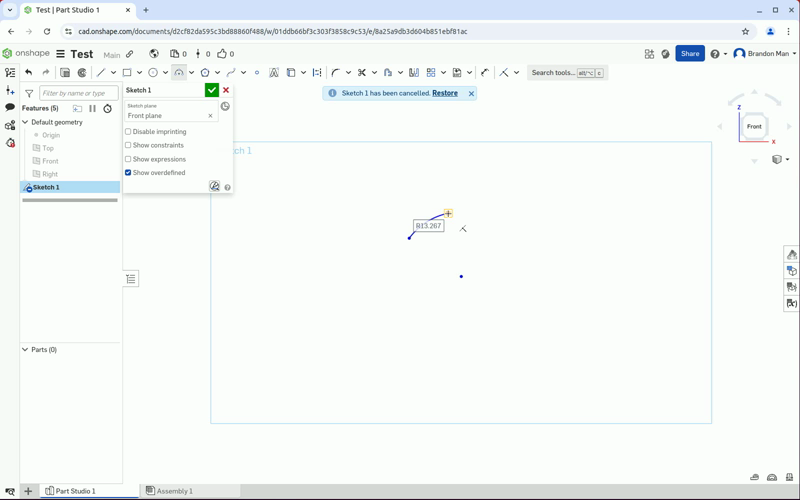
click(448, 213)
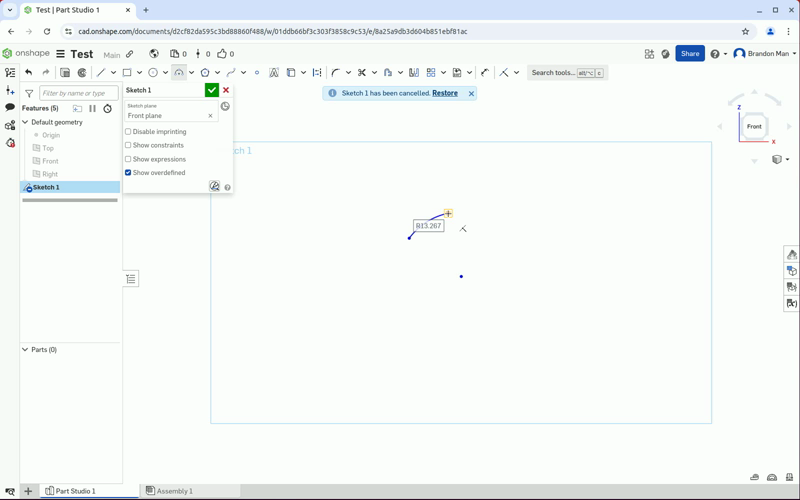
key_down(shift)
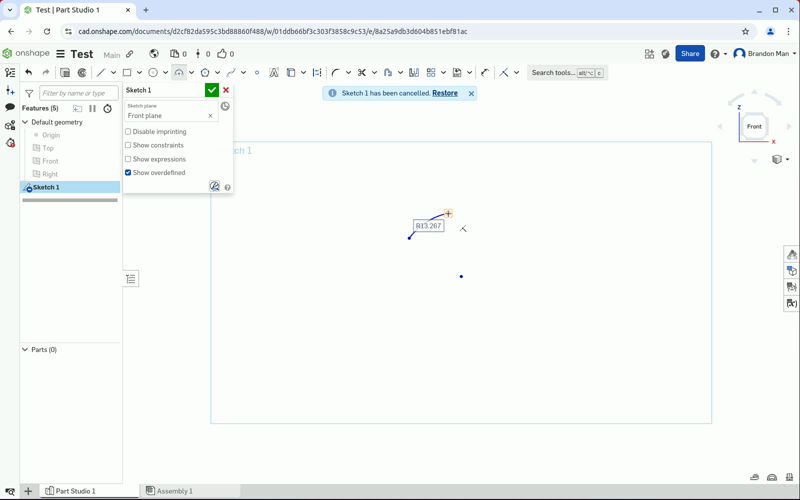
mouse_move(441, 177)
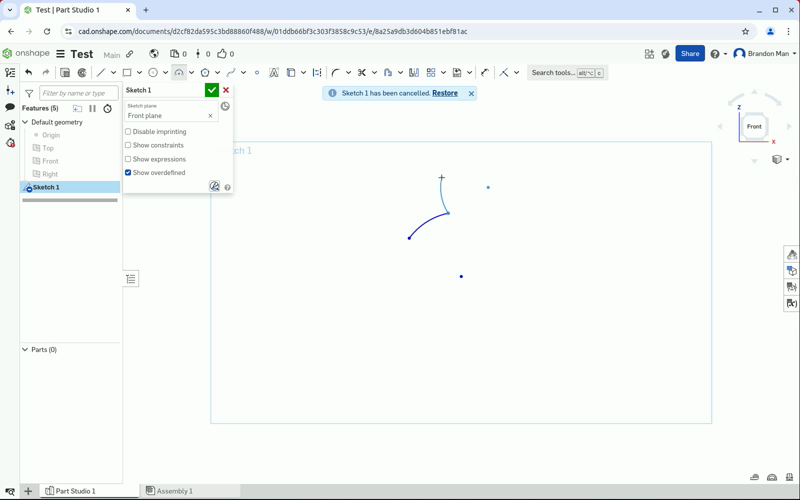
click(441, 177)
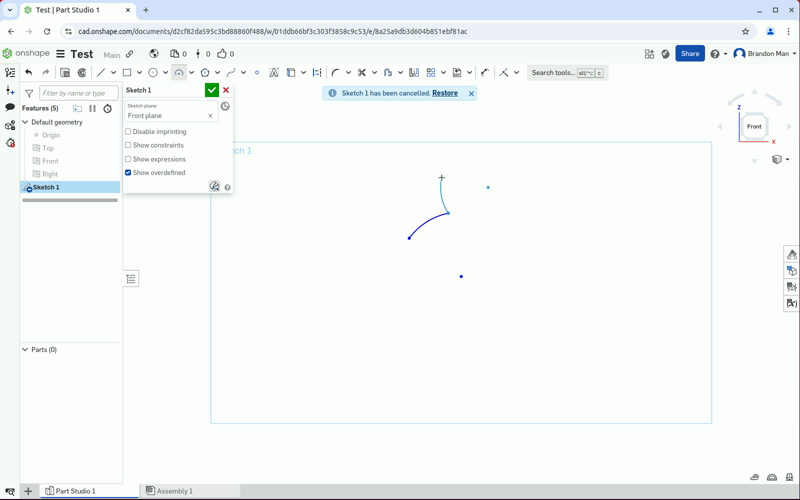
mouse_move(448, 194)
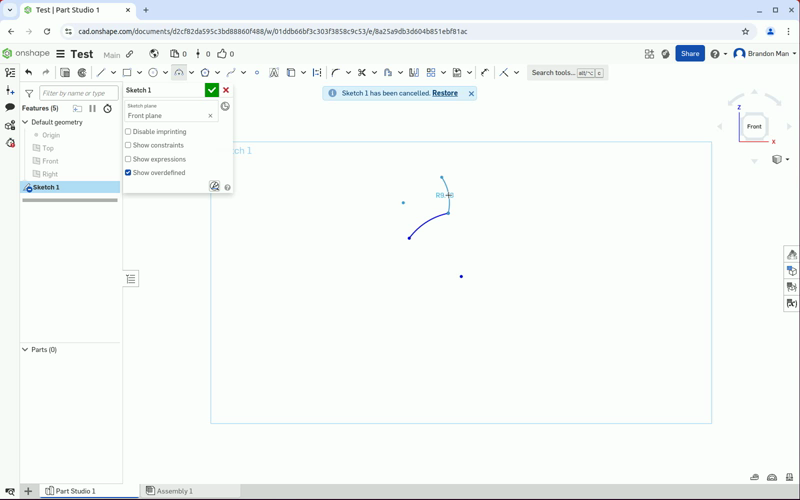
click(448, 194)
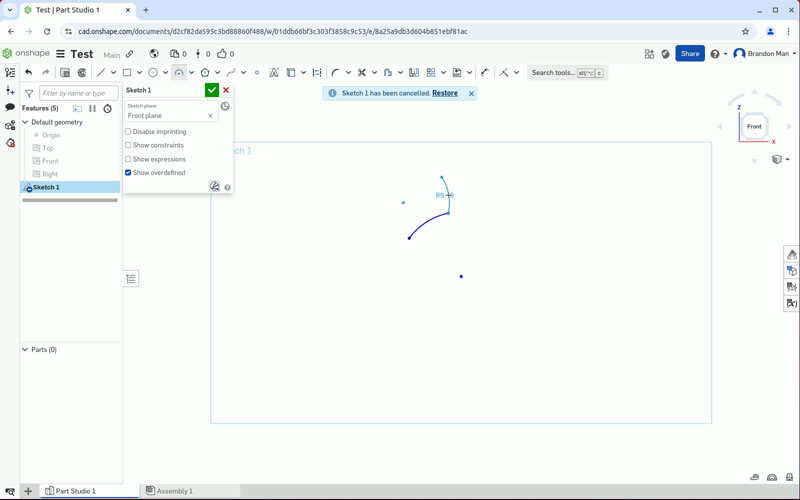
key_up(shift)
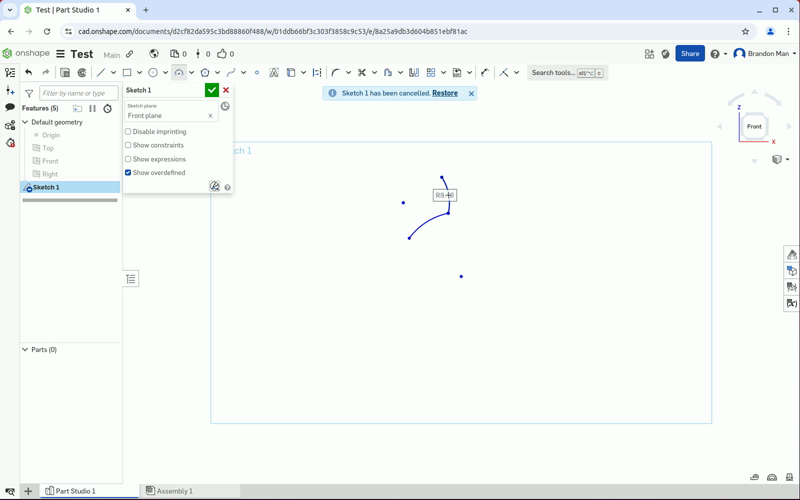
mouse_move(441, 177)
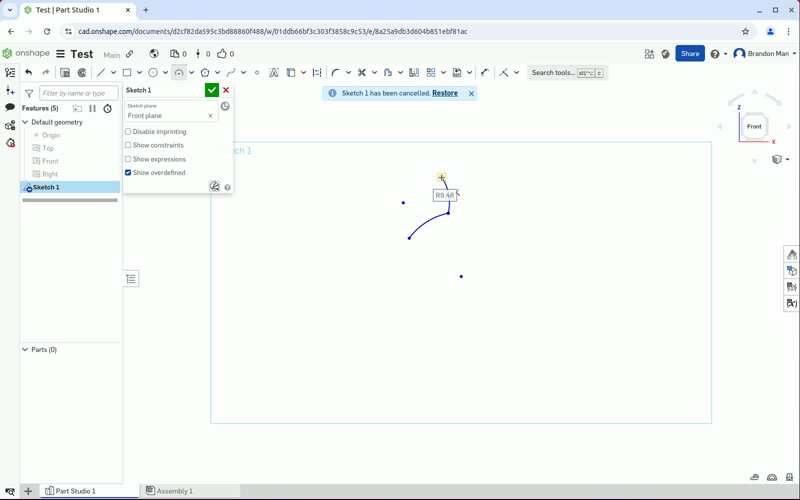
click(441, 177)
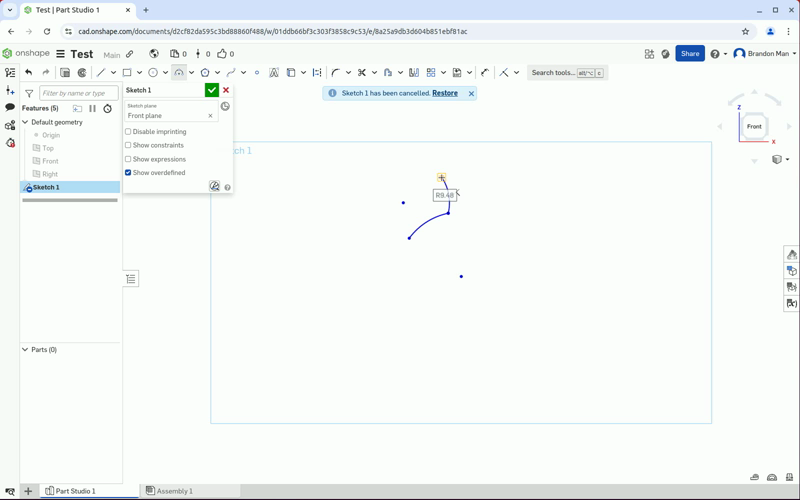
key_down(shift)
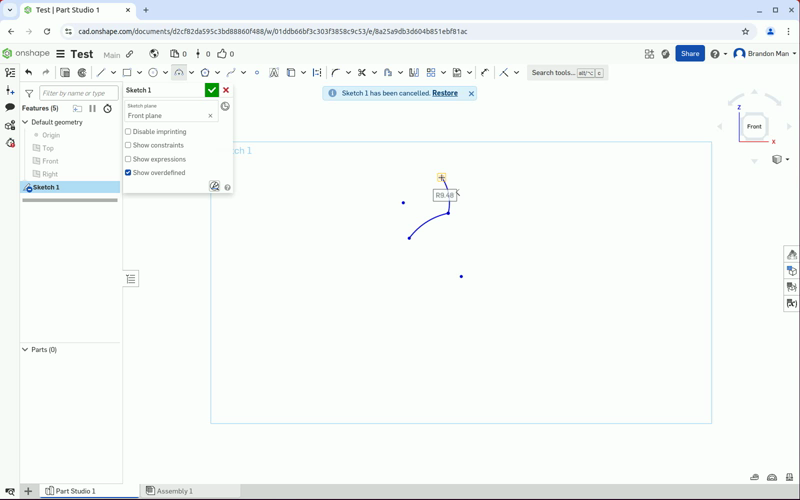
mouse_move(414, 177)
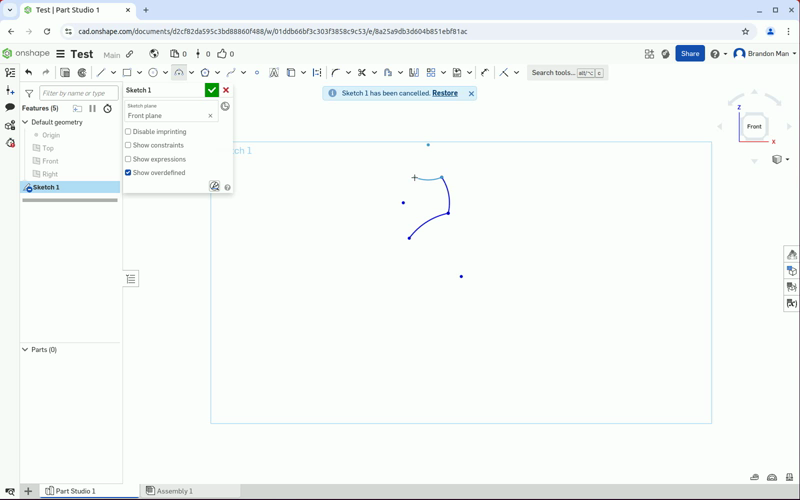
click(414, 177)
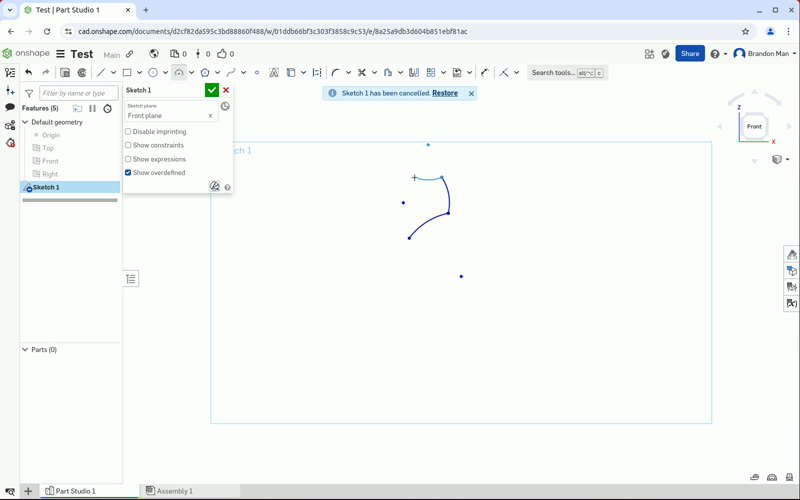
mouse_move(428, 169)
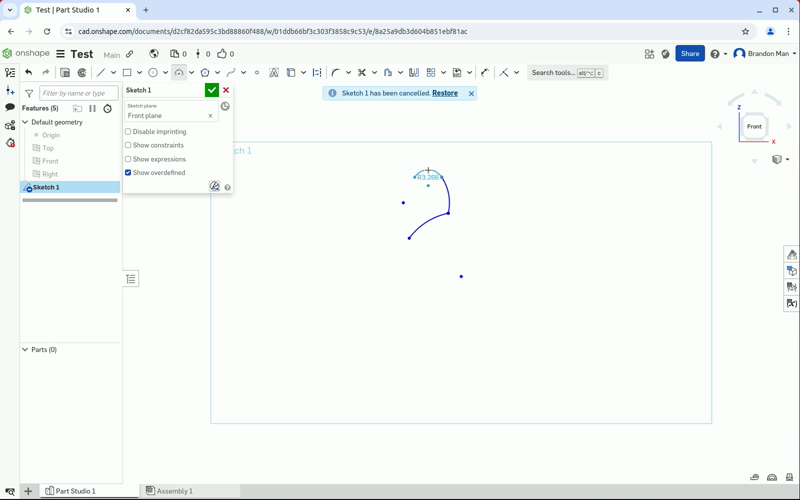
click(428, 169)
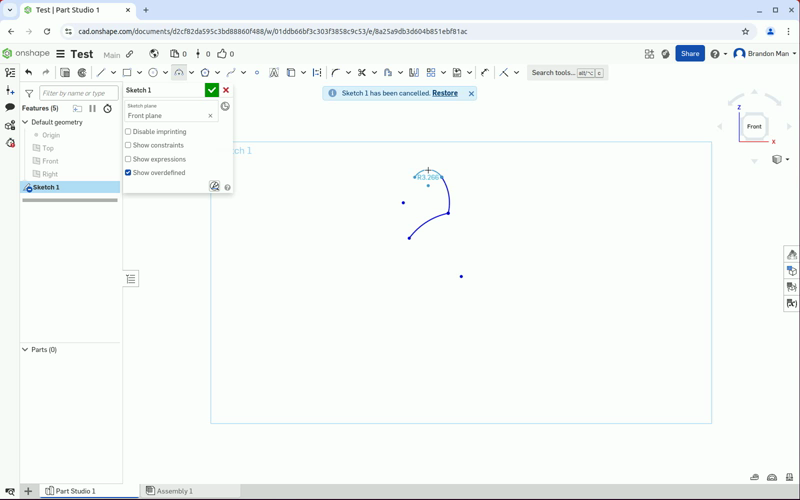
key_up(shift)
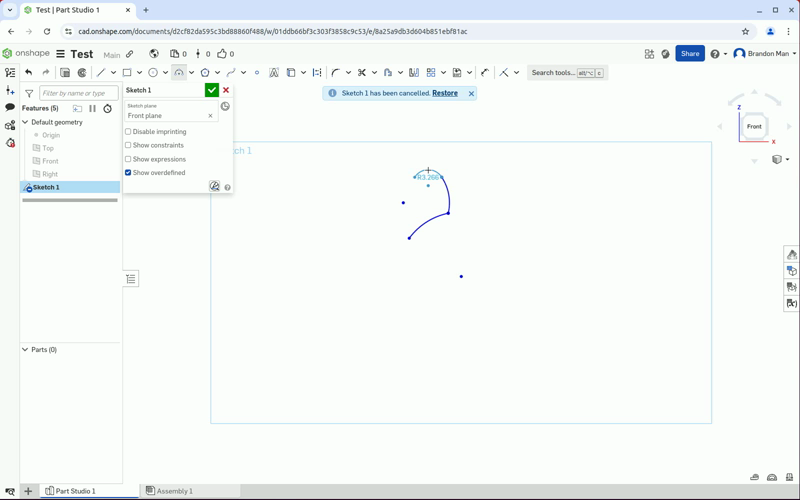
mouse_move(414, 177)
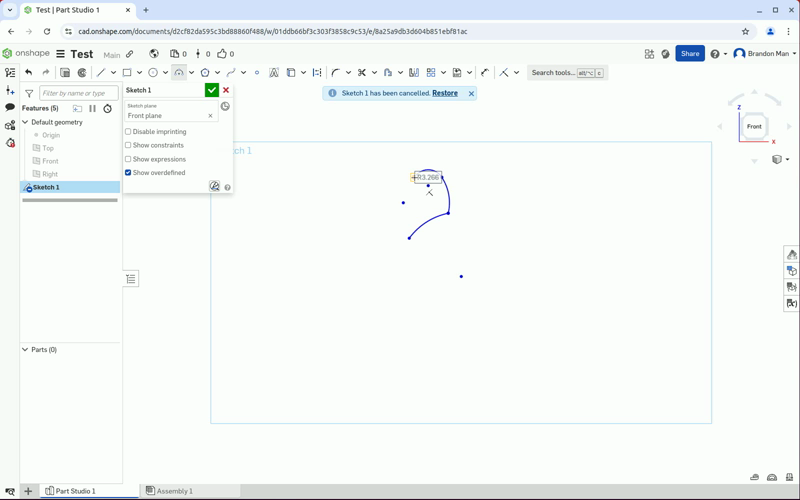
click(414, 177)
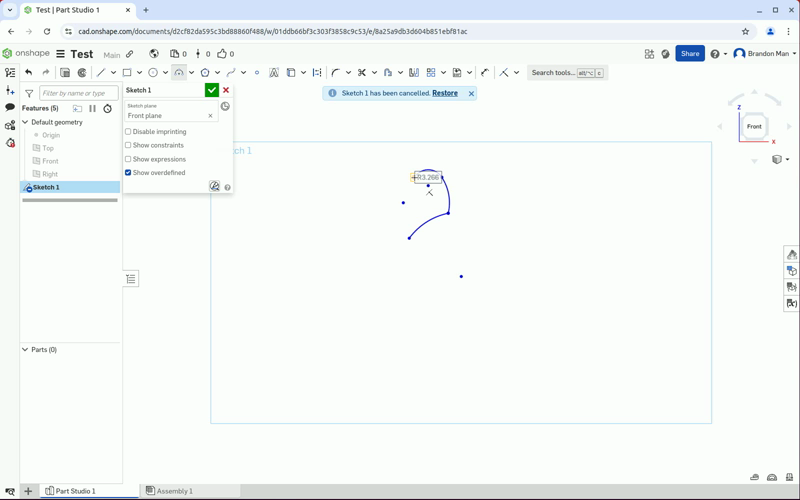
mouse_move(409, 238)
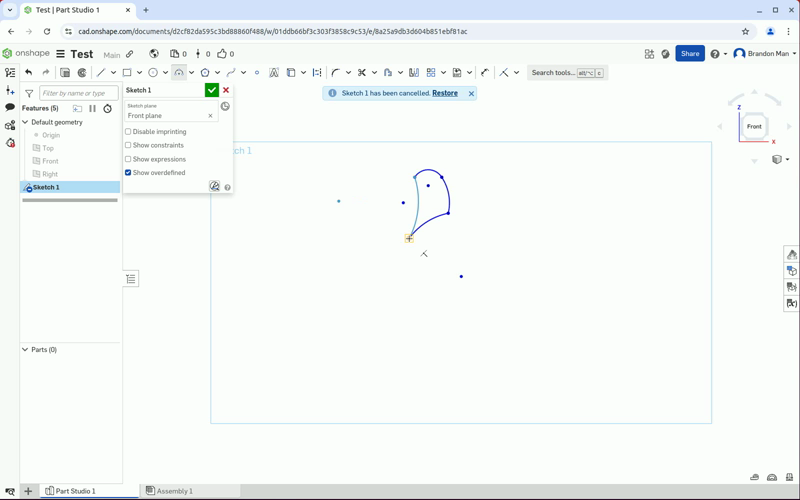
click(409, 238)
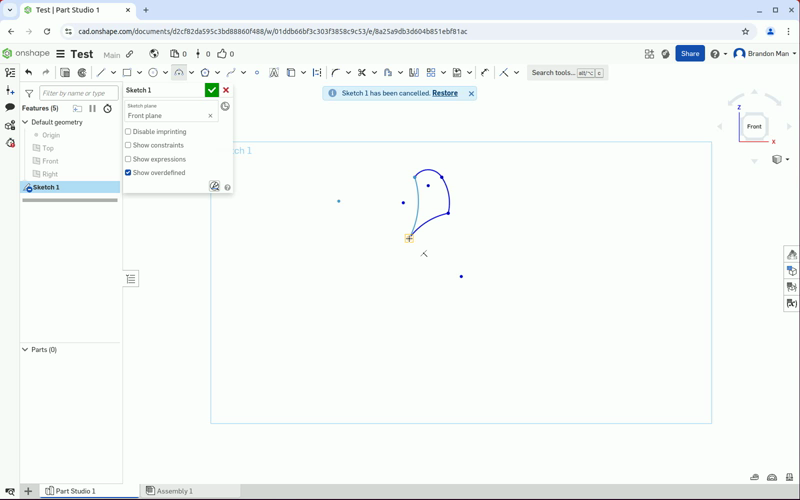
key_down(shift)
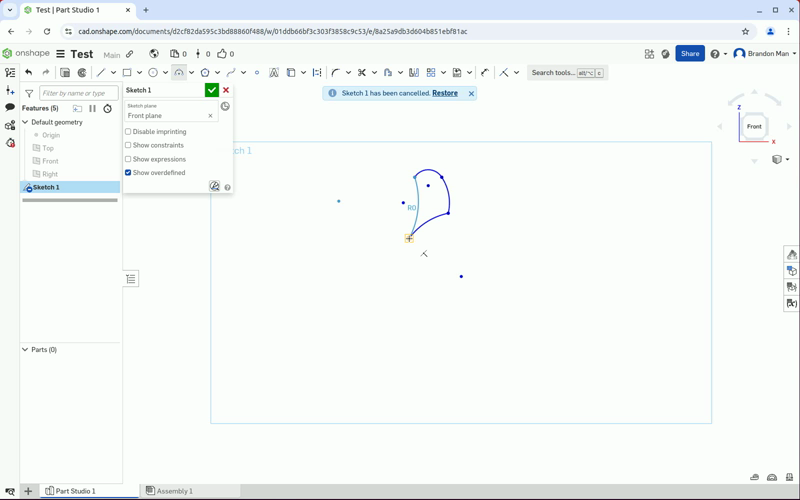
mouse_move(407, 207)
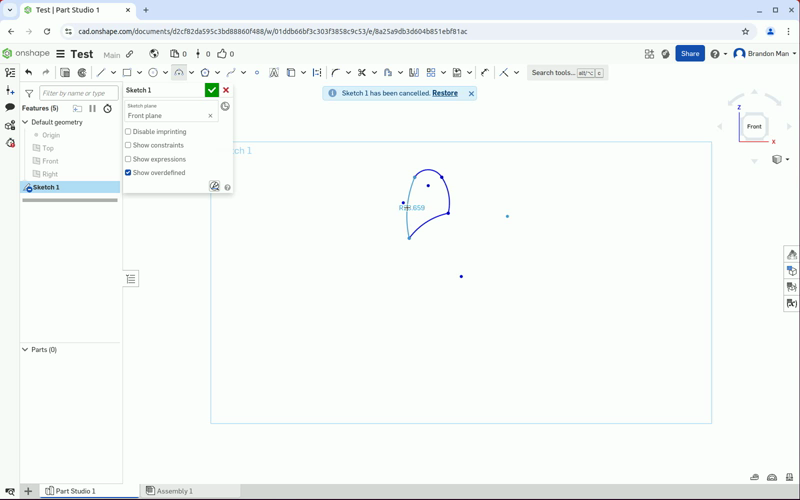
click(407, 207)
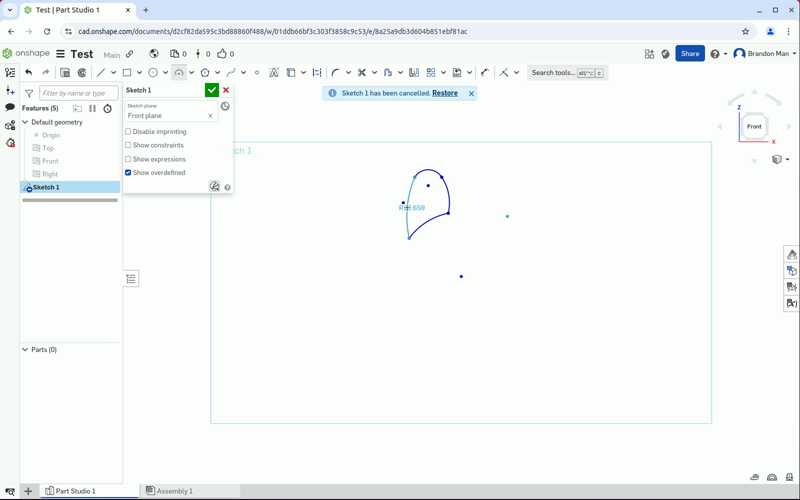
key_up(shift)
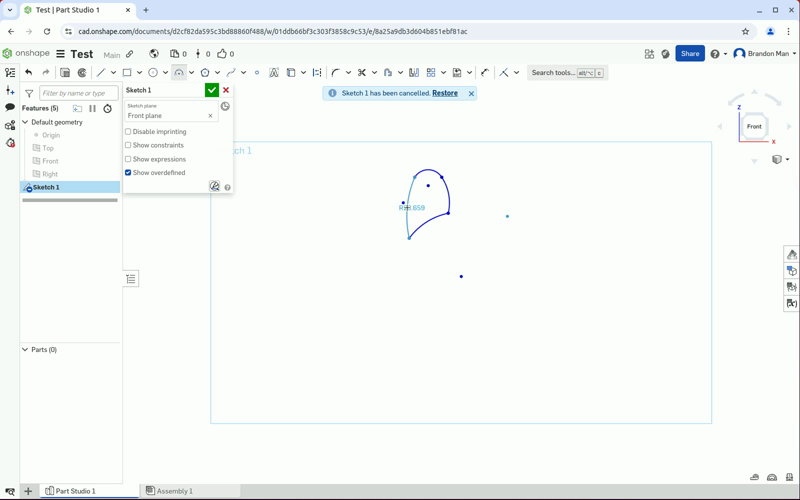
key(esc)
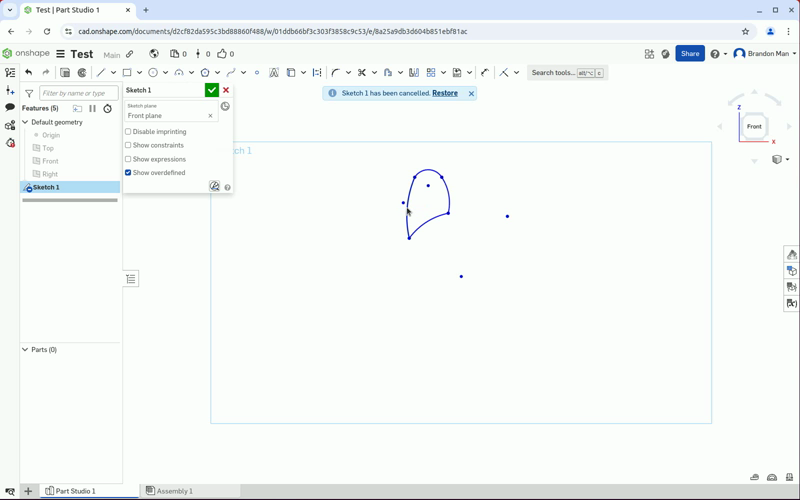
mouse_move(410, 205)
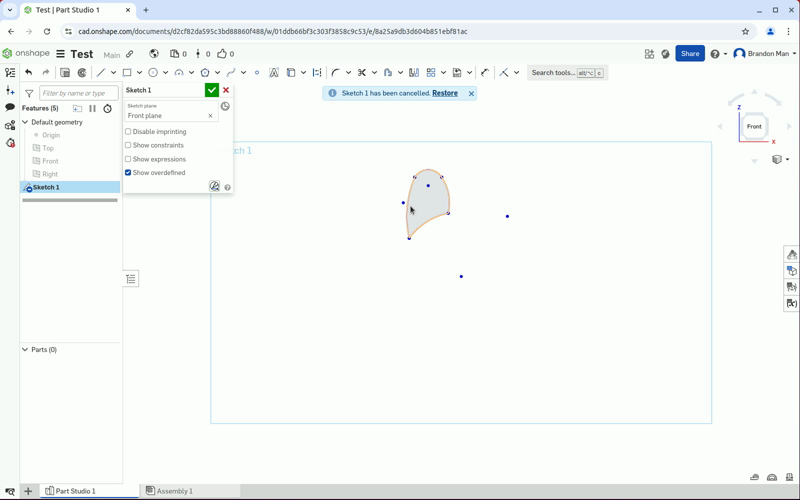
click(410, 205)
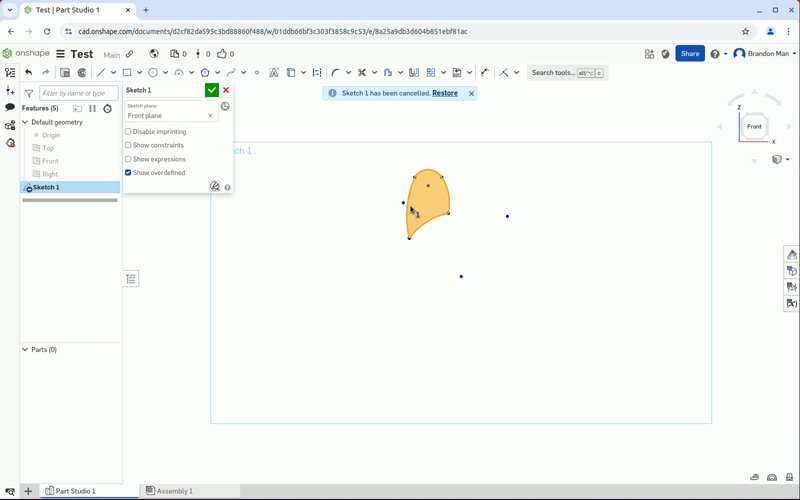
mouse_move(73, 352)
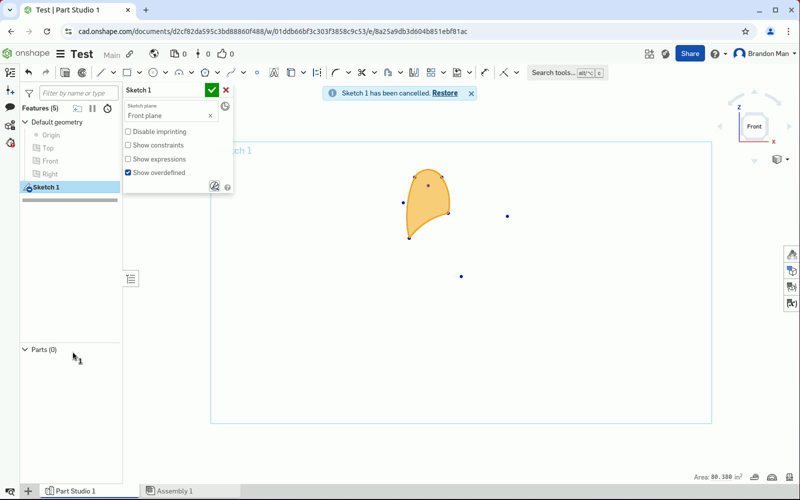
key(shift+y)
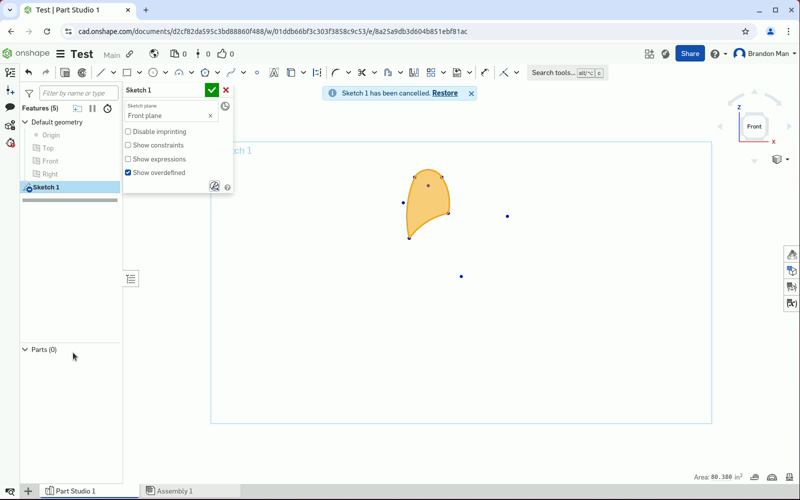
key(shift+e)
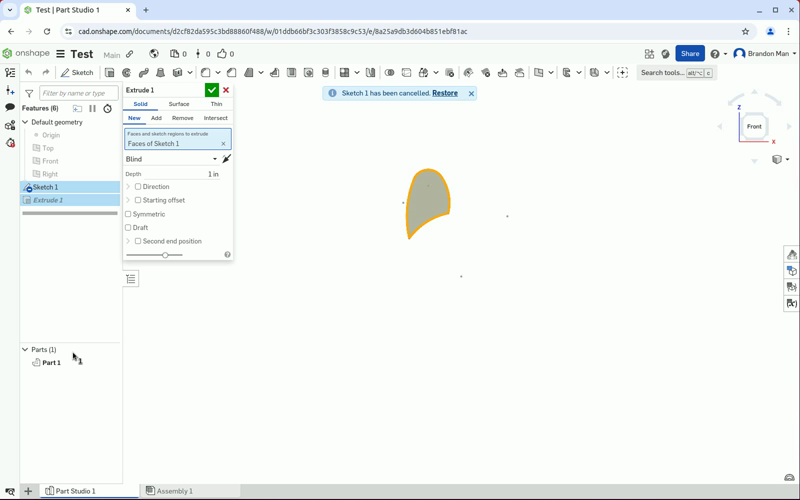
mouse_move(143, 106)
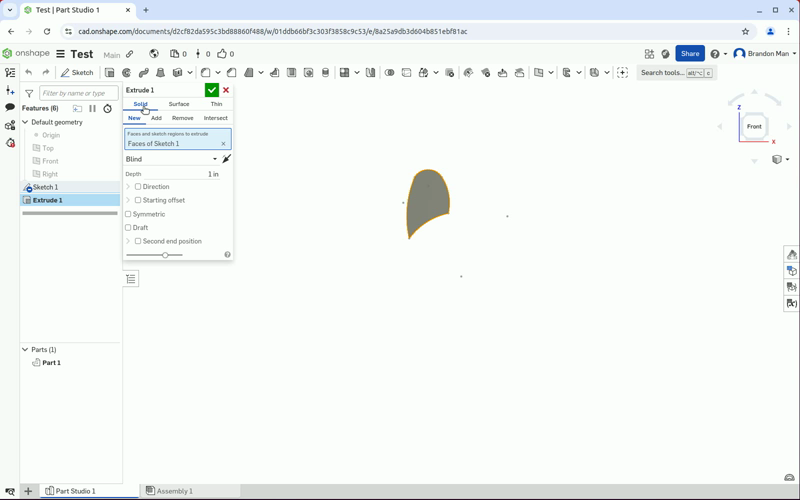
click(143, 106)
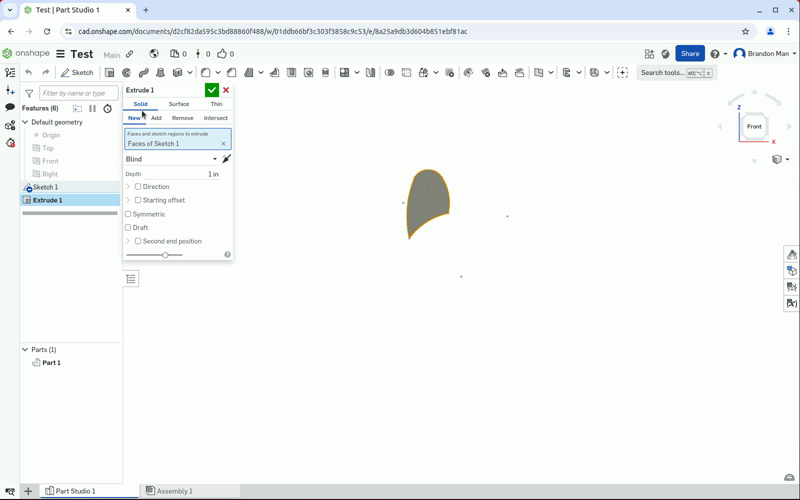
mouse_move(137, 120)
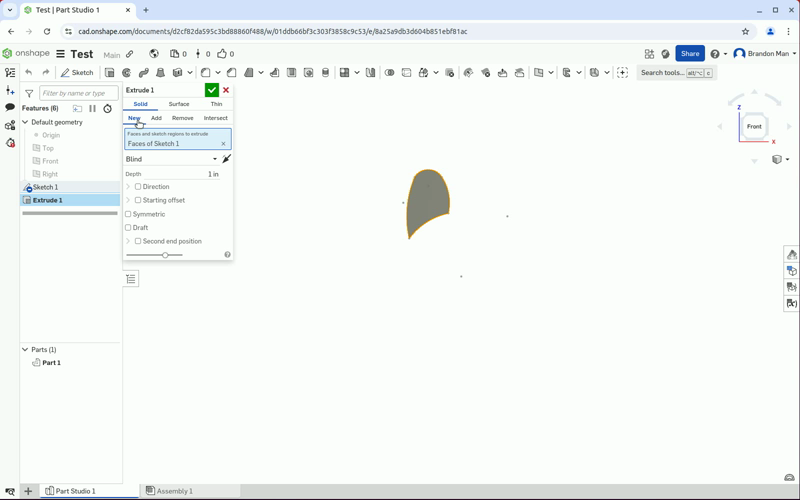
click(137, 120)
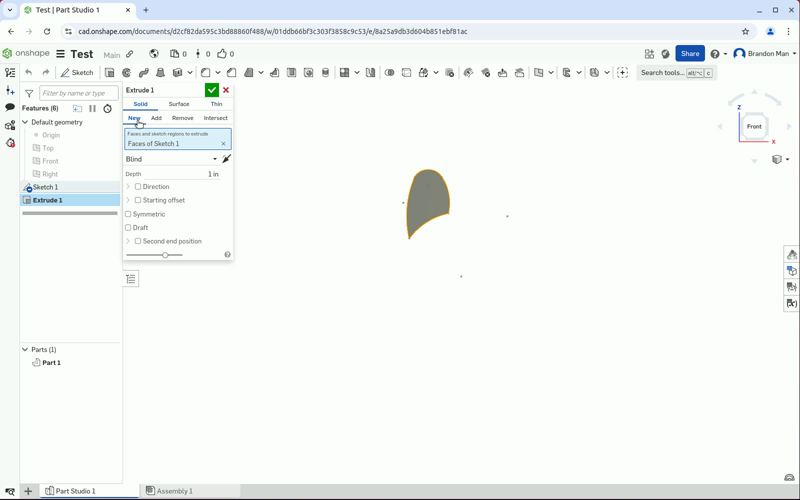
key(tab, 4)
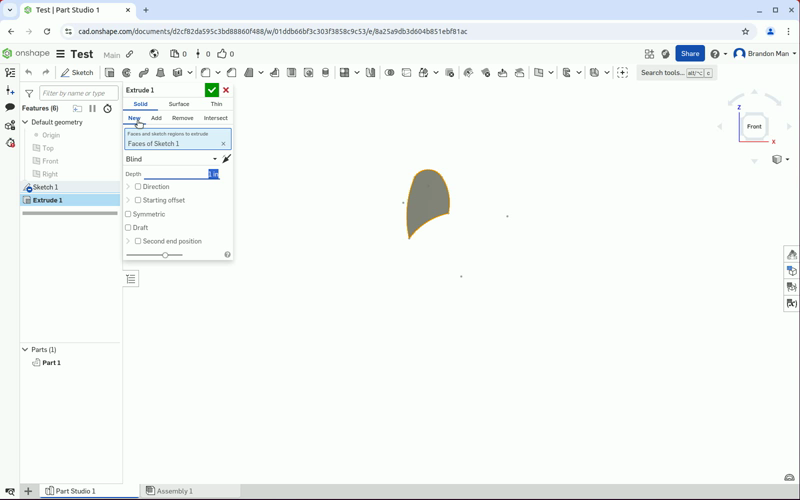
text(5.055)
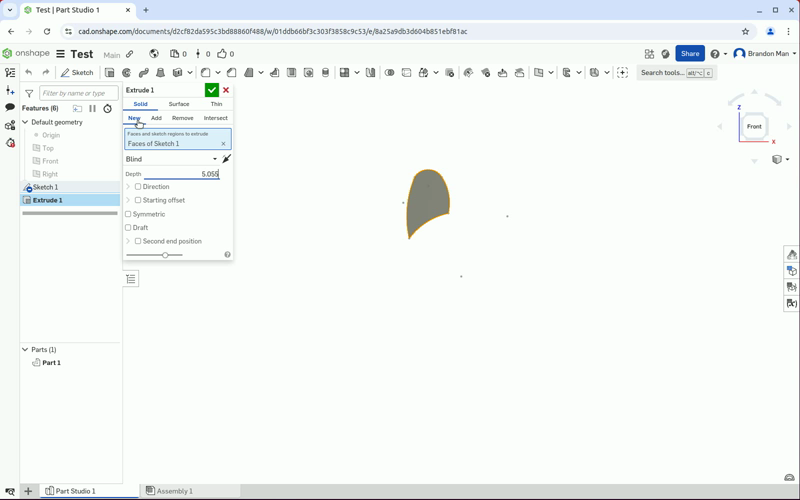
key(enter)
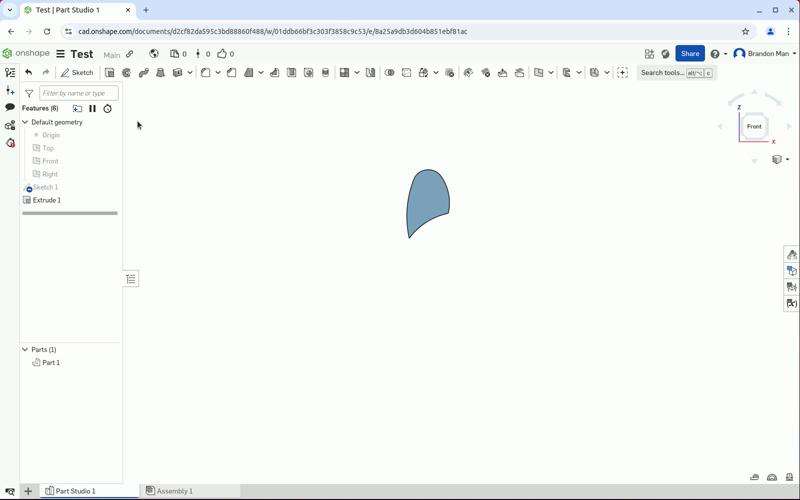
key(shift+h)
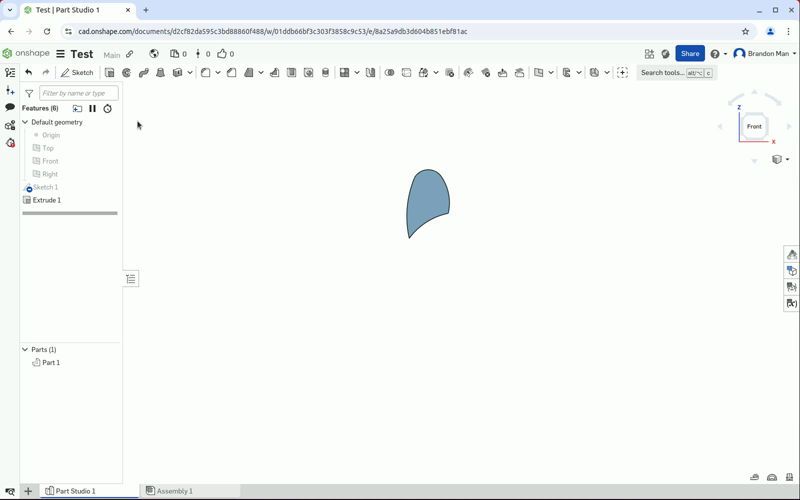
key(shift+h)
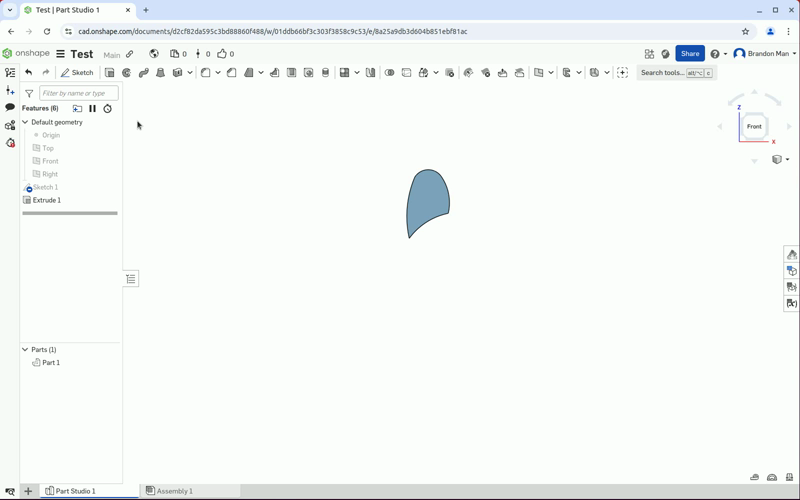
mouse_move(73, 189)
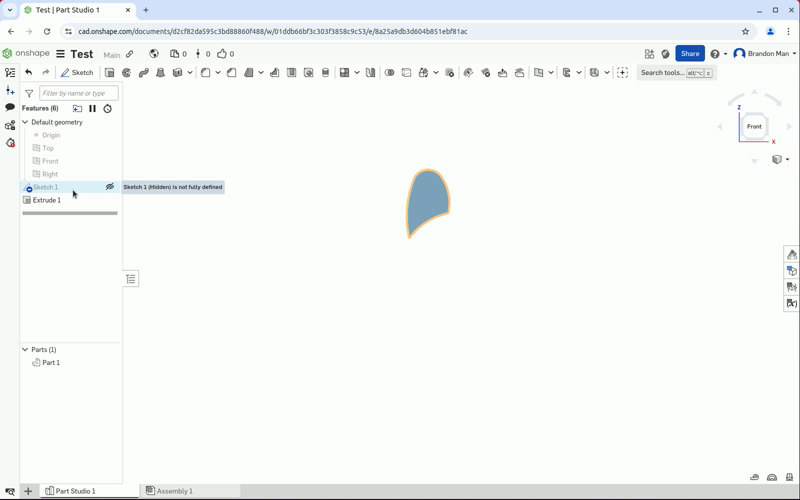
click(73, 189)
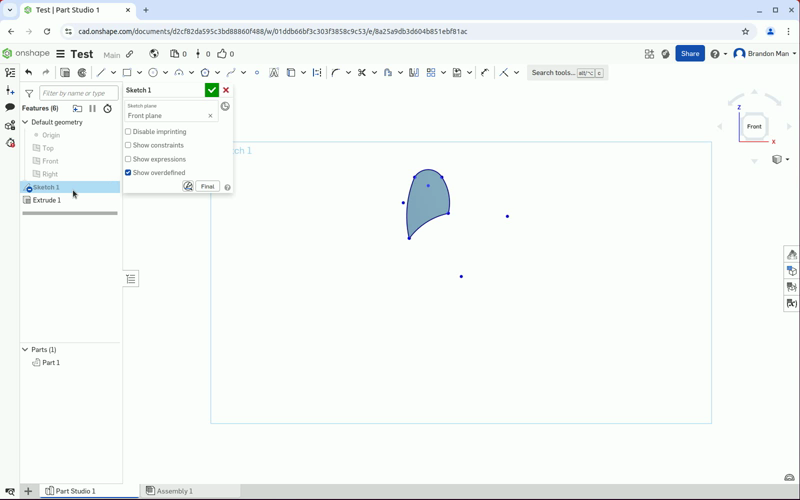
mouse_move(229, 92)
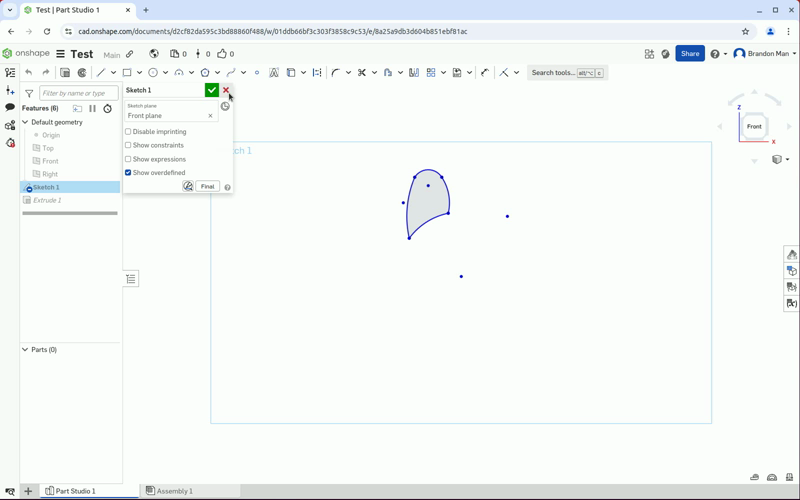
click(229, 92)
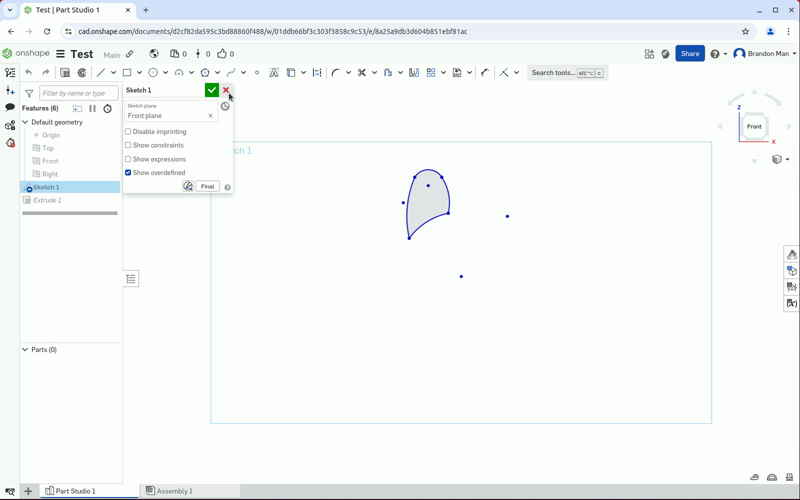
key(shift+s)
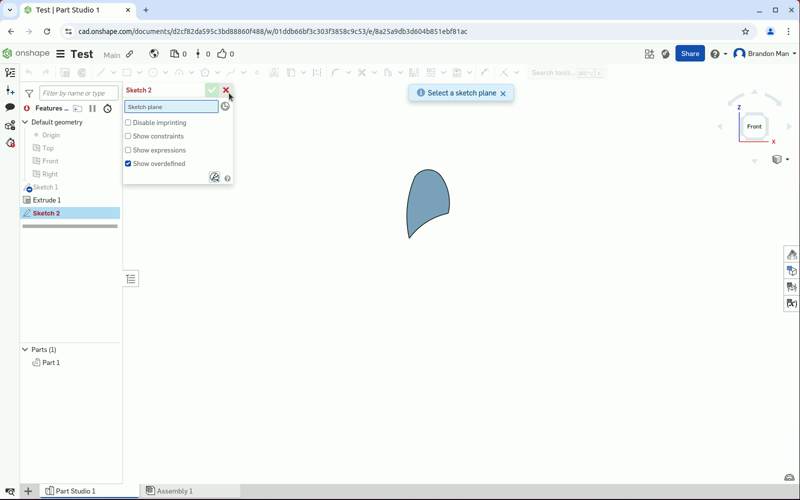
mouse_move(73, 163)
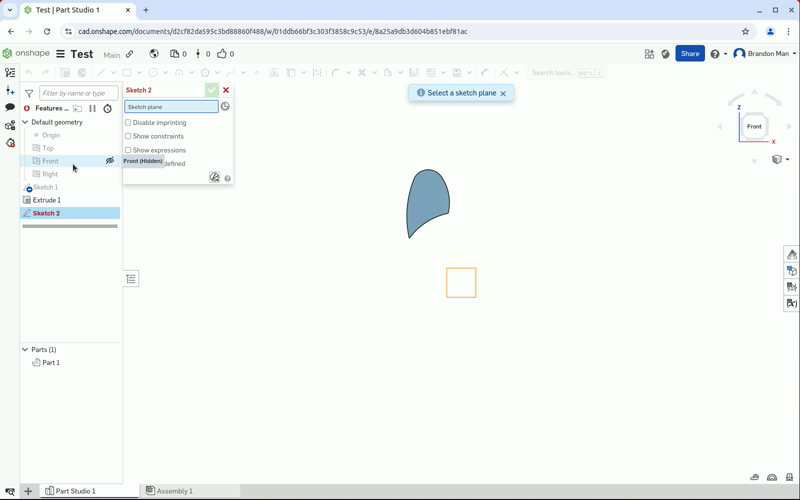
click(73, 163)
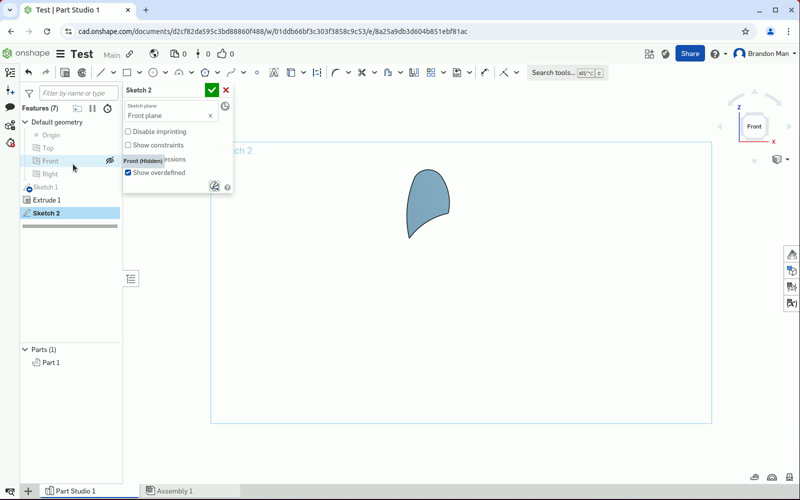
mouse_move(73, 352)
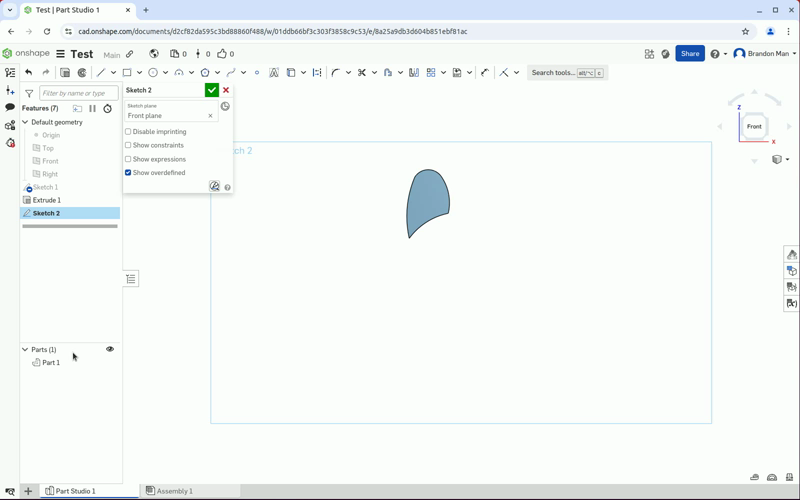
key(y)
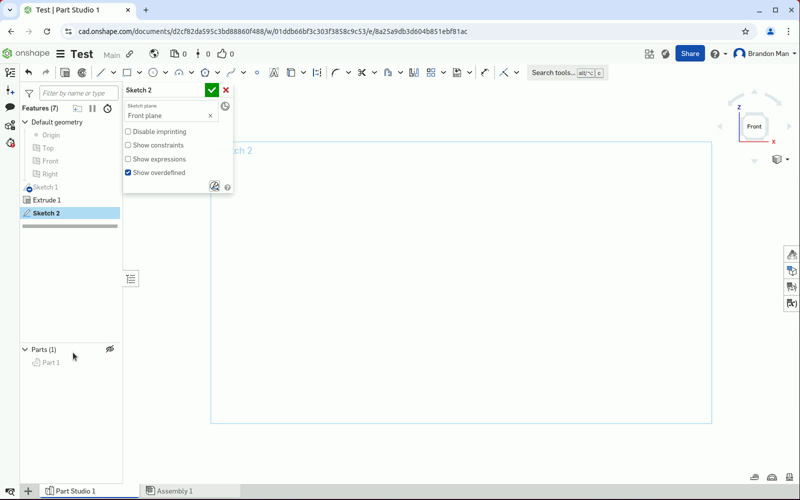
key(a)
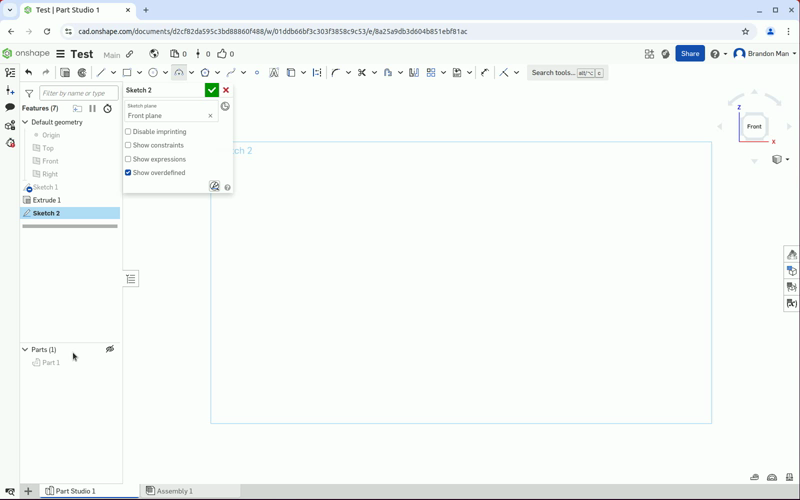
key_down(shift)
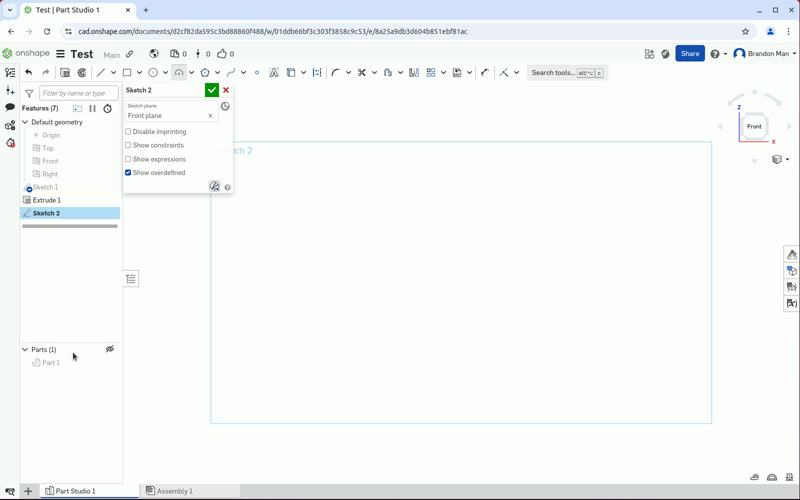
mouse_move(473, 213)
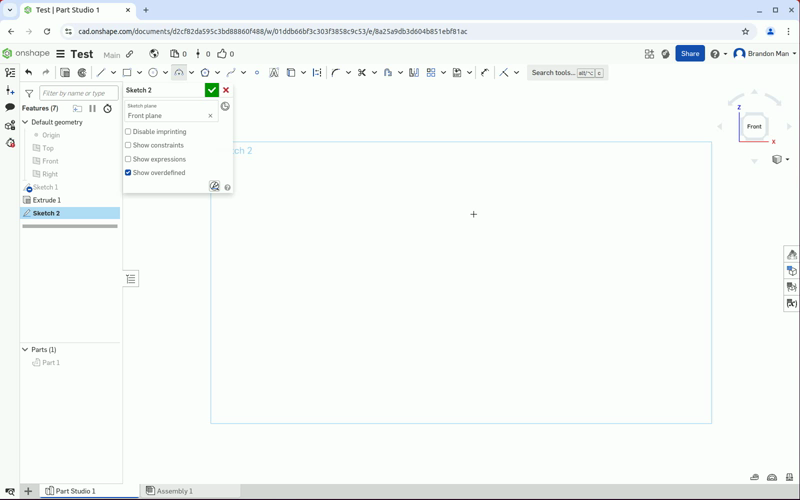
click(473, 213)
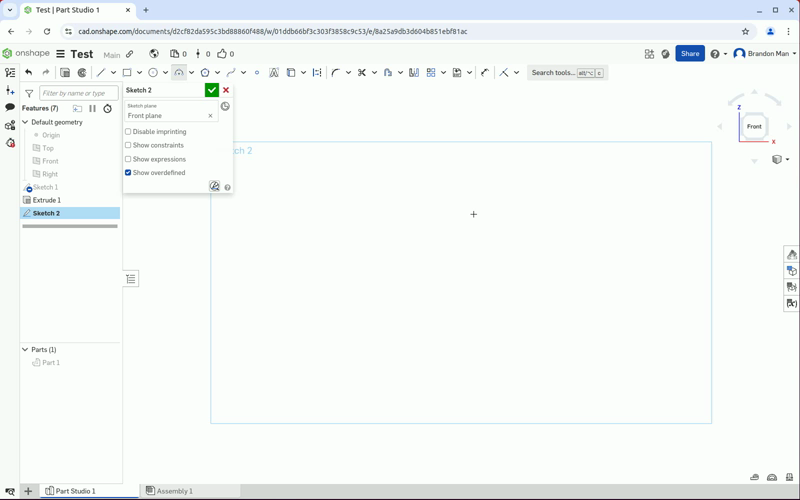
key_up(shift)
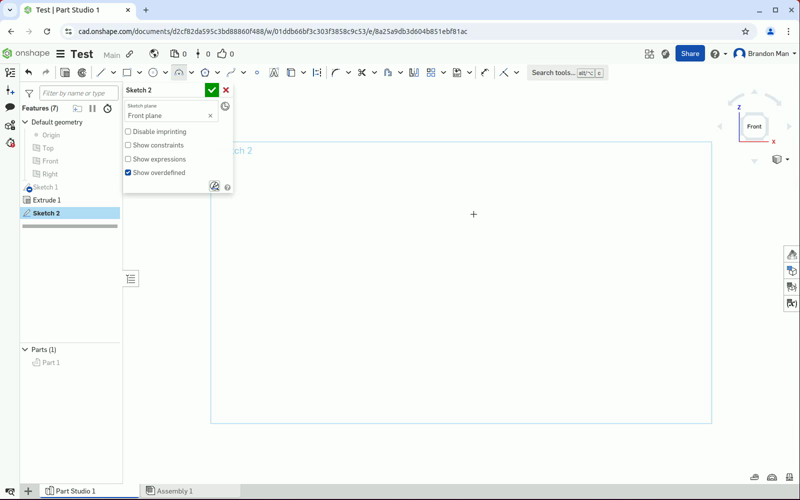
key_down(shift)
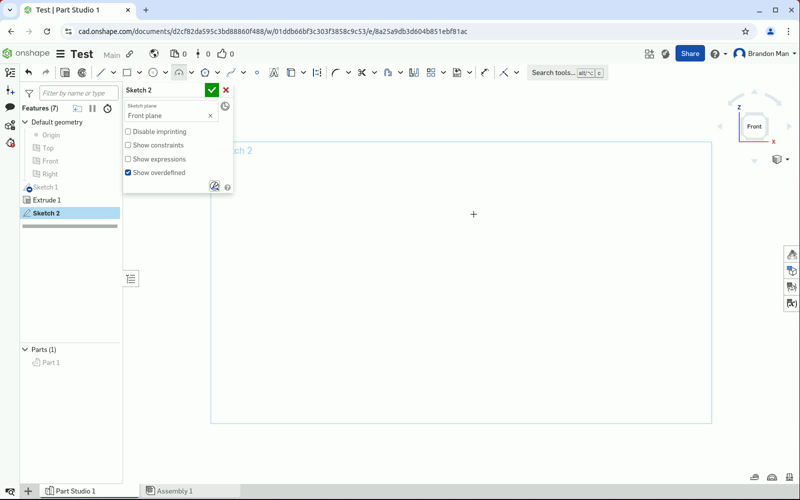
mouse_move(513, 239)
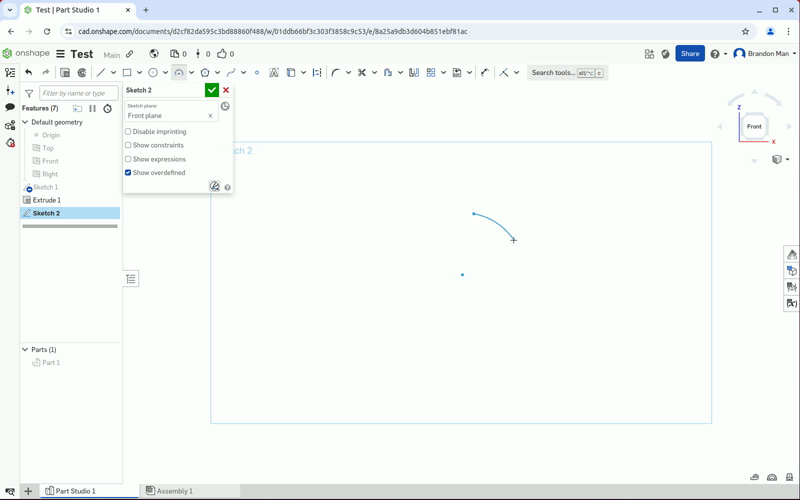
click(513, 239)
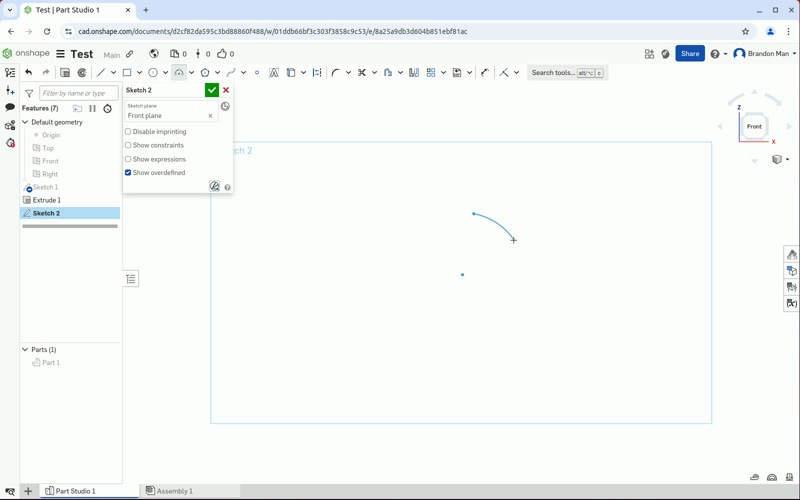
mouse_move(495, 223)
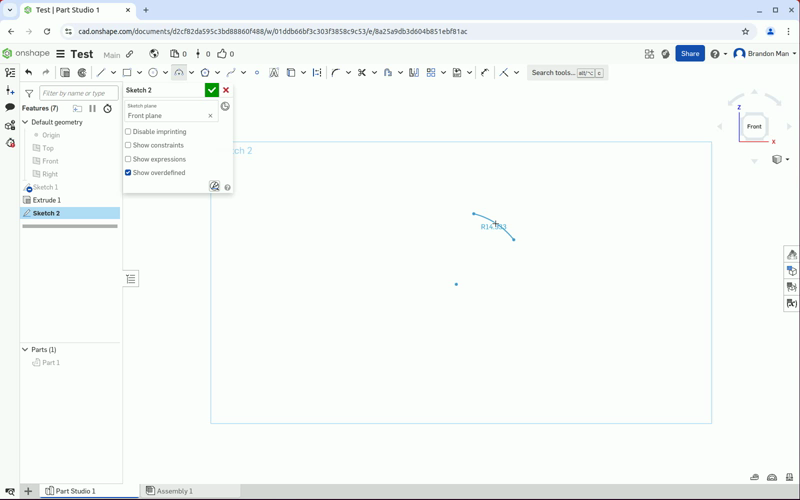
click(495, 223)
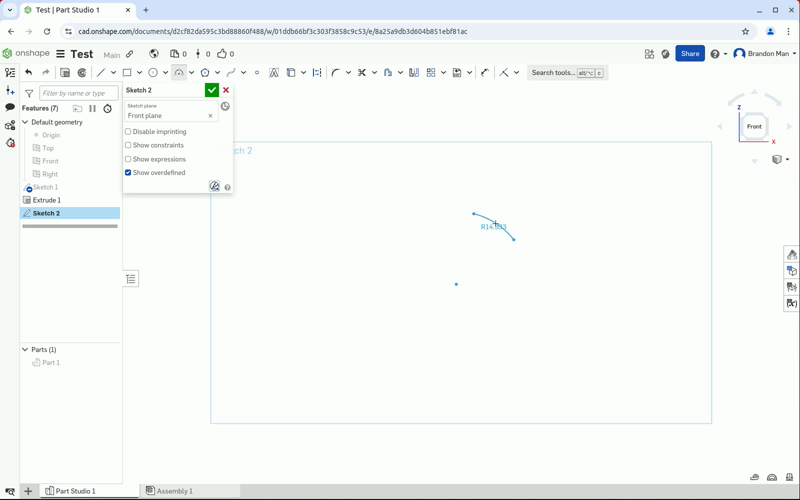
key_up(shift)
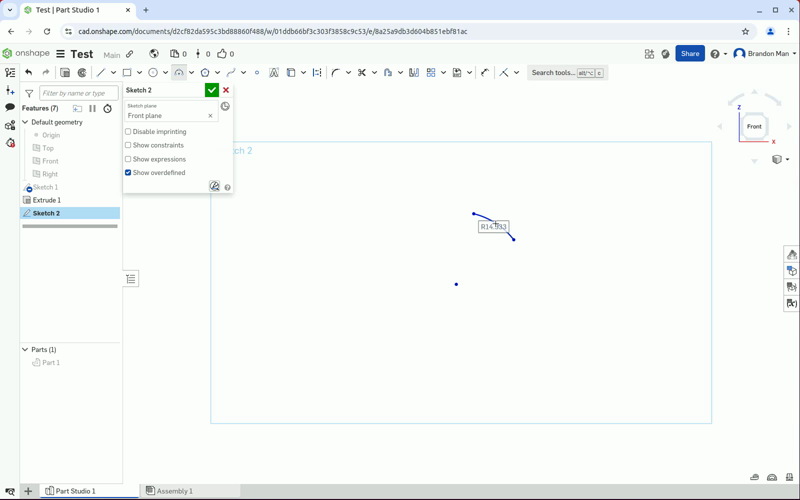
mouse_move(513, 239)
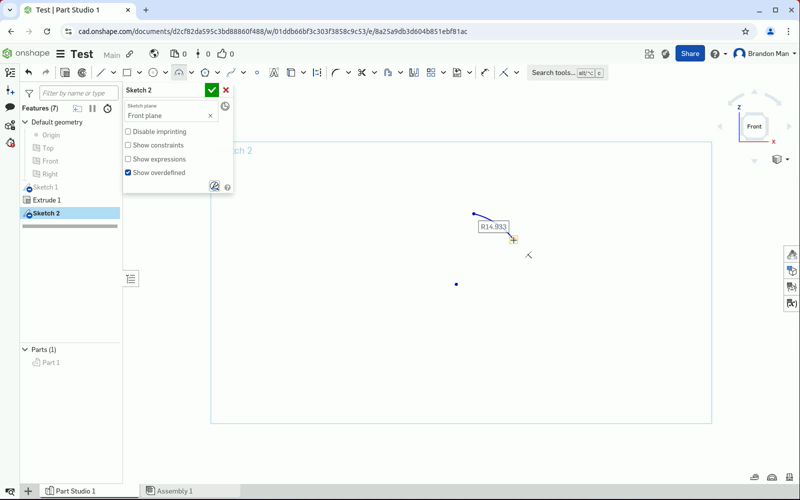
click(513, 239)
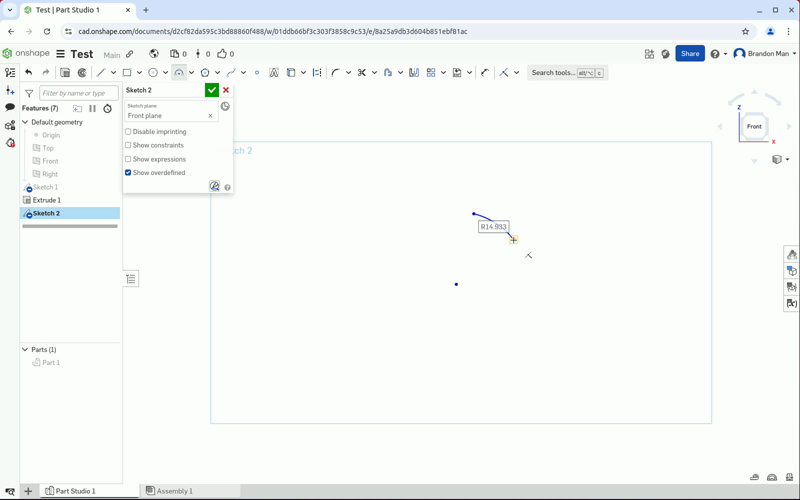
key_down(shift)
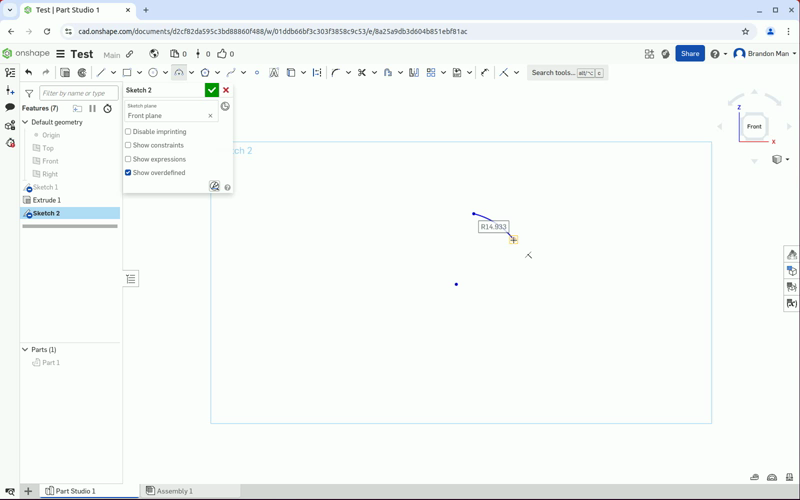
mouse_move(507, 177)
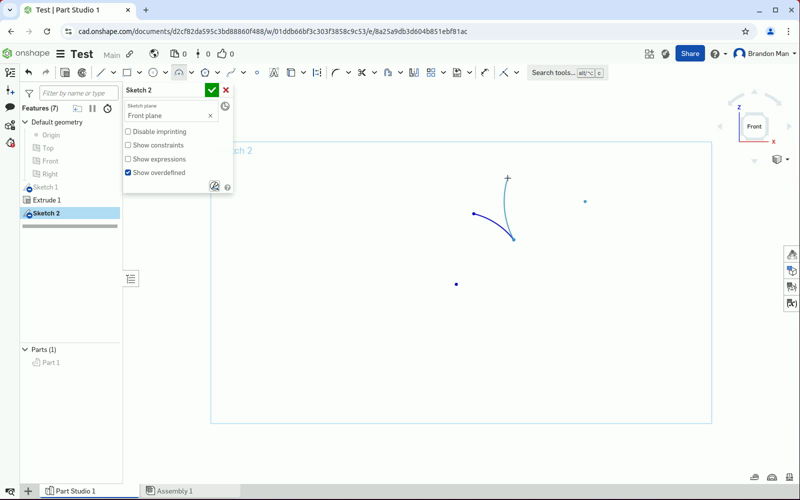
click(507, 177)
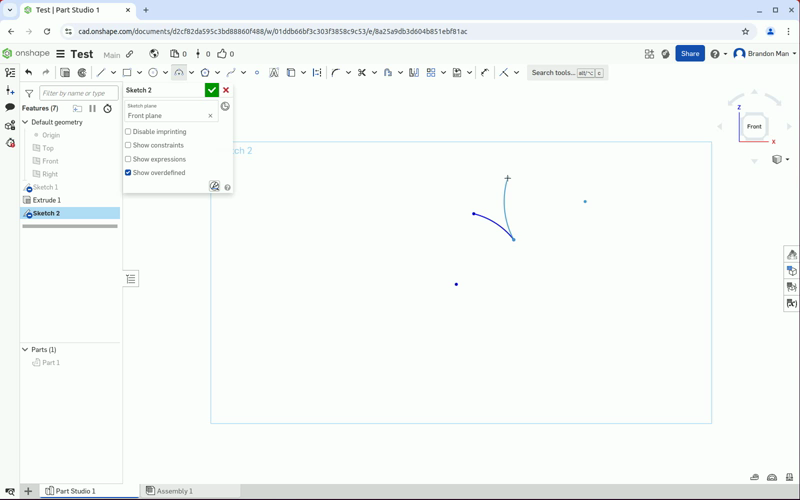
mouse_move(515, 208)
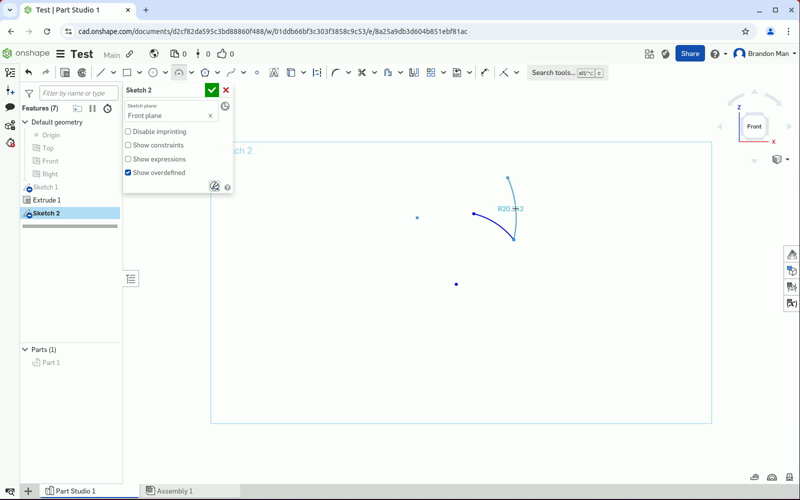
click(515, 208)
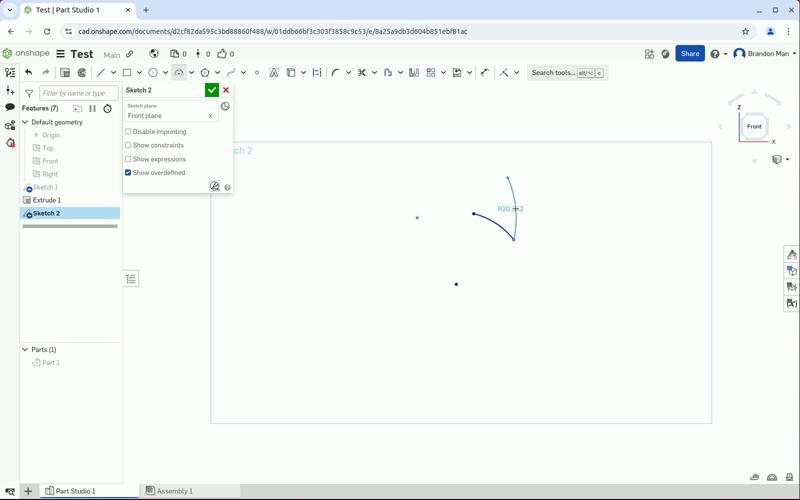
key_up(shift)
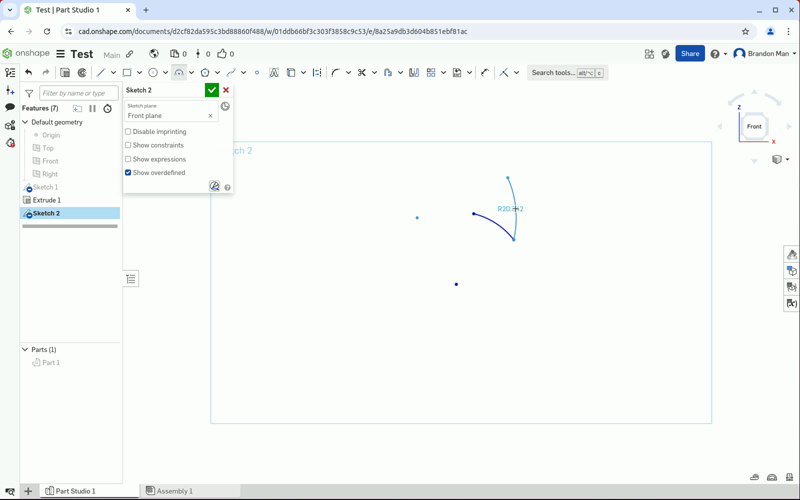
mouse_move(507, 177)
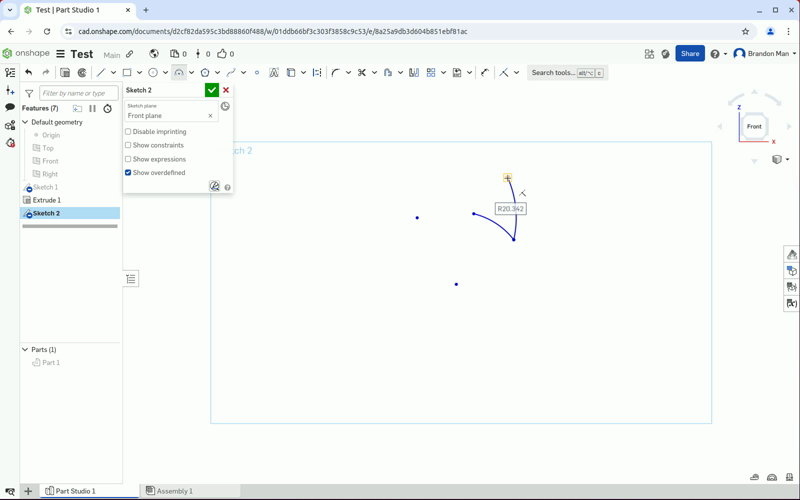
click(507, 177)
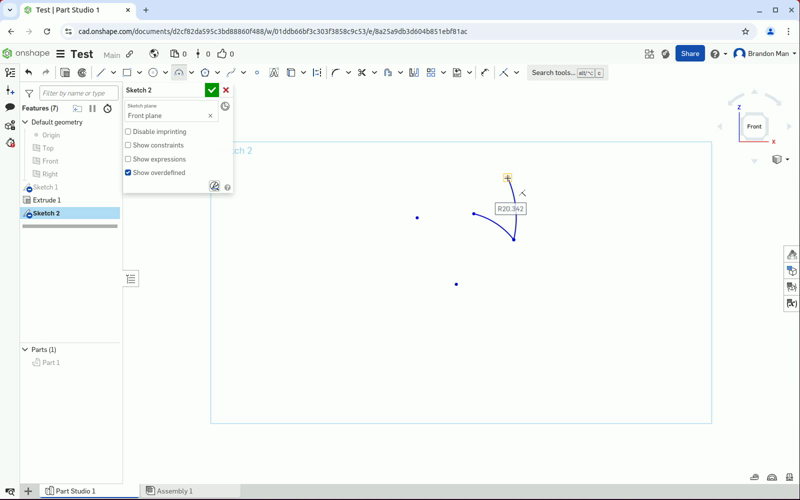
key_down(shift)
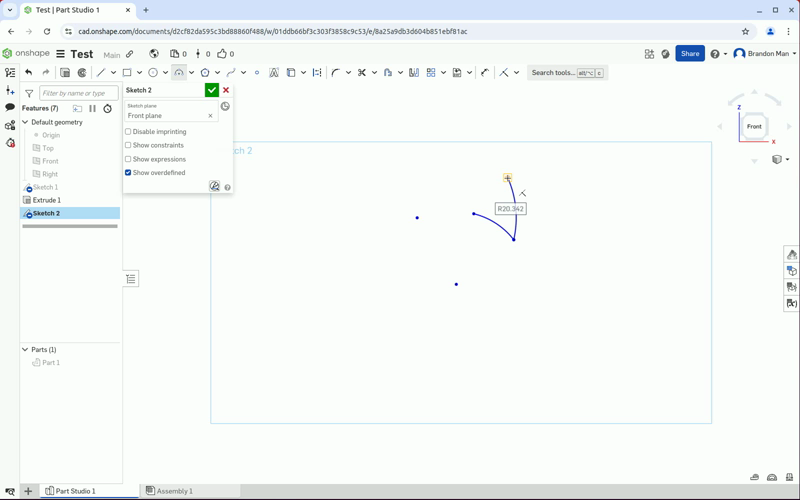
mouse_move(480, 177)
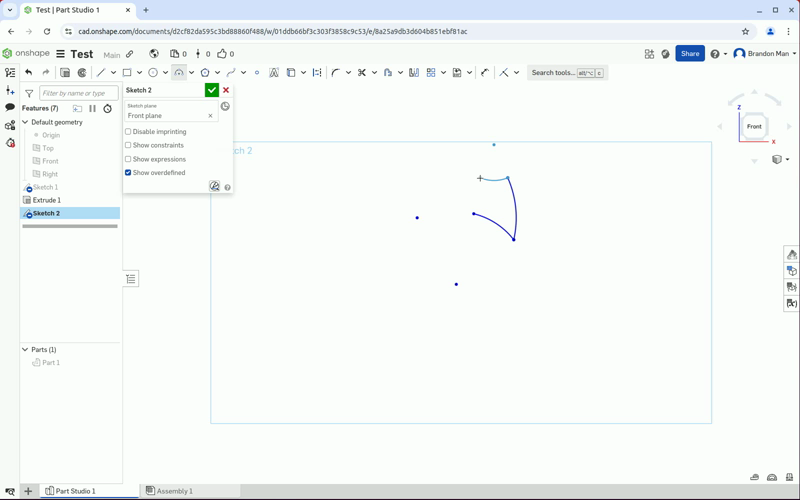
click(480, 177)
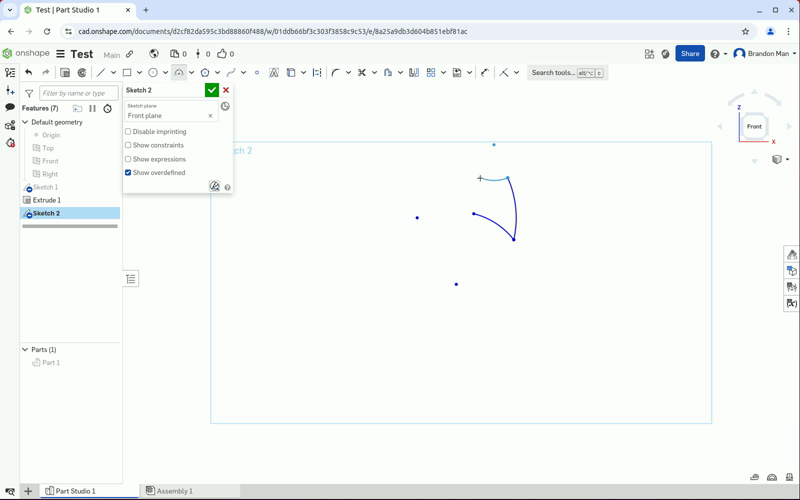
mouse_move(493, 169)
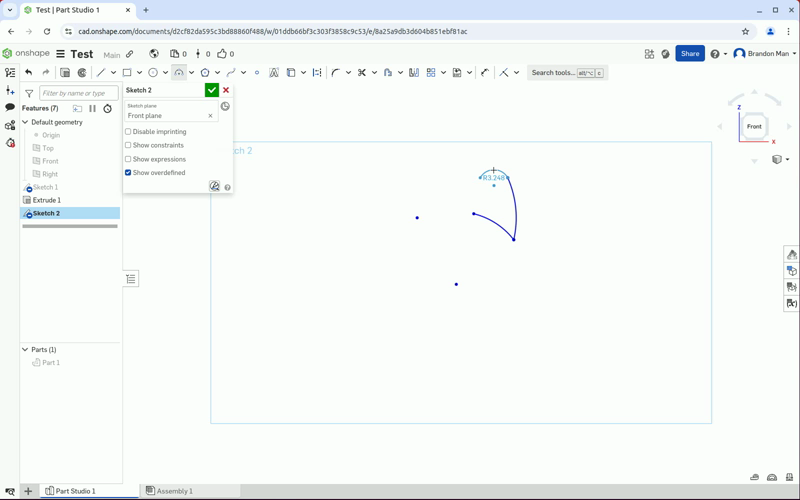
click(493, 169)
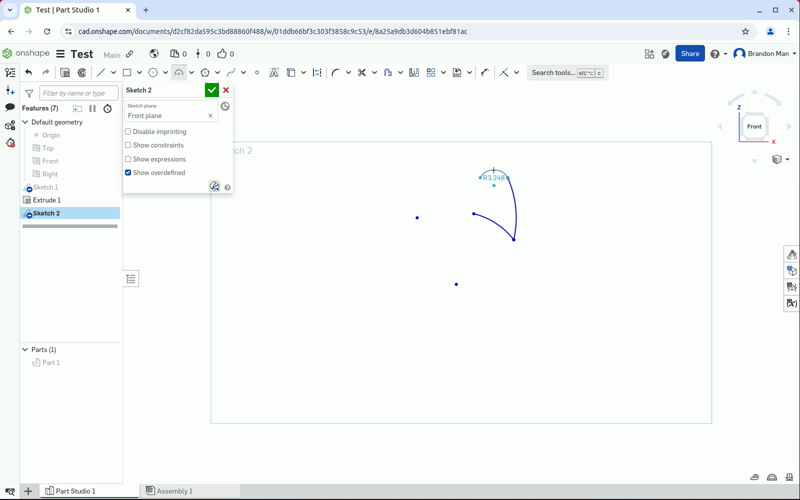
key_up(shift)
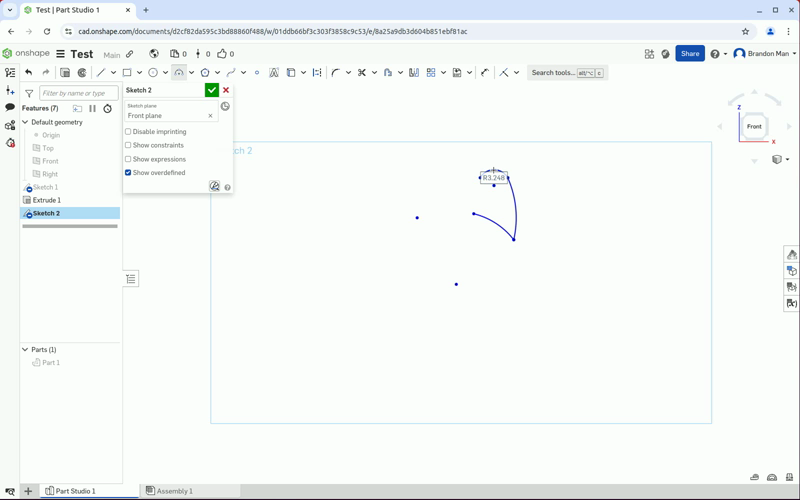
mouse_move(480, 177)
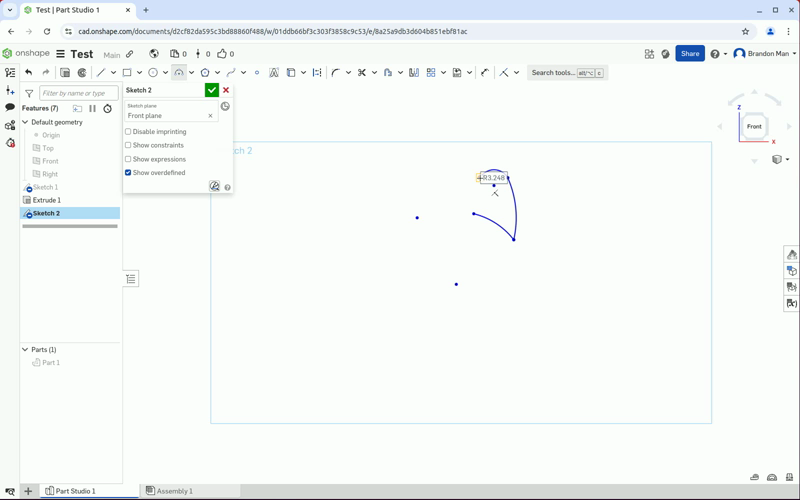
click(480, 177)
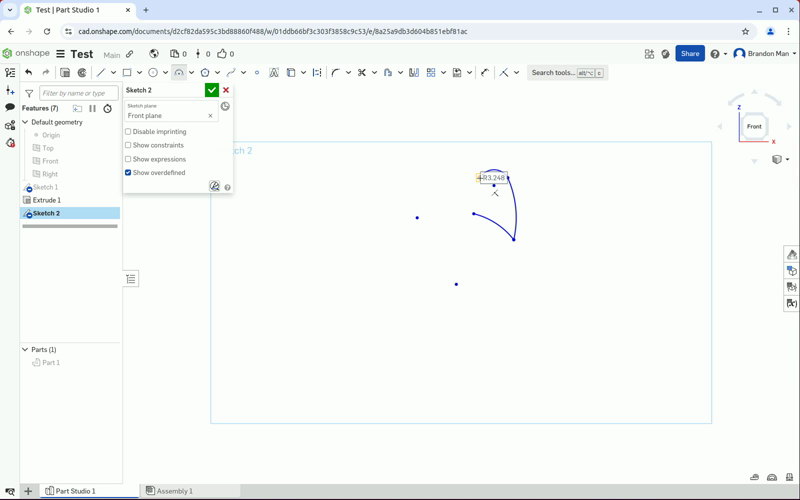
mouse_move(473, 213)
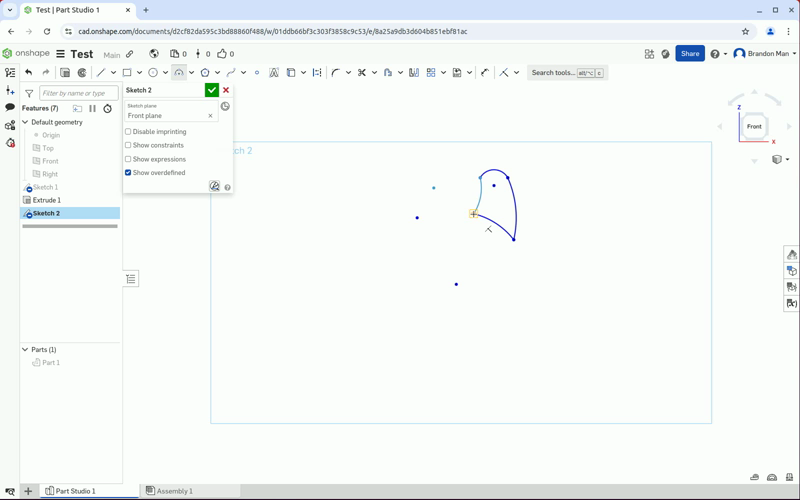
click(473, 213)
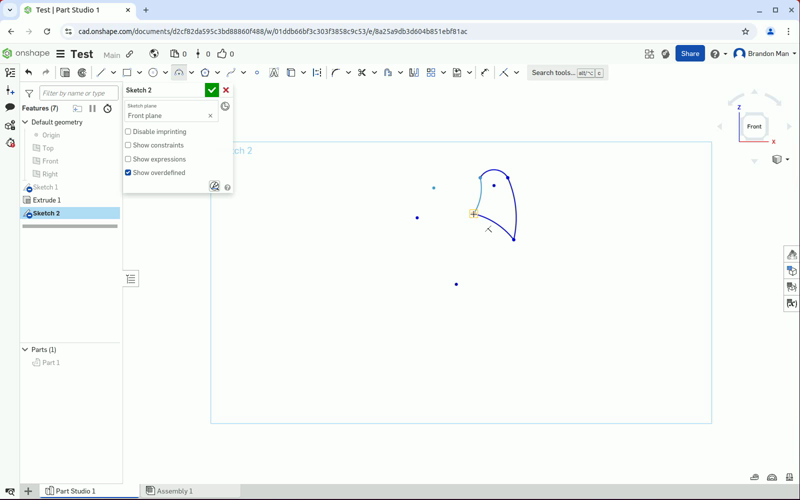
key_down(shift)
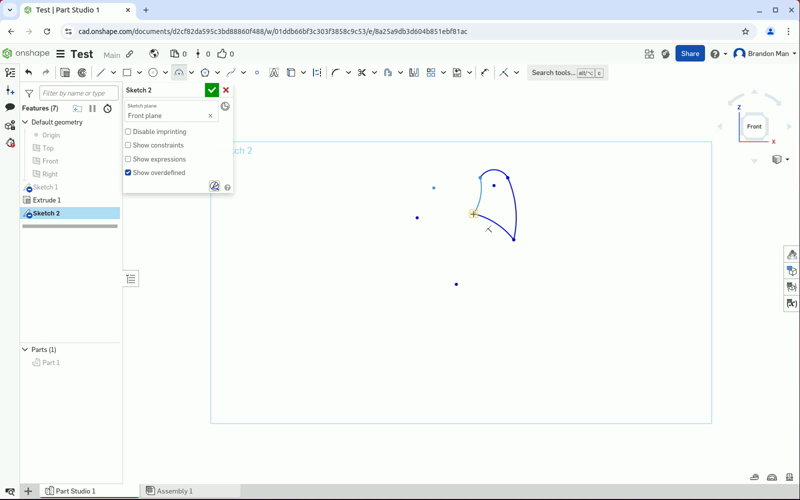
mouse_move(473, 195)
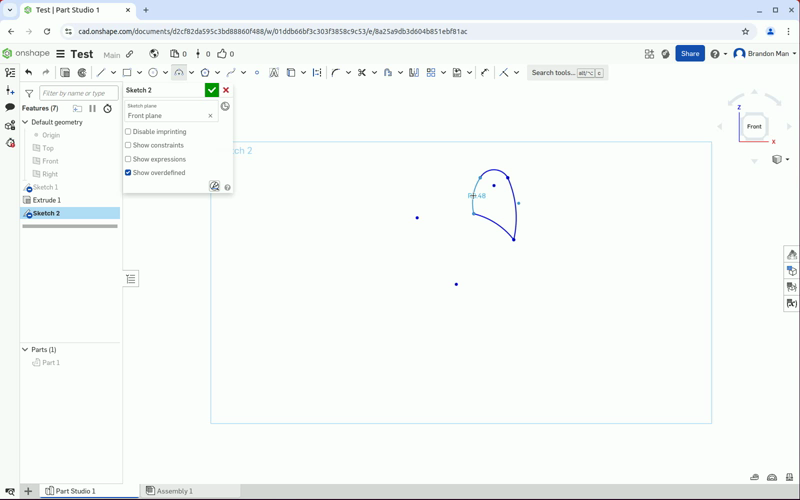
click(473, 195)
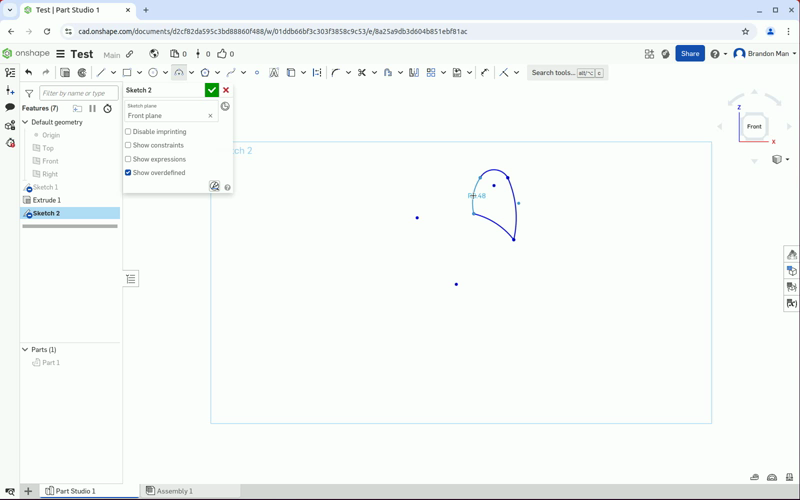
key_up(shift)
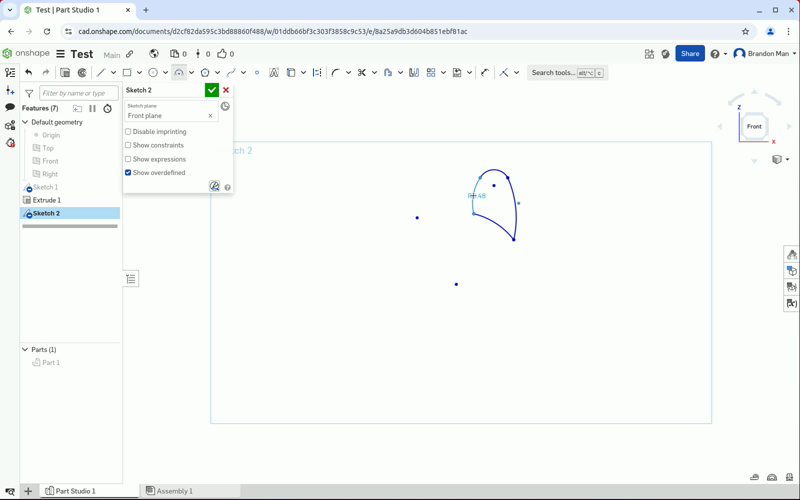
key(esc)
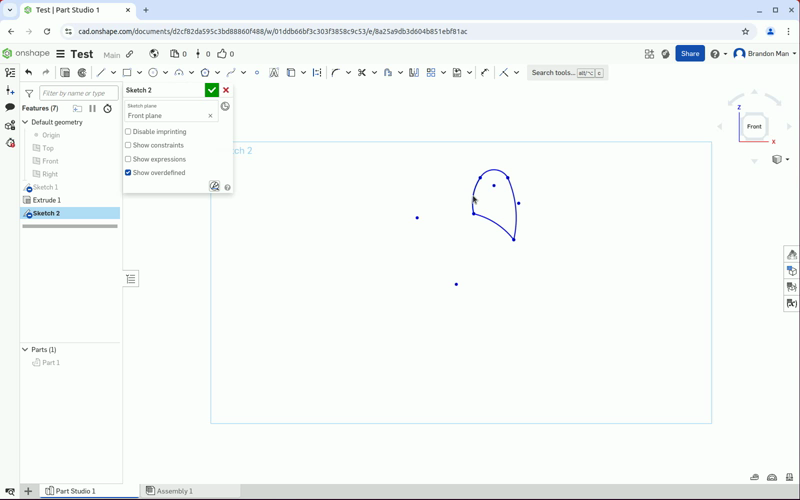
mouse_move(475, 194)
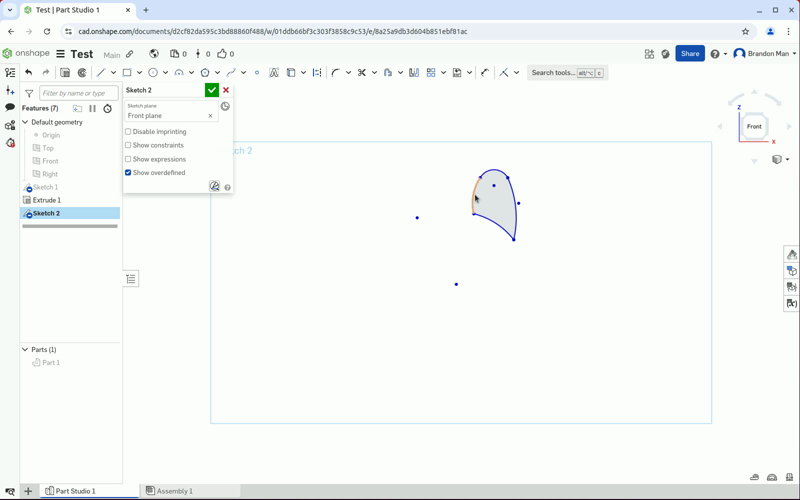
click(475, 194)
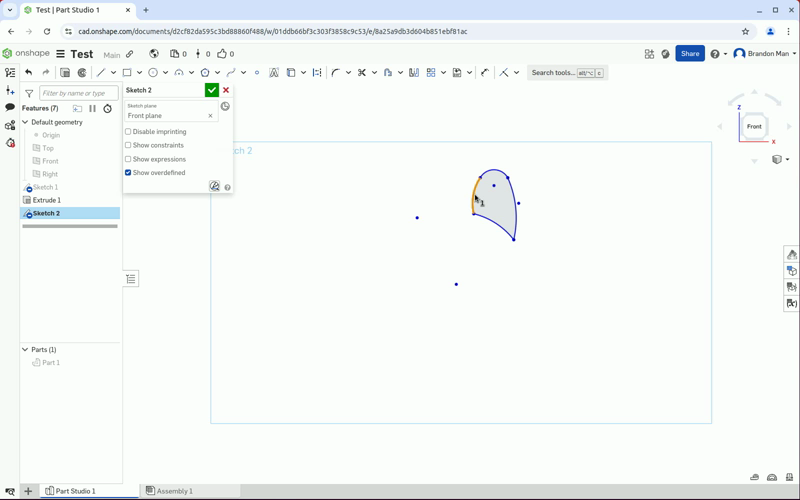
mouse_move(73, 352)
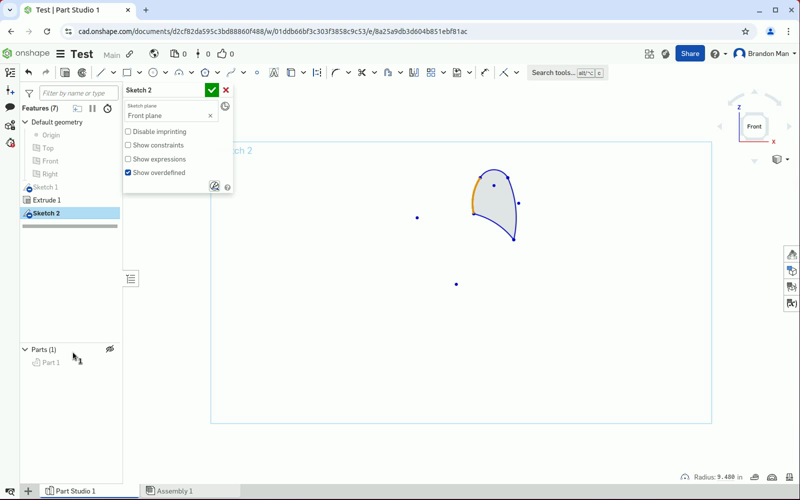
key(shift+y)
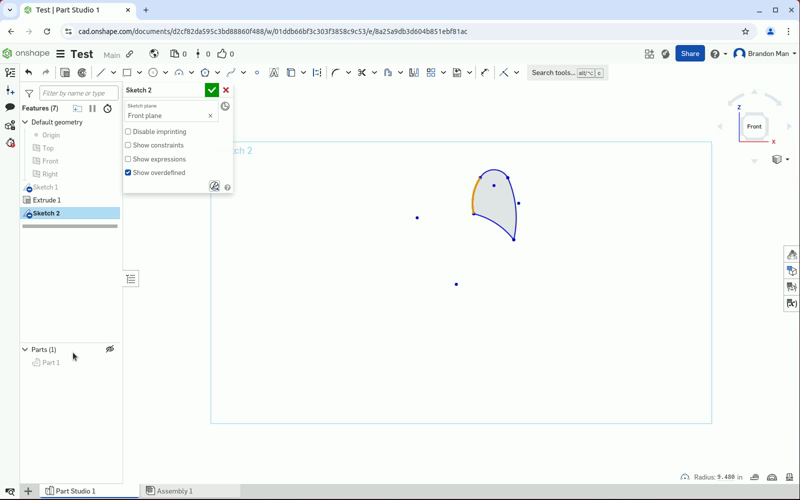
key(shift+e)
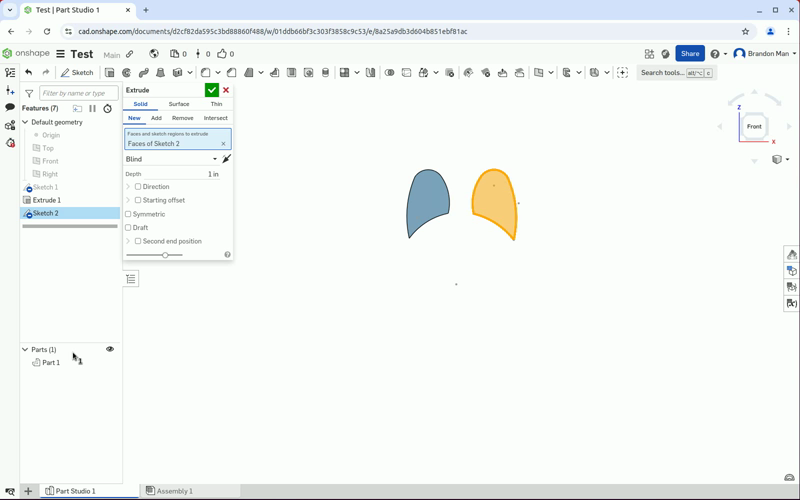
mouse_move(143, 106)
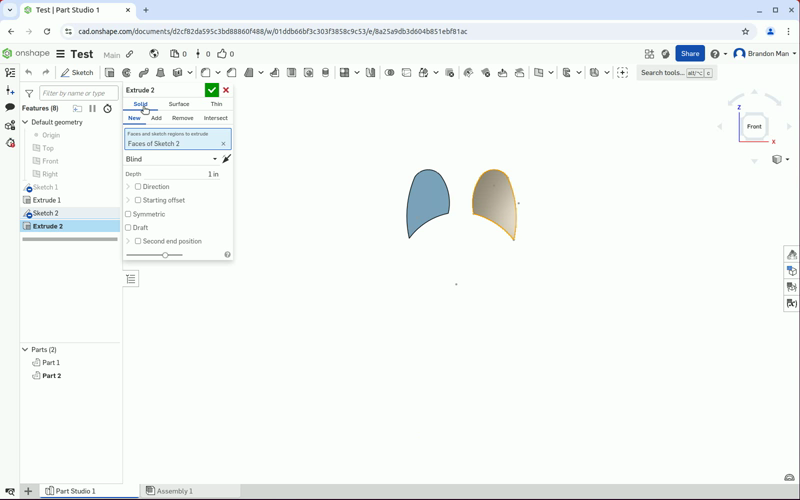
click(143, 106)
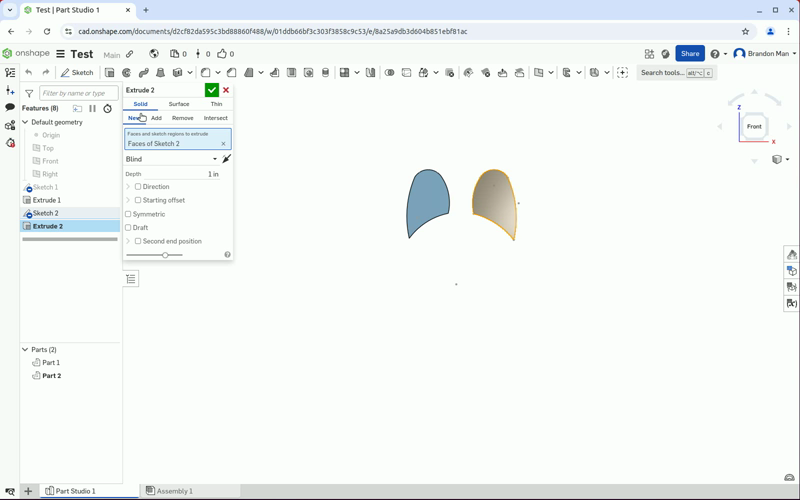
mouse_move(137, 120)
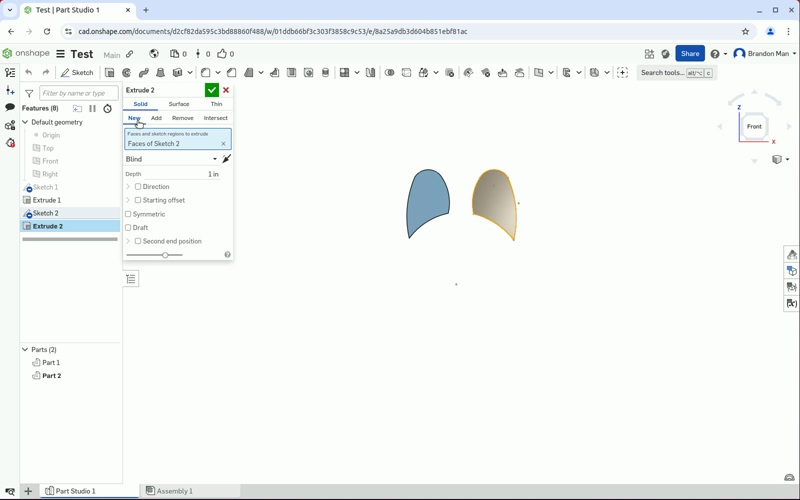
click(137, 120)
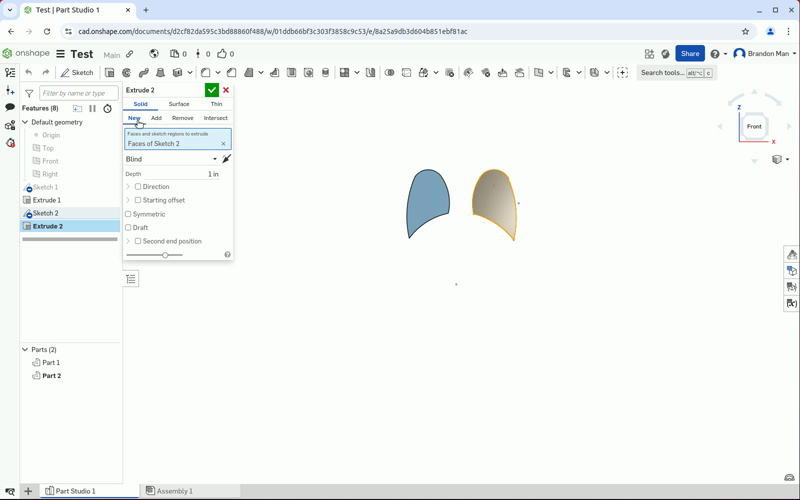
key(tab, 4)
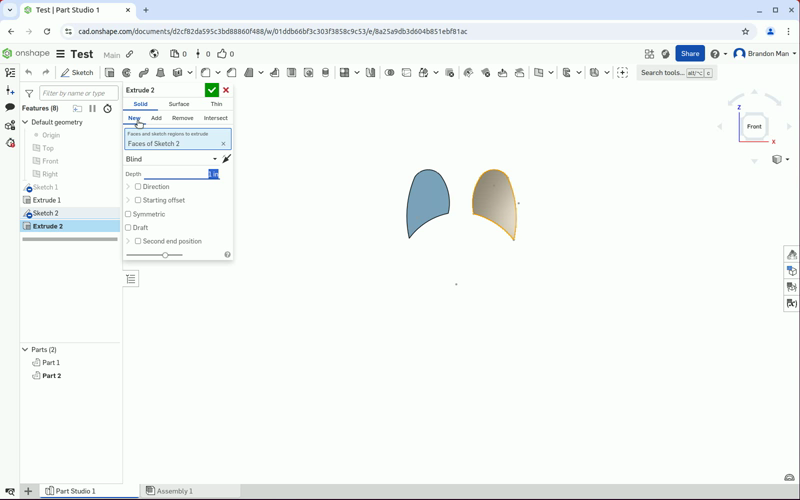
text(5.055)
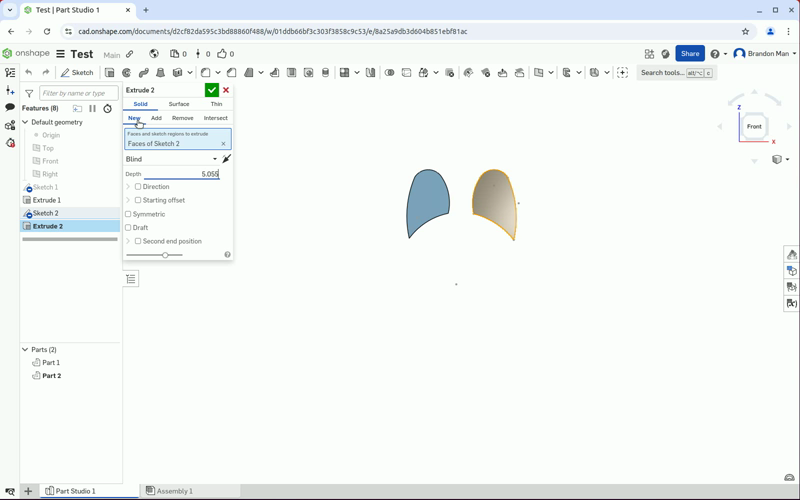
key(enter)
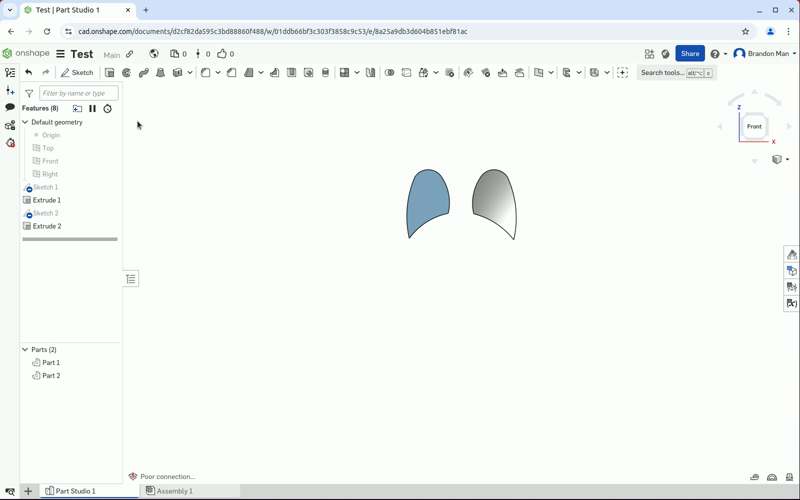
key(shift+h)
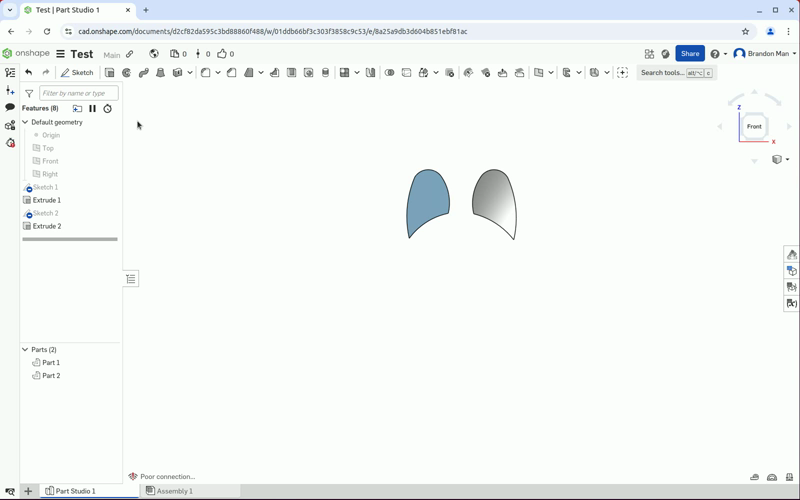
key(shift+h)
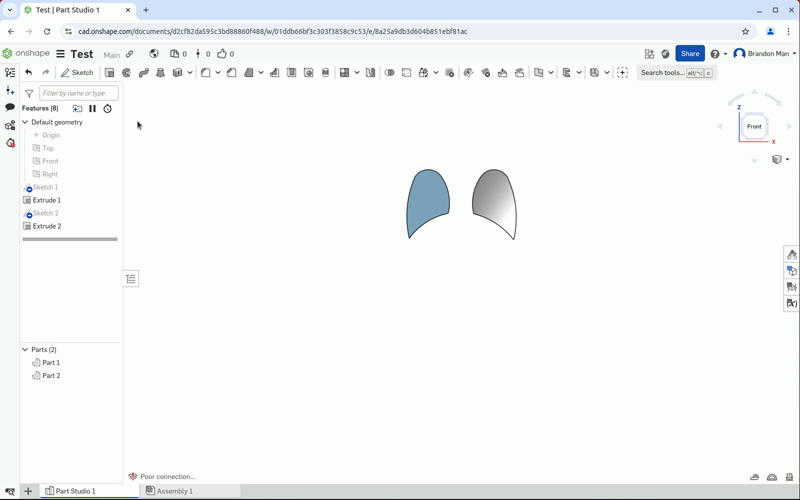
mouse_move(73, 189)
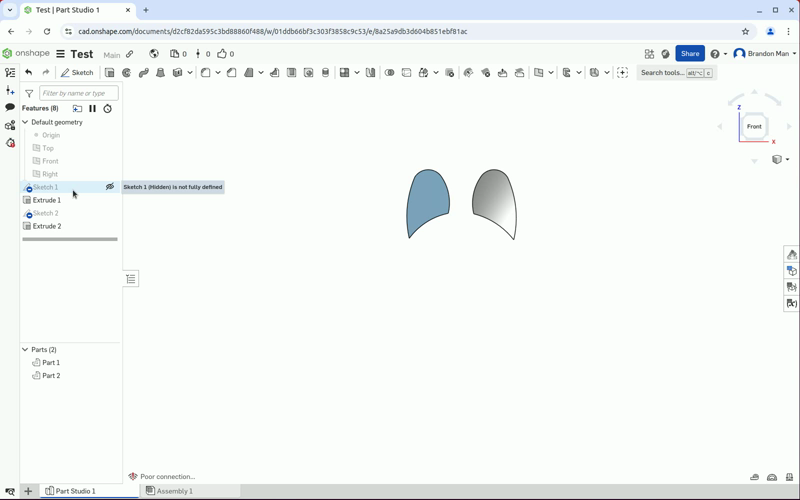
click(73, 189)
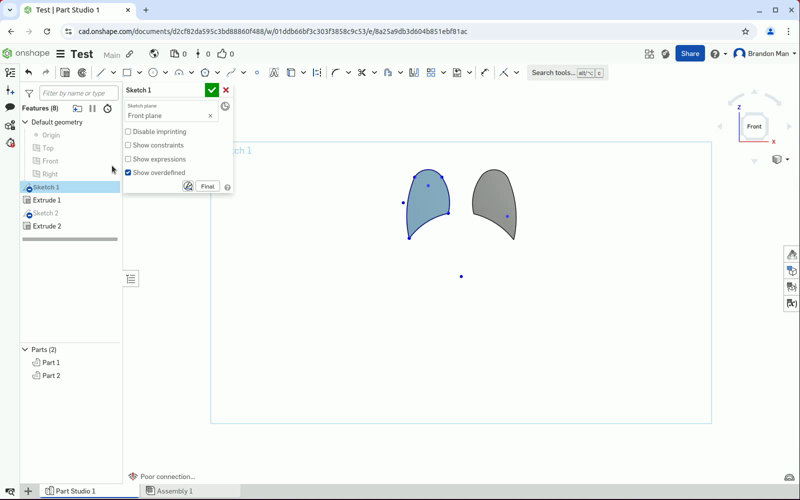
mouse_move(229, 92)
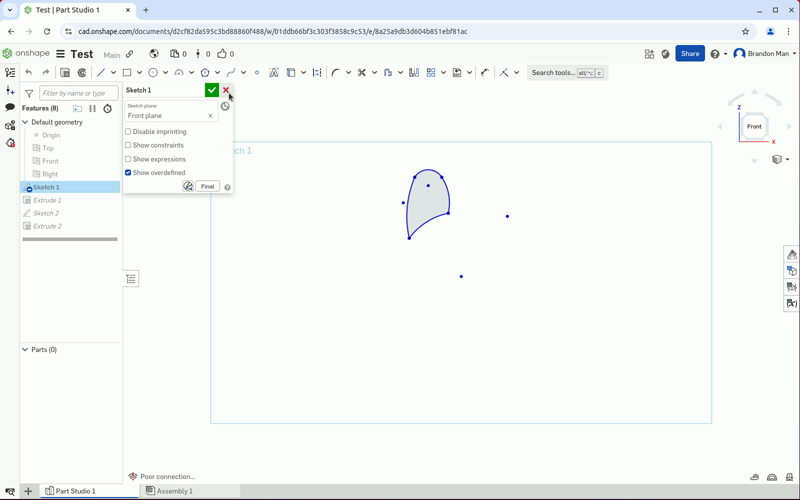
click(229, 92)
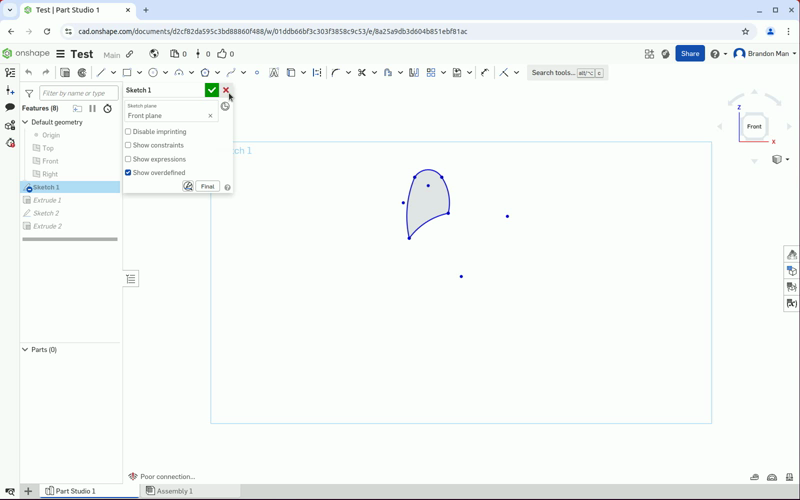
key(shift+s)
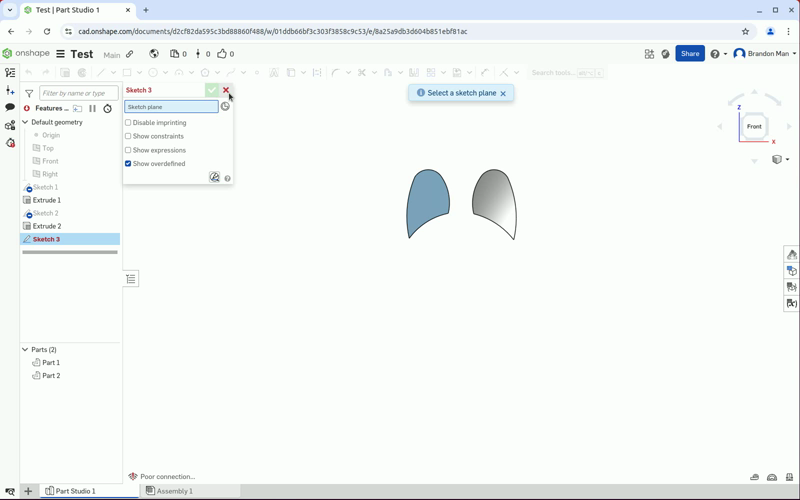
mouse_move(73, 163)
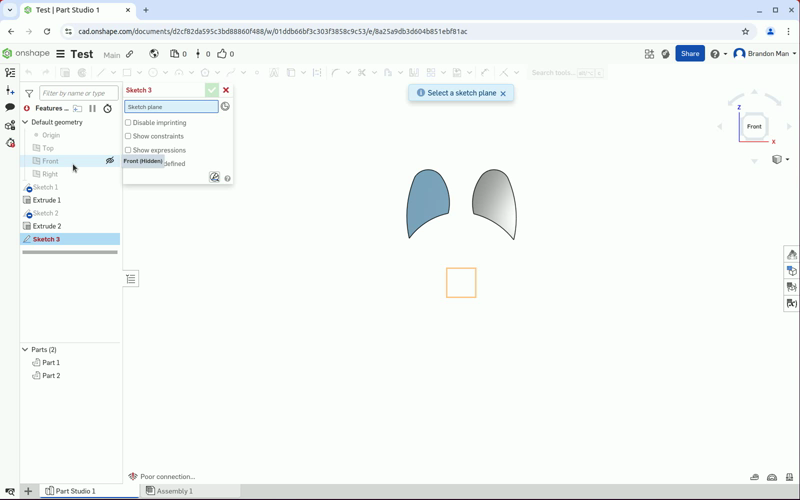
click(73, 163)
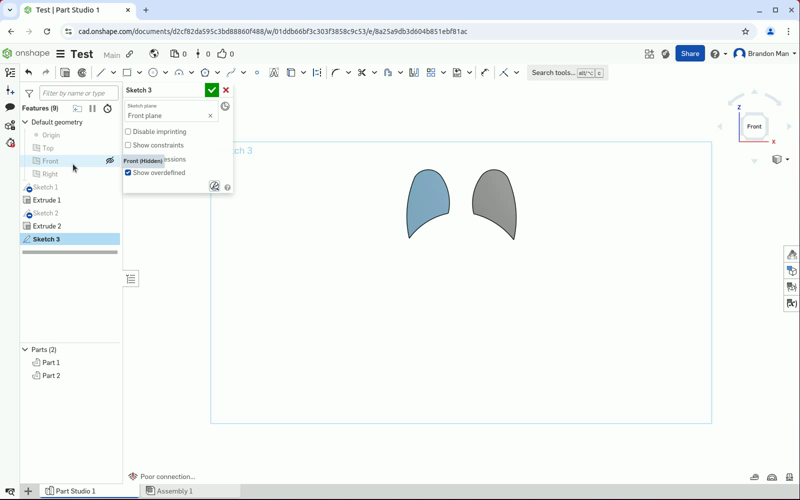
mouse_move(73, 352)
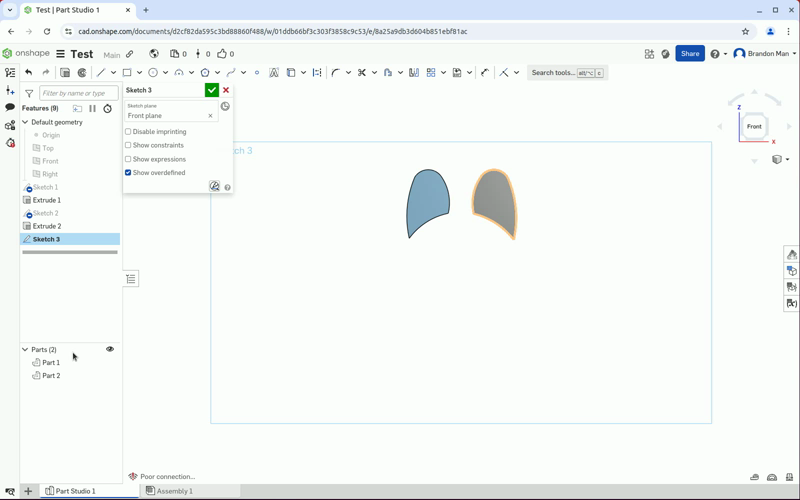
key(y)
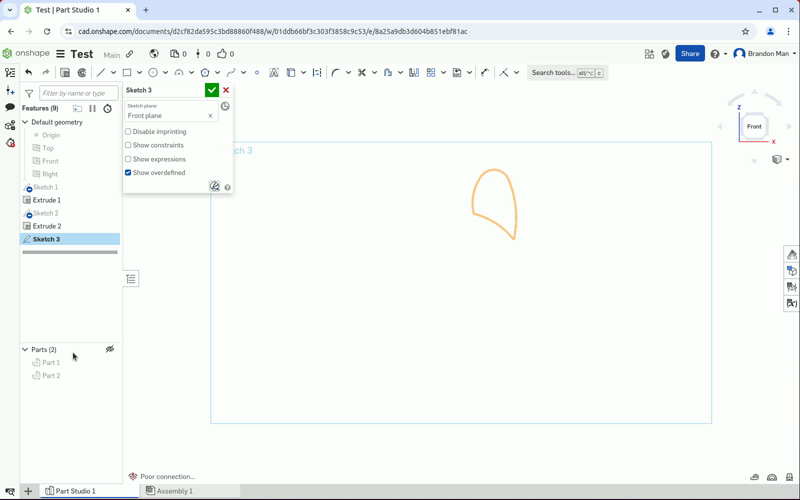
key(a)
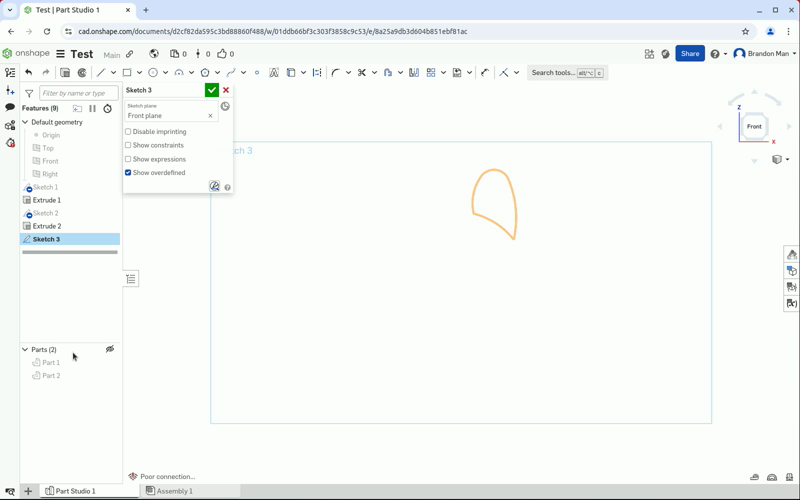
key_down(shift)
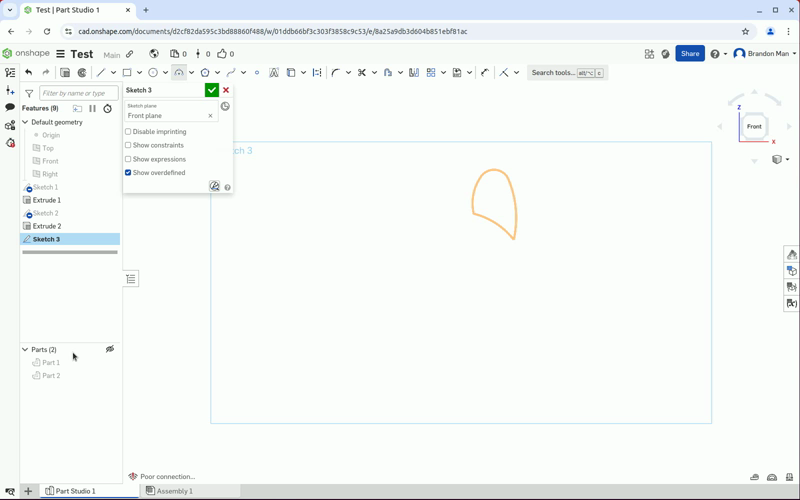
mouse_move(396, 282)
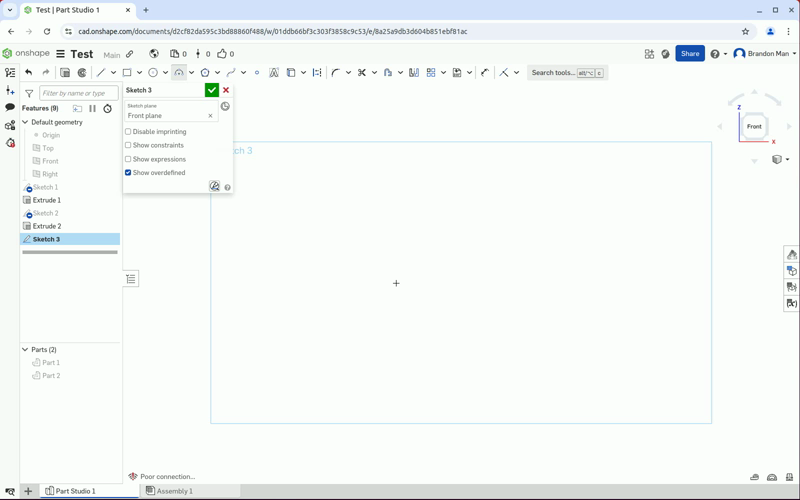
click(396, 282)
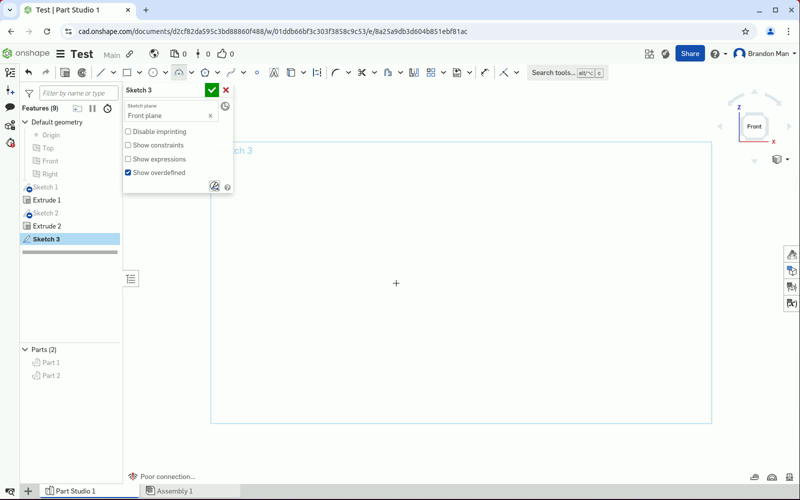
key_up(shift)
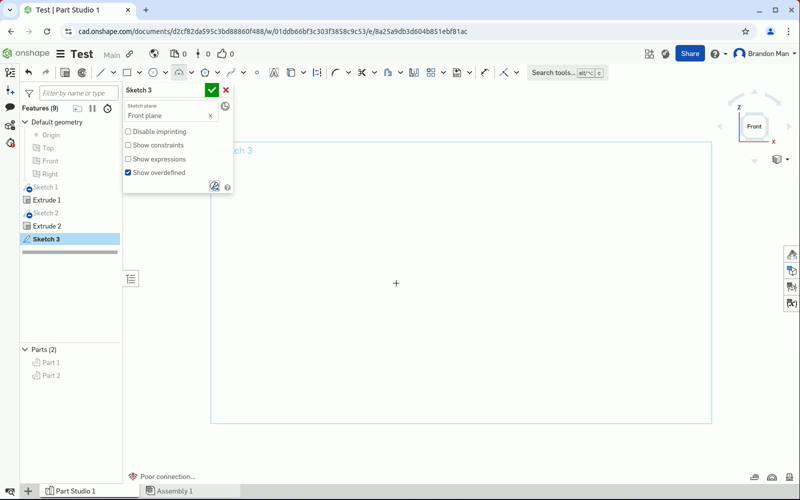
key_down(shift)
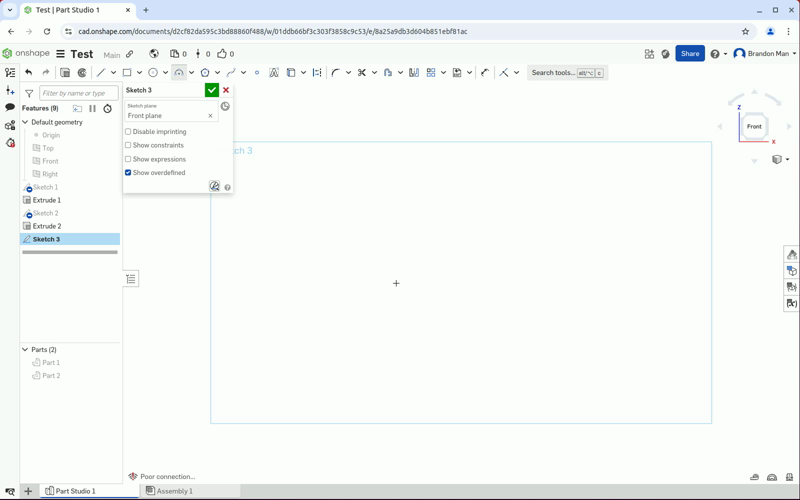
mouse_move(459, 341)
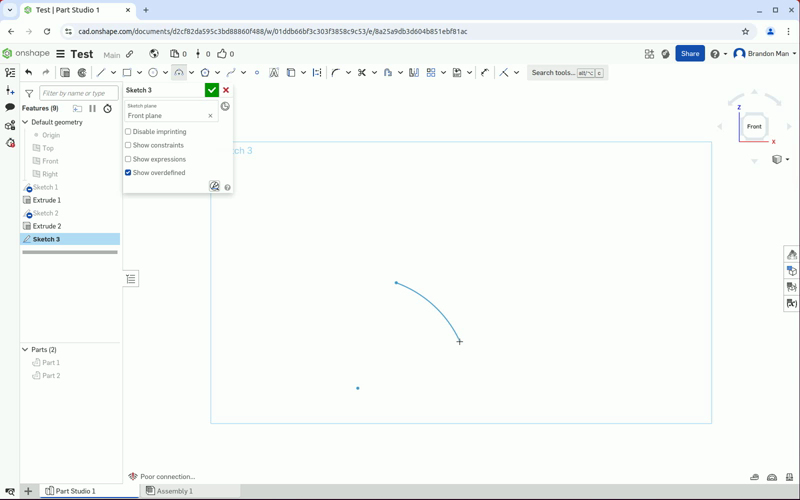
click(459, 341)
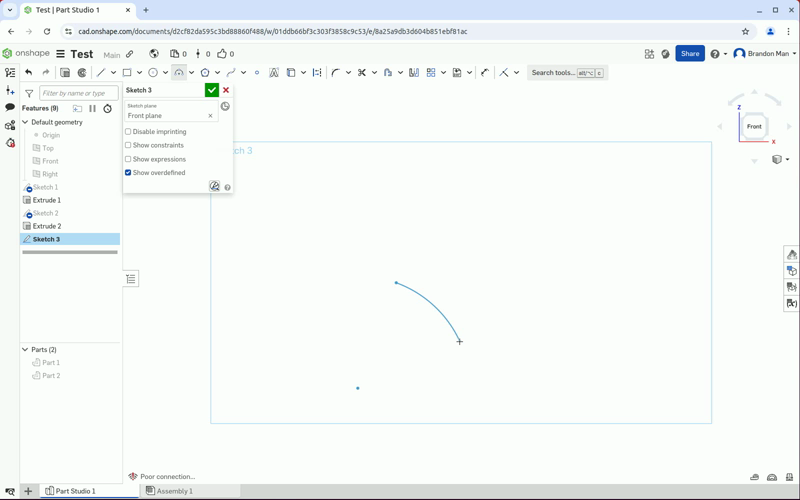
mouse_move(415, 326)
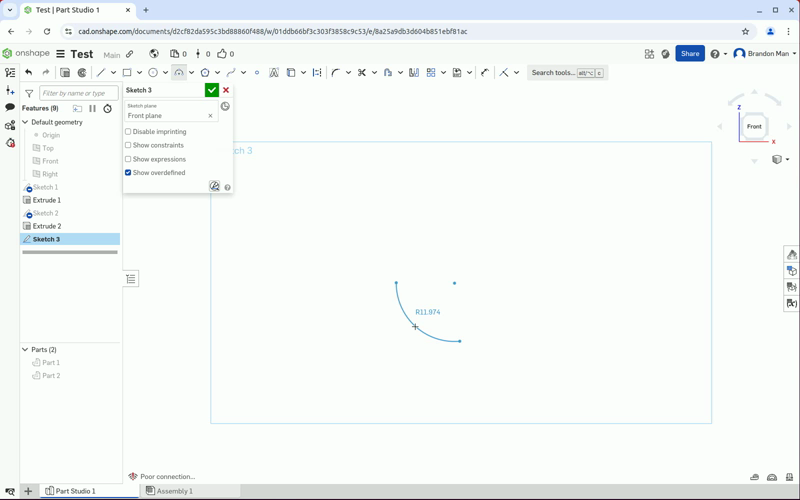
click(415, 326)
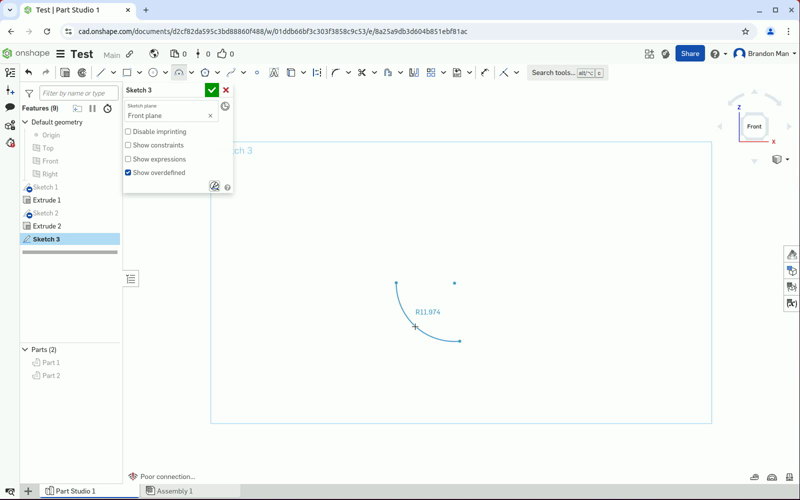
key_up(shift)
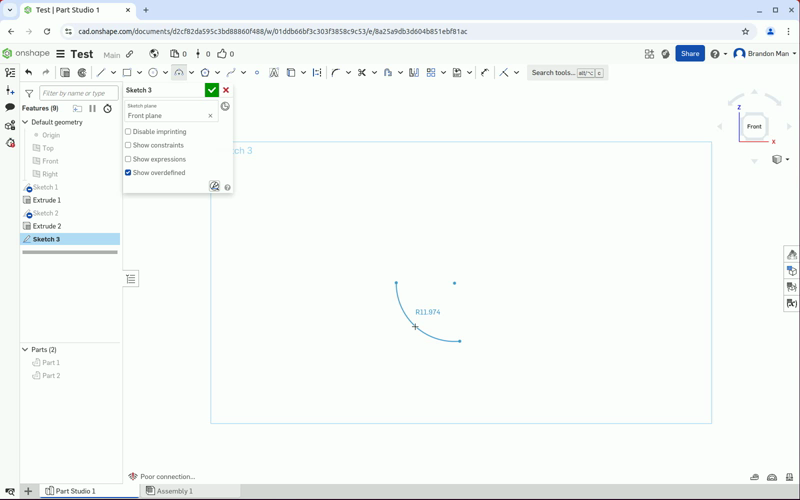
mouse_move(459, 341)
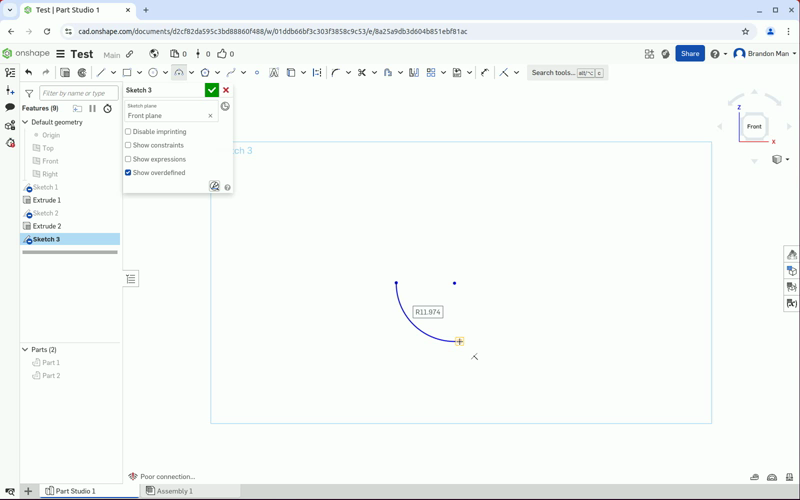
click(459, 341)
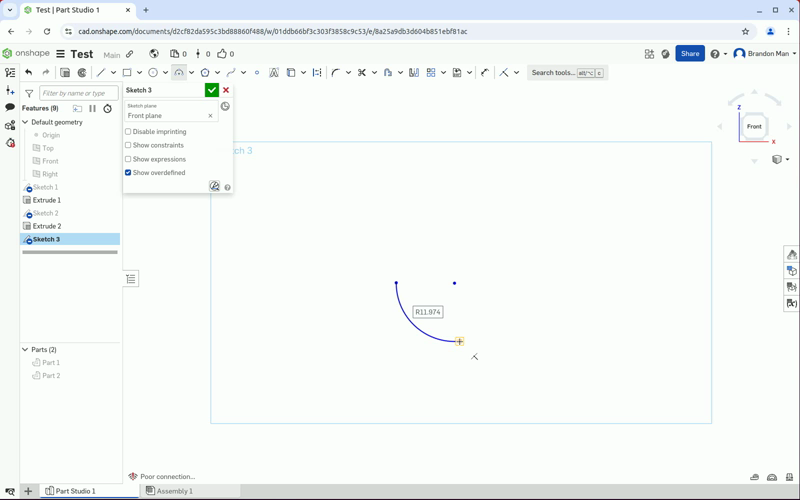
key_down(shift)
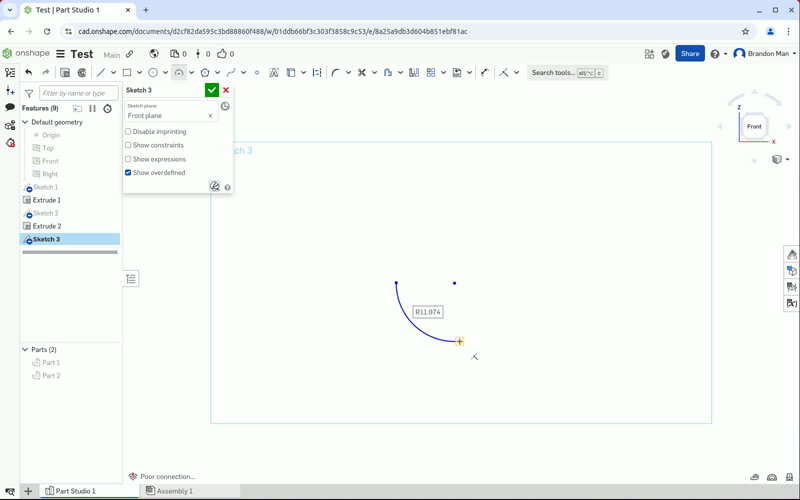
mouse_move(525, 282)
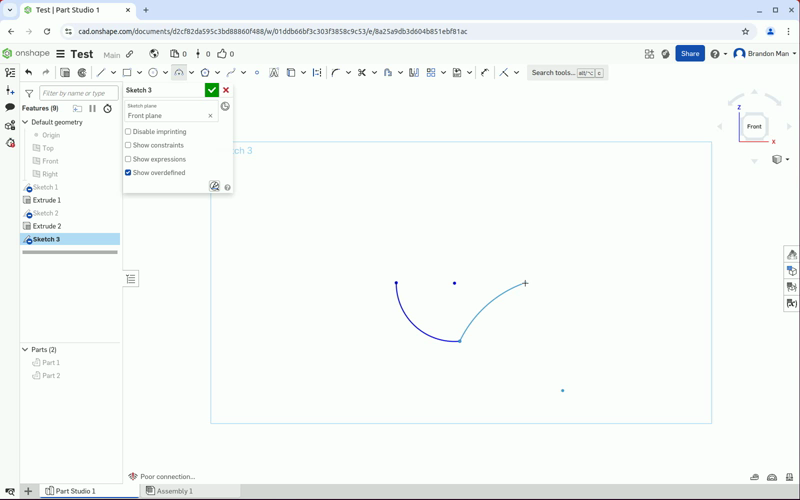
click(525, 282)
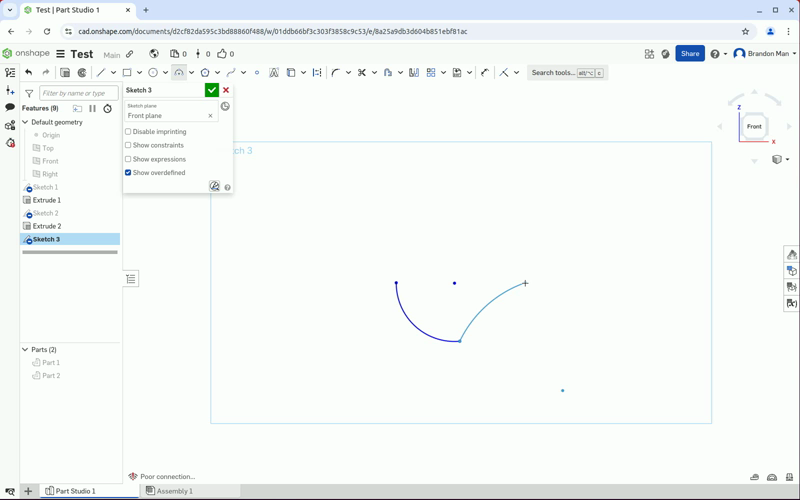
mouse_move(505, 326)
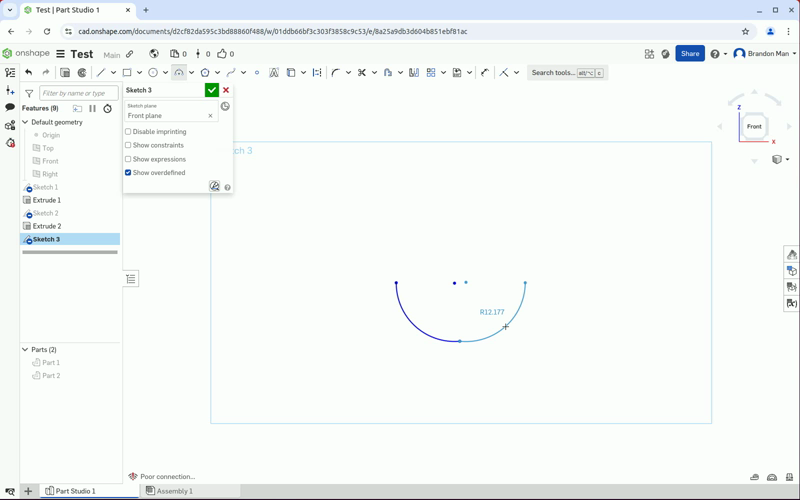
click(505, 326)
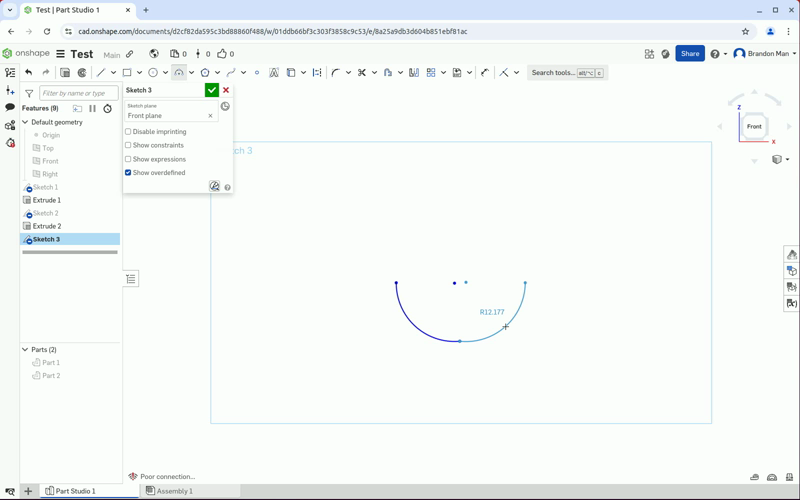
key_up(shift)
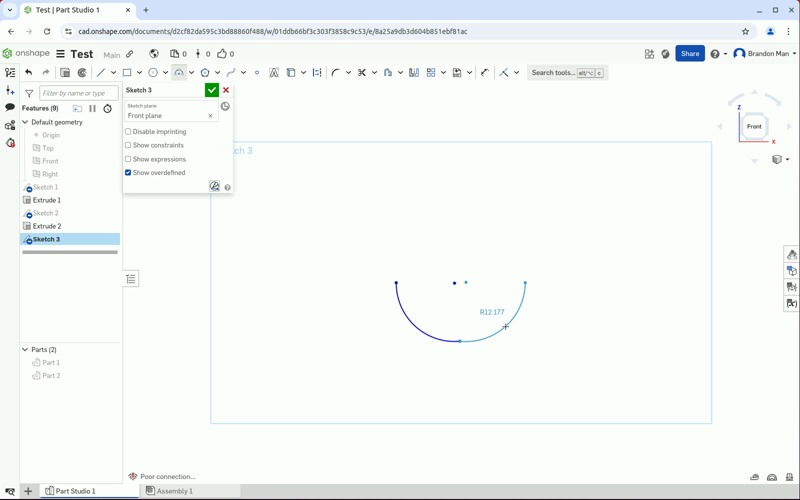
mouse_move(525, 282)
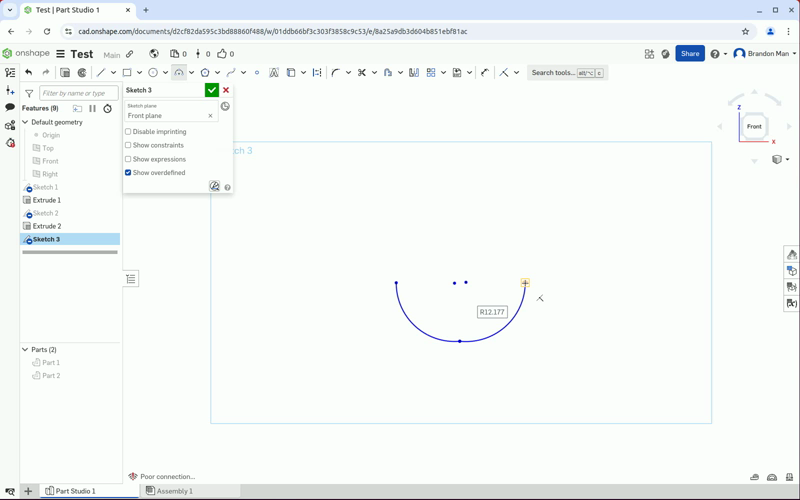
click(525, 282)
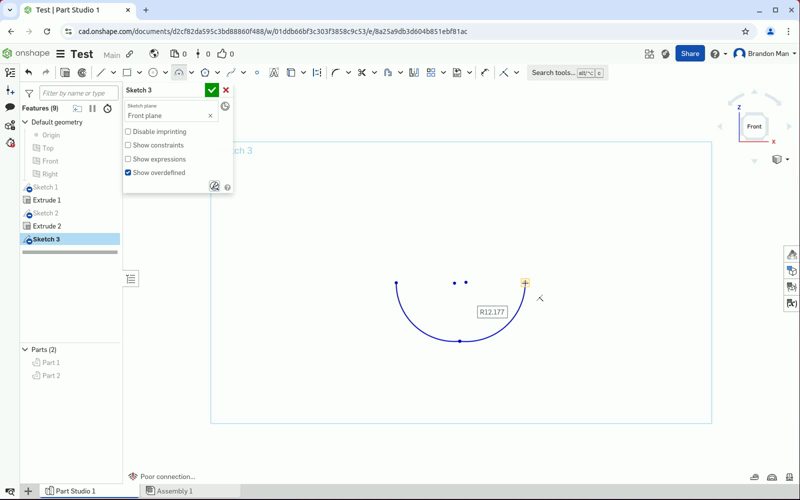
key_down(shift)
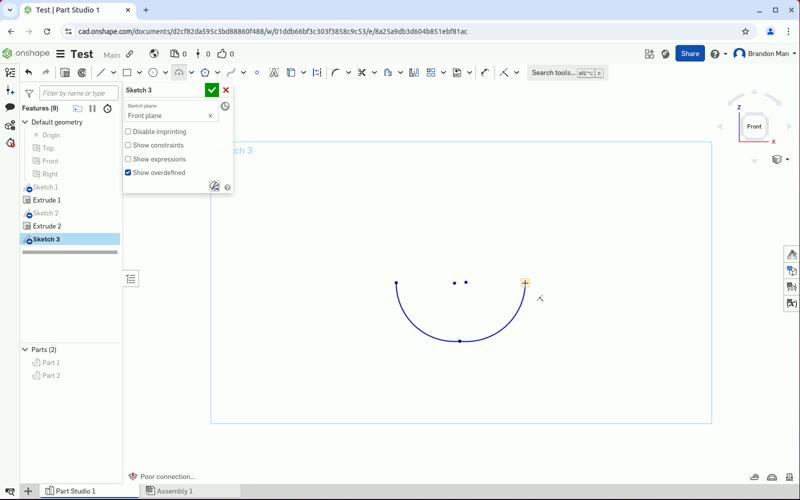
mouse_move(459, 212)
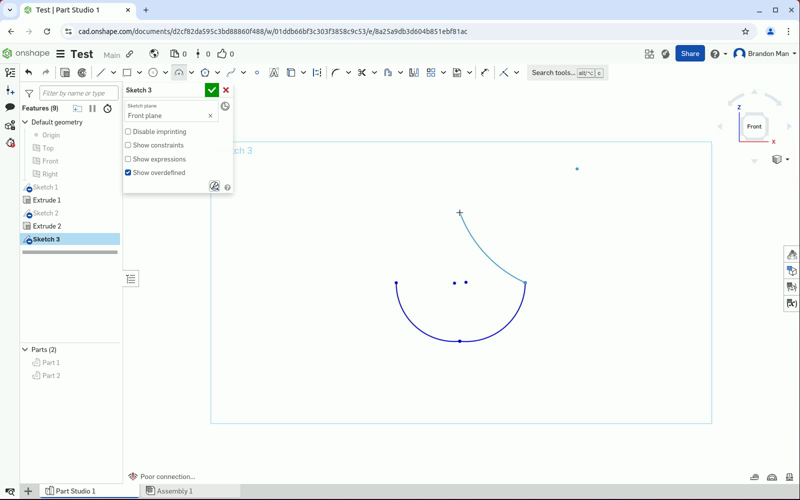
click(459, 212)
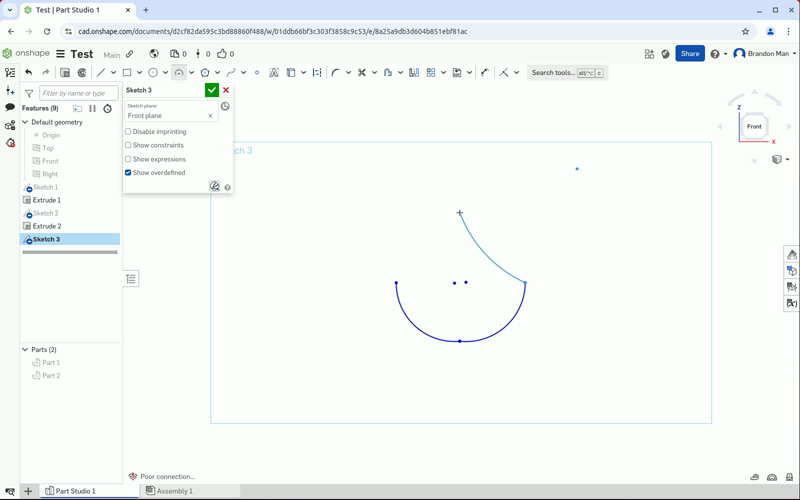
mouse_move(507, 234)
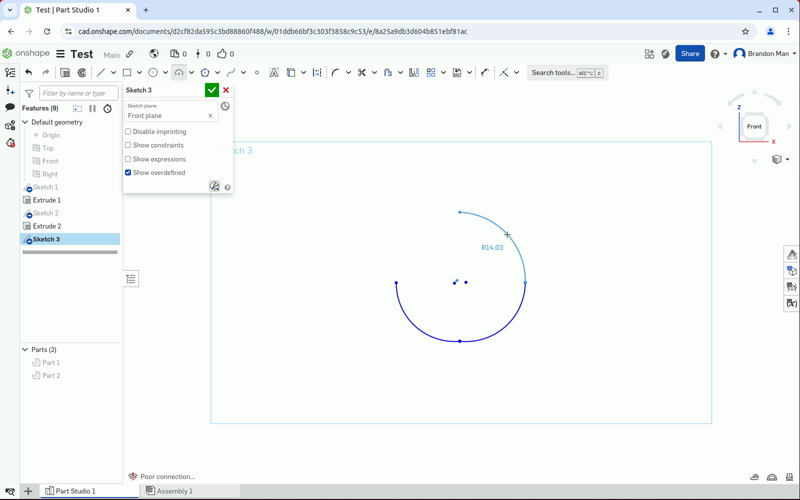
click(507, 234)
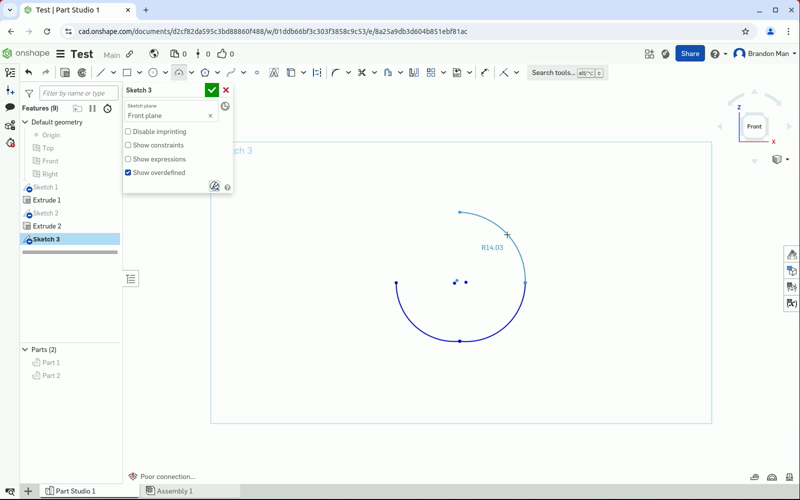
key_up(shift)
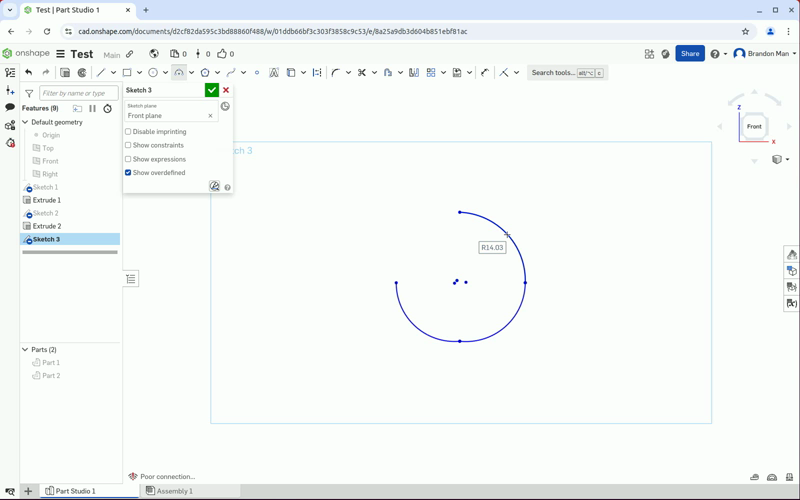
mouse_move(459, 212)
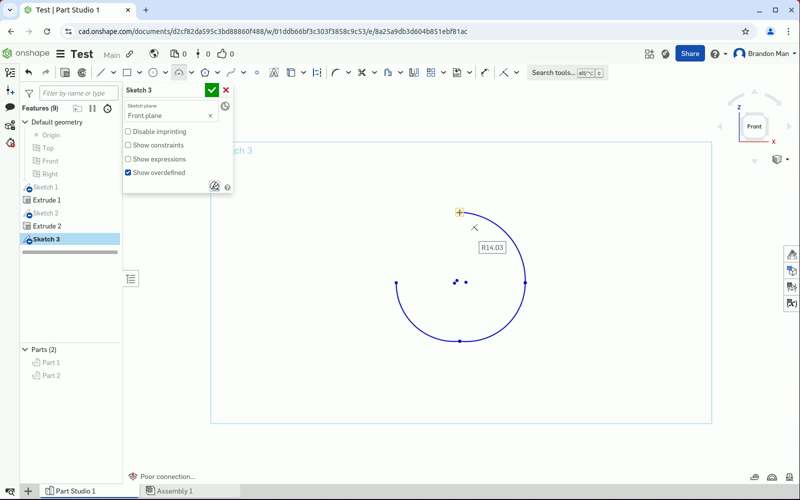
click(459, 212)
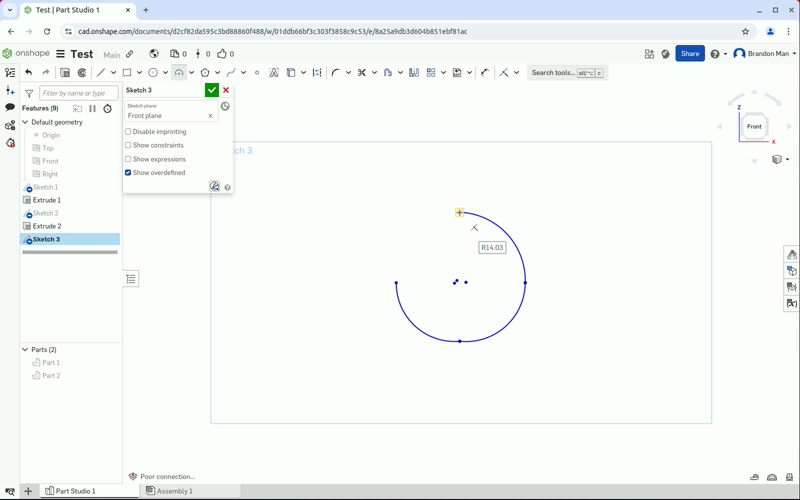
mouse_move(396, 282)
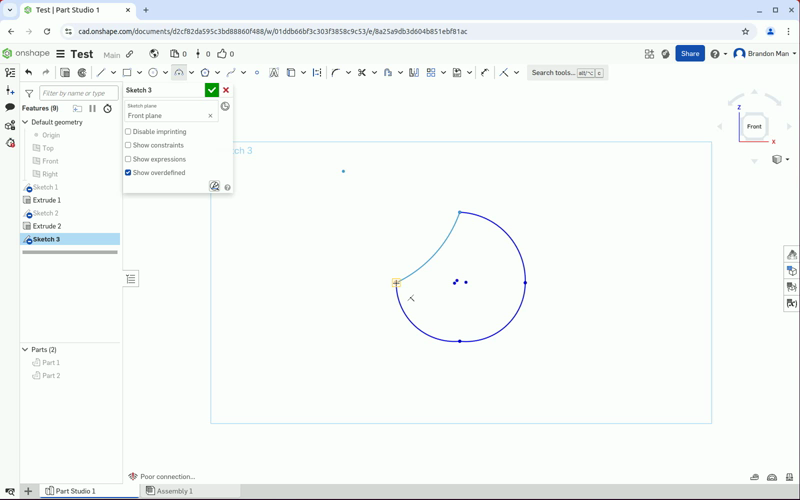
click(396, 282)
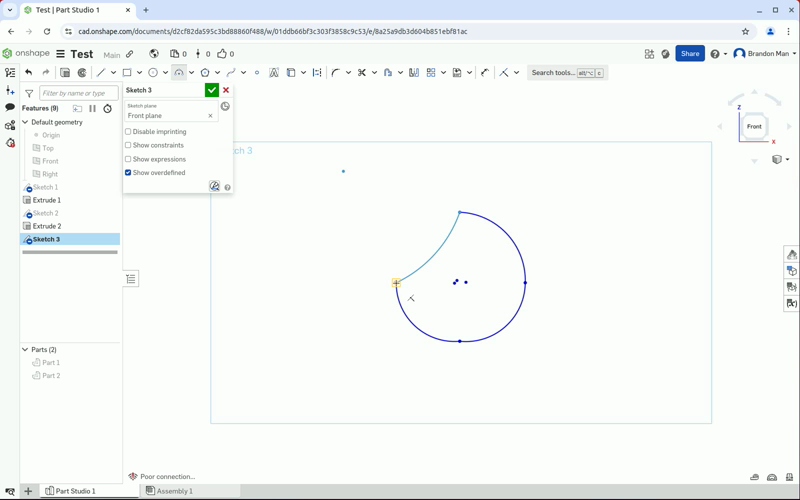
key_down(shift)
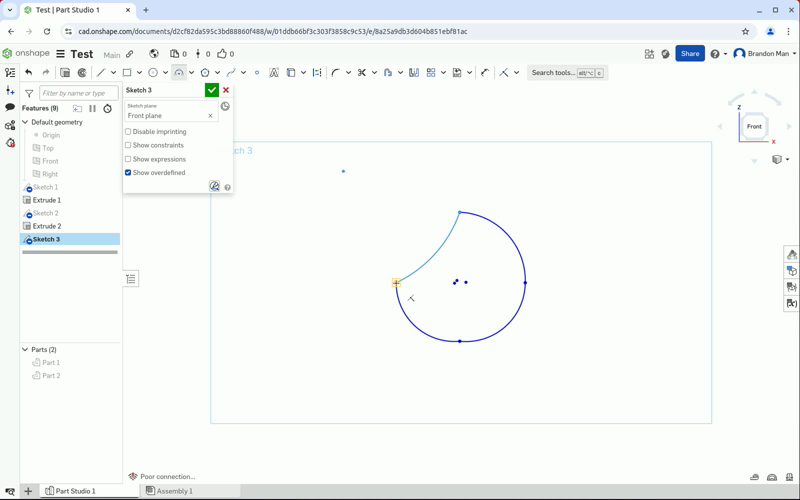
mouse_move(413, 234)
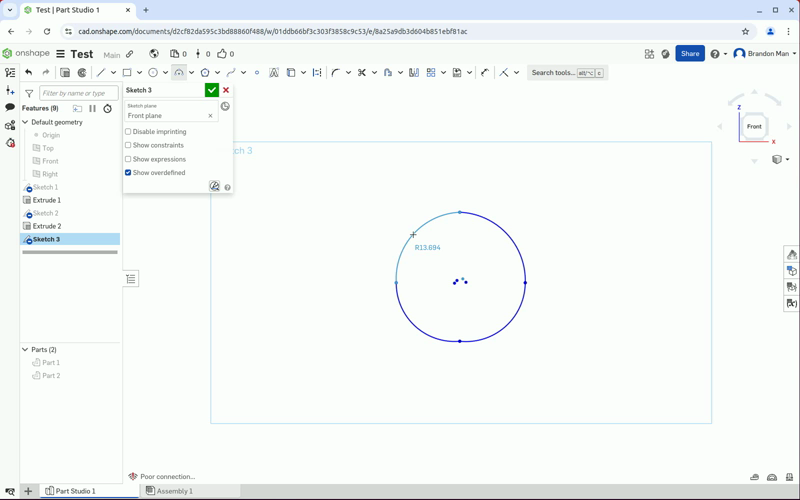
click(413, 234)
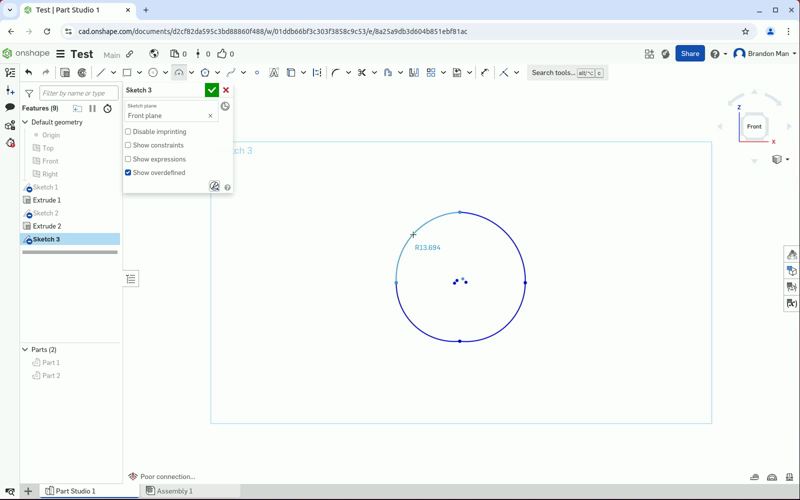
key_up(shift)
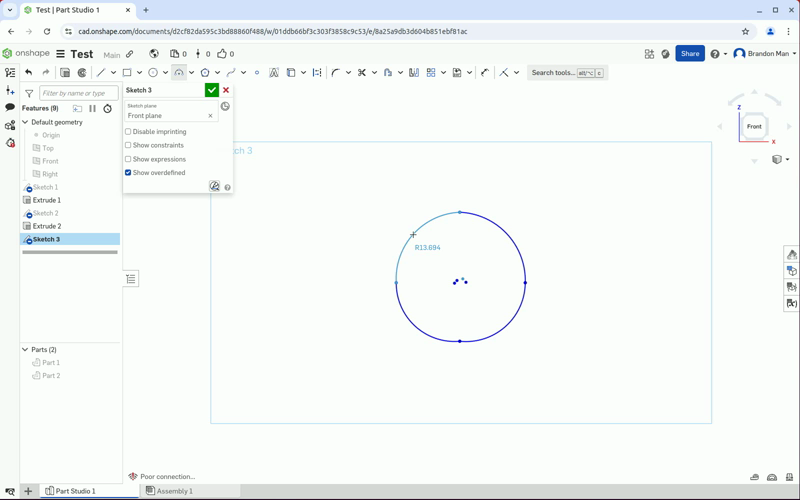
key(esc)
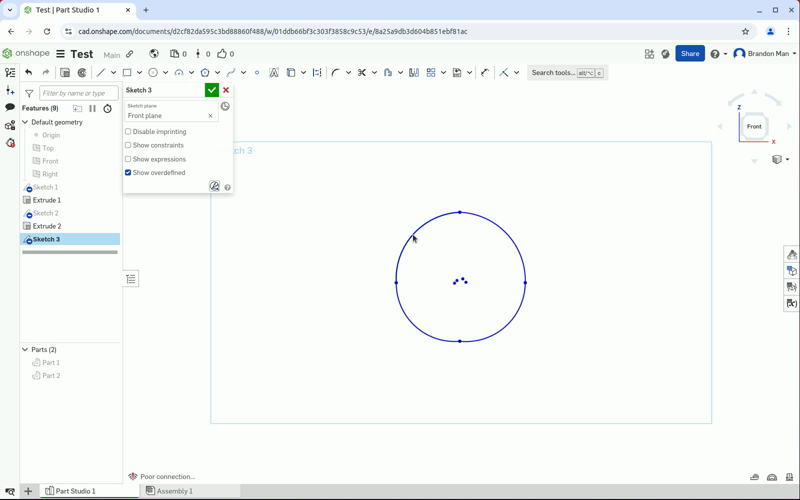
mouse_move(500, 296)
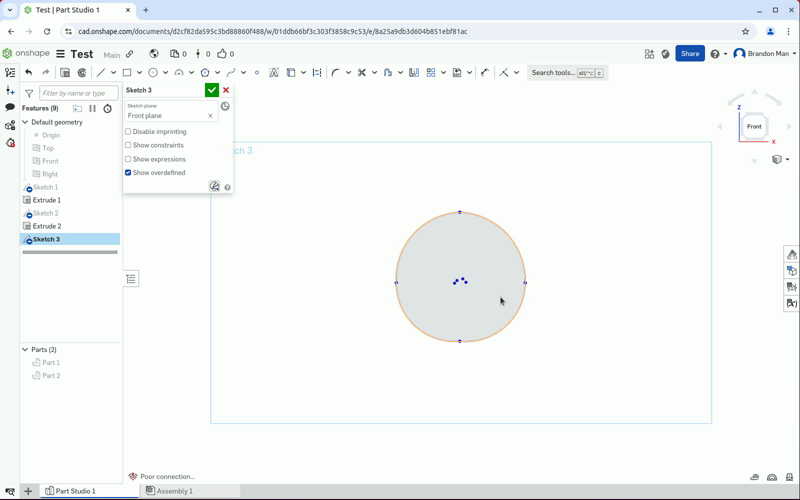
click(500, 296)
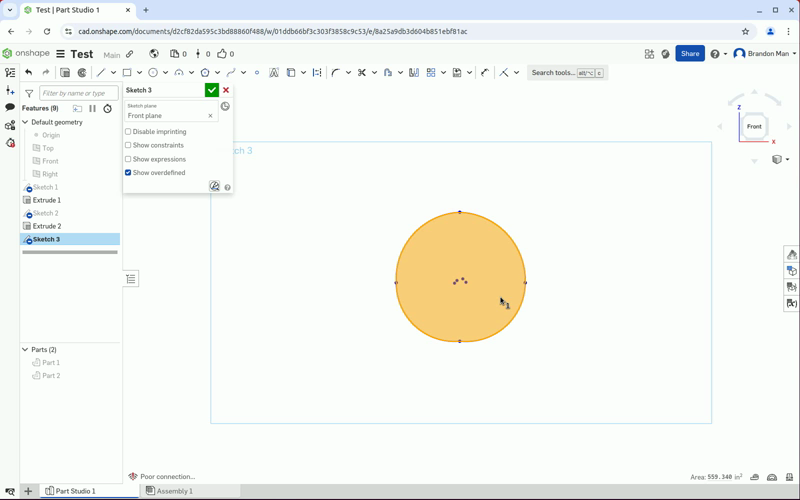
mouse_move(73, 352)
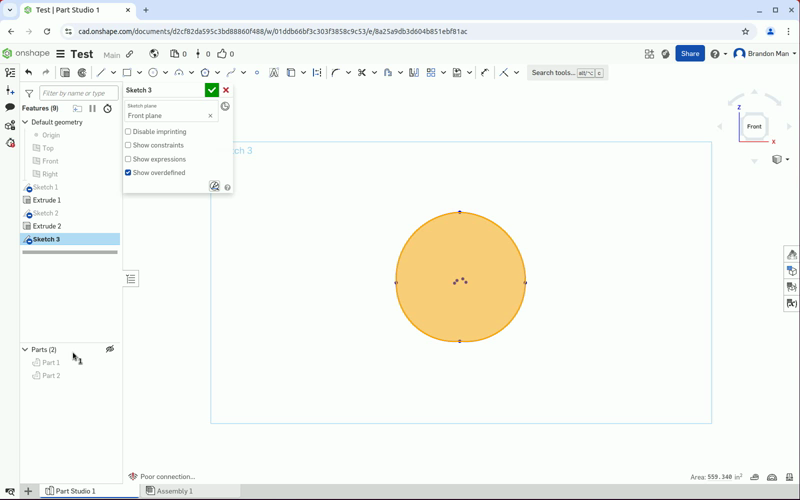
key(shift+y)
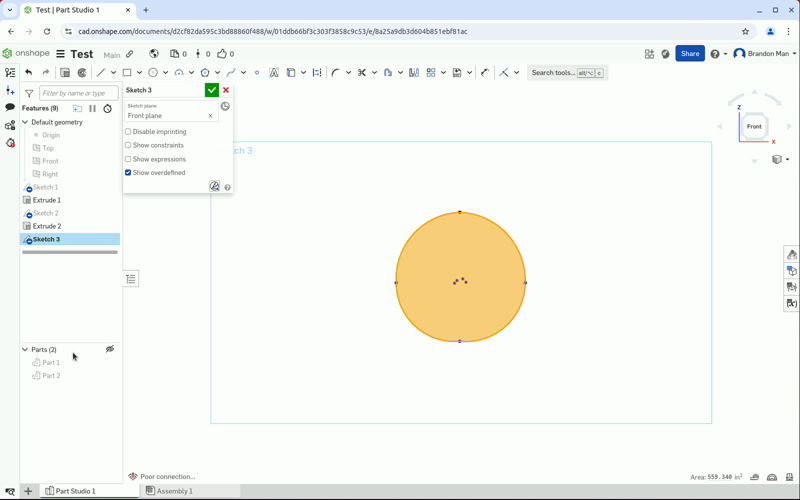
key(shift+e)
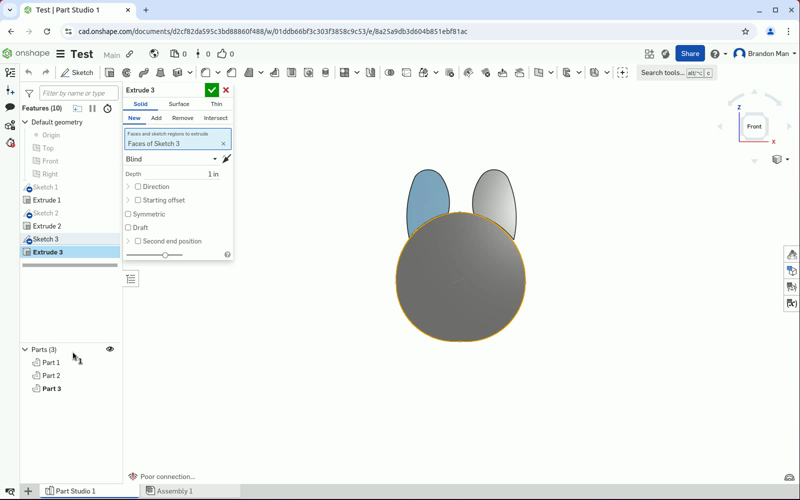
mouse_move(143, 106)
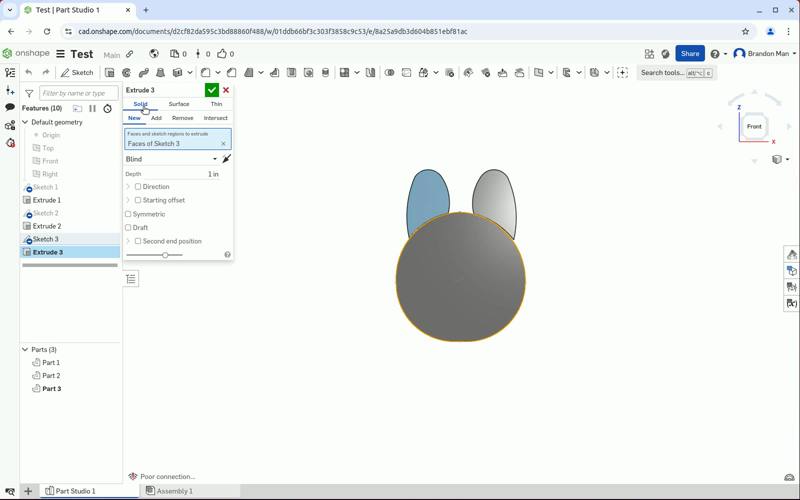
click(143, 106)
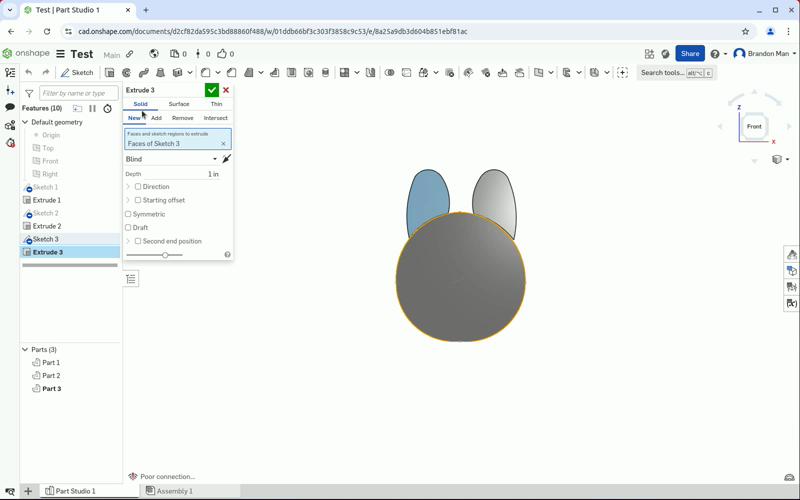
mouse_move(137, 120)
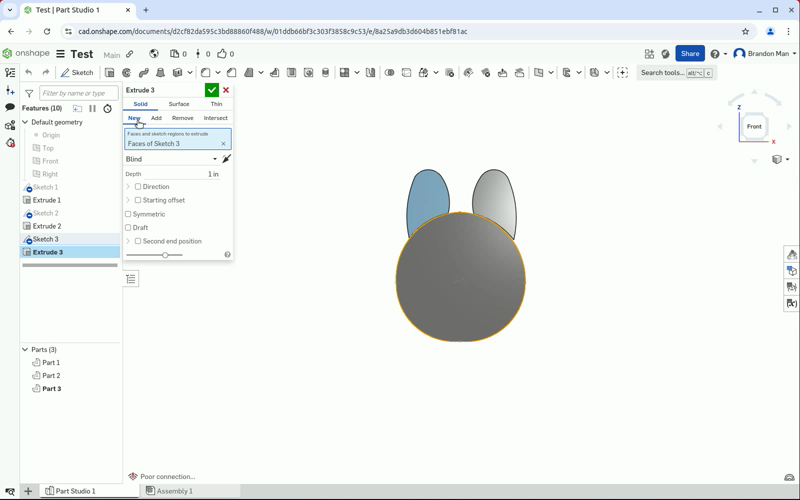
click(137, 120)
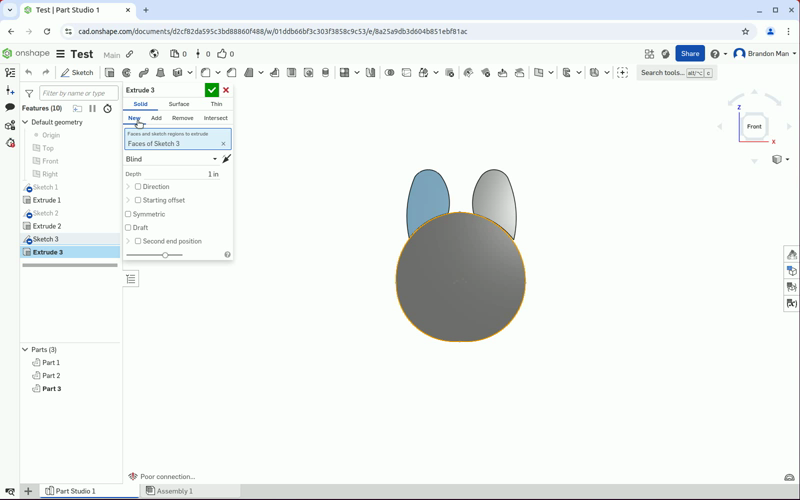
key(tab, 4)
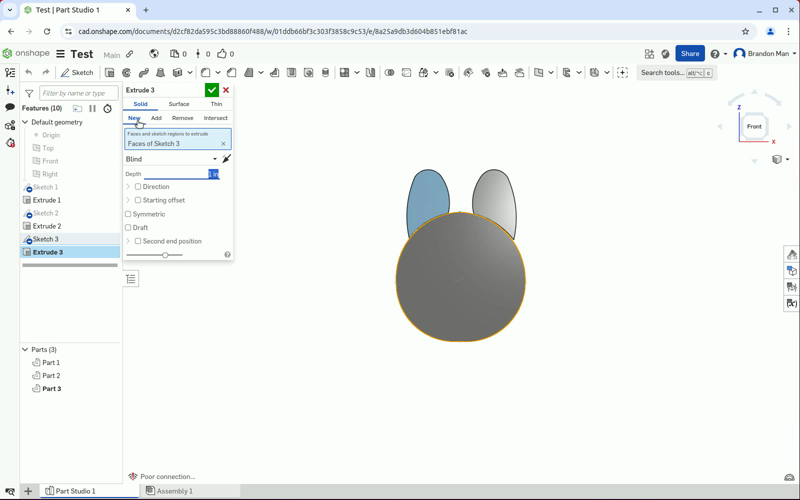
text(5.055)
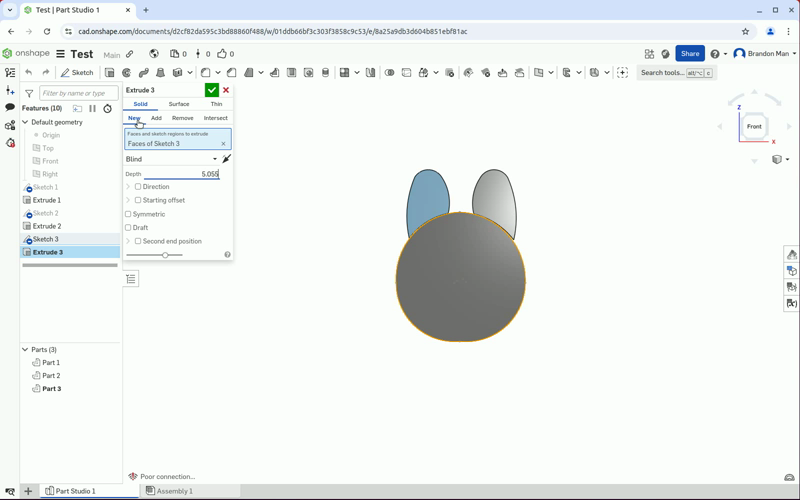
key(enter)
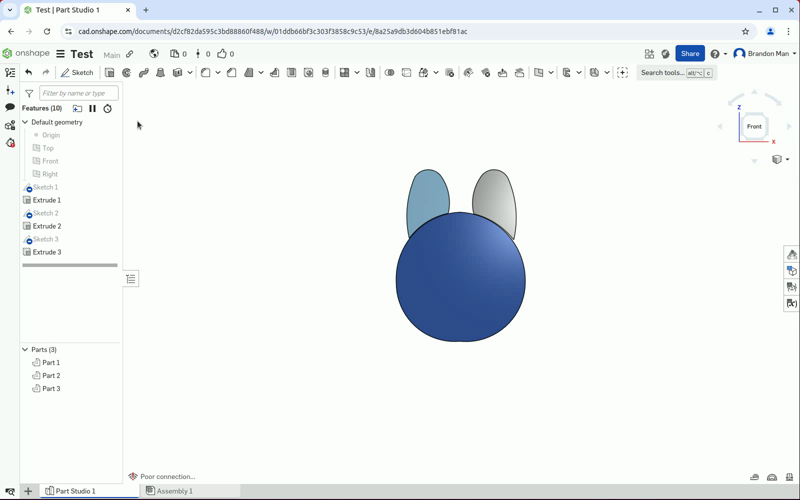
key(shift+h)
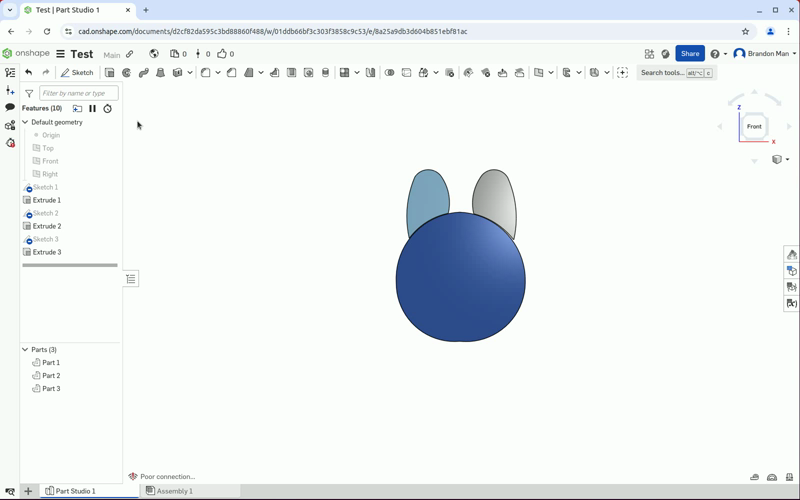
key(shift+h)
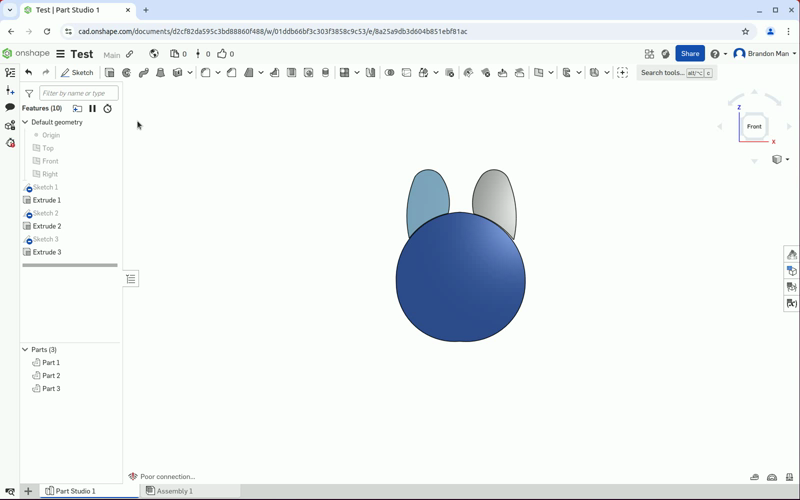
mouse_move(73, 189)
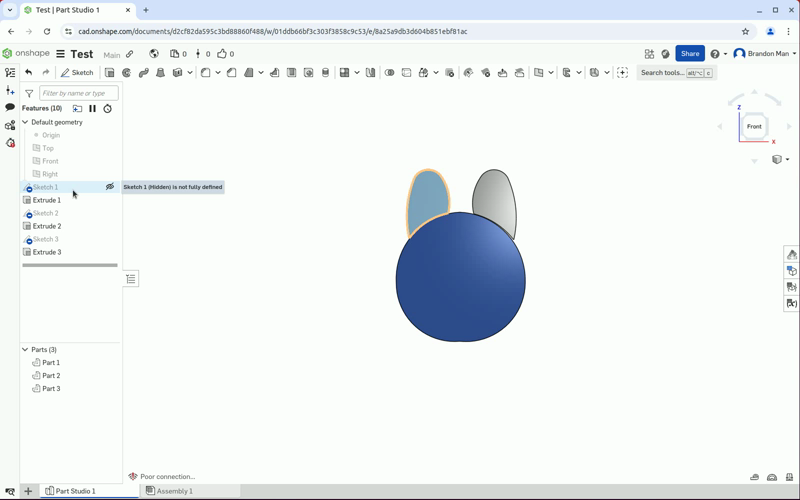
click(73, 189)
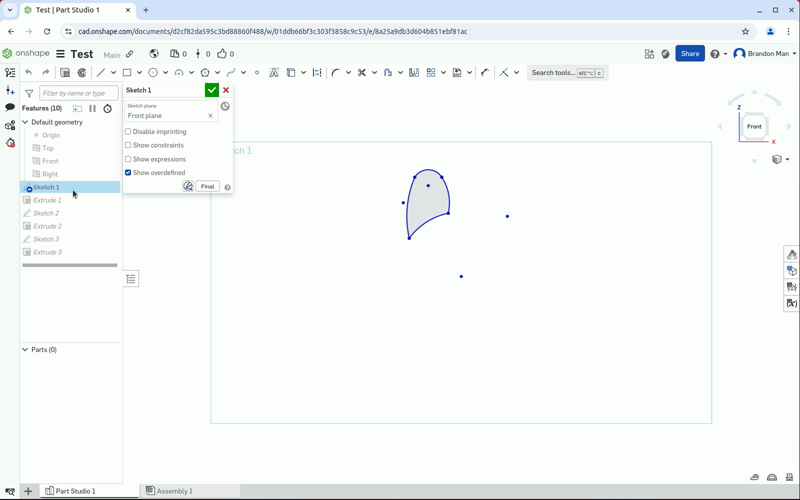
mouse_move(229, 92)
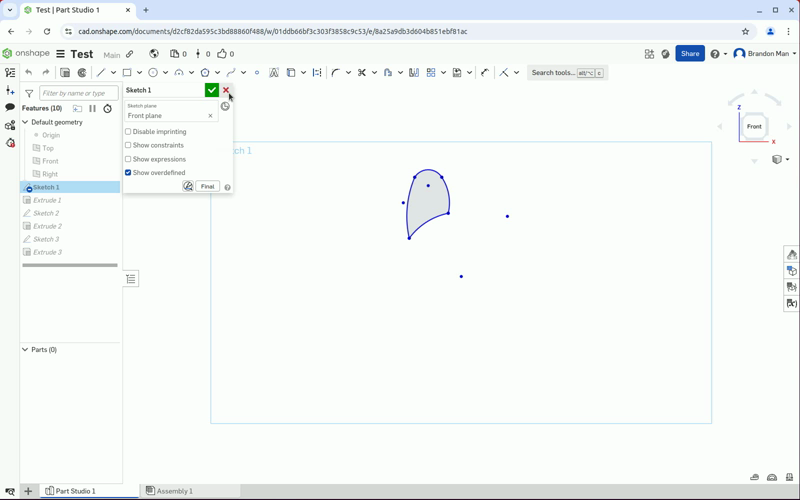
click(229, 92)
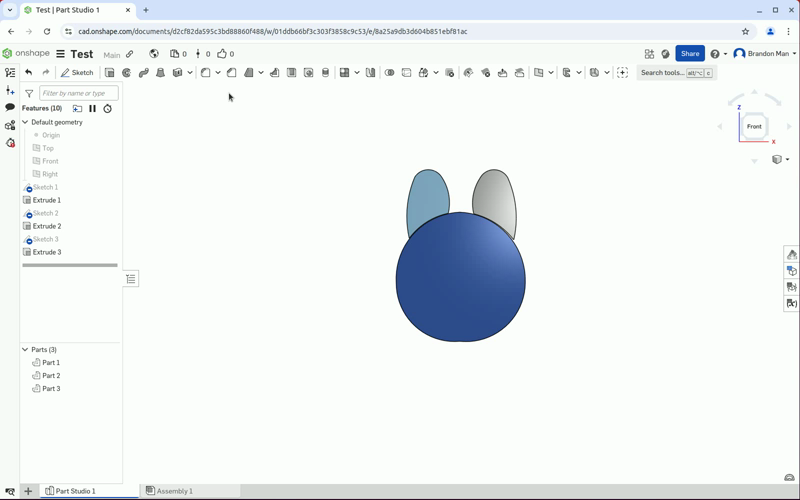
mouse_move(541, 75)
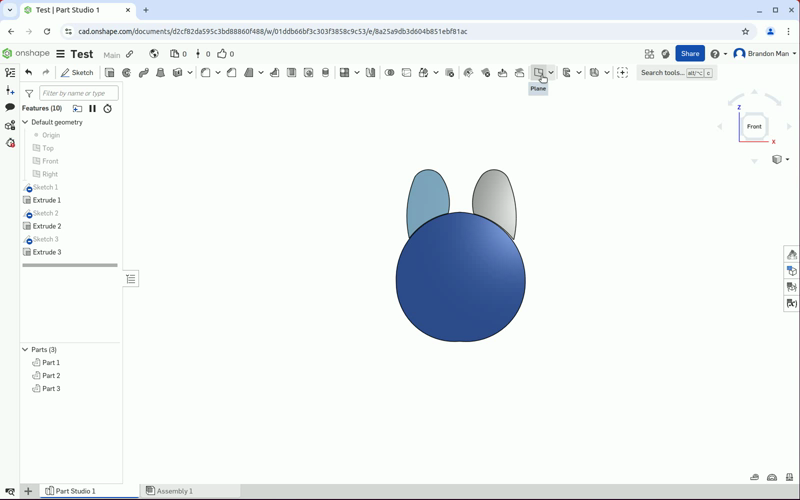
click(541, 75)
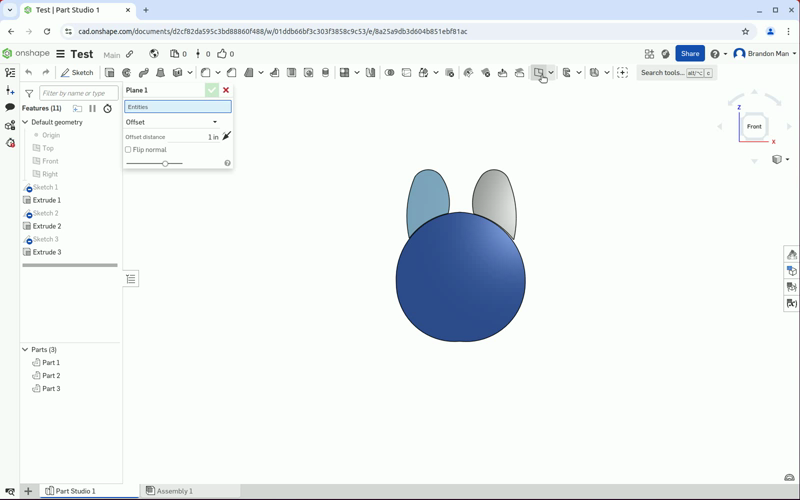
mouse_move(73, 163)
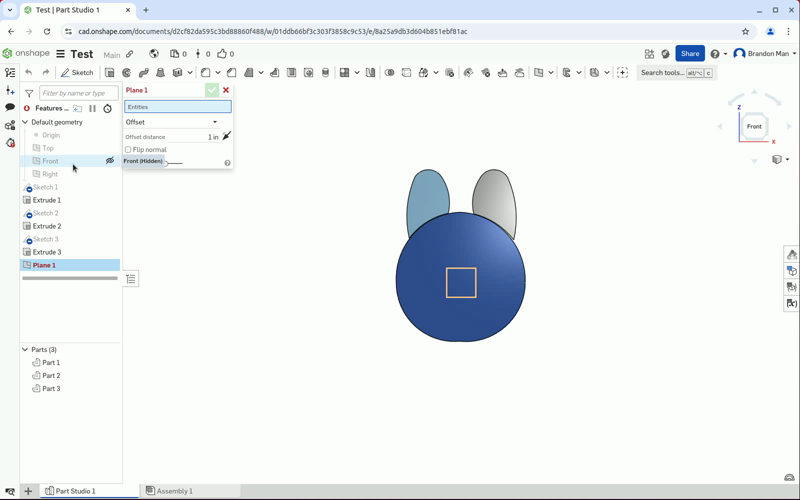
click(73, 163)
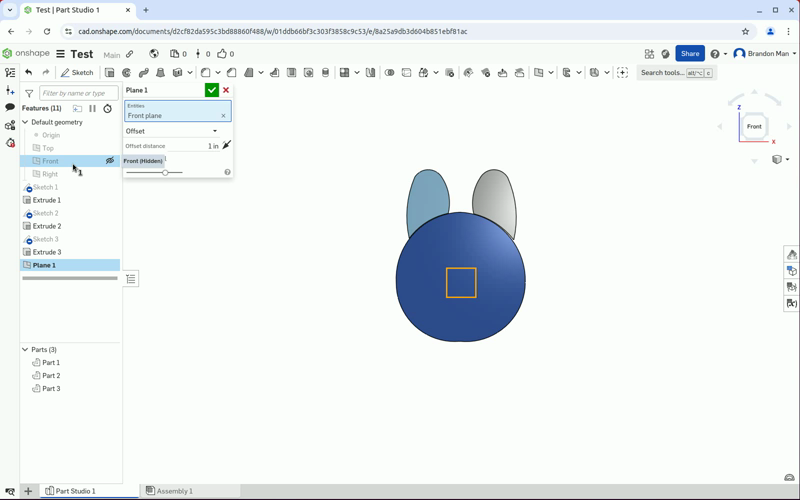
key(tab, 2)
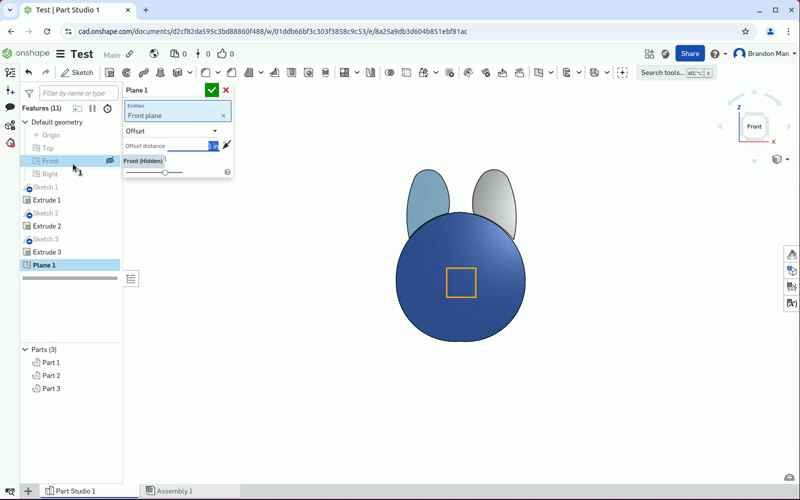
text(5.053)
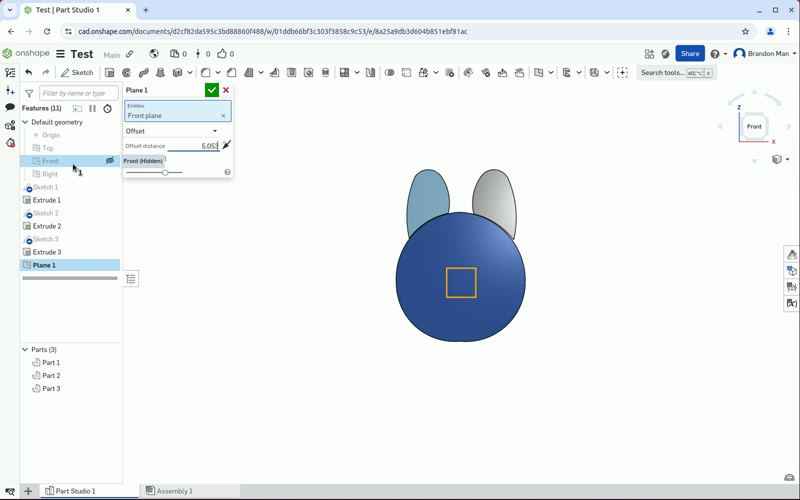
key(enter, 2)
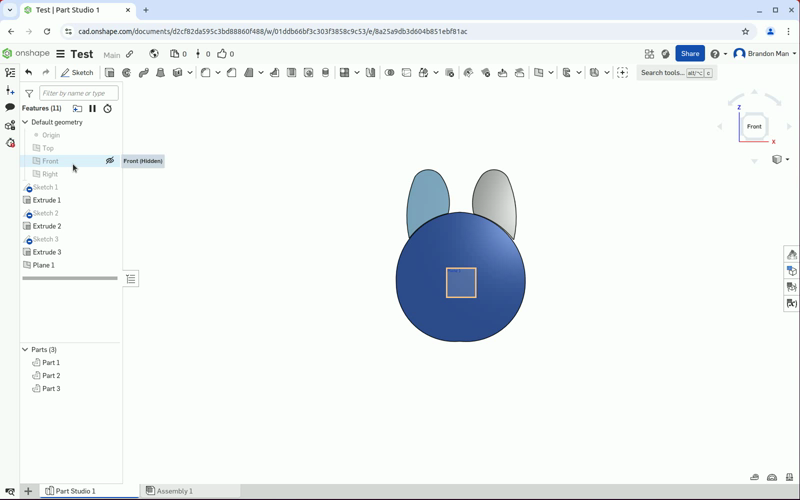
key(shift+s)
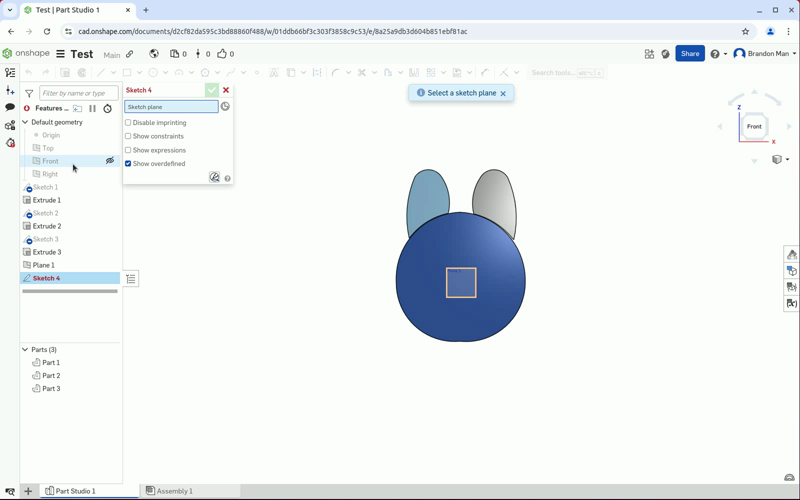
mouse_move(73, 267)
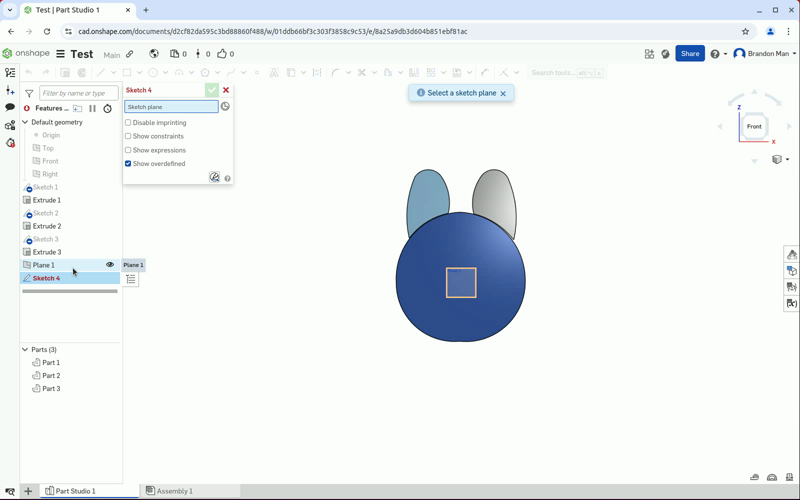
click(73, 267)
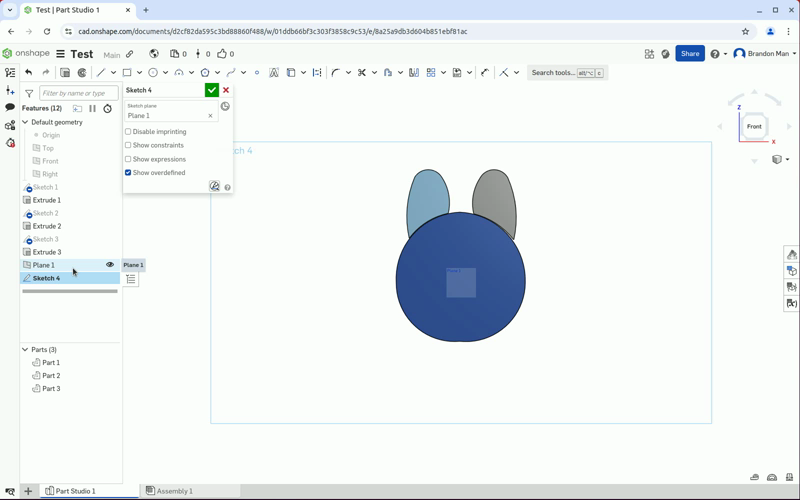
mouse_move(73, 352)
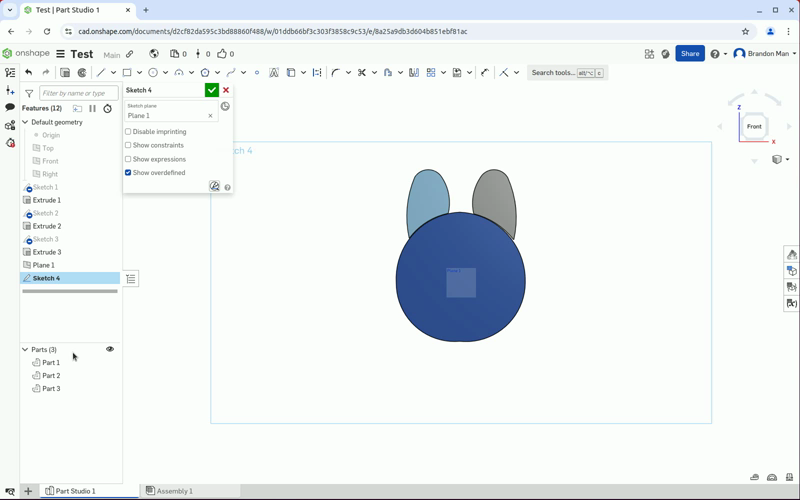
key(y)
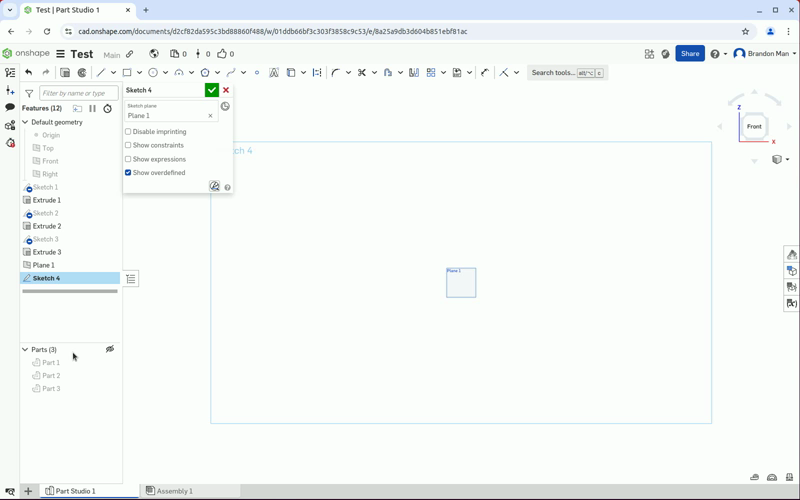
key(l)
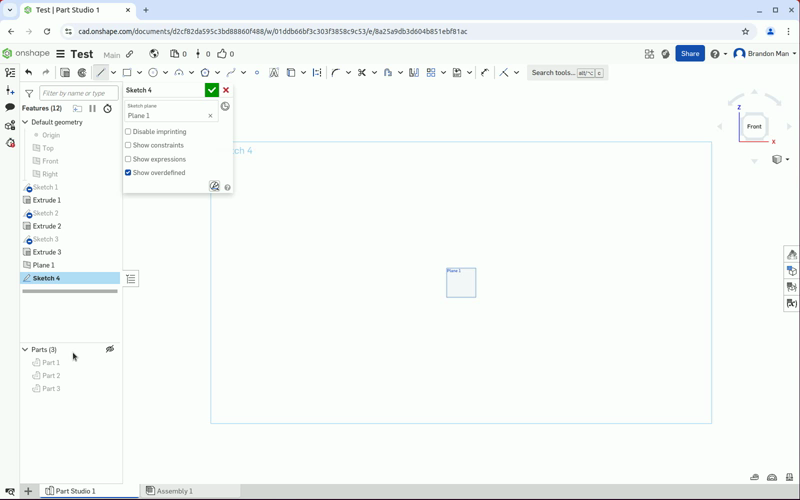
key_down(shift)
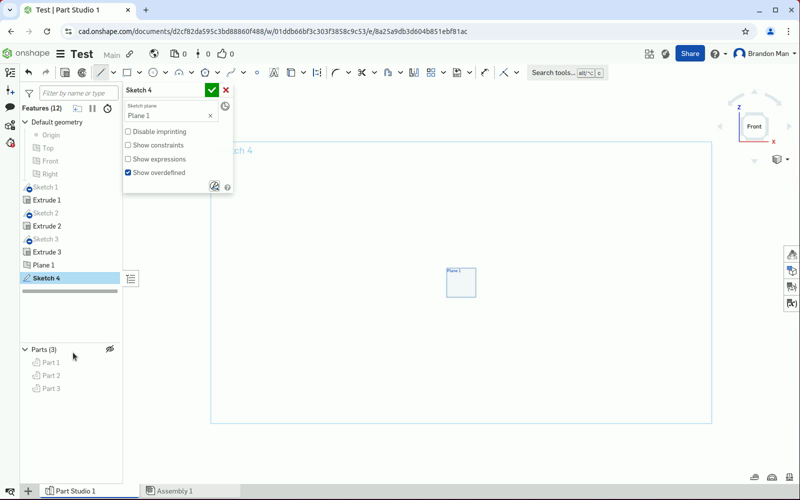
mouse_move(445, 282)
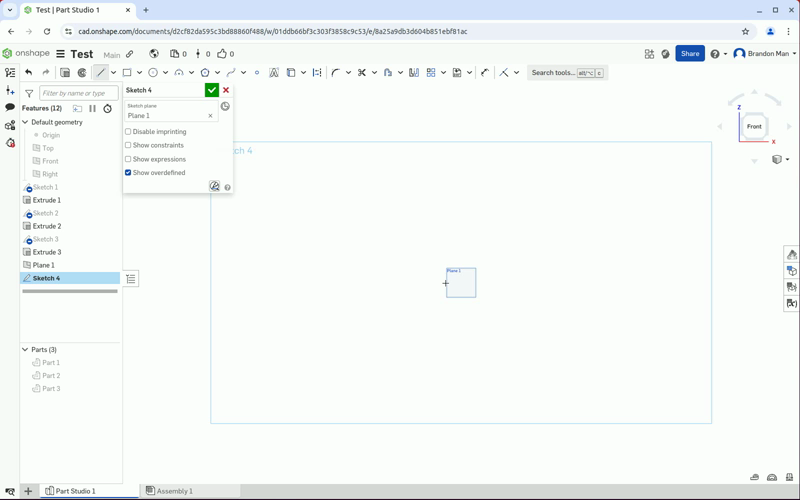
click(445, 282)
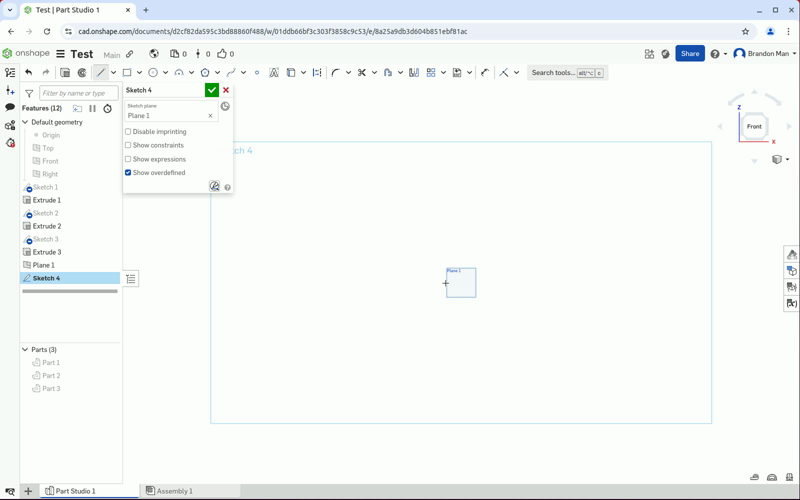
key_up(shift)
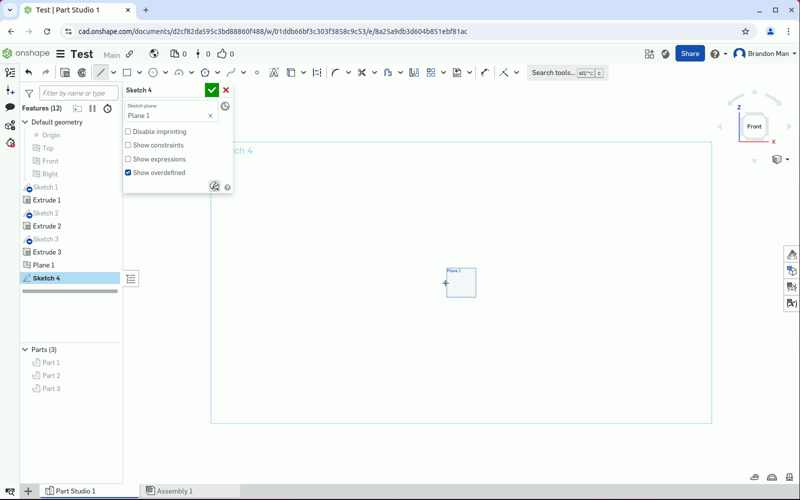
key_down(shift)
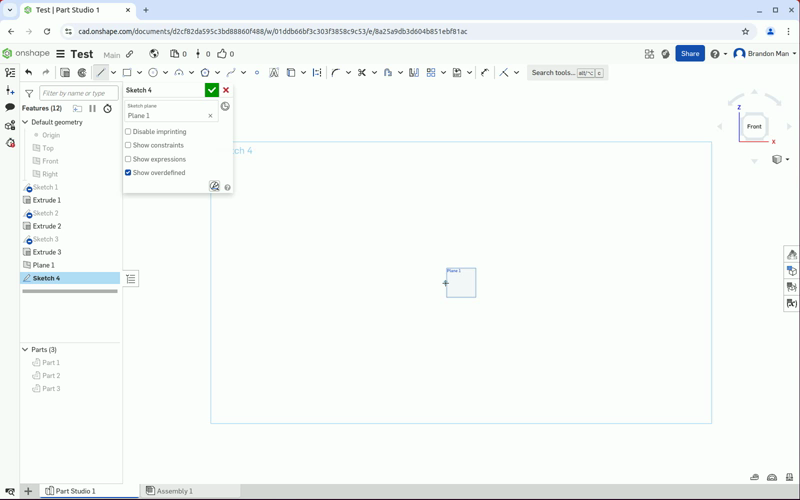
mouse_move(475, 282)
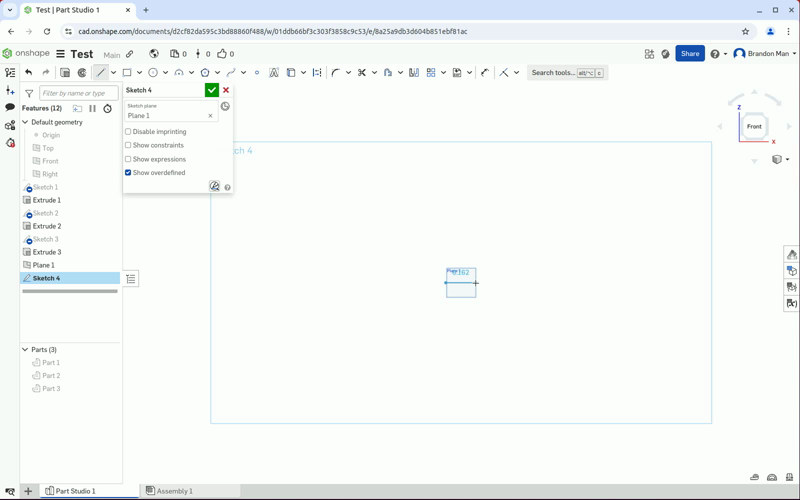
mouse_move(461, 304)
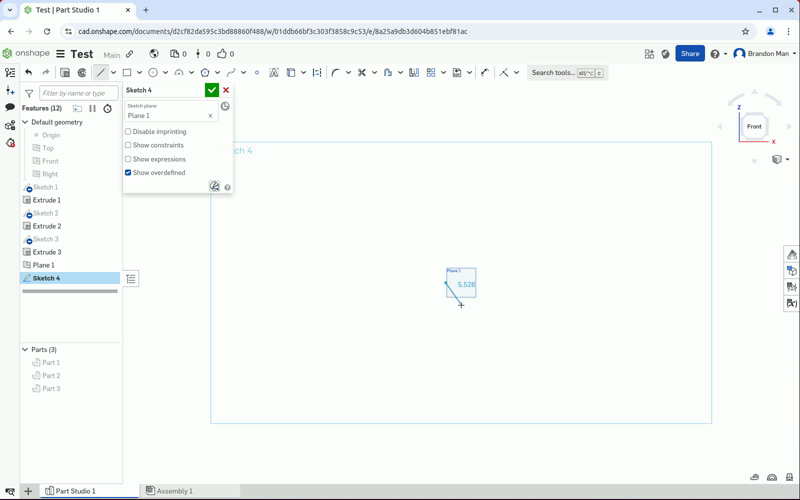
click(461, 304)
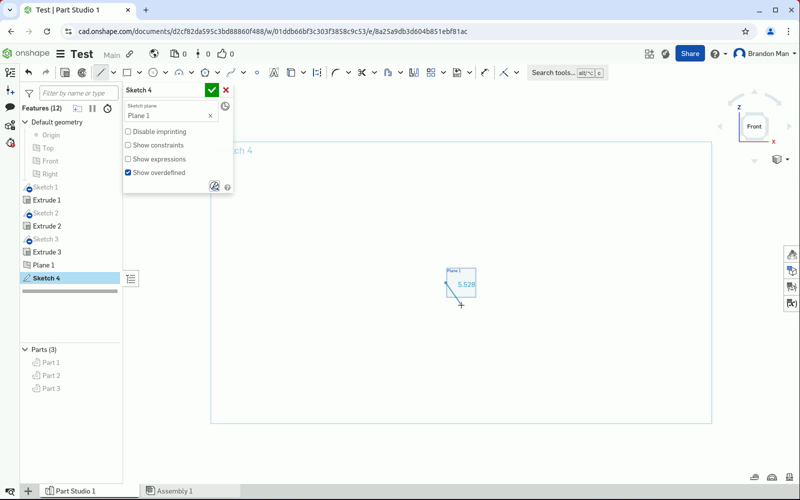
key_up(shift)
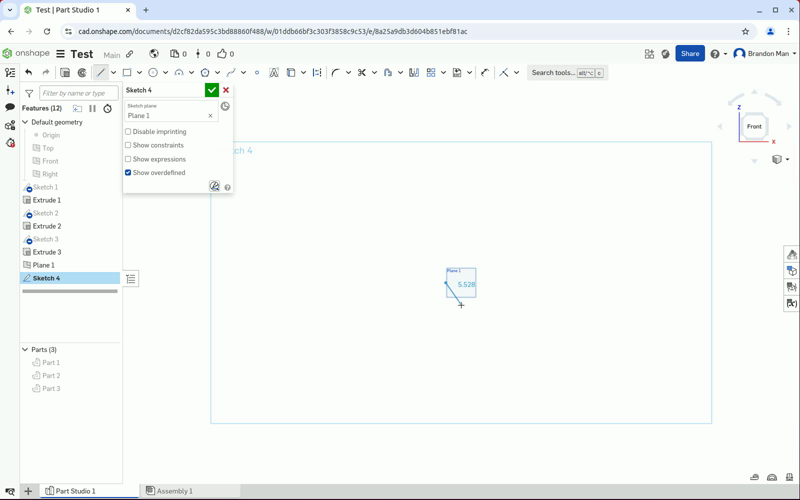
key_down(shift)
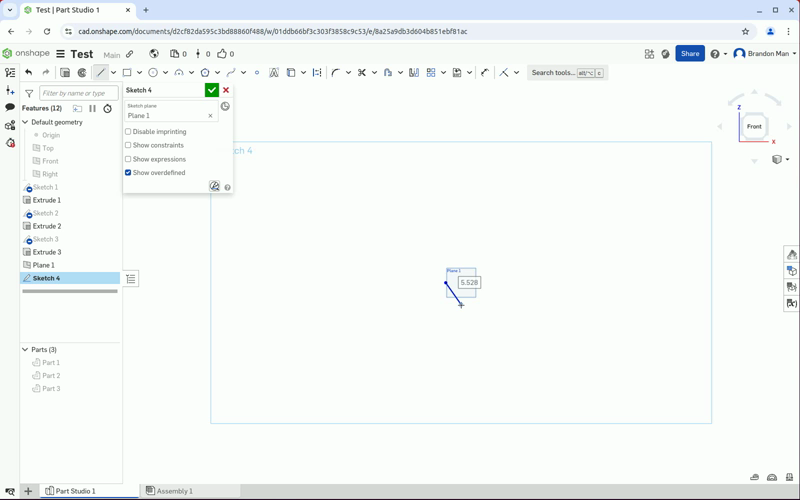
mouse_move(491, 304)
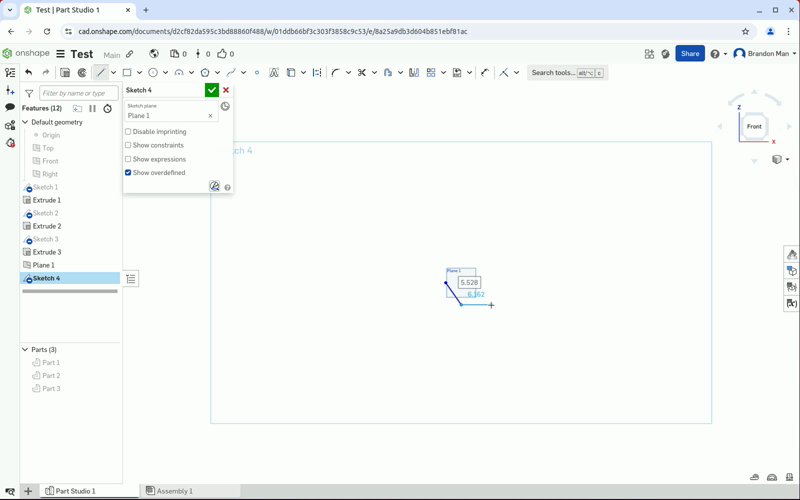
mouse_move(476, 282)
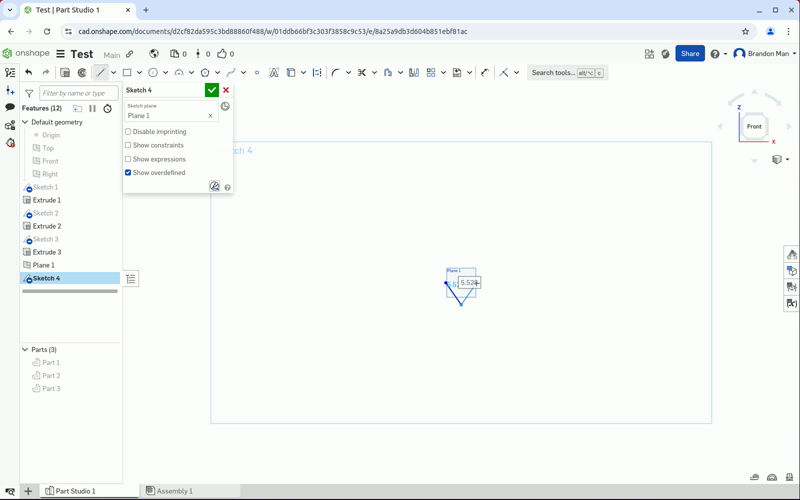
click(476, 282)
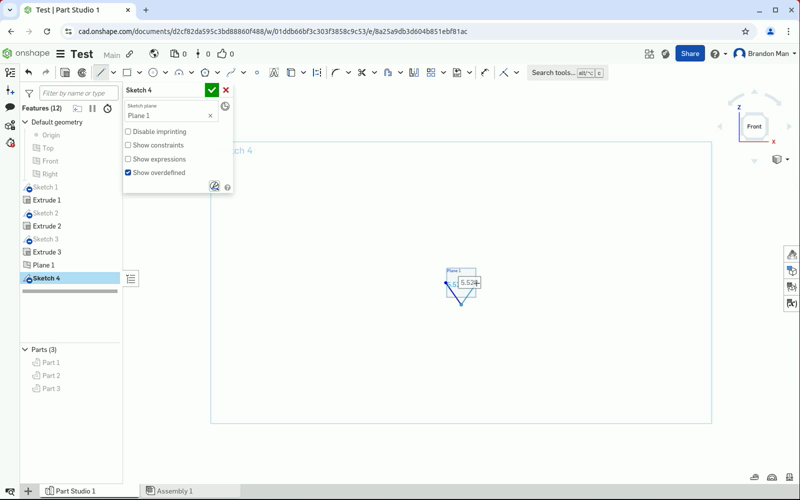
key_up(shift)
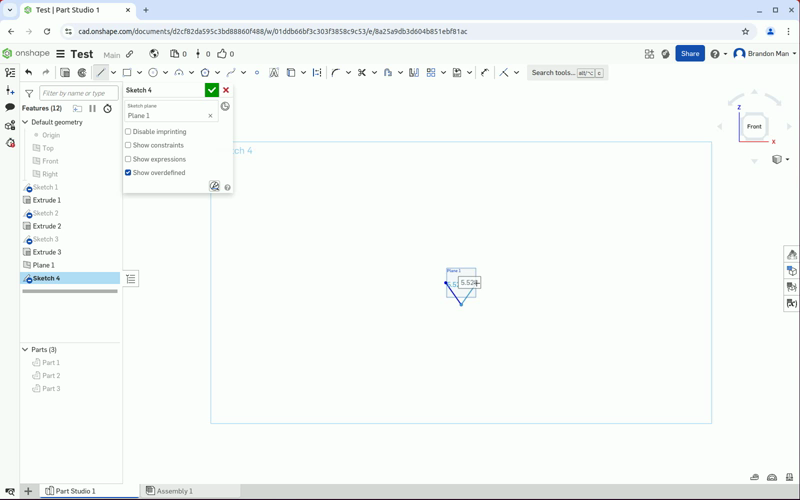
key_down(shift)
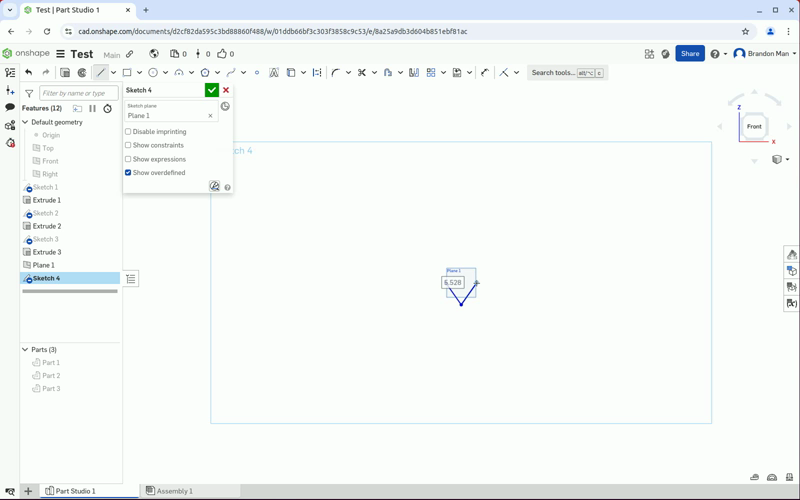
mouse_move(506, 282)
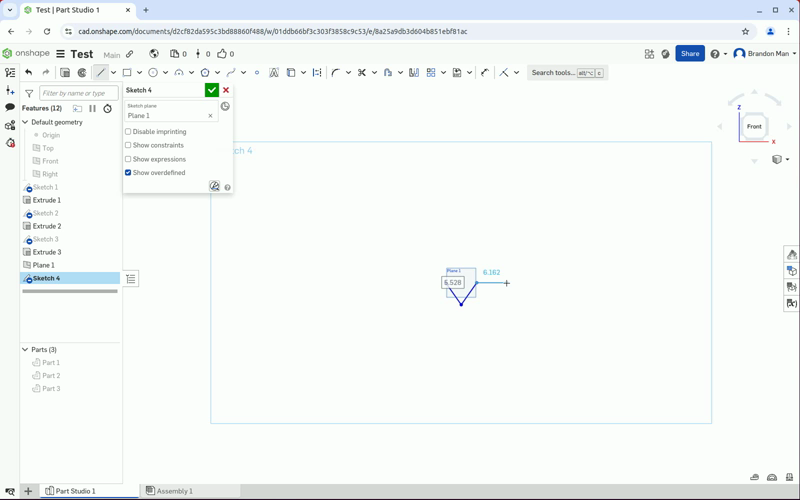
mouse_move(461, 282)
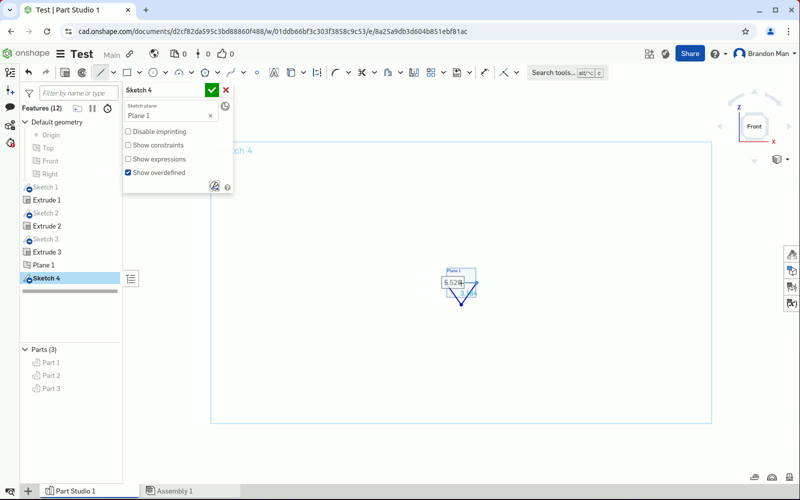
click(461, 282)
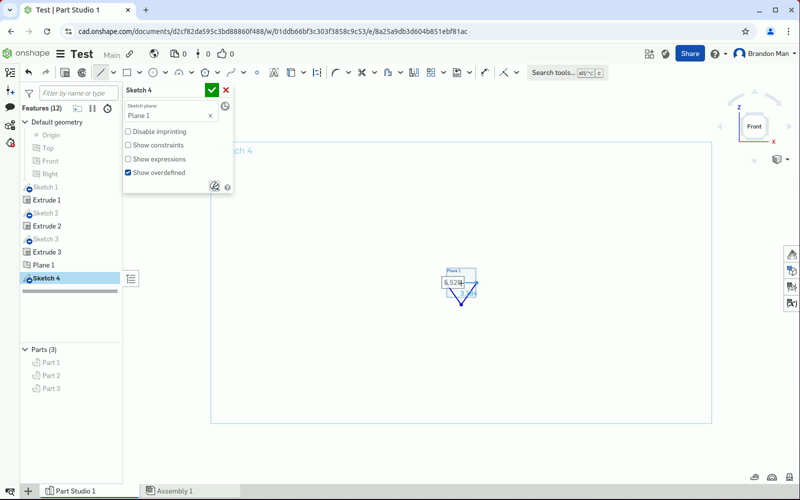
key_up(shift)
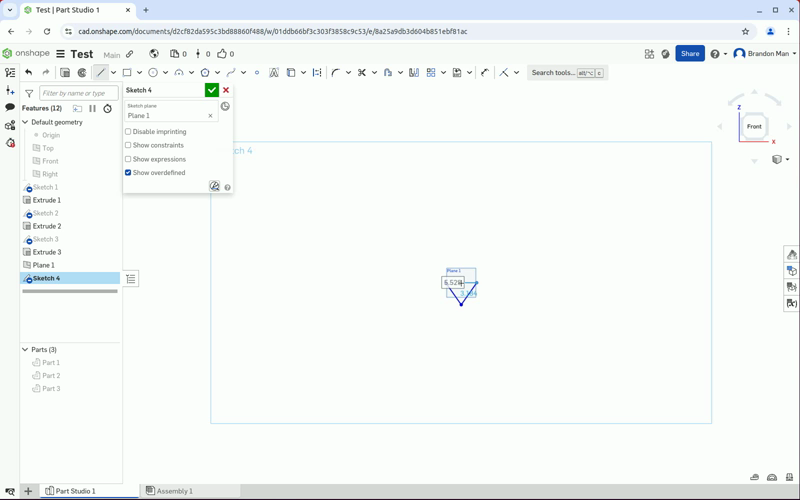
mouse_move(491, 282)
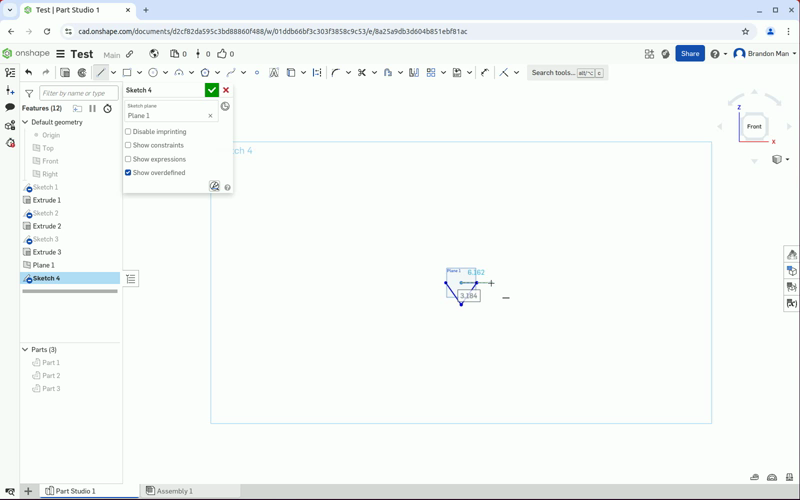
key_down(shift)
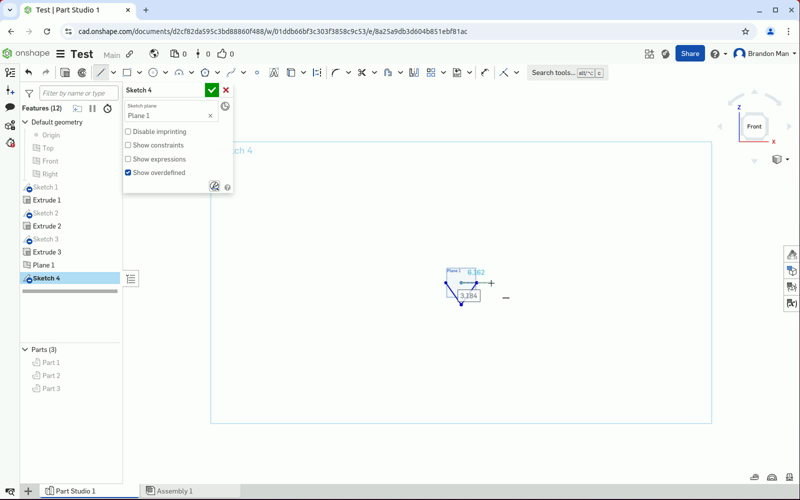
mouse_move(445, 282)
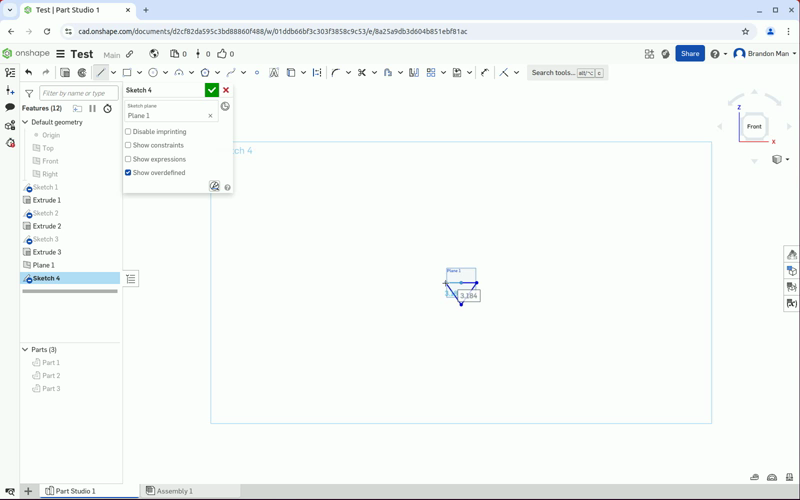
key_up(shift)
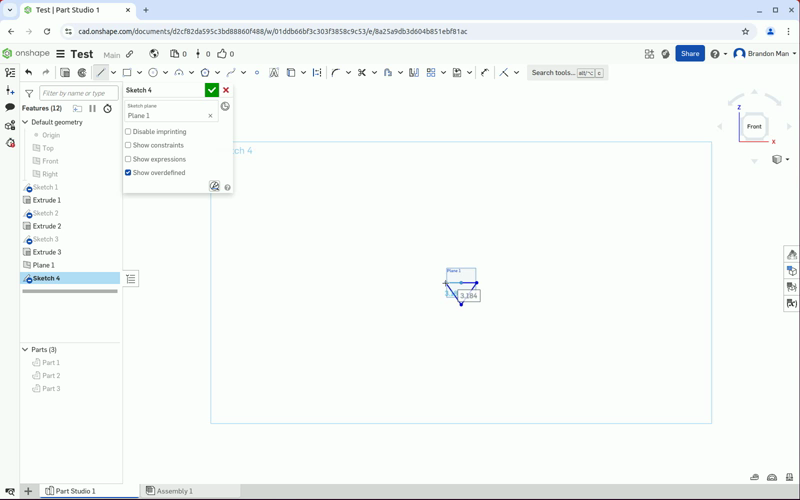
click(445, 282)
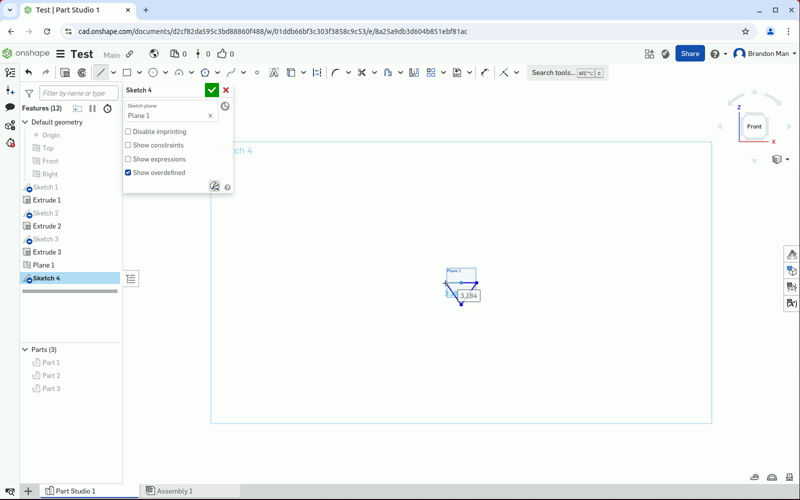
key(esc)
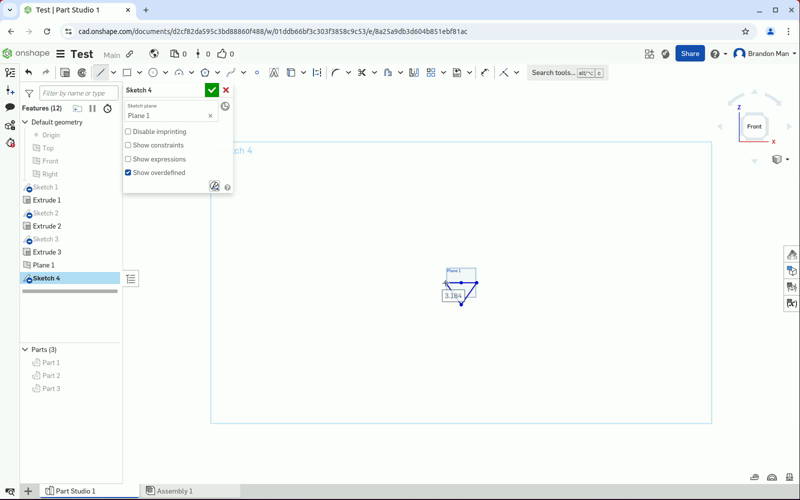
mouse_move(468, 284)
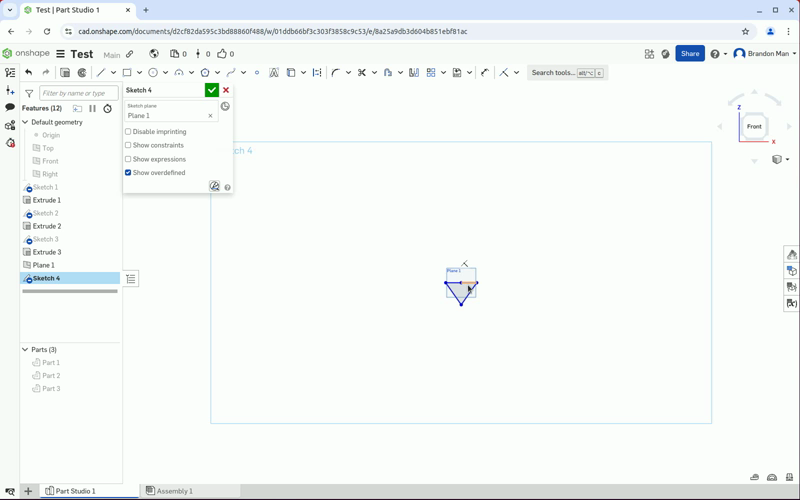
scroll(6)
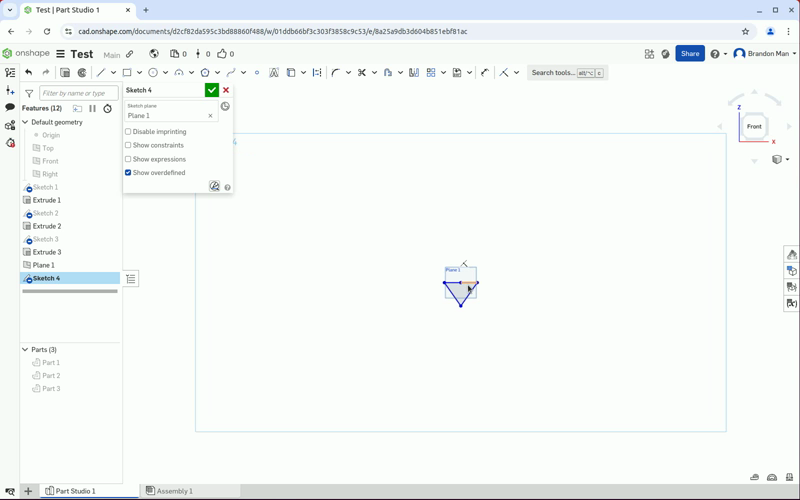
scroll(6)
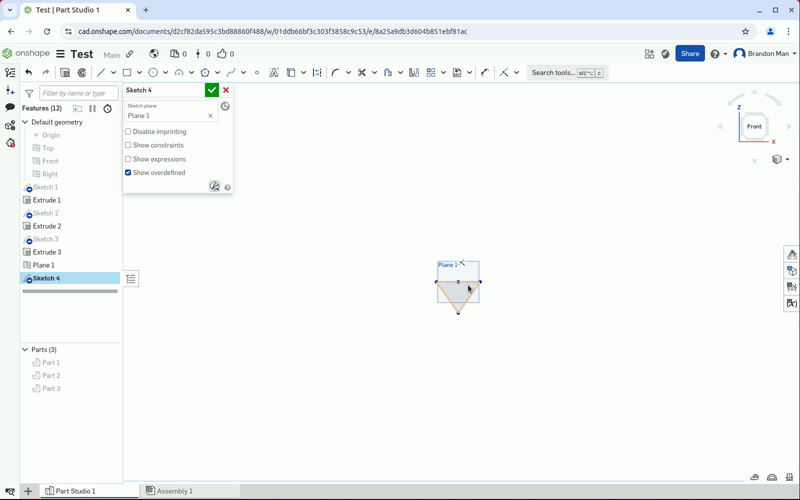
scroll(6)
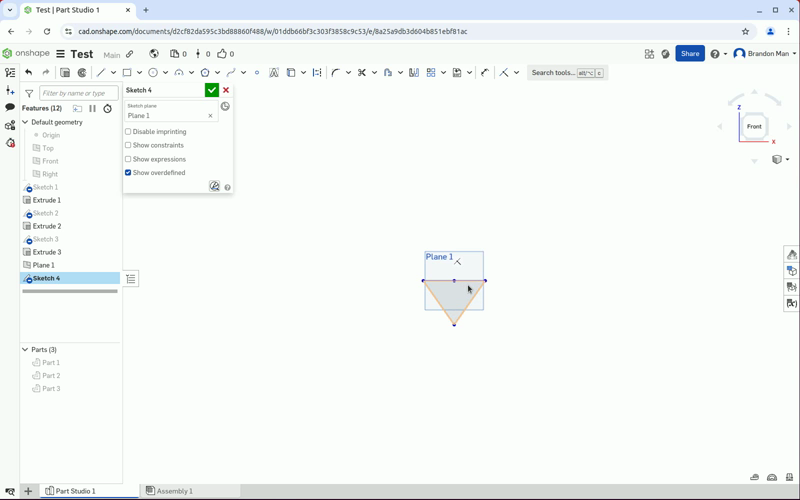
scroll(6)
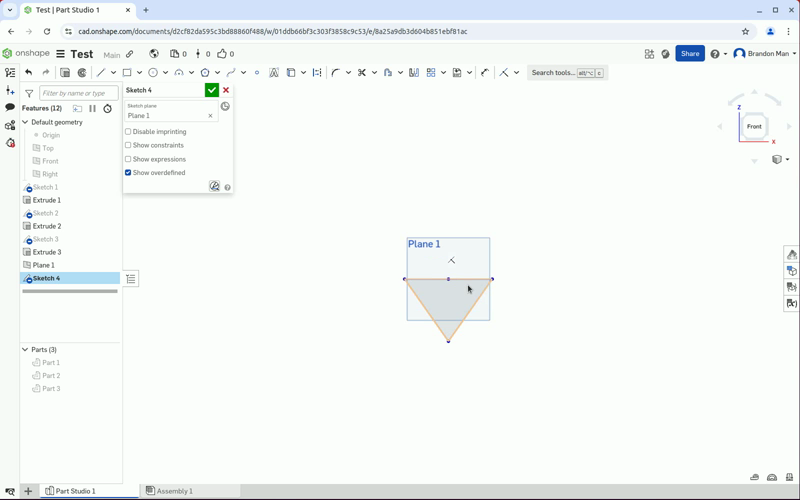
scroll(6)
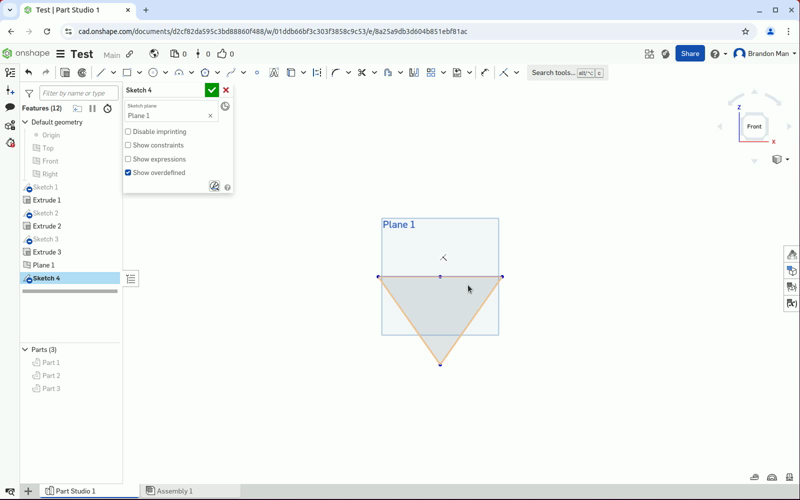
scroll(6)
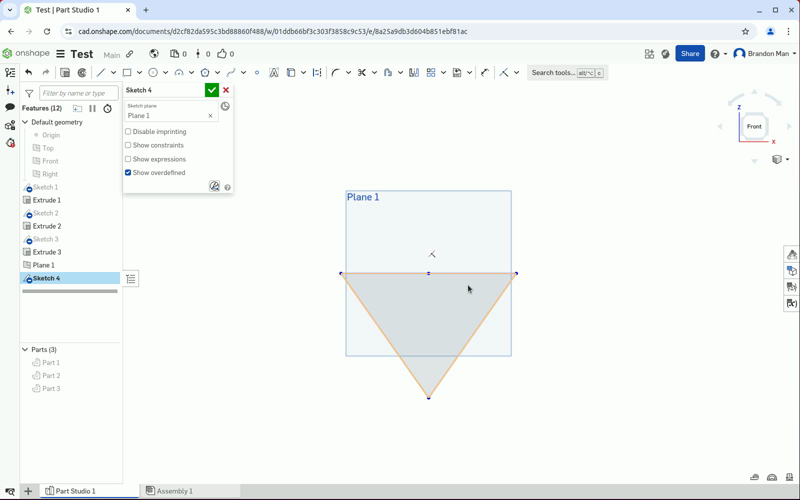
scroll(6)
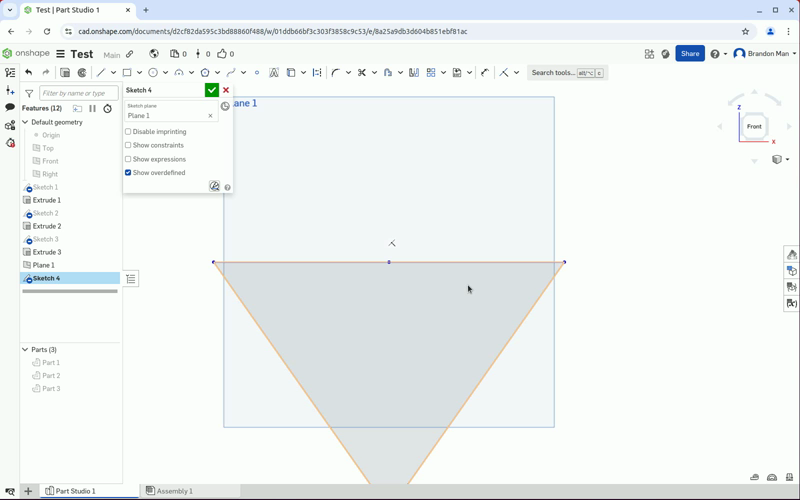
click(468, 284)
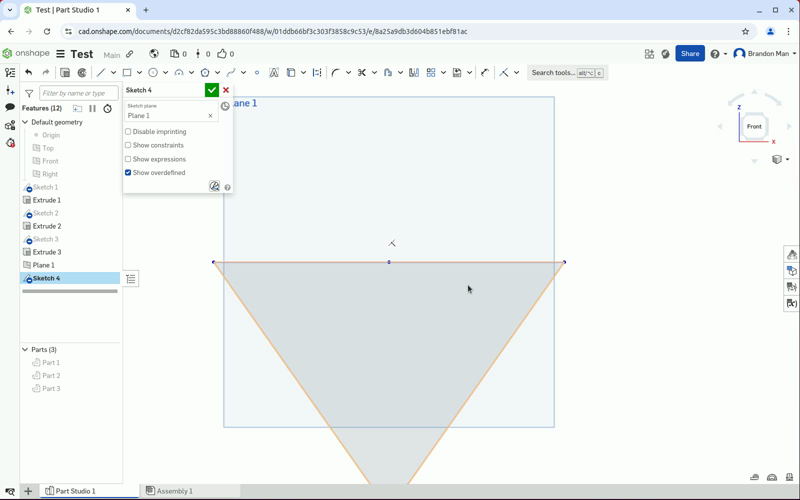
scroll(-6)
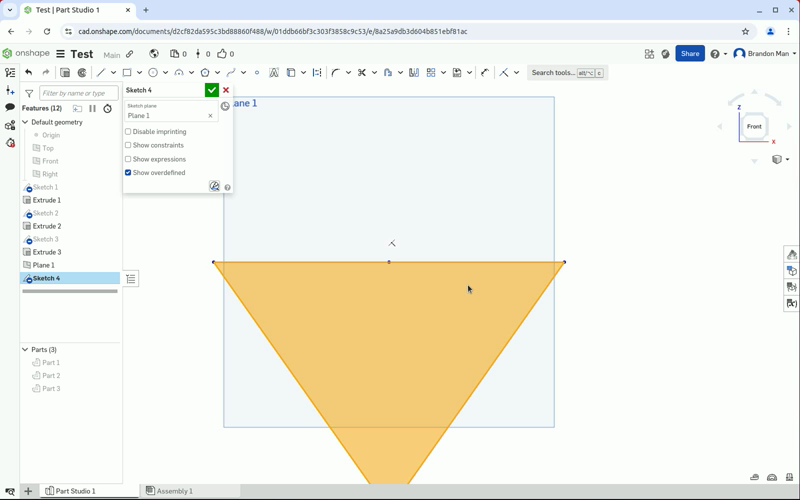
scroll(-6)
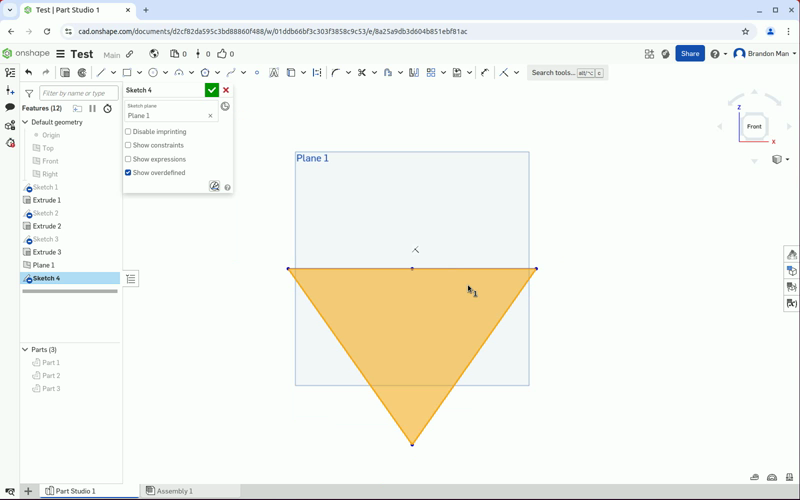
scroll(-6)
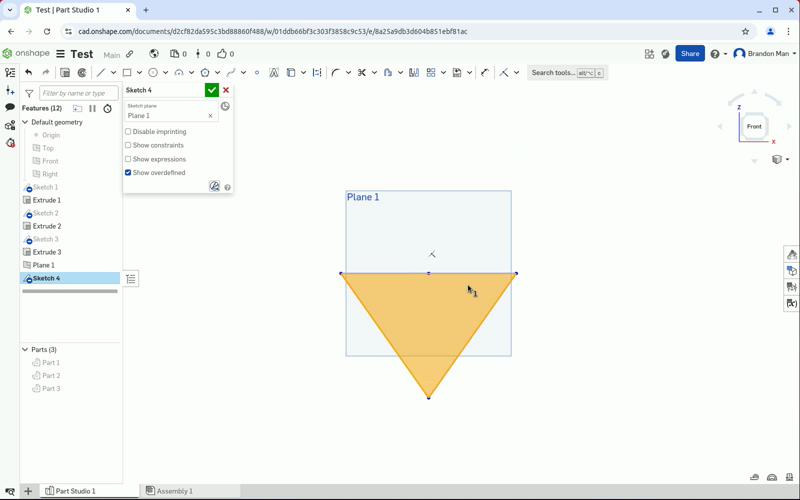
scroll(-6)
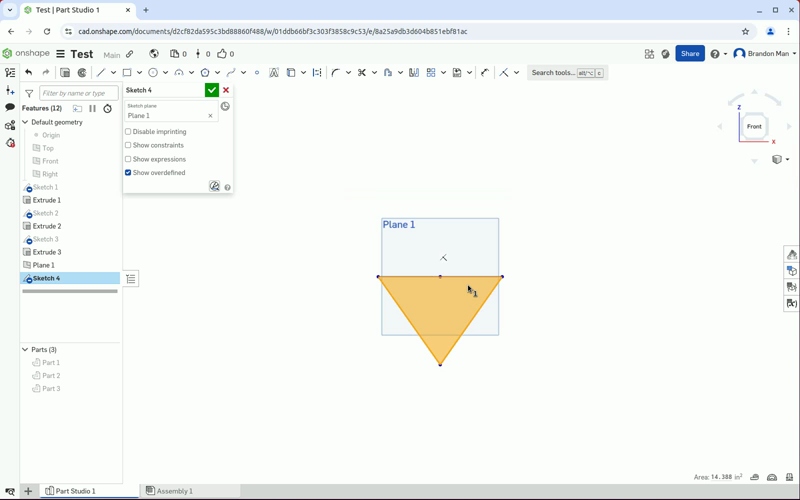
scroll(-6)
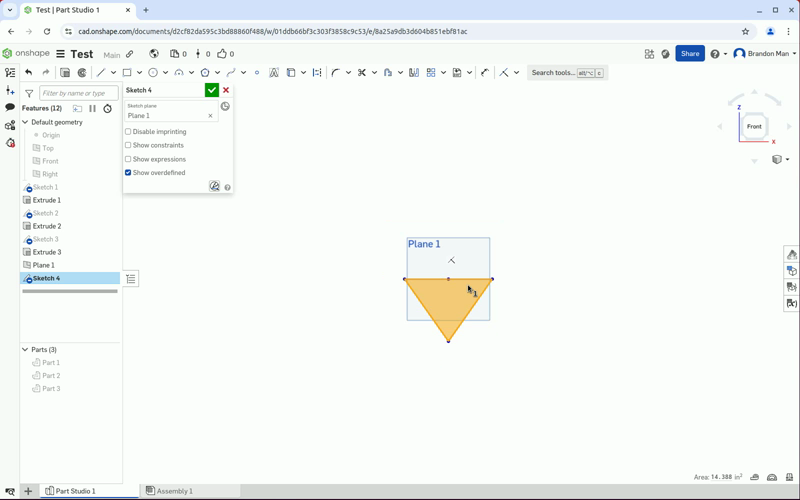
scroll(-6)
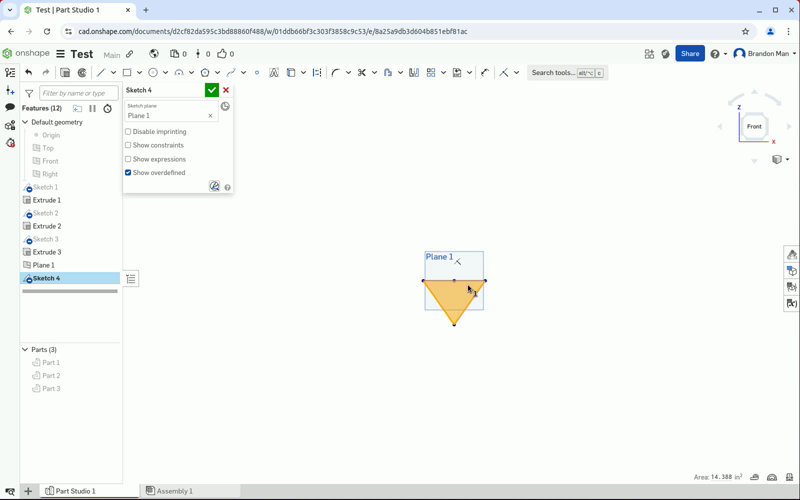
scroll(-6)
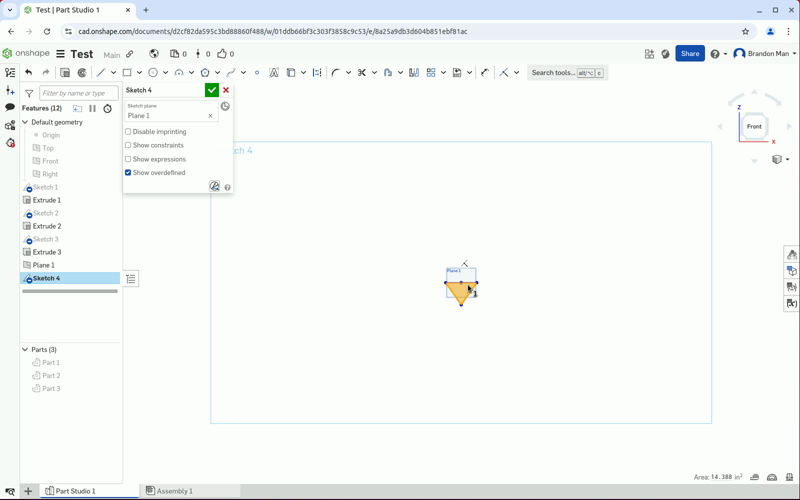
mouse_move(73, 352)
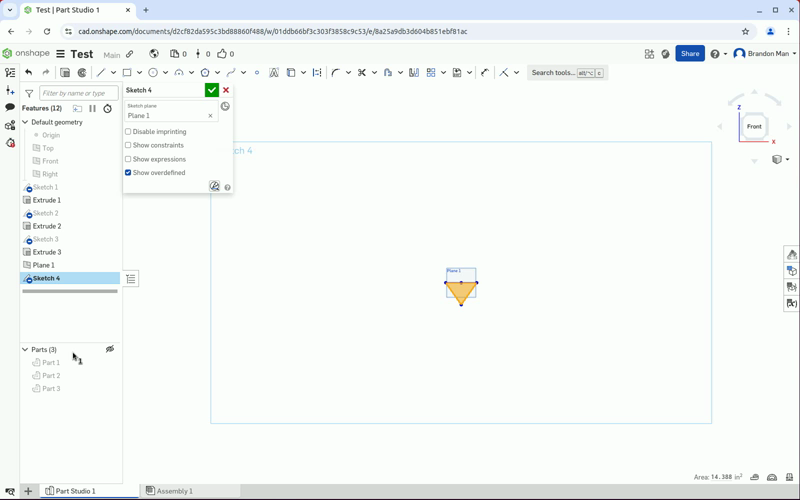
key(shift+y)
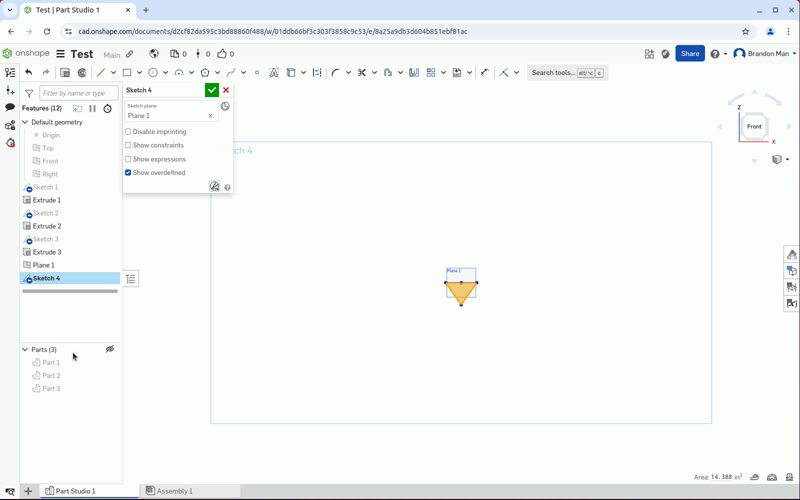
key(shift+e)
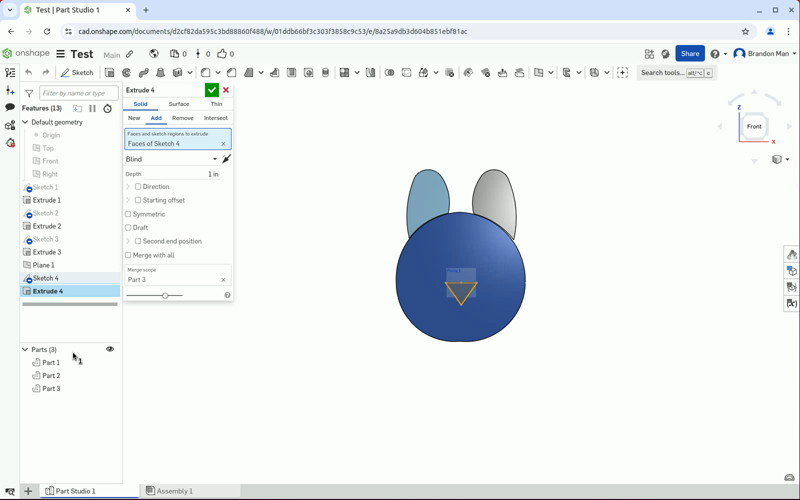
mouse_move(143, 106)
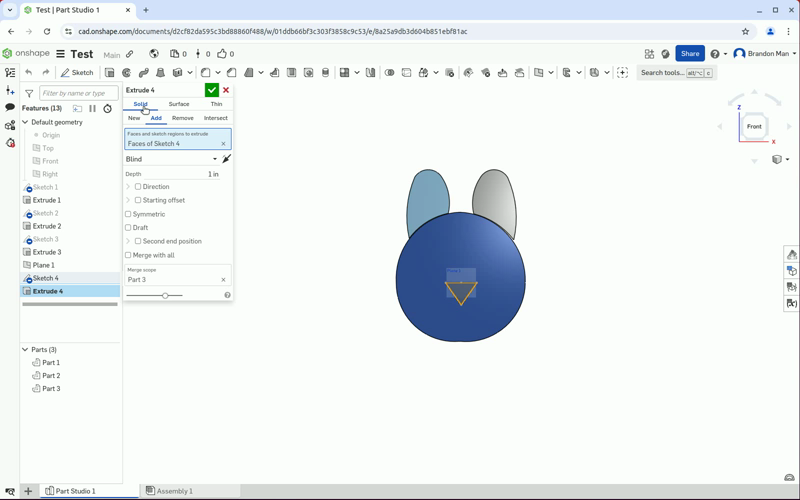
click(143, 106)
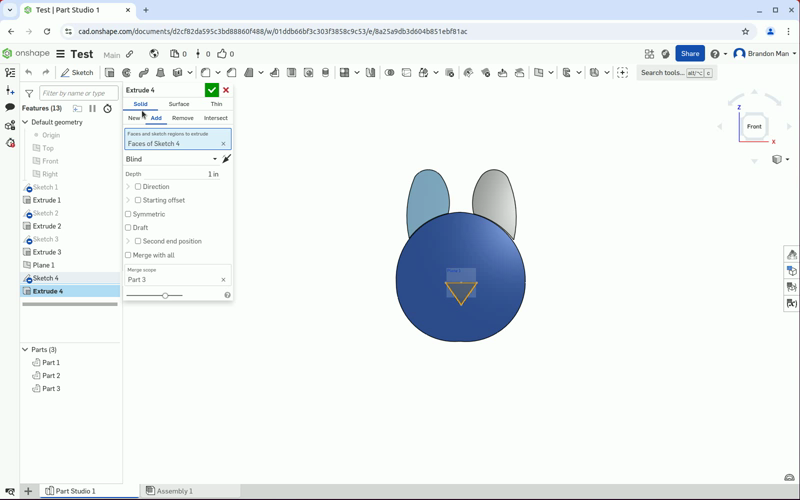
mouse_move(137, 120)
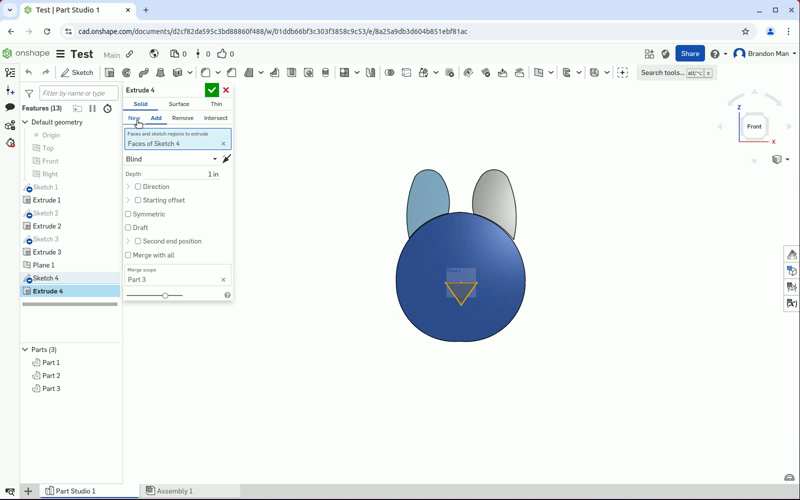
click(137, 120)
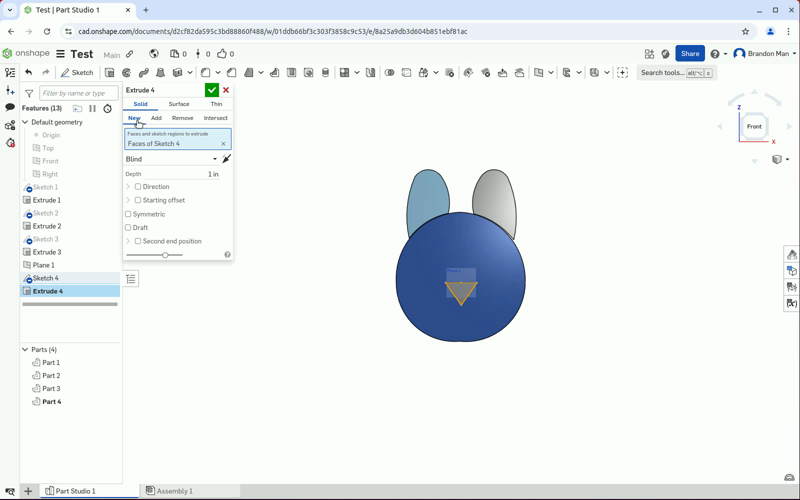
key(tab, 4)
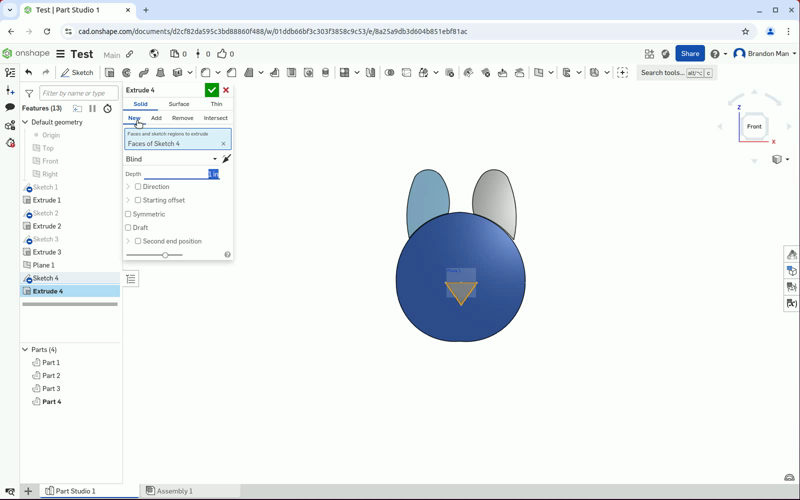
text(0.963)
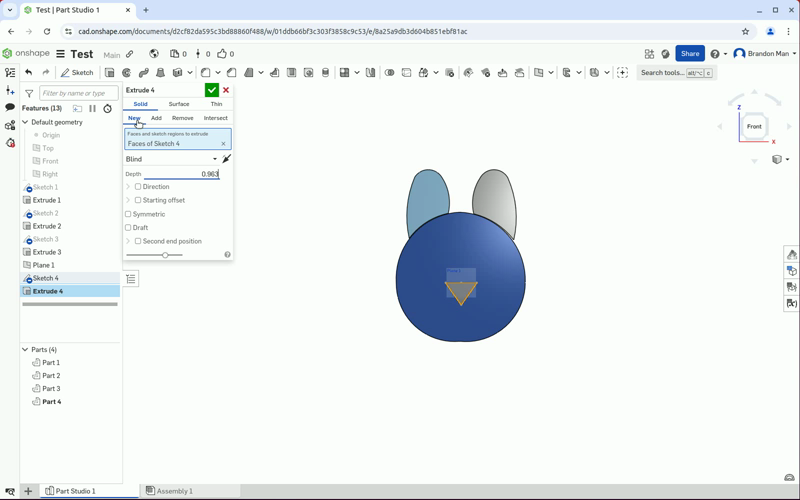
key(enter)
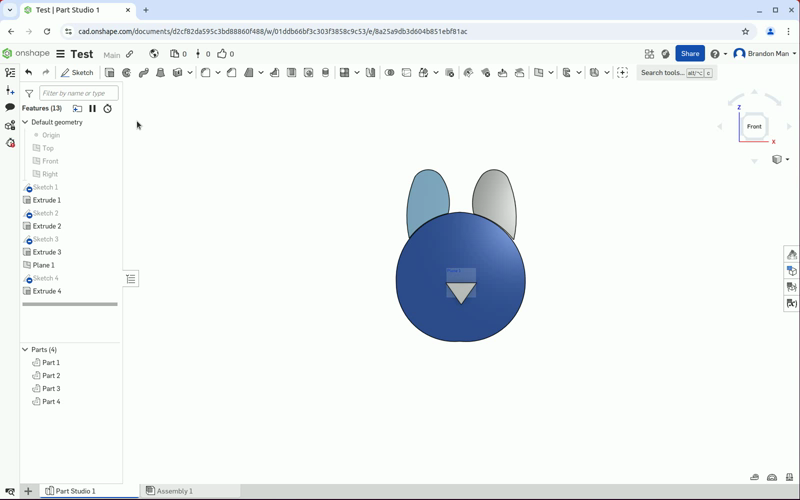
key(shift+h)
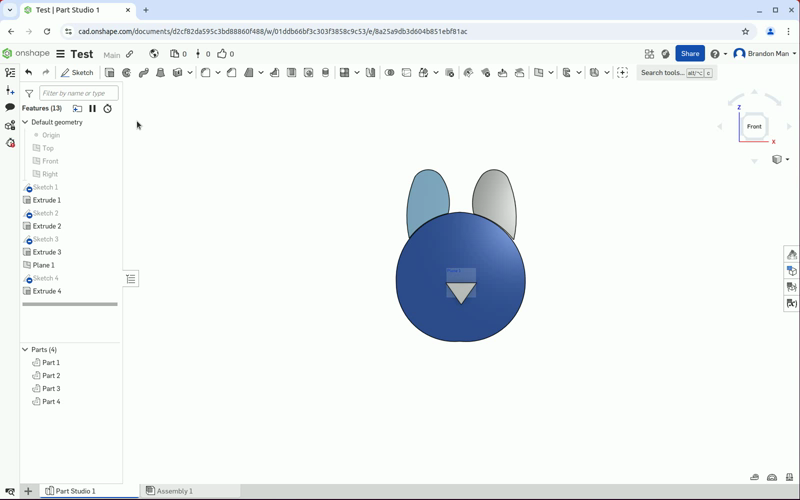
key(shift+h)
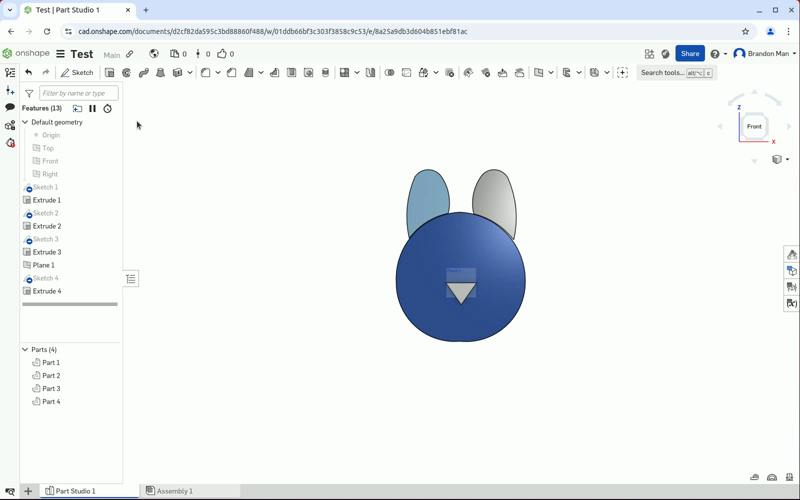
mouse_move(73, 189)
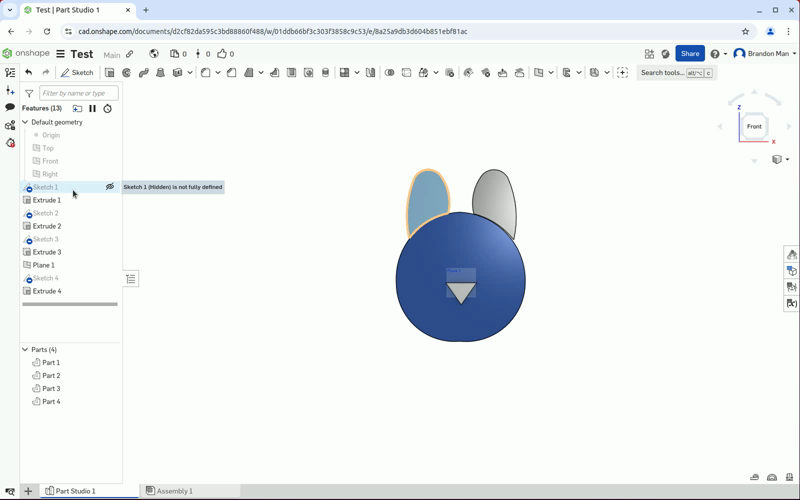
click(73, 189)
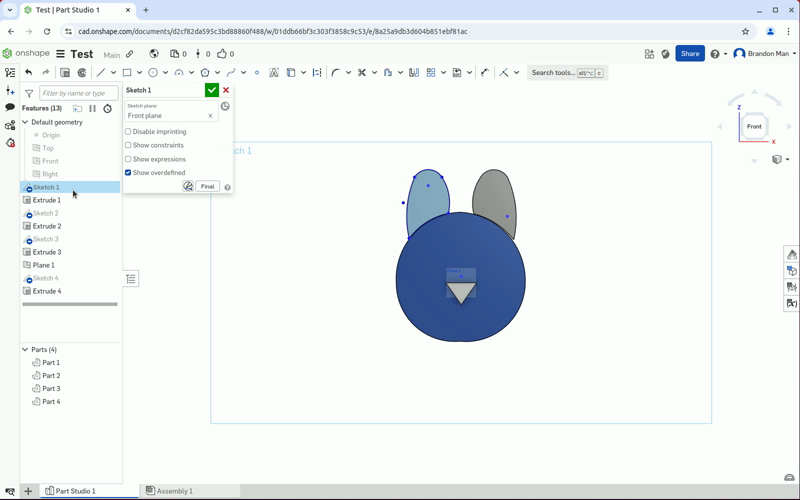
mouse_move(229, 92)
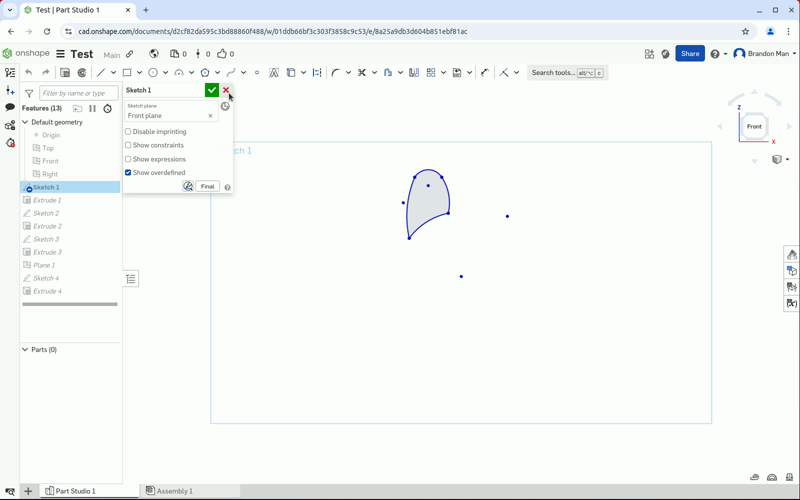
click(229, 92)
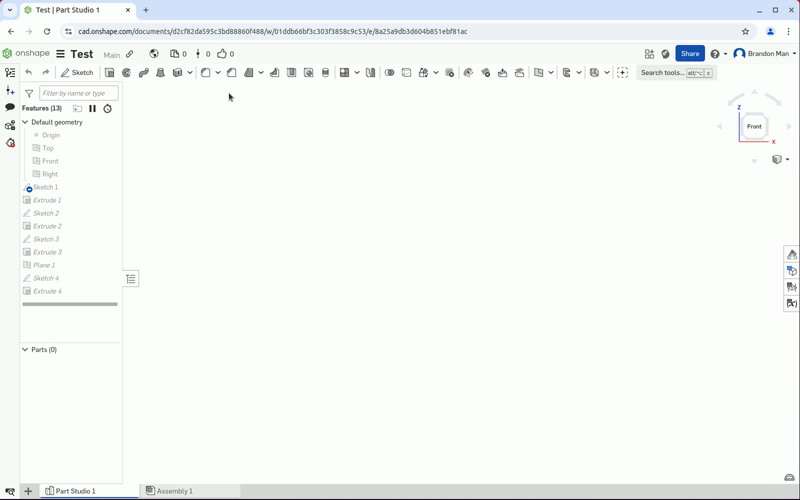
key(shift+s)
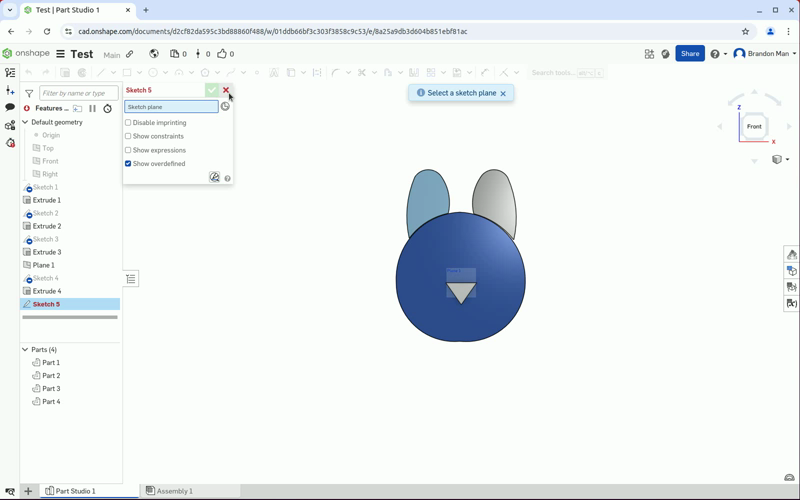
mouse_move(73, 267)
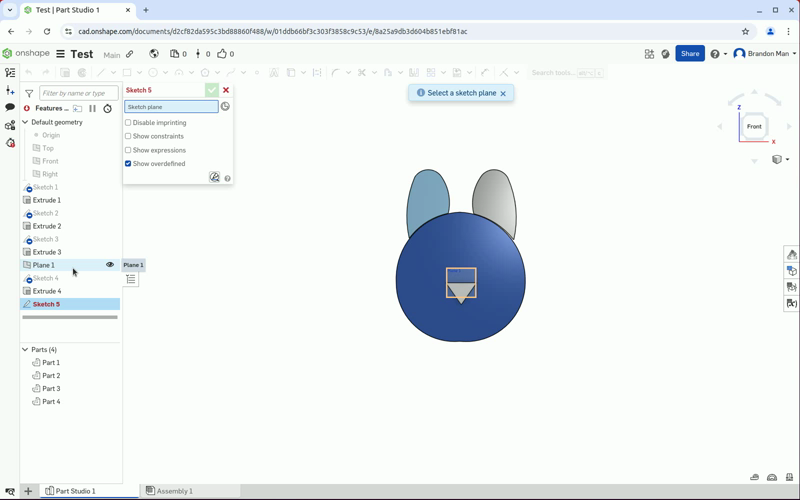
click(73, 267)
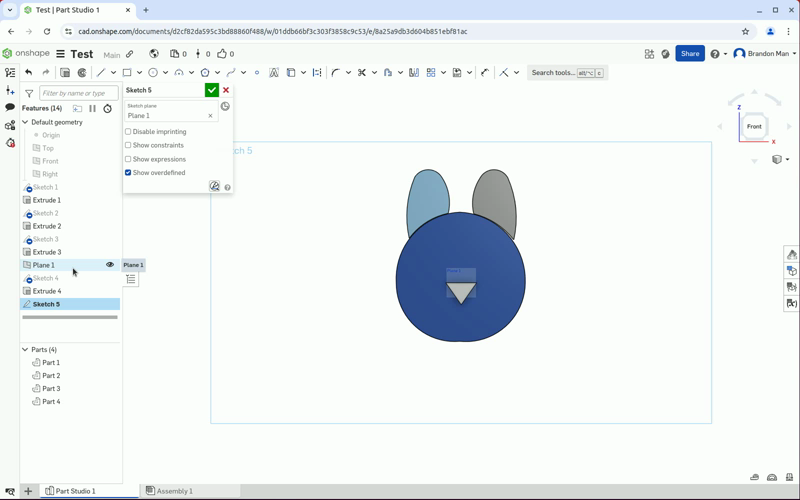
mouse_move(73, 352)
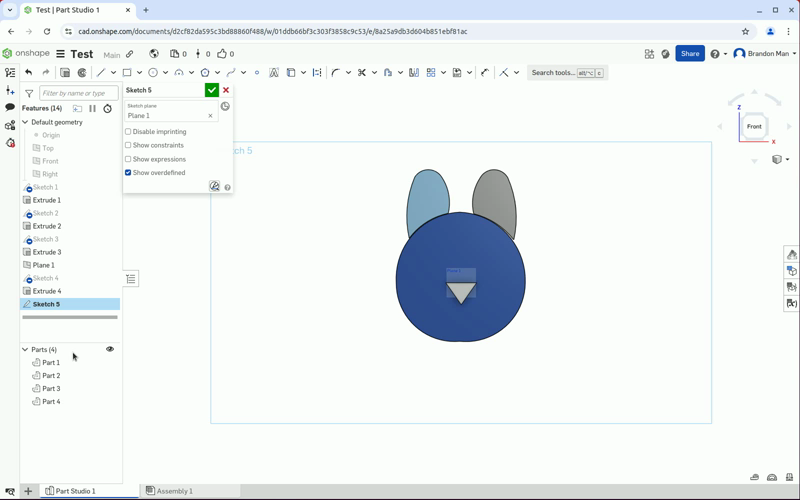
key(y)
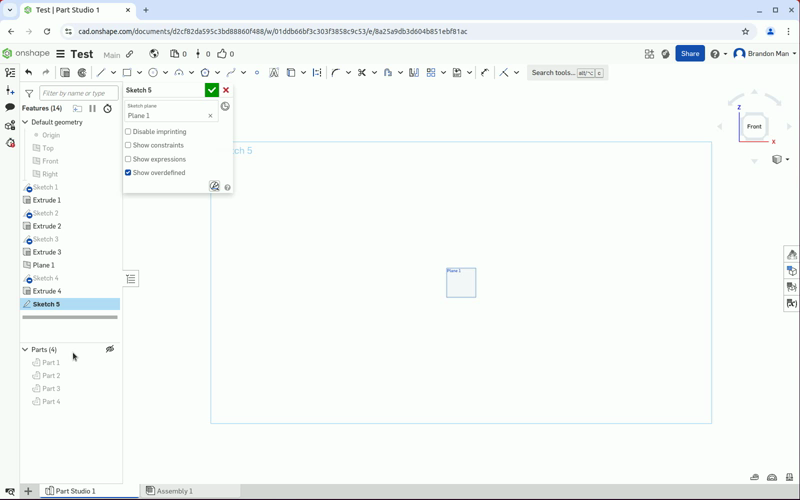
key(c)
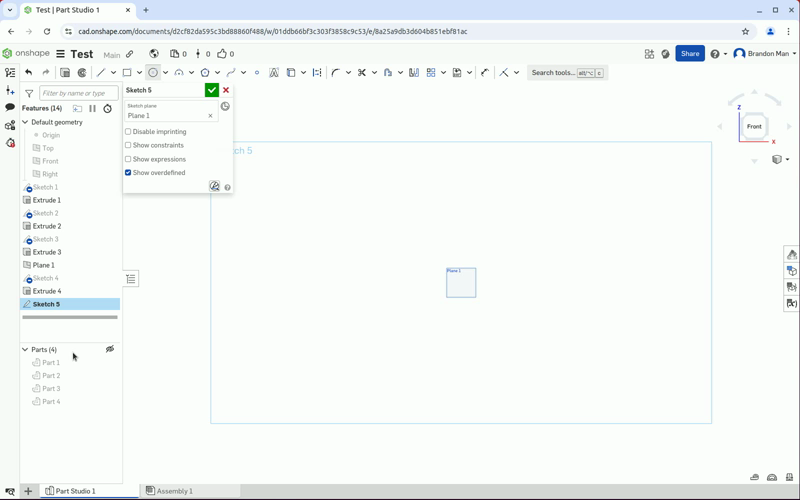
key_down(shift)
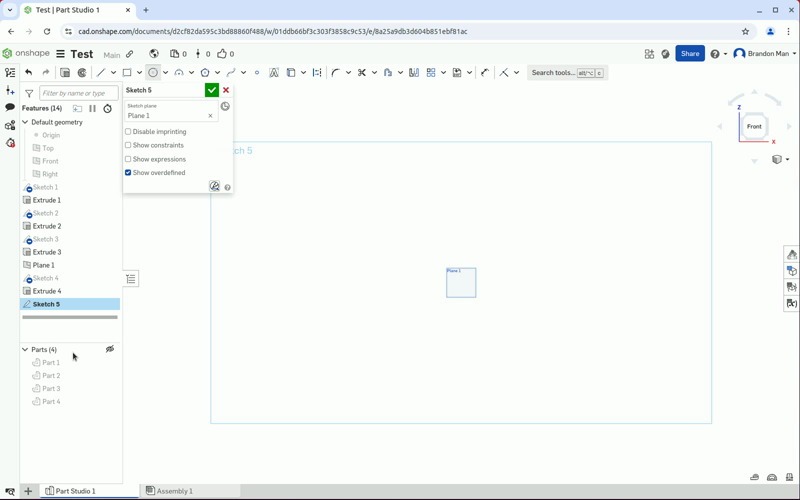
mouse_move(445, 265)
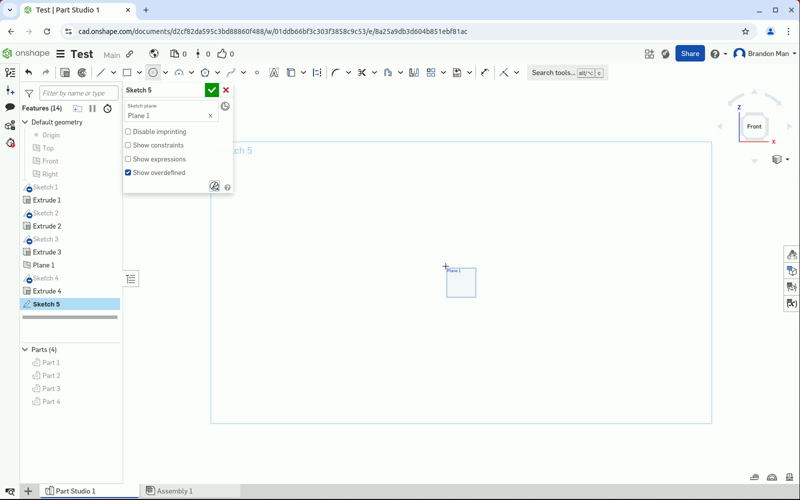
click(445, 265)
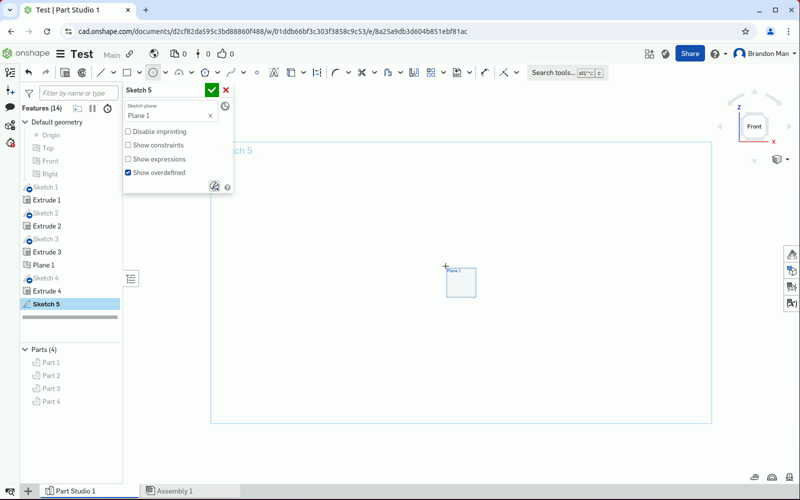
key_up(shift)
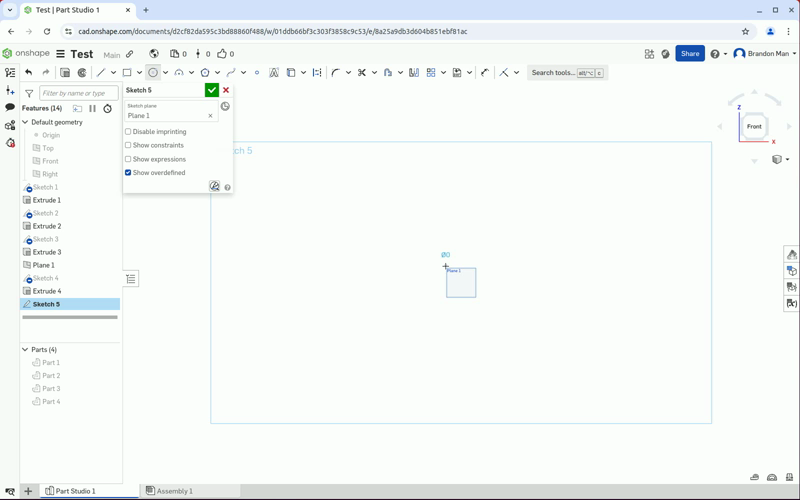
mouse_move(447, 265)
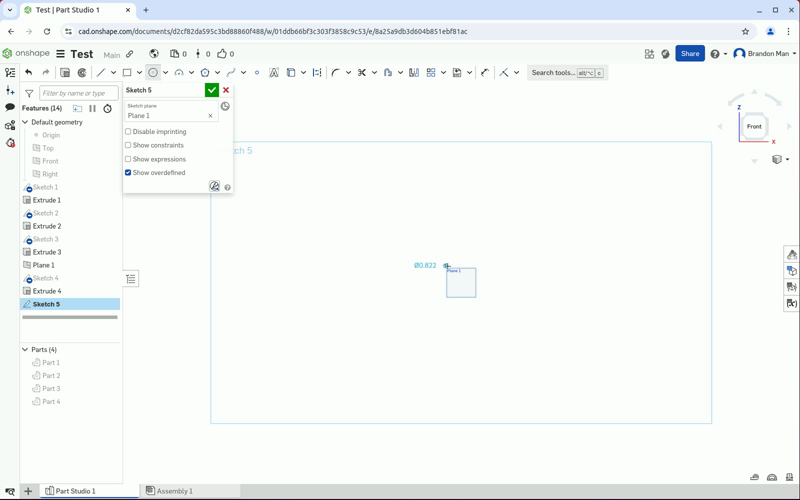
scroll(6)
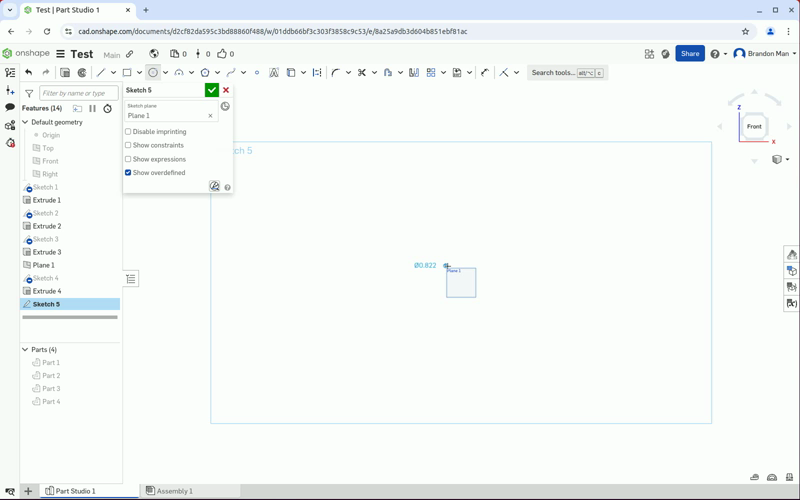
scroll(6)
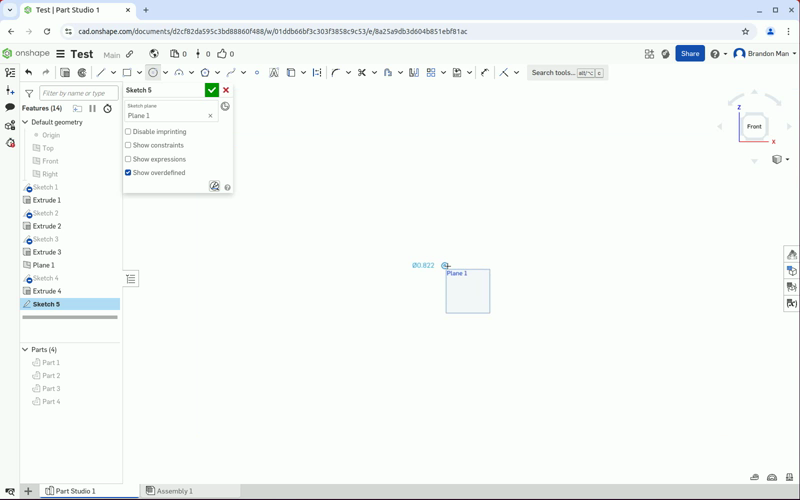
scroll(6)
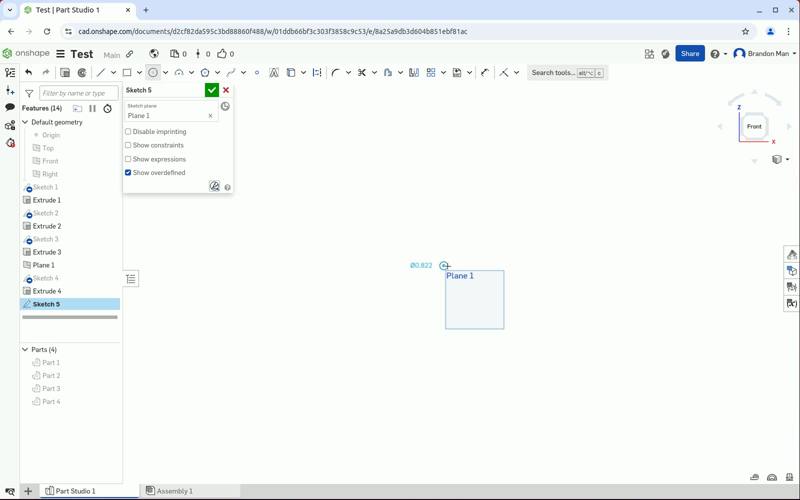
scroll(6)
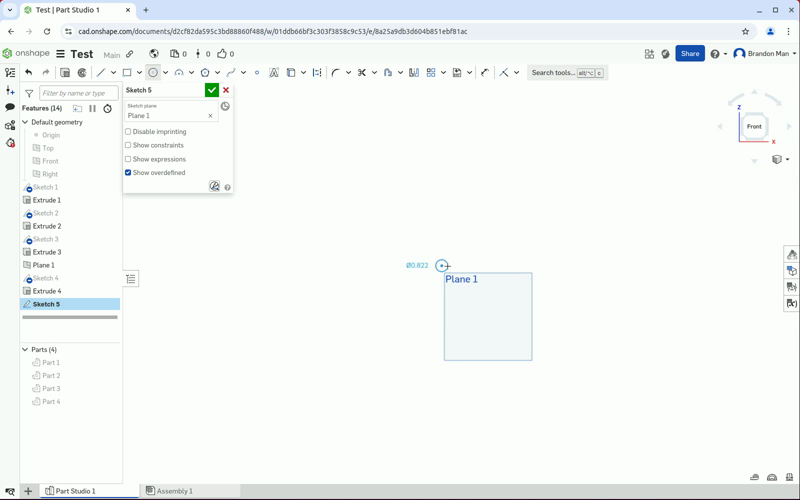
scroll(6)
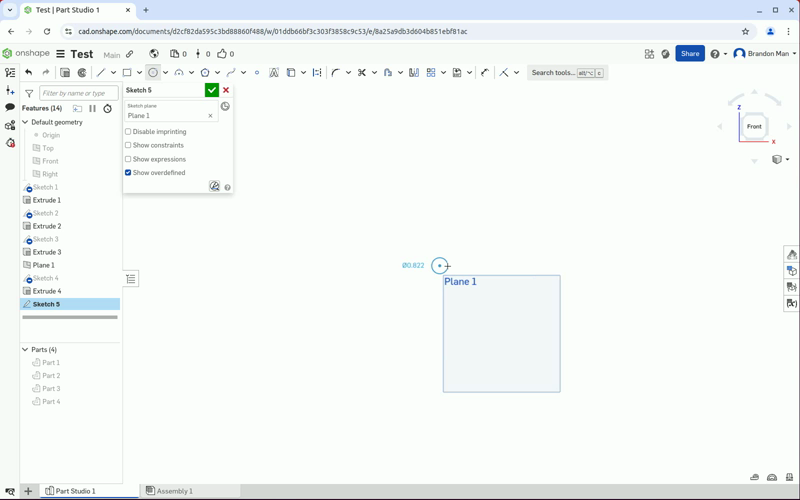
scroll(6)
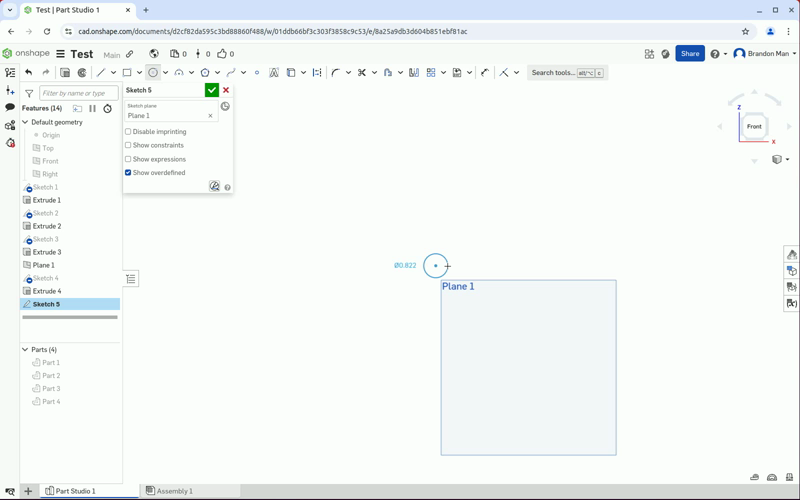
scroll(6)
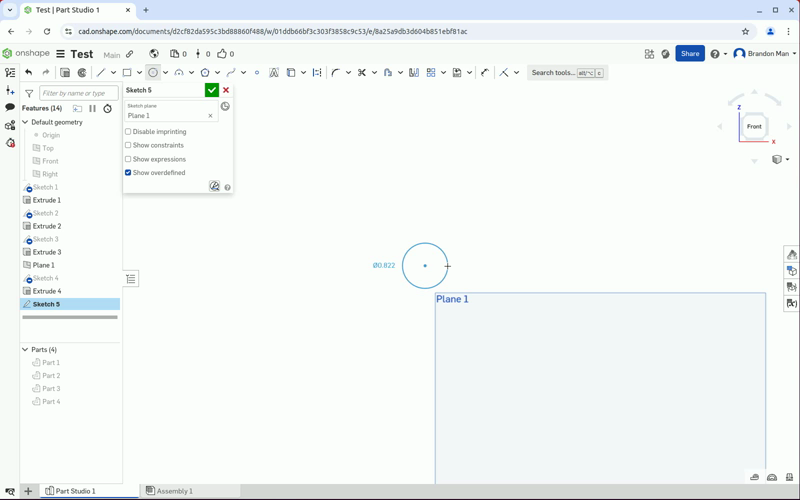
click(447, 265)
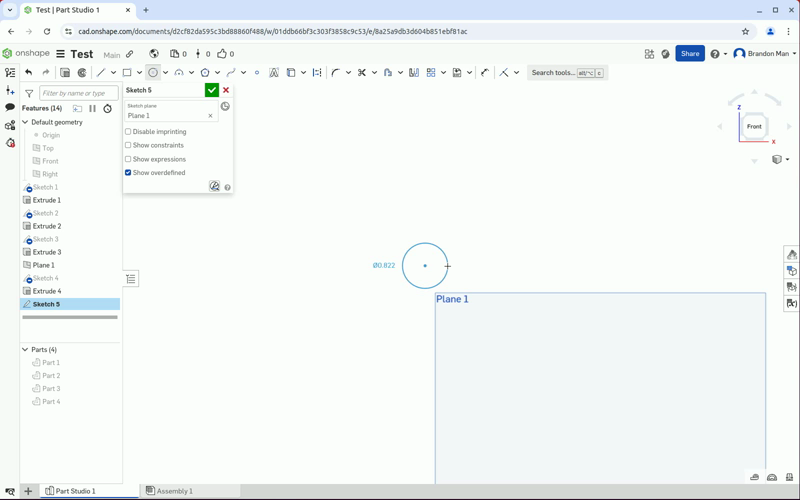
scroll(-6)
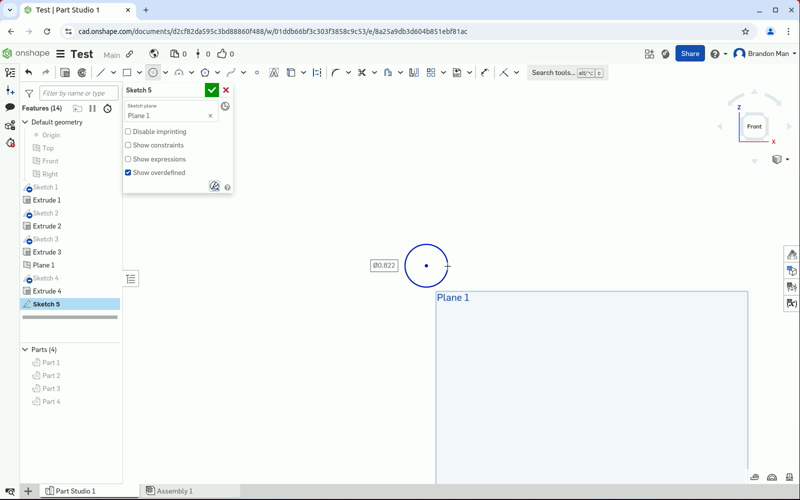
scroll(-6)
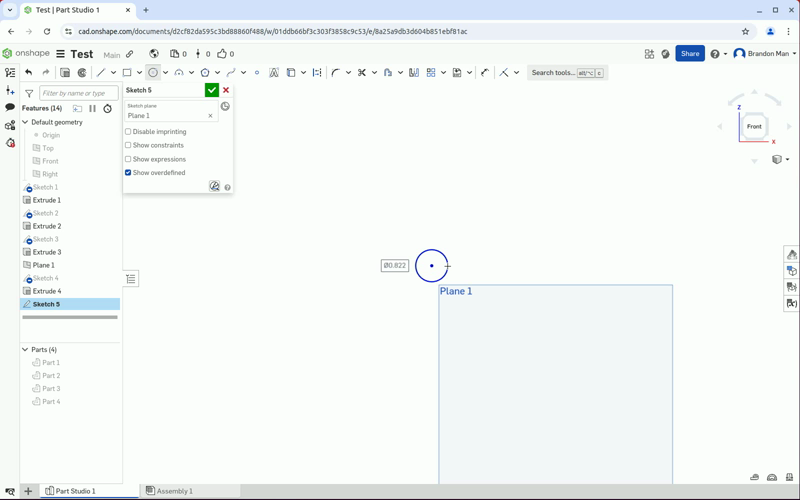
scroll(-6)
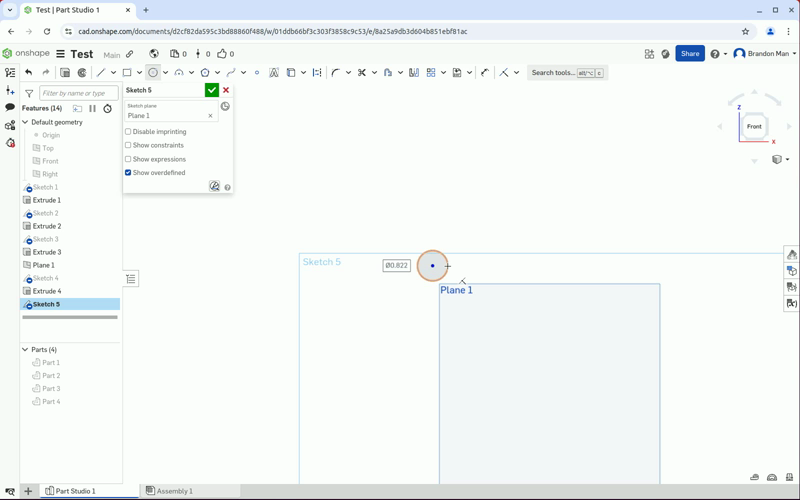
scroll(-6)
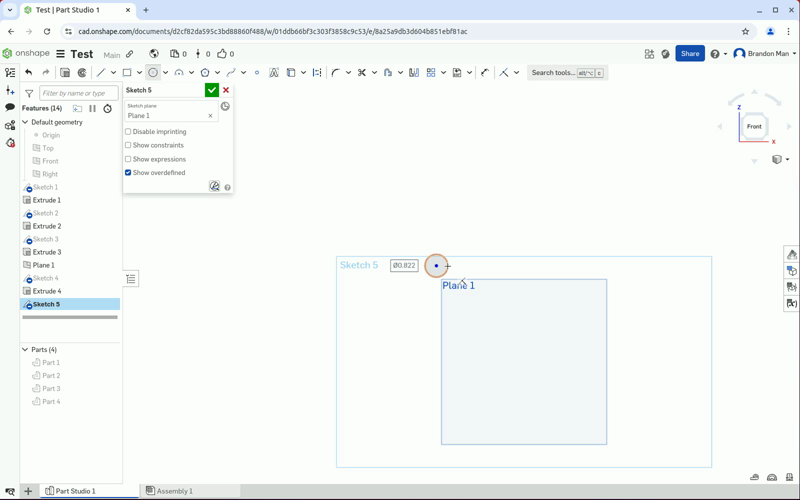
scroll(-6)
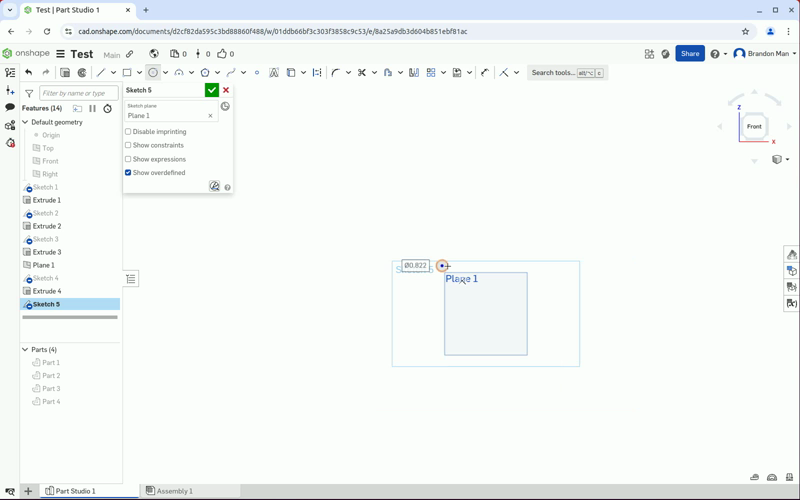
scroll(-6)
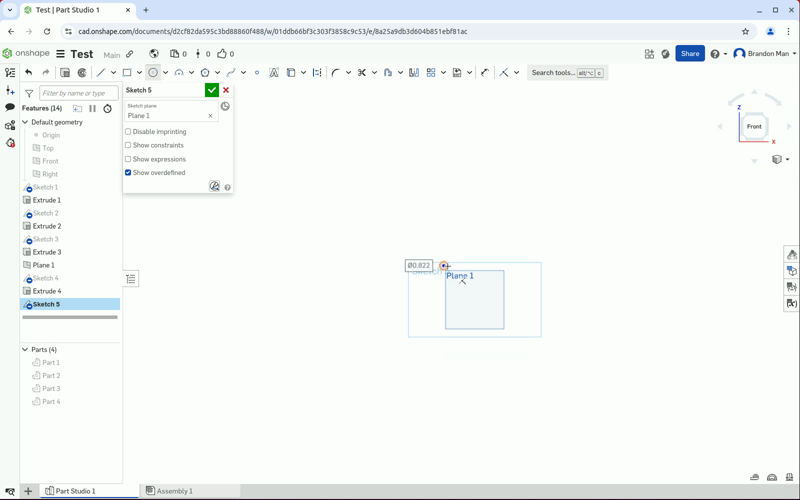
scroll(-6)
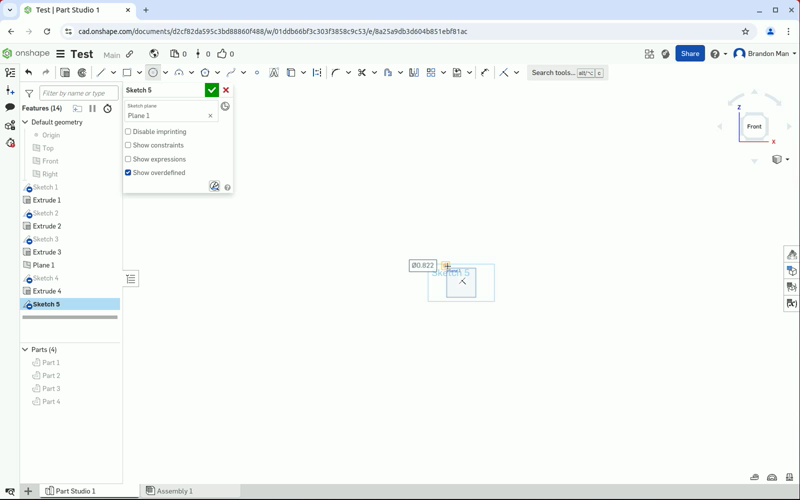
key(esc)
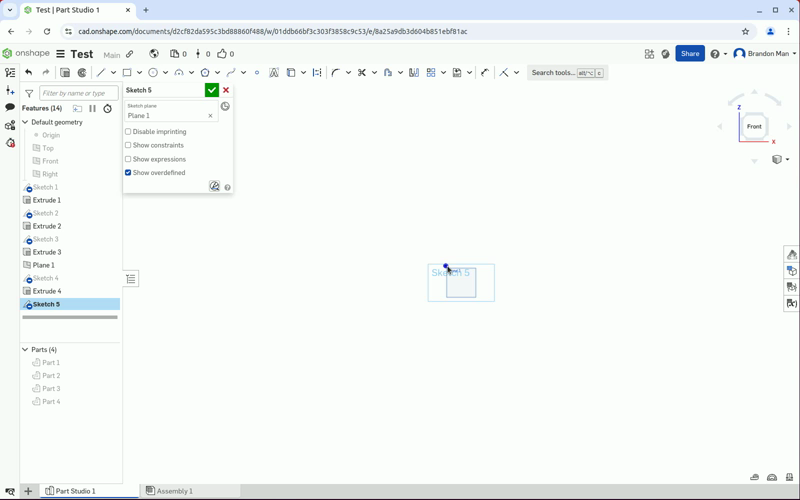
mouse_move(446, 265)
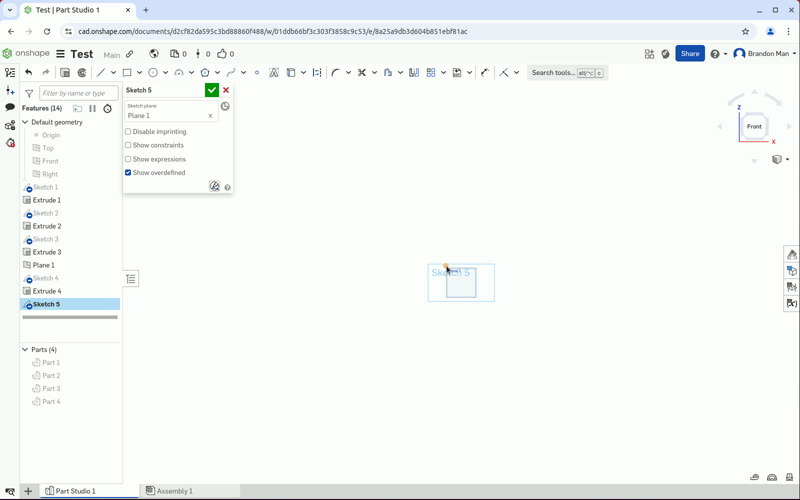
scroll(6)
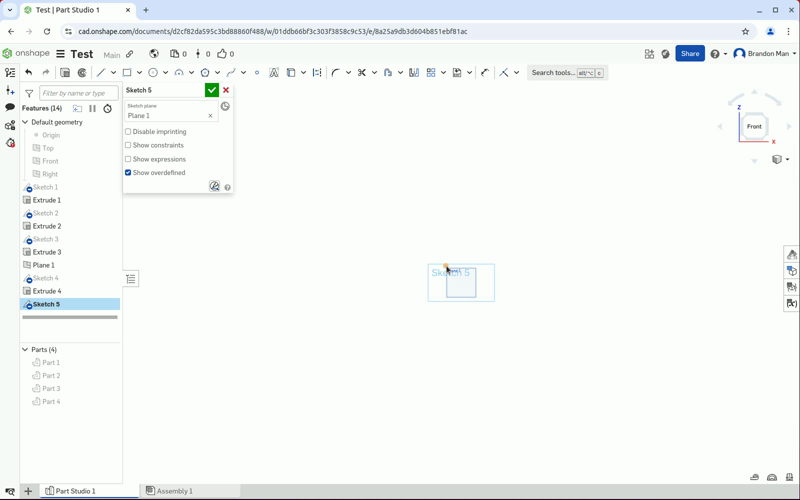
scroll(6)
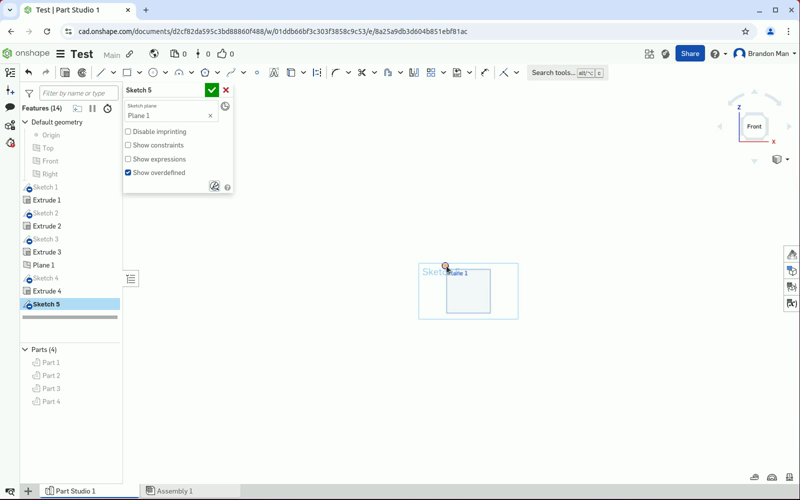
scroll(6)
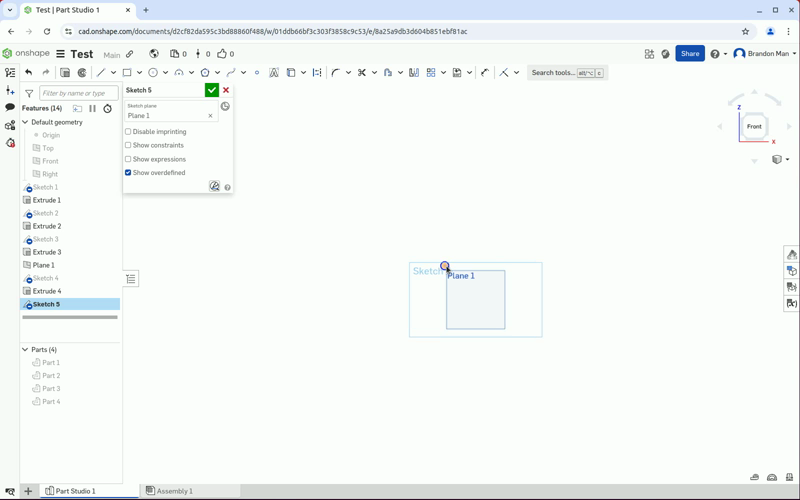
scroll(6)
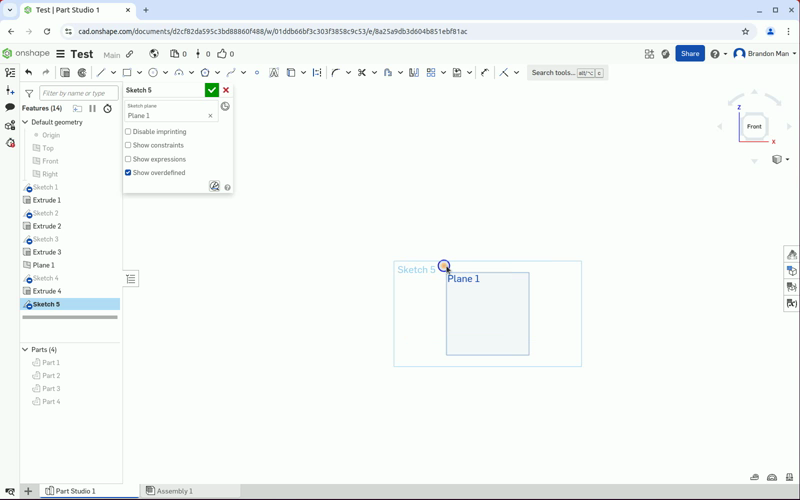
scroll(6)
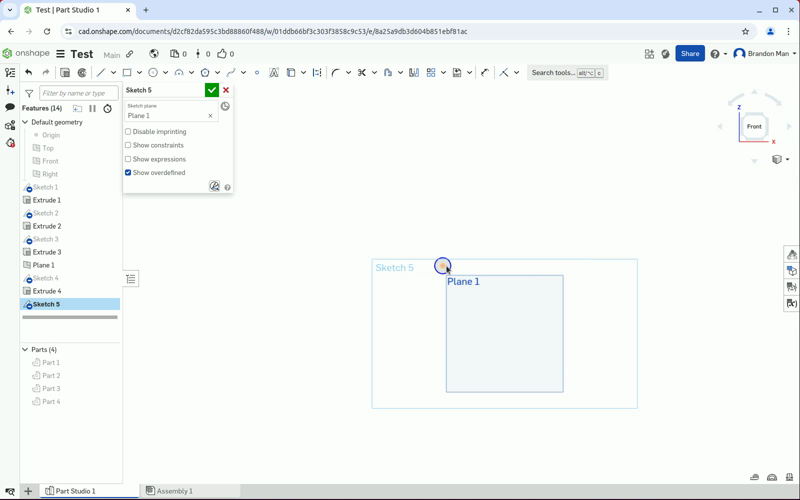
scroll(6)
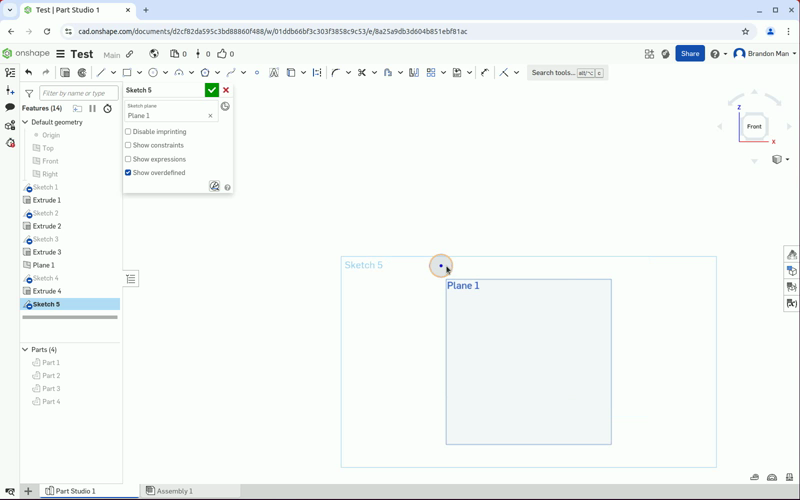
scroll(6)
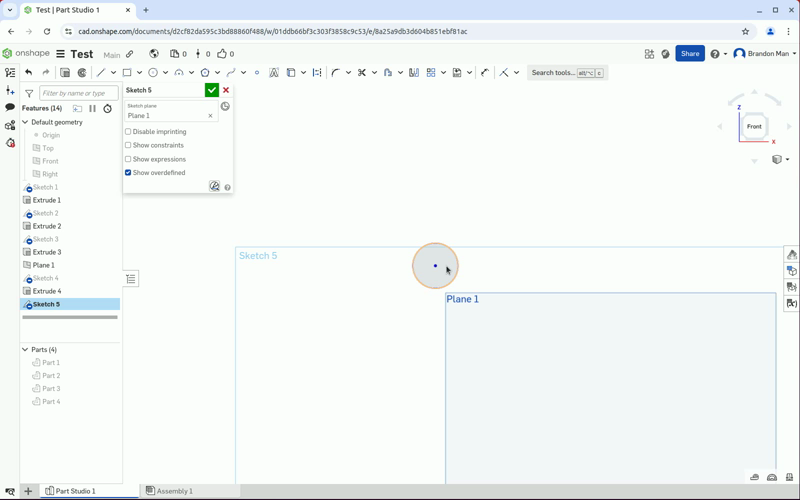
click(446, 265)
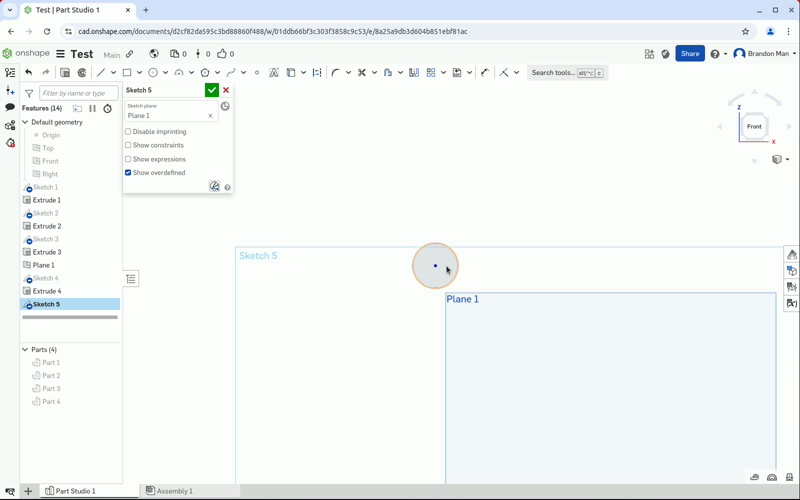
scroll(-6)
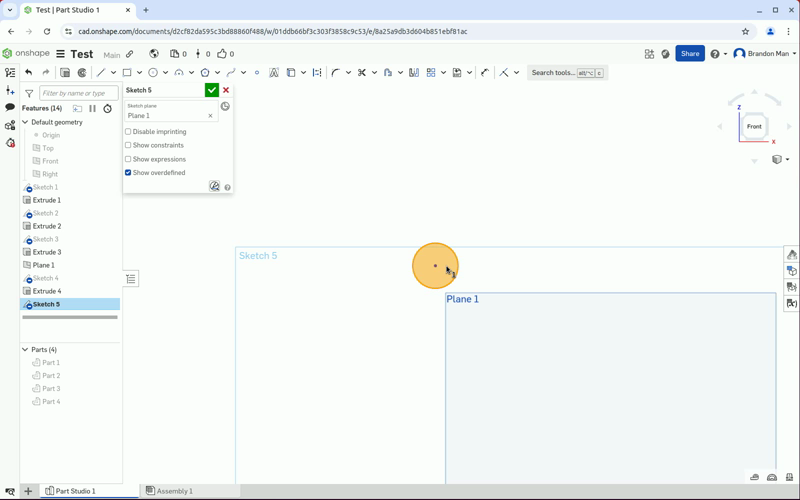
scroll(-6)
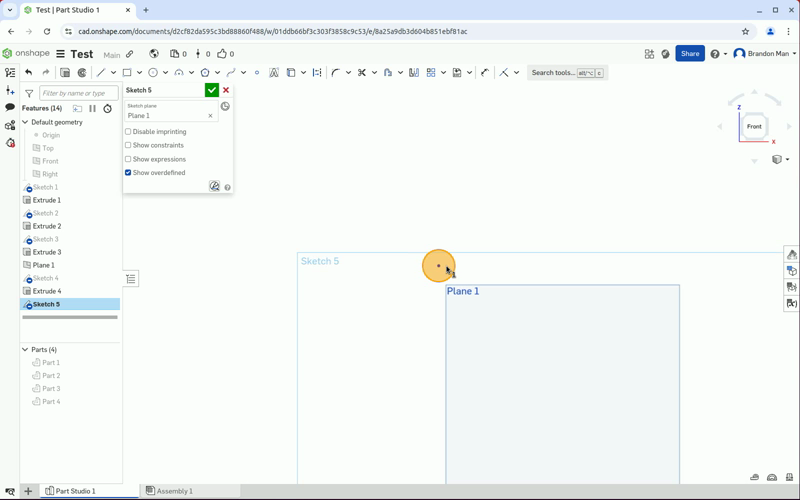
scroll(-6)
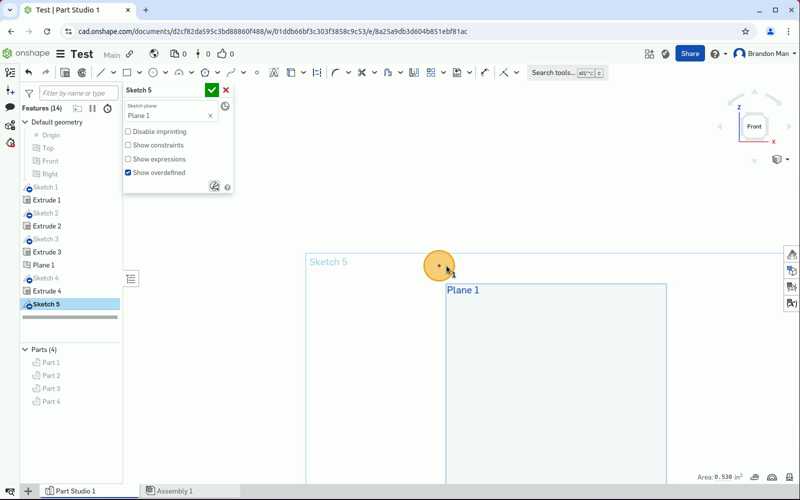
scroll(-6)
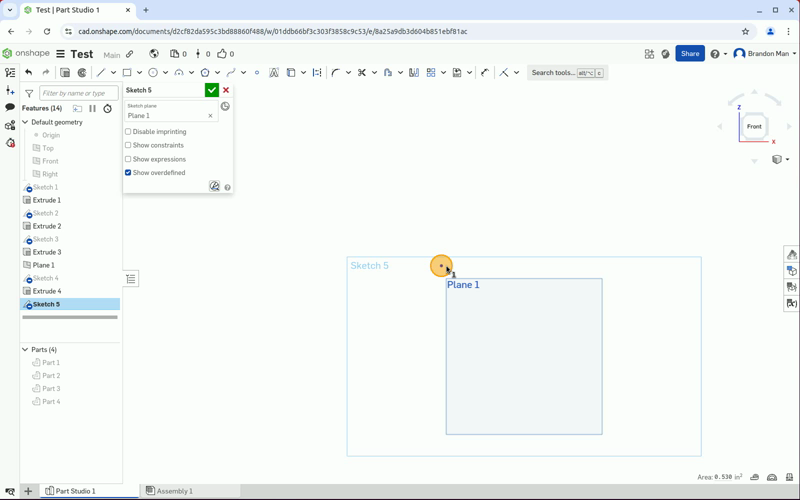
scroll(-6)
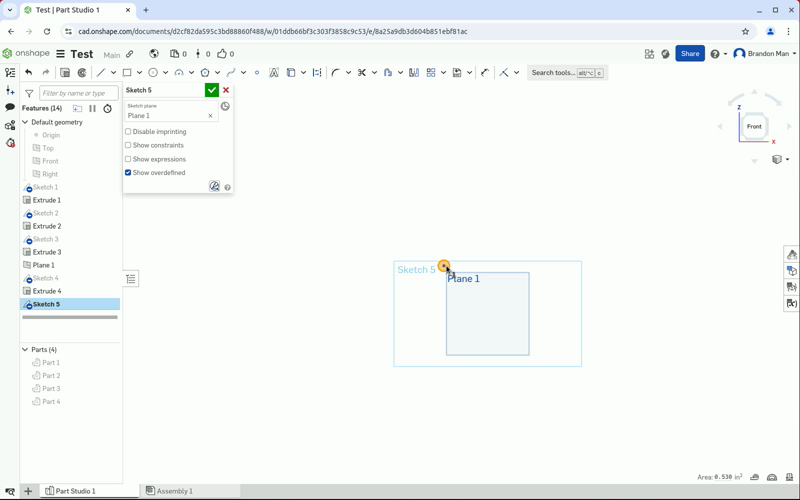
scroll(-6)
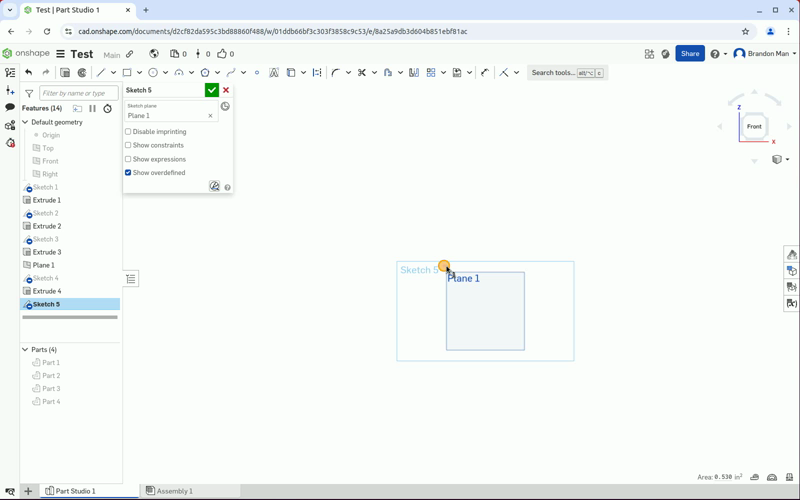
scroll(-6)
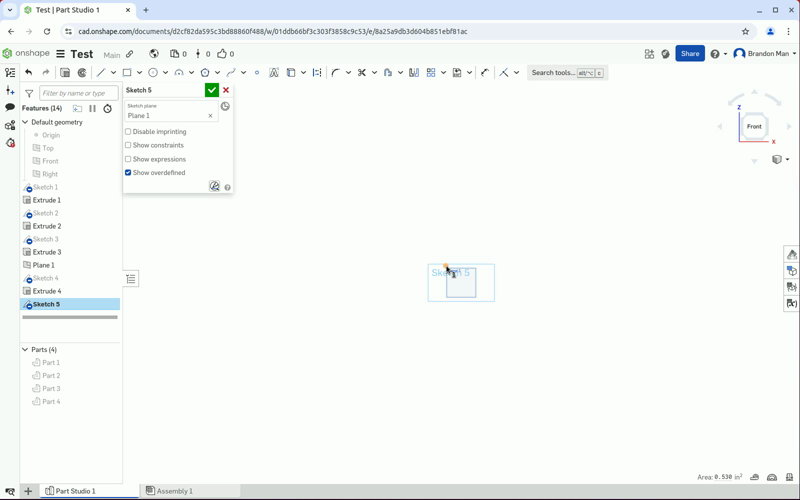
mouse_move(73, 352)
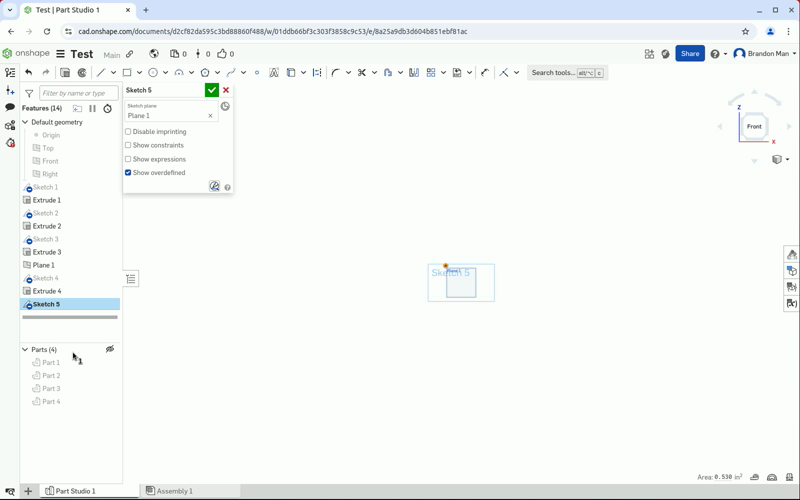
key(shift+y)
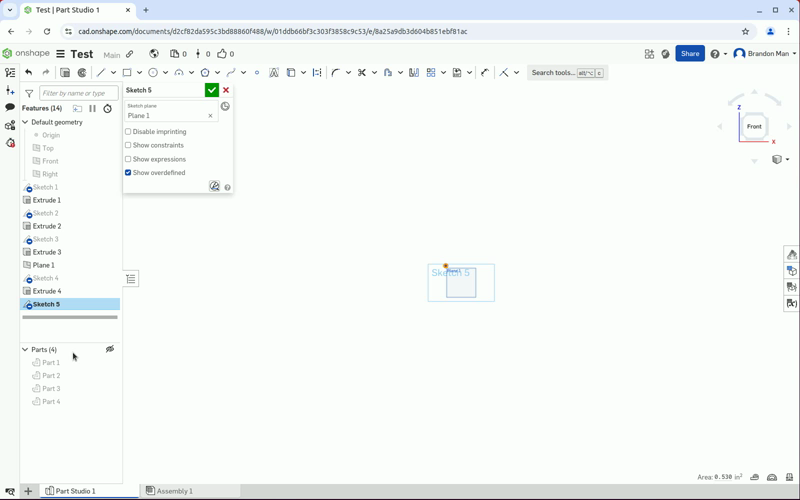
key(shift+e)
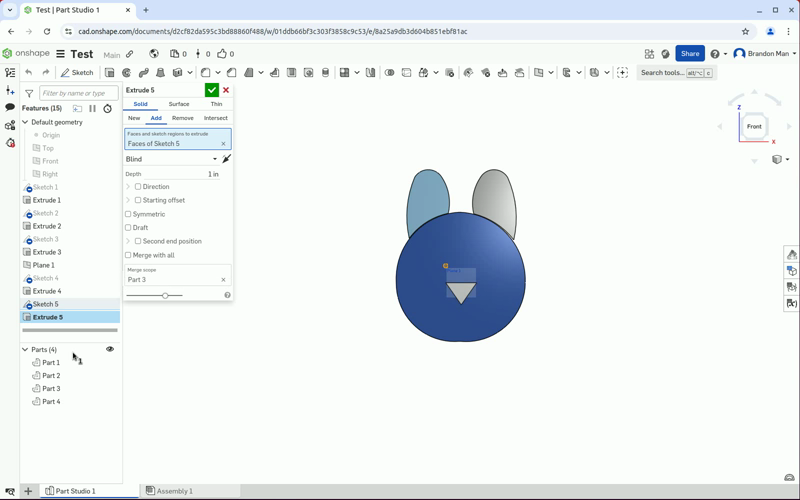
mouse_move(143, 106)
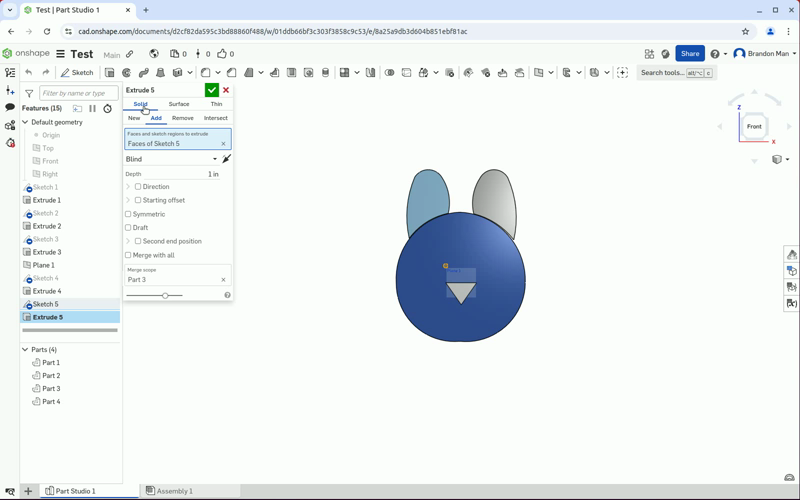
click(143, 106)
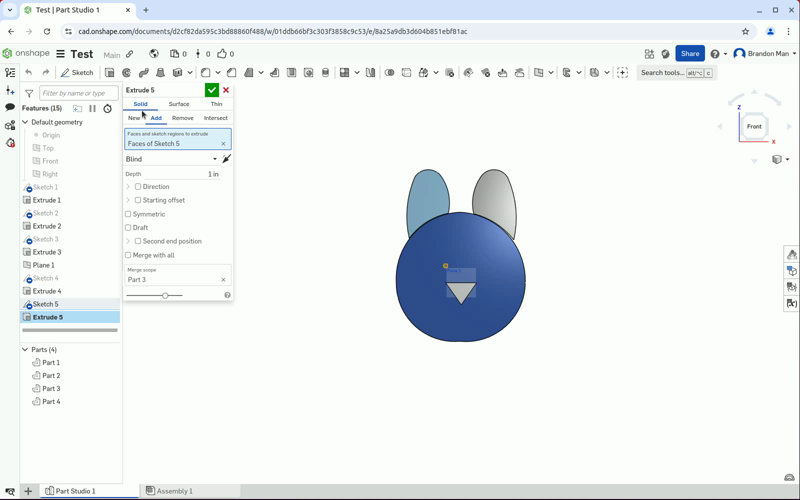
mouse_move(137, 120)
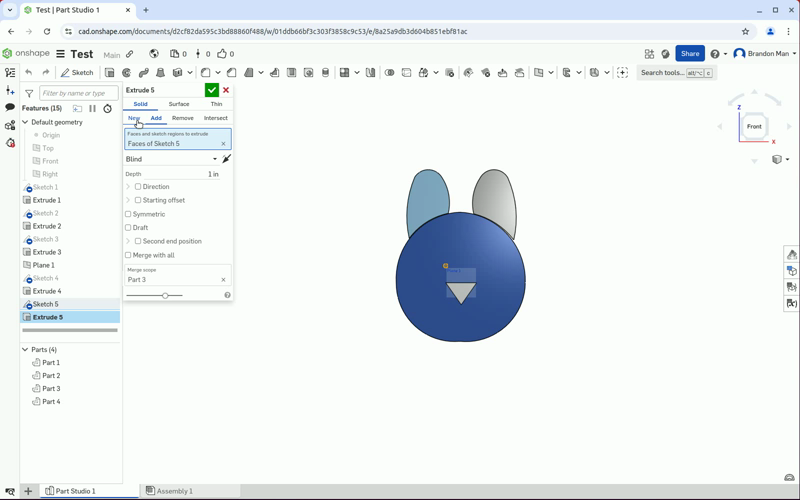
click(137, 120)
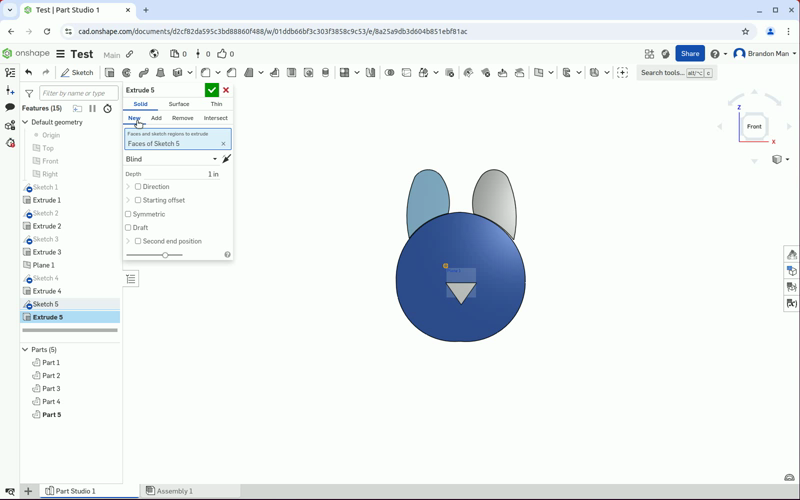
key(tab, 4)
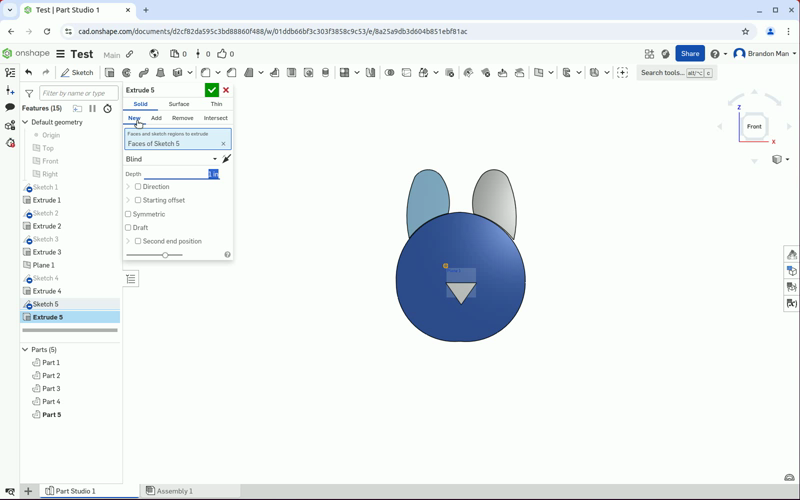
text(0.963)
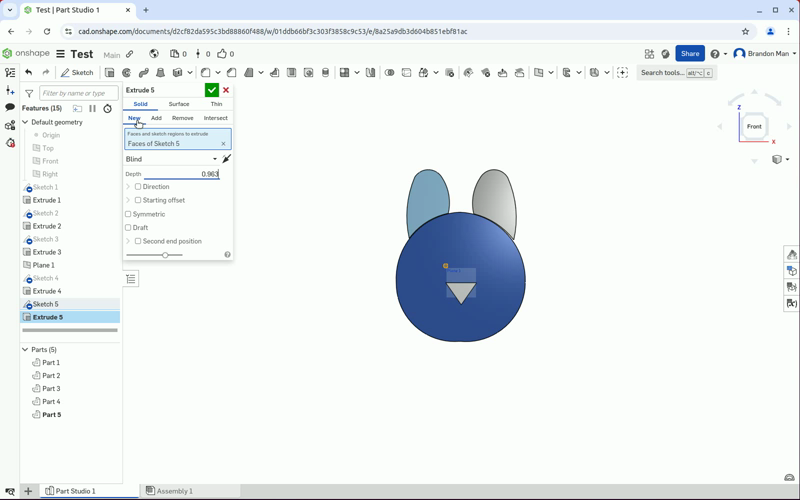
key(enter)
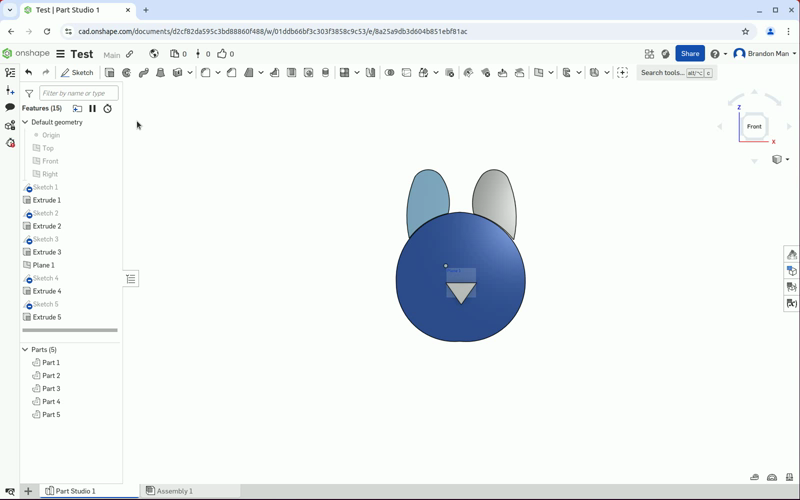
key(shift+h)
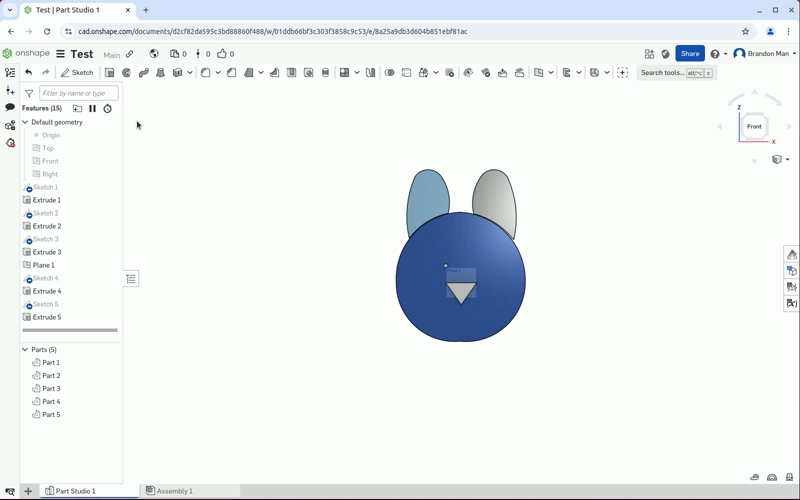
key(shift+h)
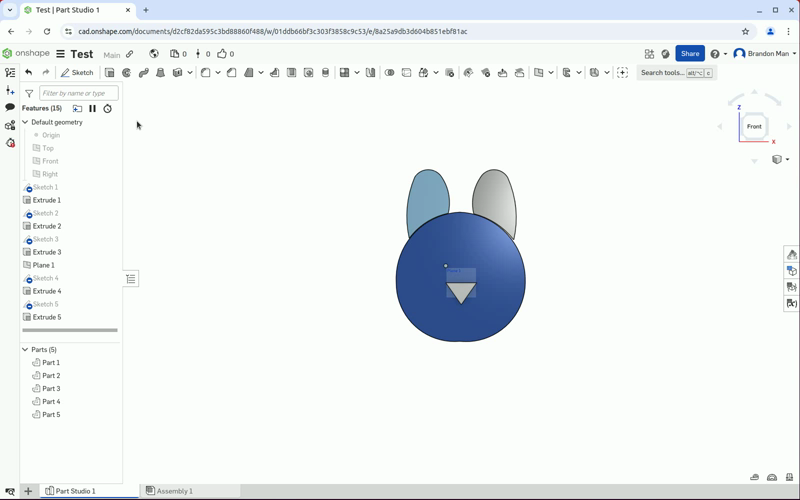
mouse_move(73, 189)
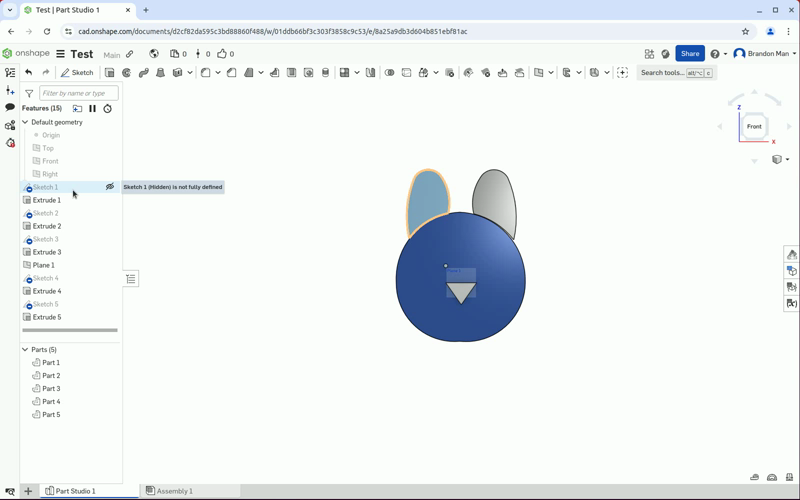
click(73, 189)
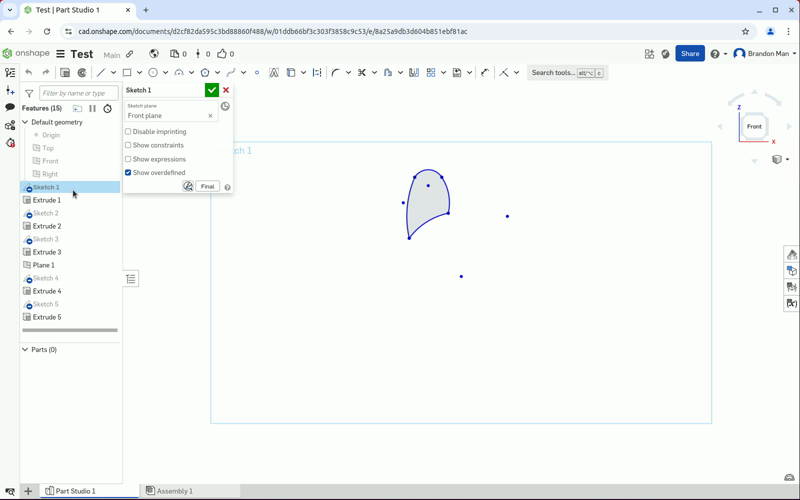
mouse_move(229, 92)
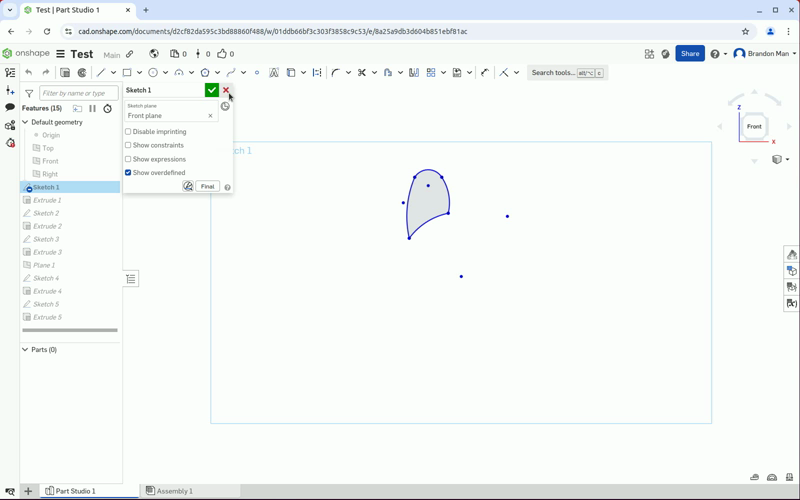
click(229, 92)
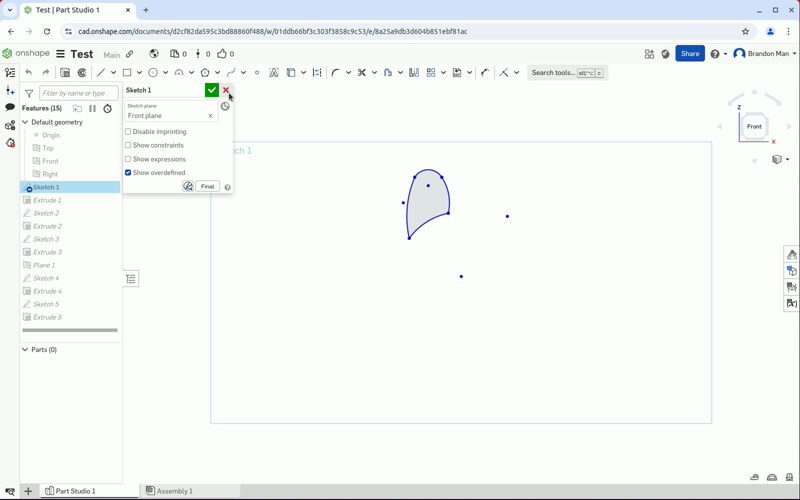
key(shift+s)
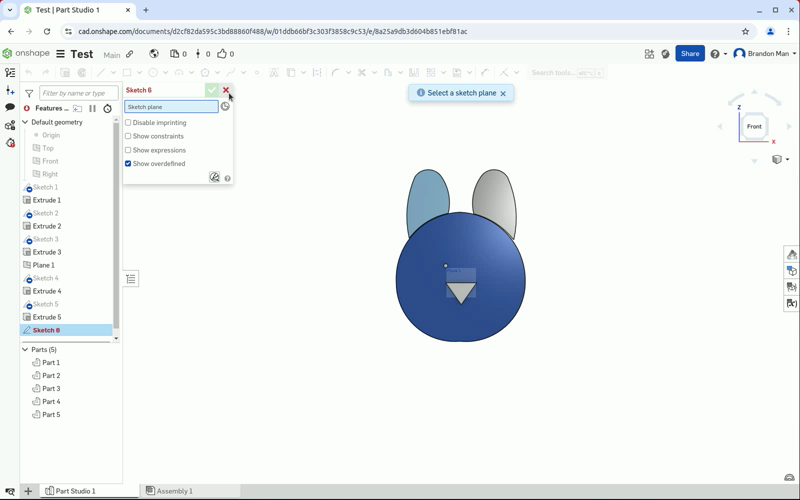
mouse_move(69, 267)
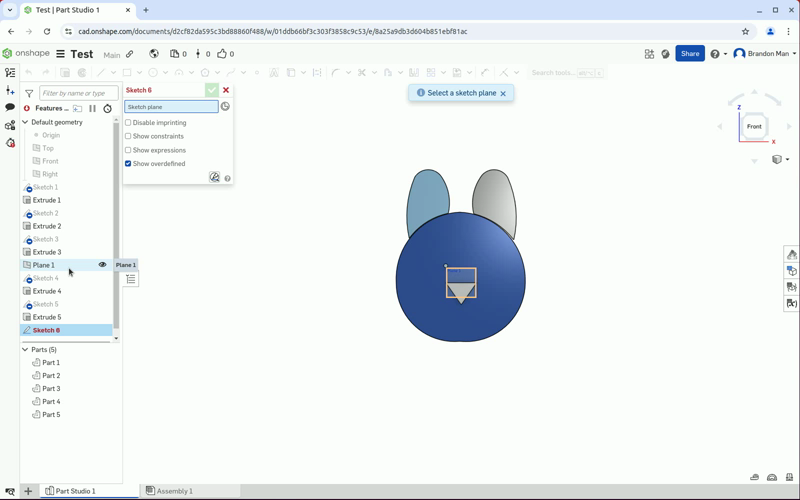
click(69, 267)
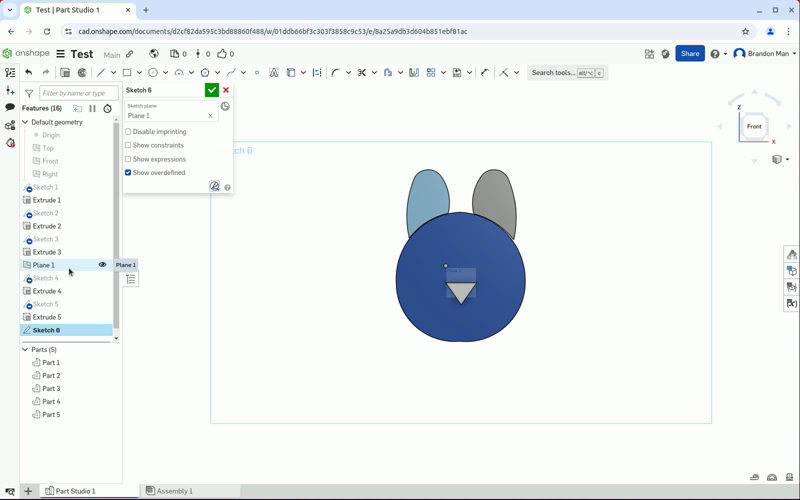
mouse_move(73, 352)
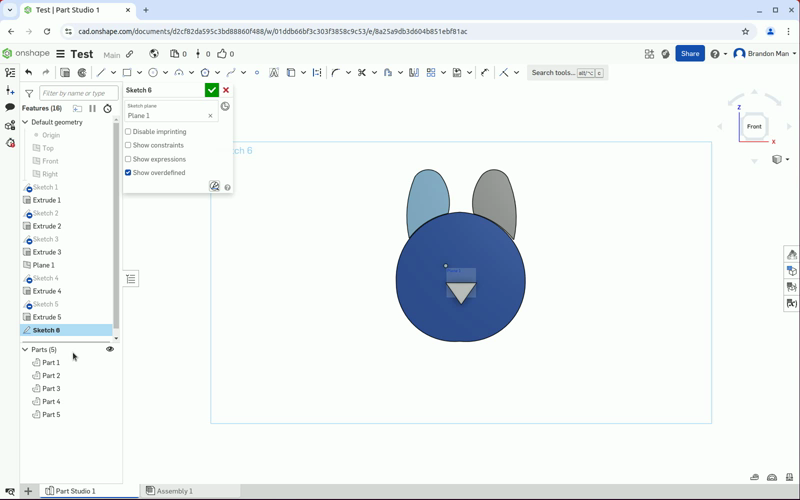
key(y)
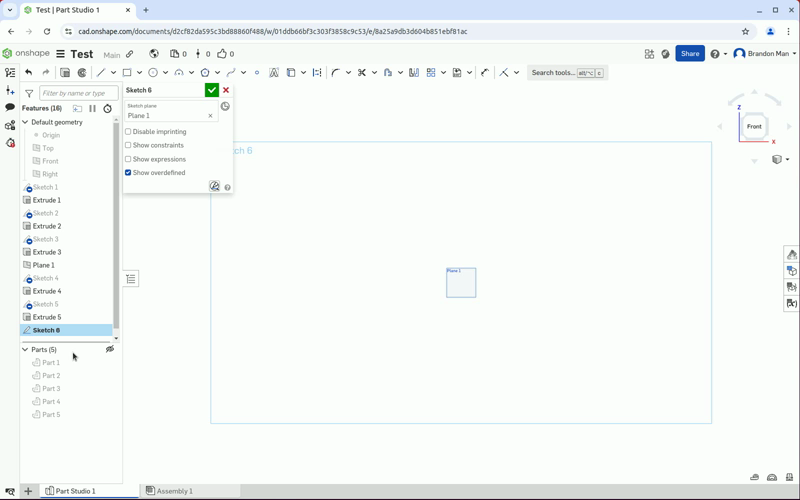
key(c)
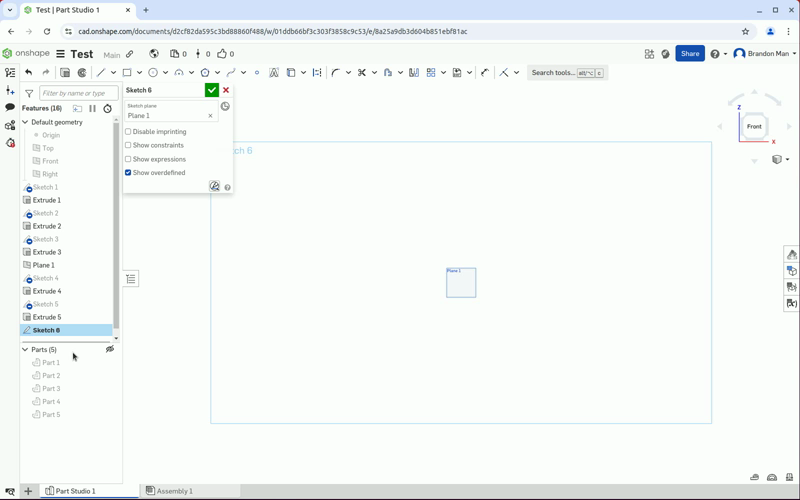
key_down(shift)
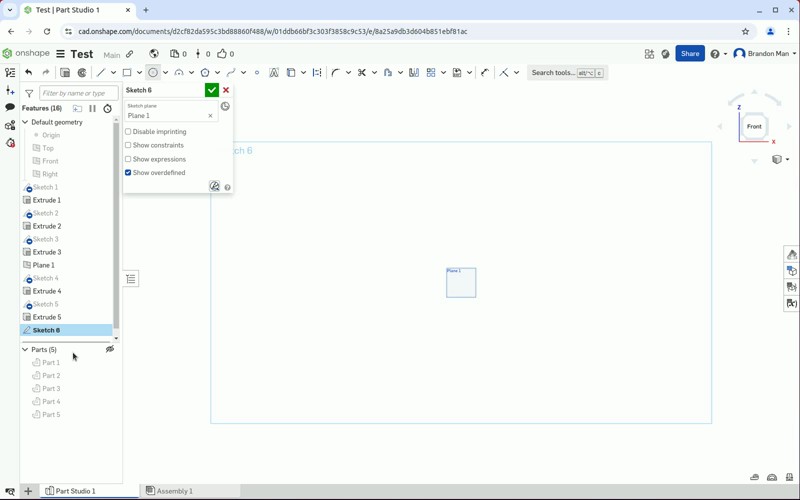
mouse_move(476, 265)
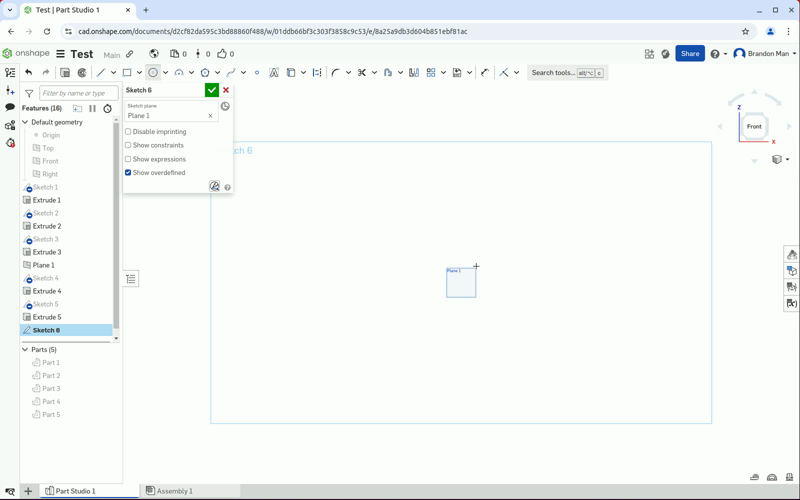
click(476, 265)
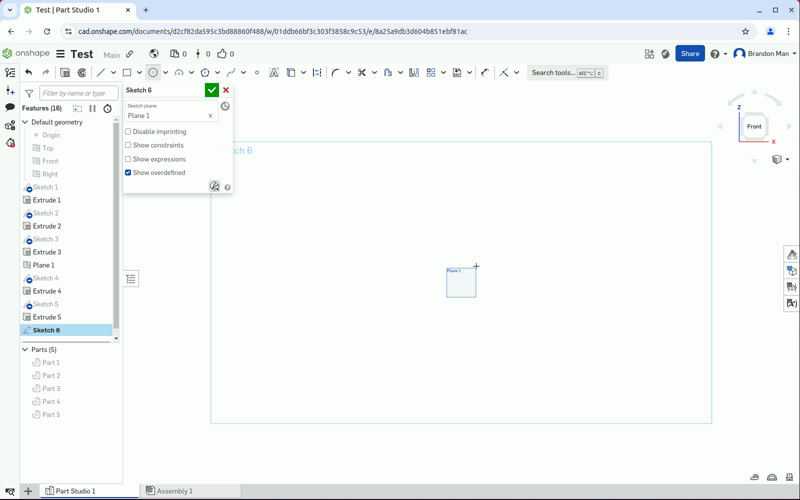
key_up(shift)
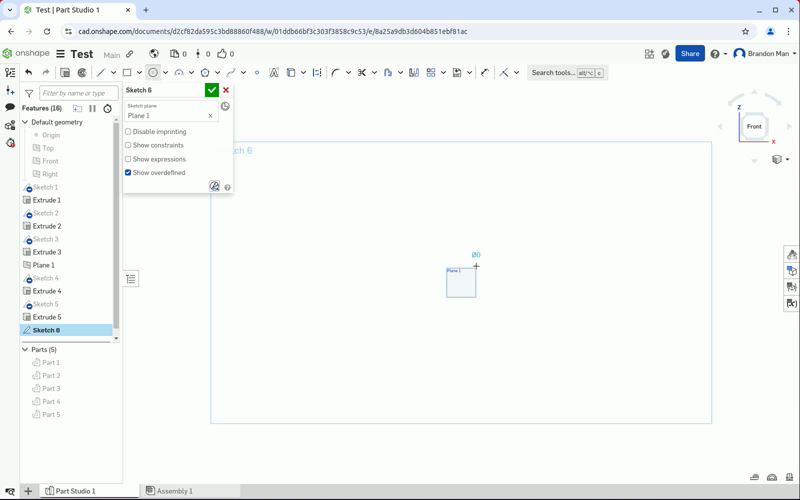
mouse_move(478, 265)
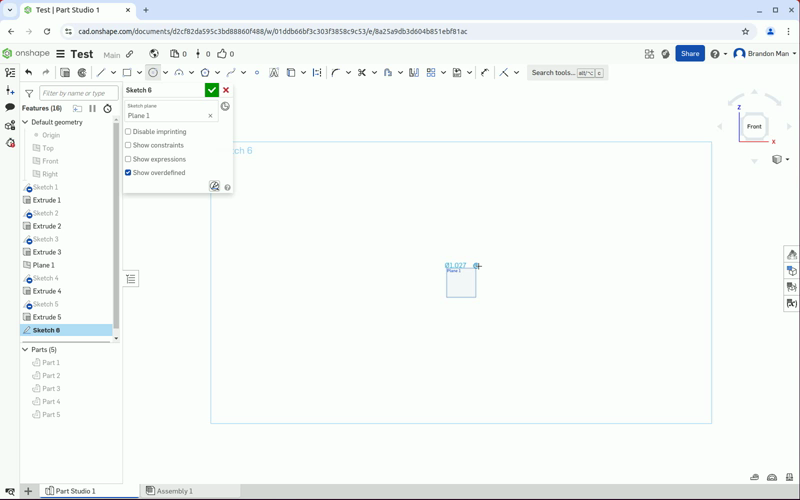
scroll(6)
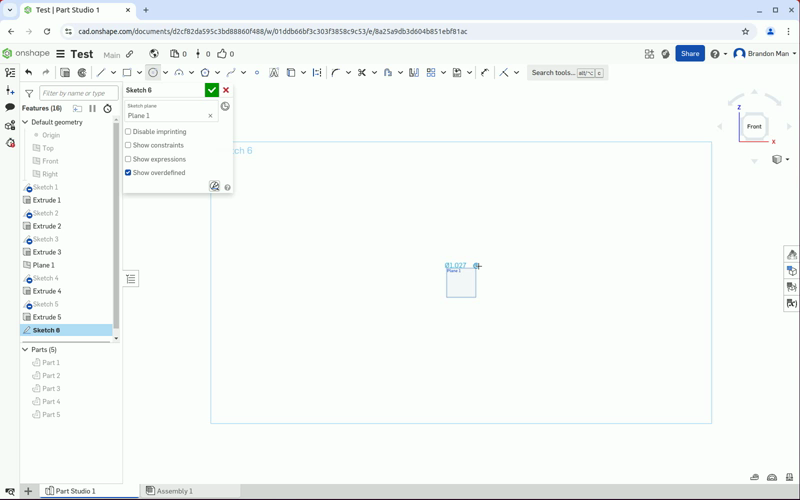
scroll(6)
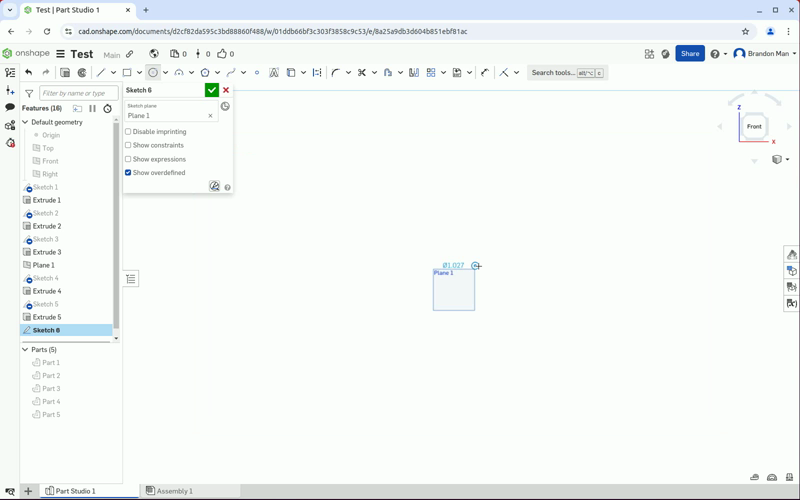
scroll(6)
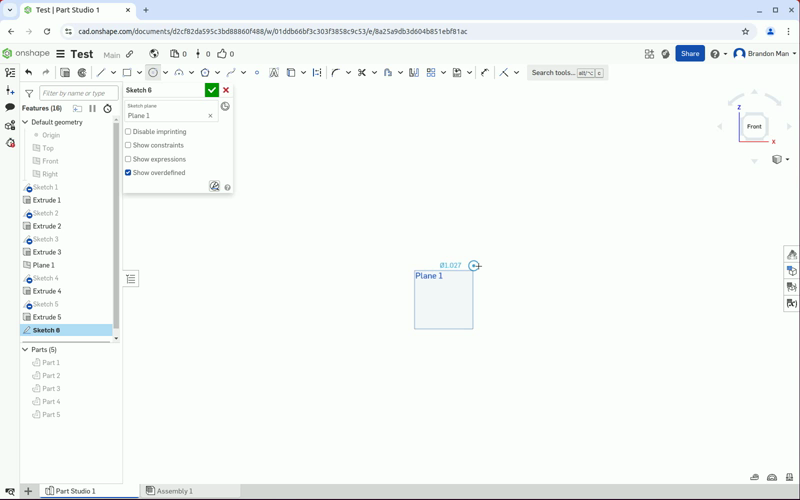
scroll(6)
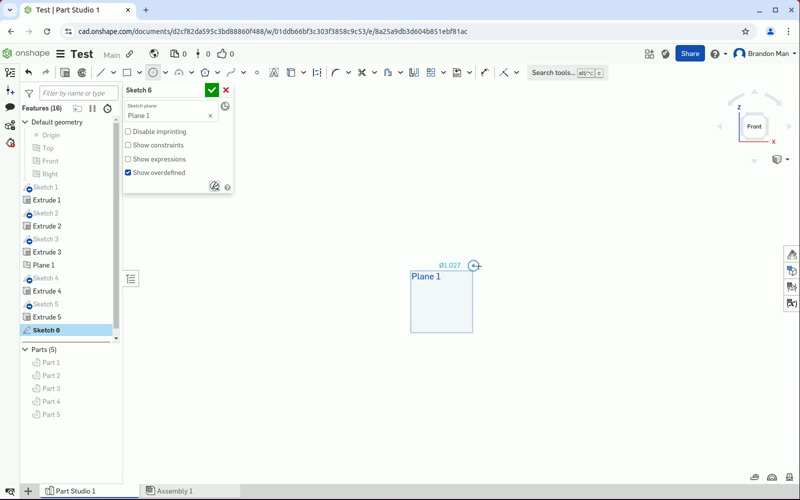
scroll(6)
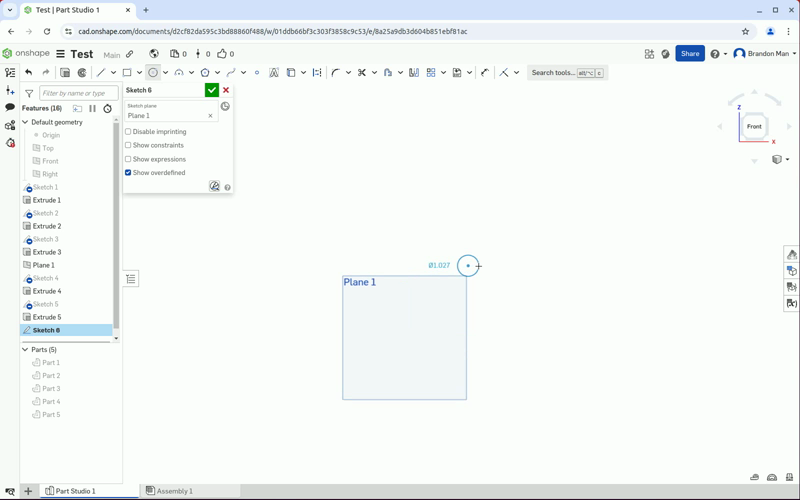
scroll(6)
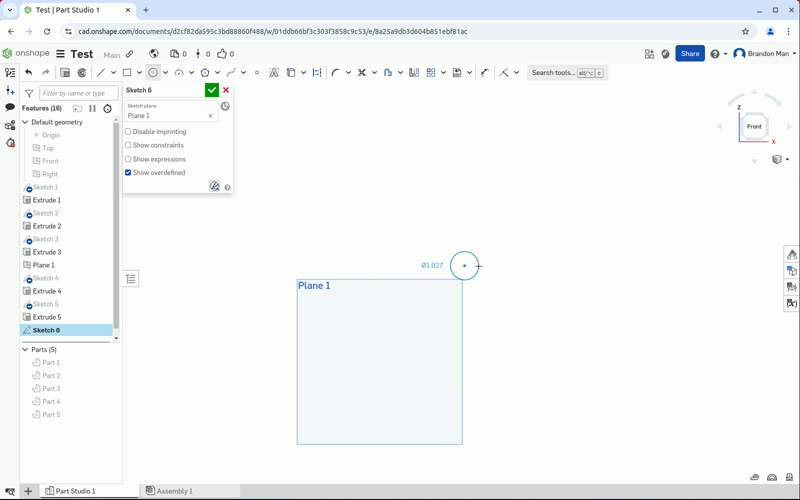
scroll(6)
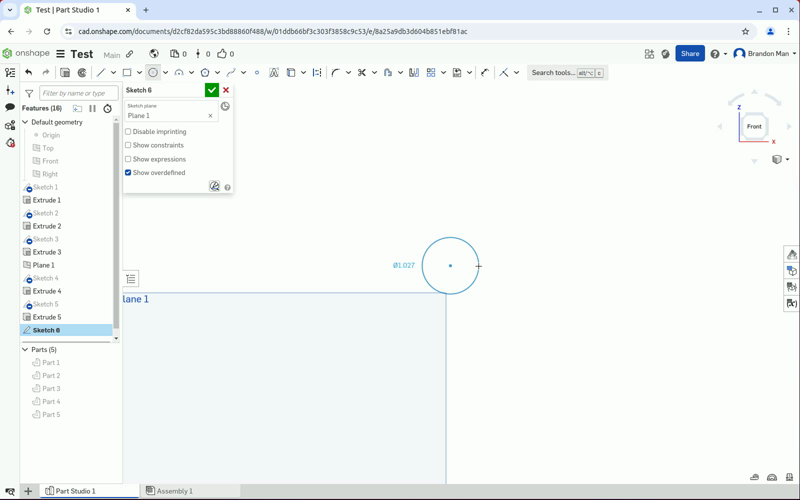
click(478, 265)
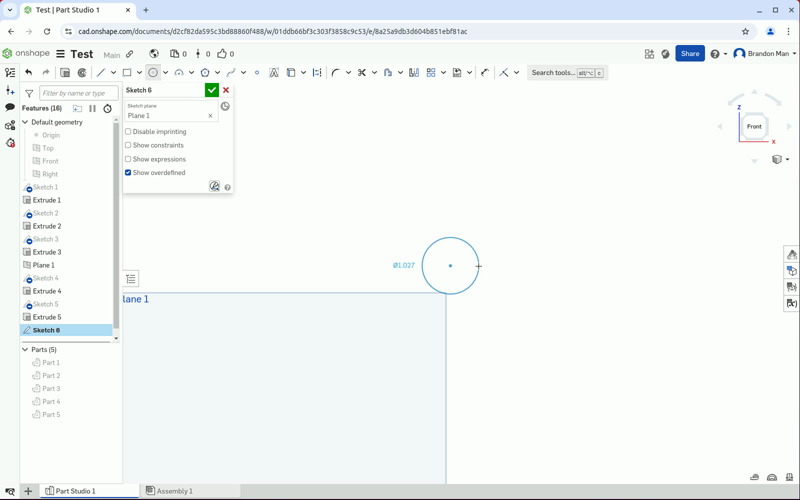
scroll(-6)
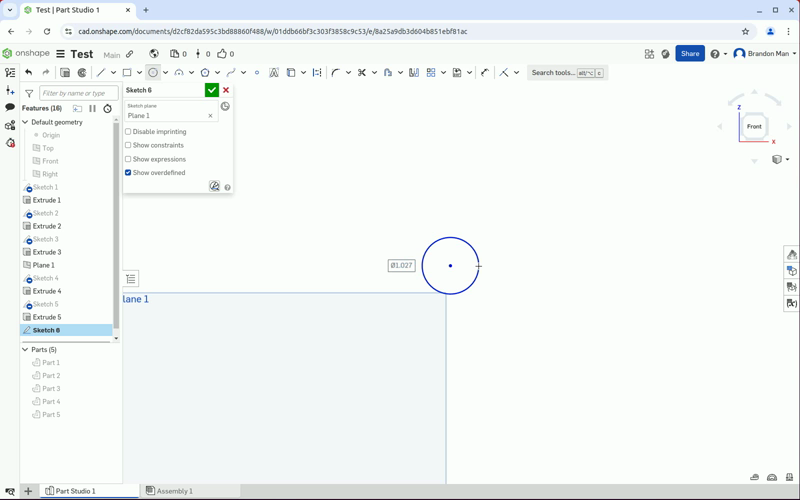
scroll(-6)
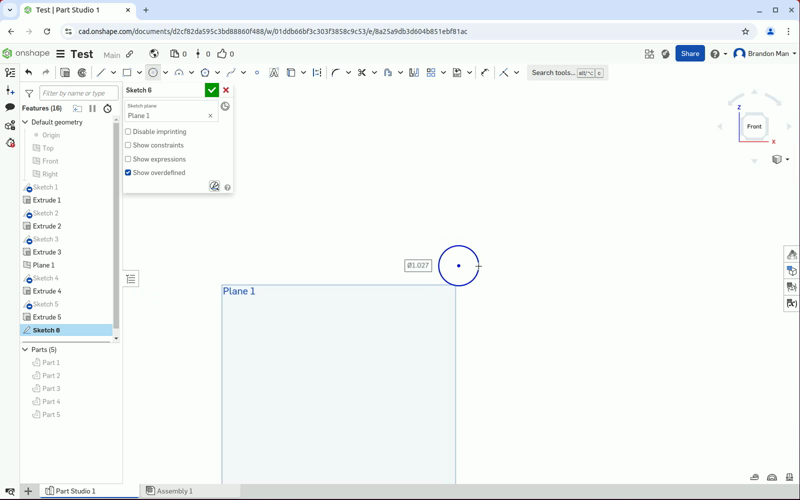
scroll(-6)
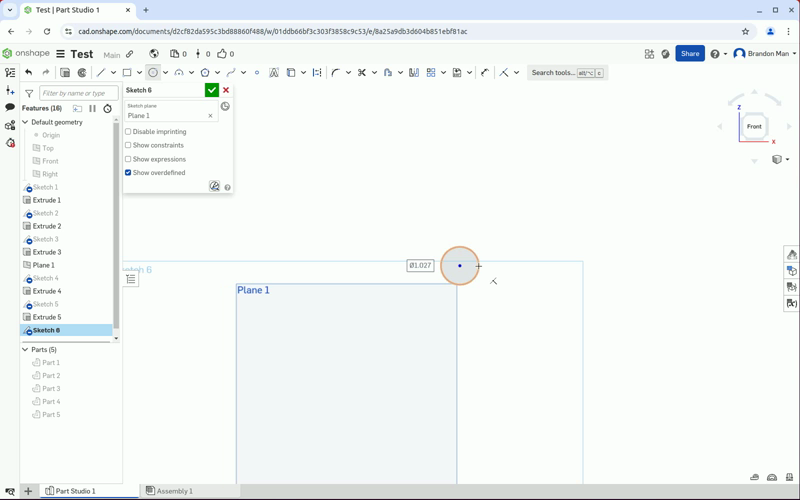
scroll(-6)
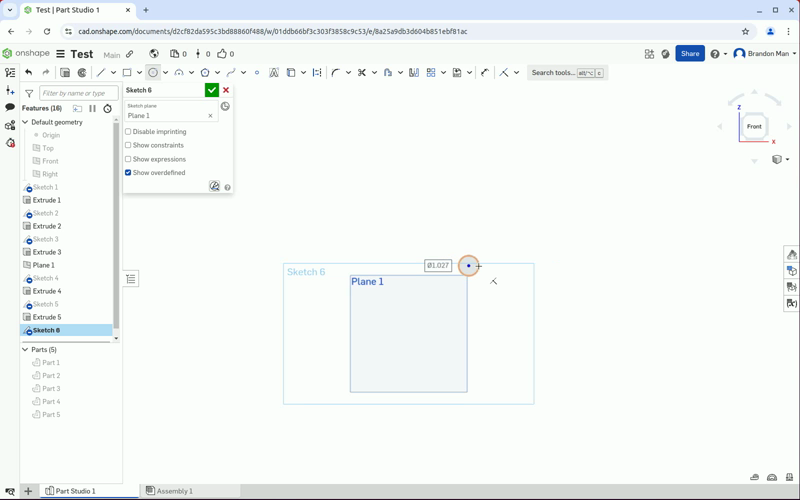
scroll(-6)
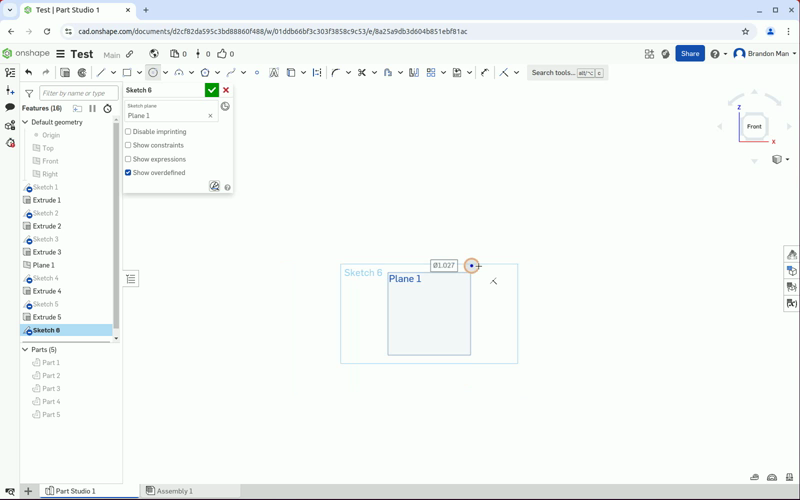
scroll(-6)
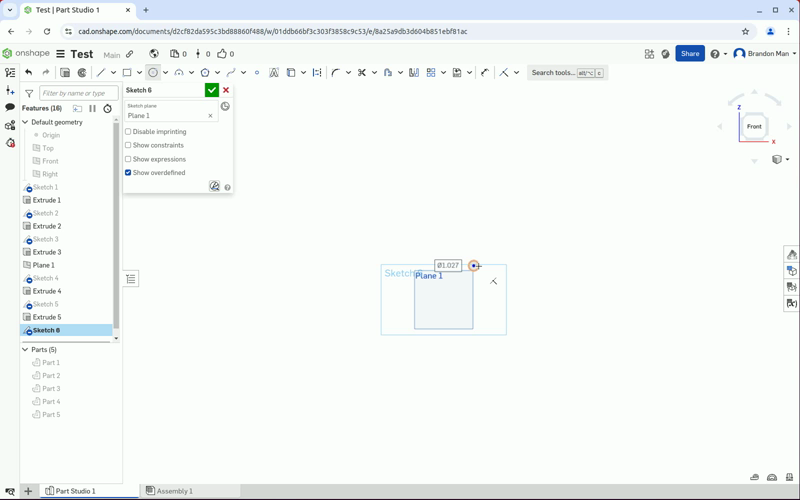
scroll(-6)
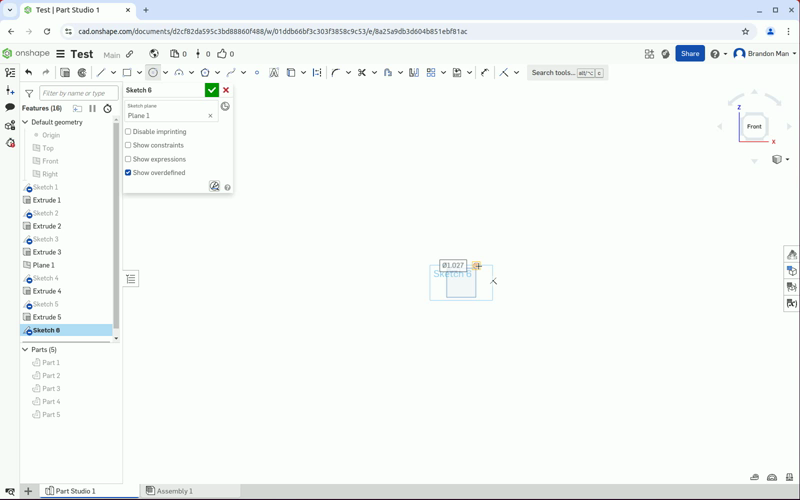
key(esc)
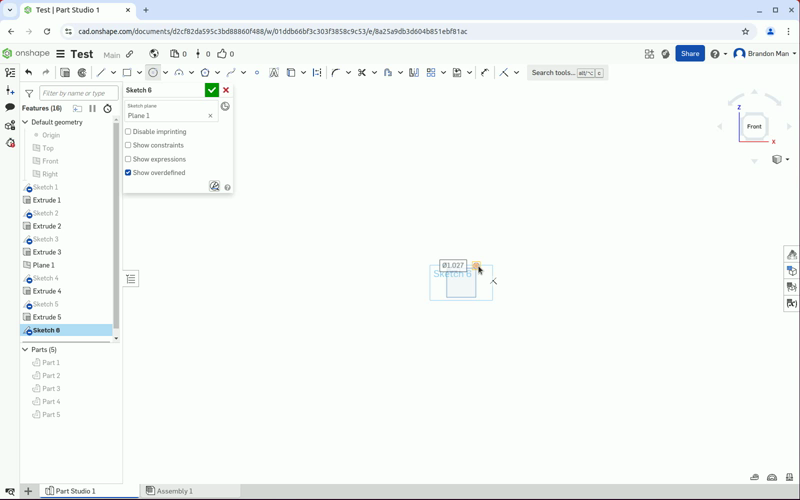
mouse_move(478, 266)
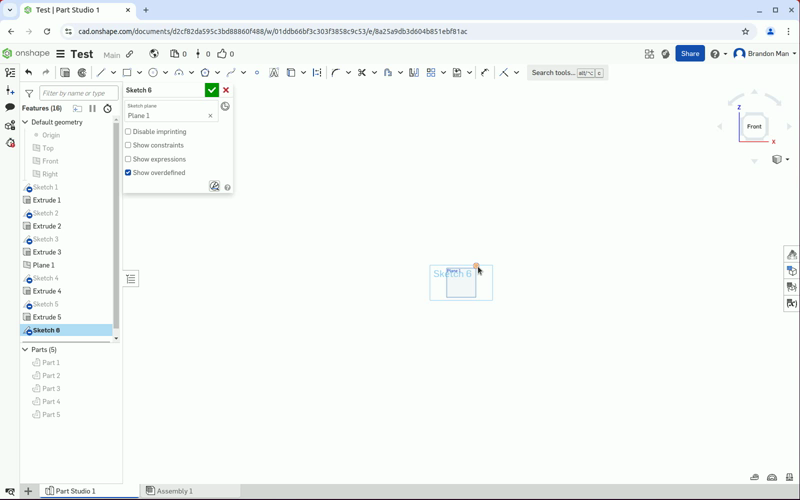
scroll(6)
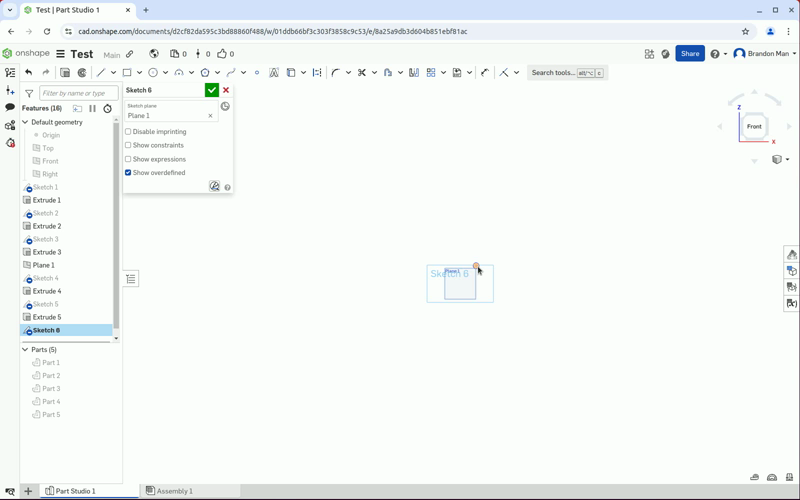
scroll(6)
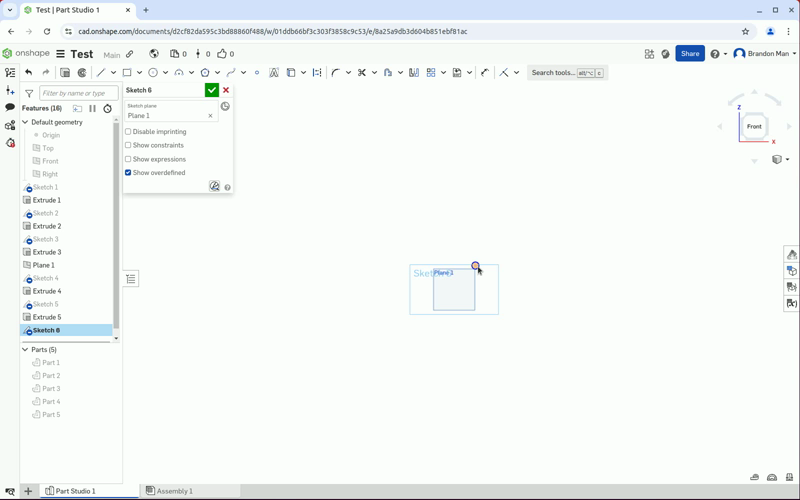
scroll(6)
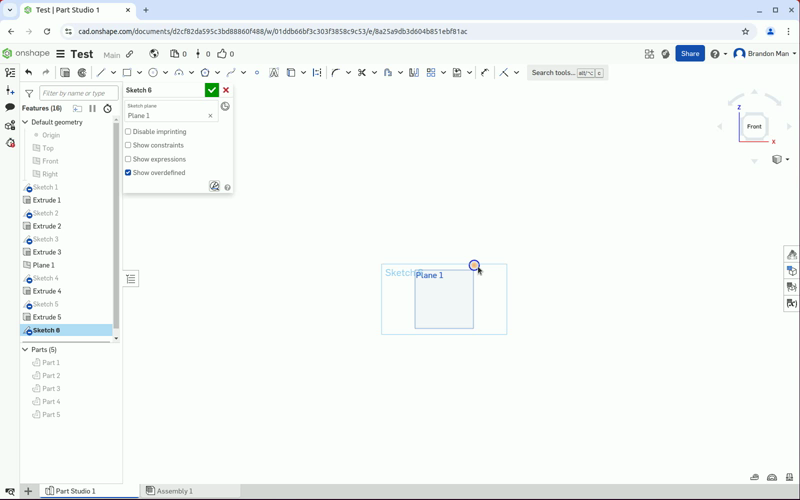
scroll(6)
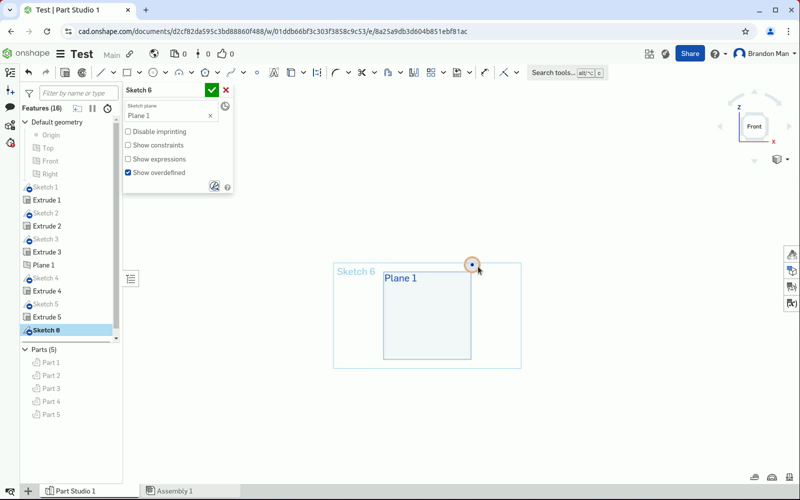
scroll(6)
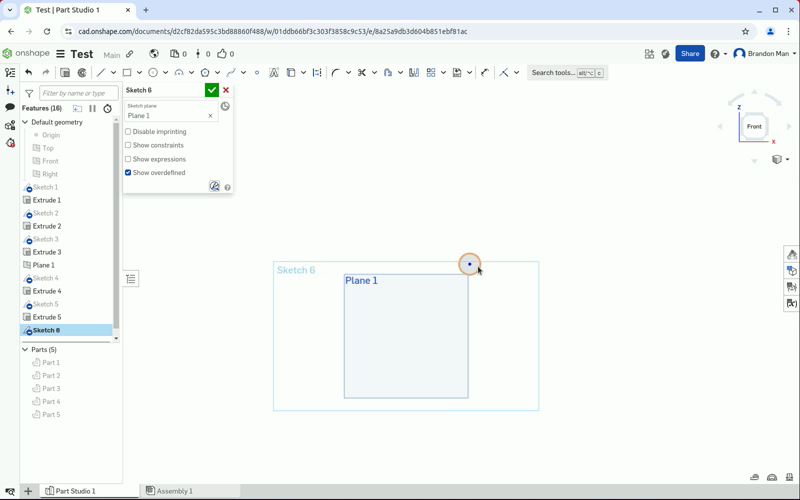
scroll(6)
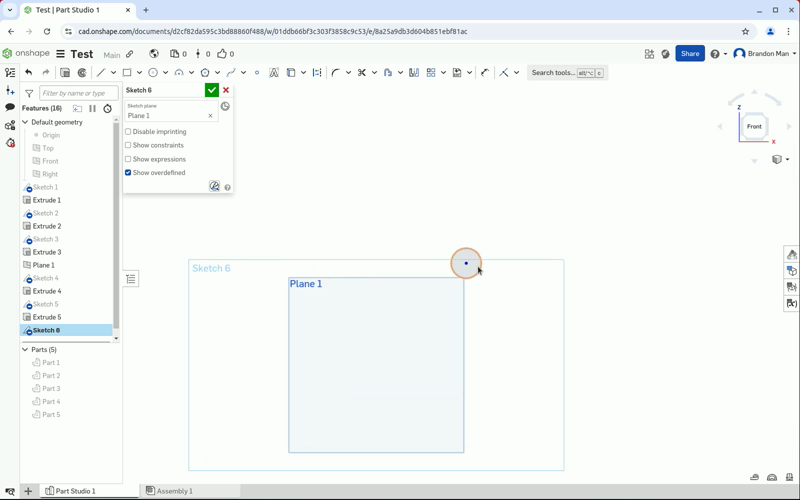
scroll(6)
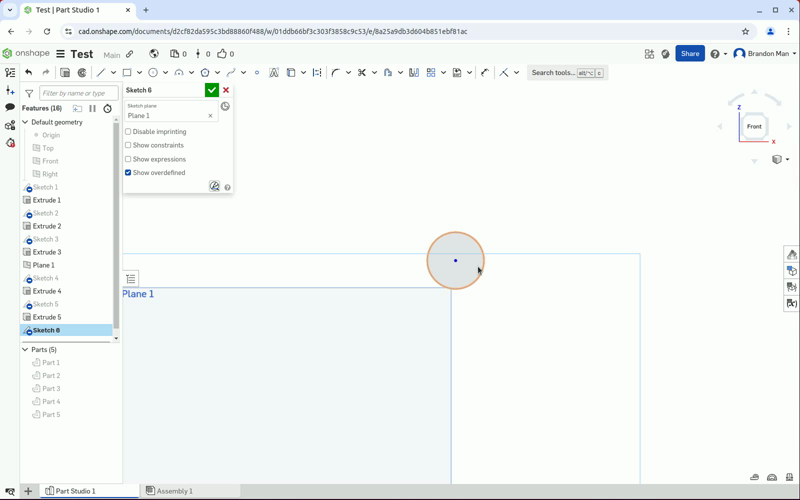
click(478, 266)
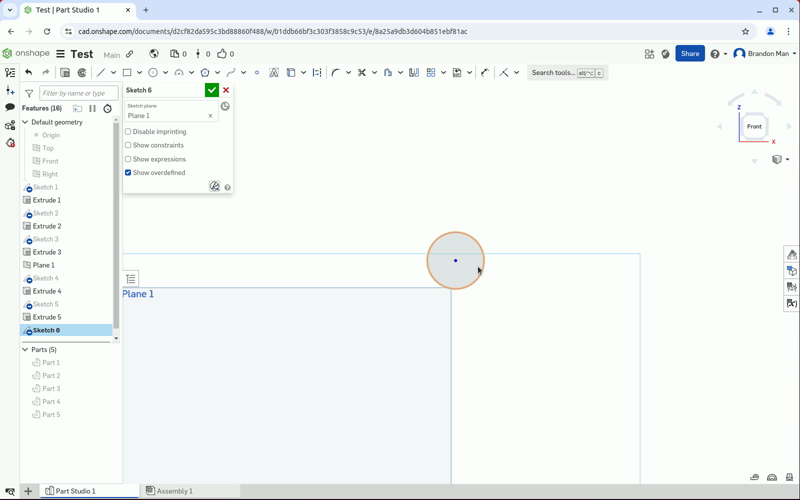
scroll(-6)
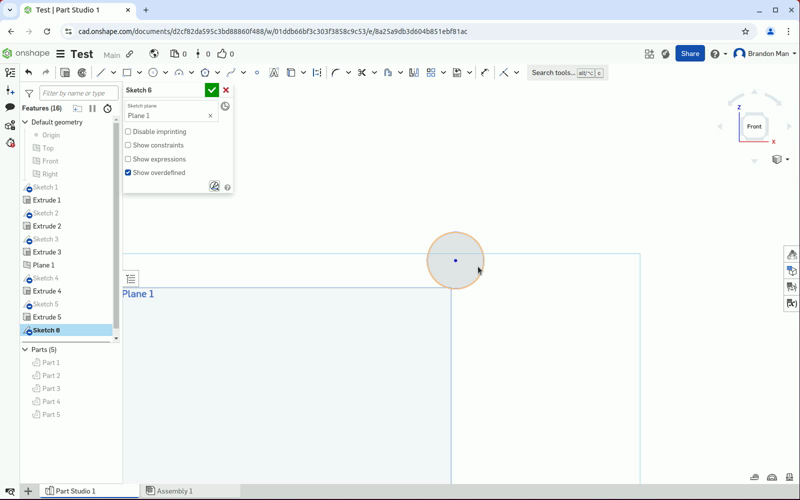
scroll(-6)
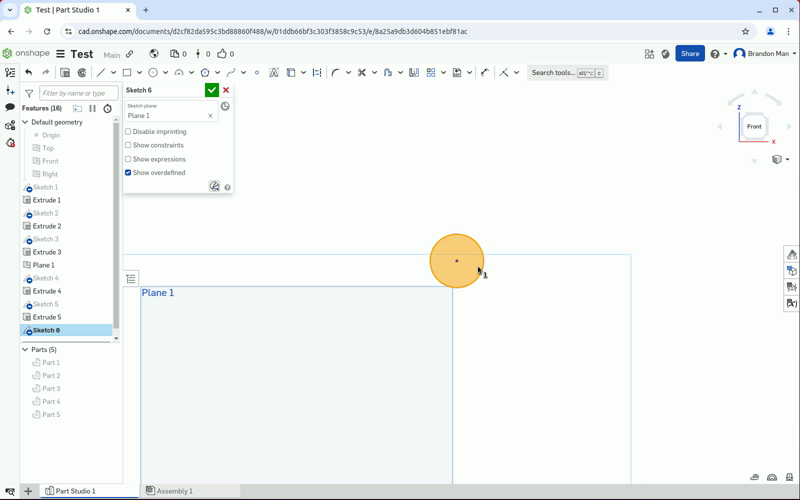
scroll(-6)
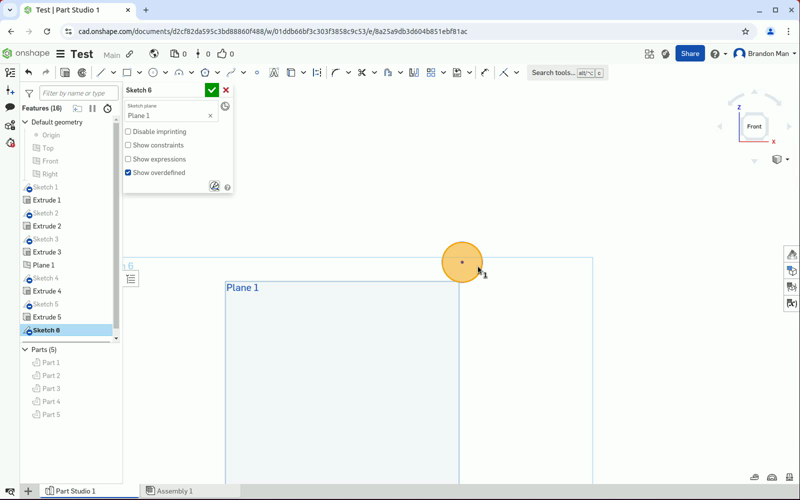
scroll(-6)
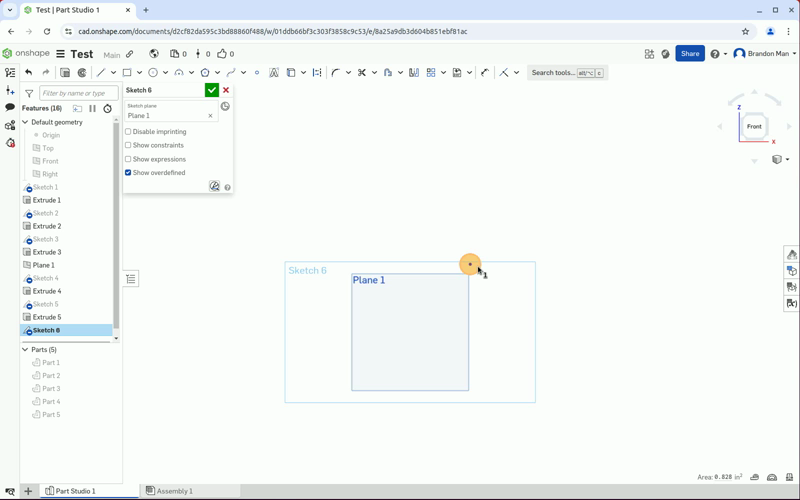
scroll(-6)
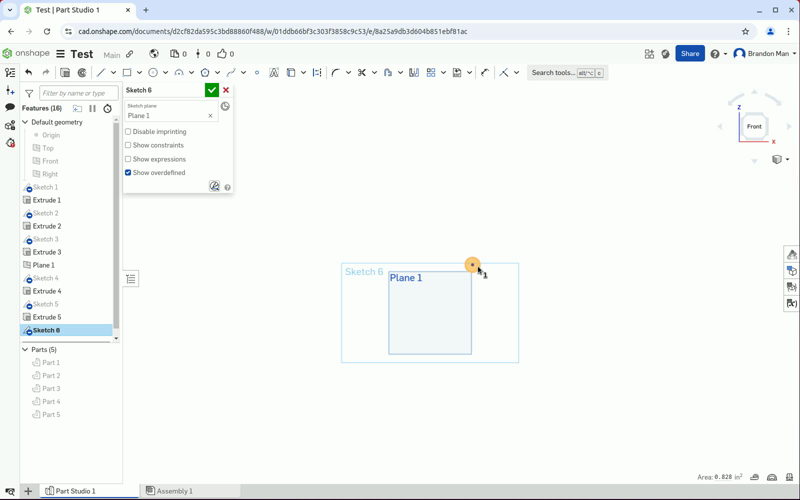
scroll(-6)
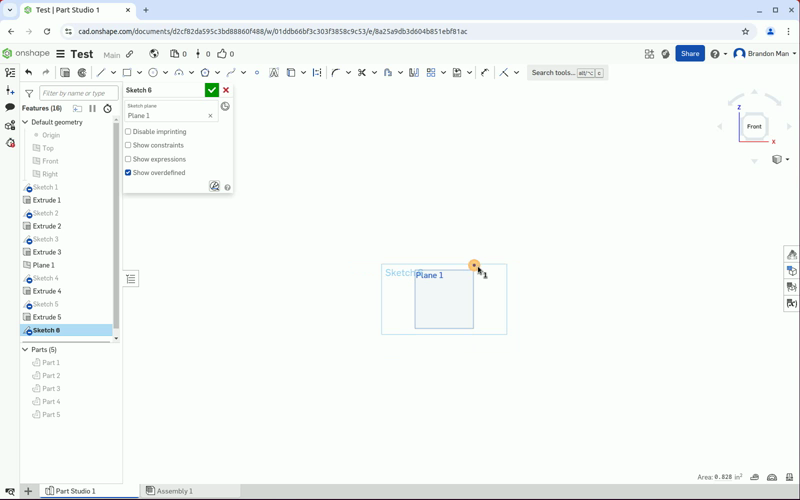
scroll(-6)
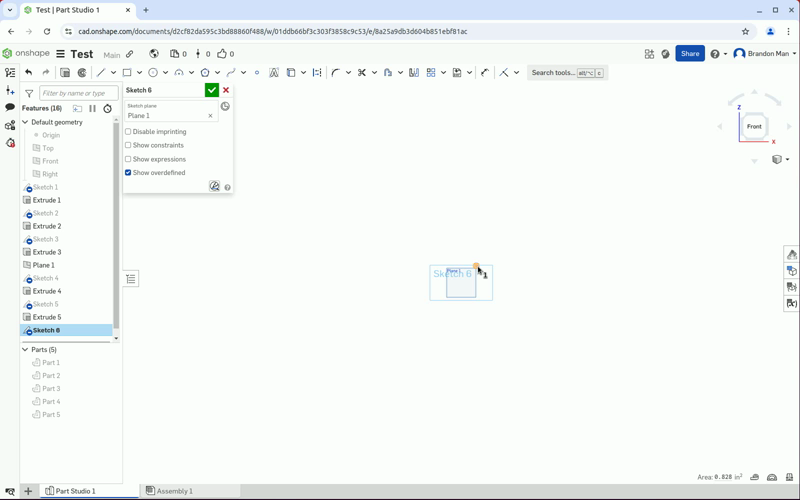
mouse_move(73, 352)
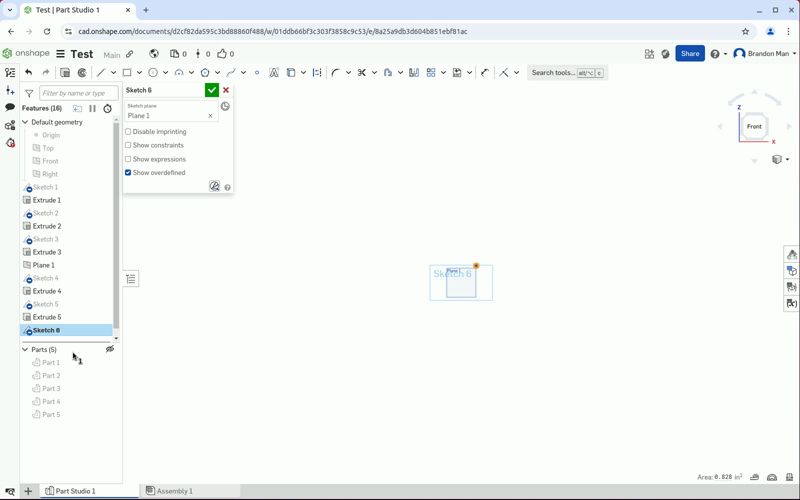
key(shift+y)
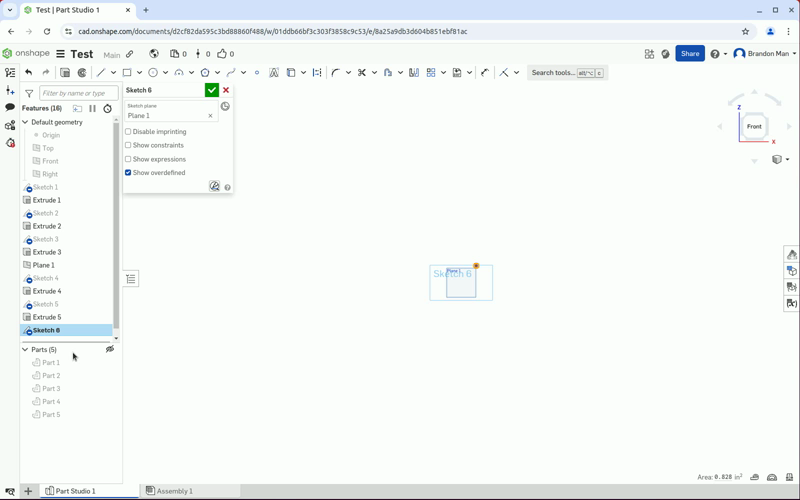
key(shift+e)
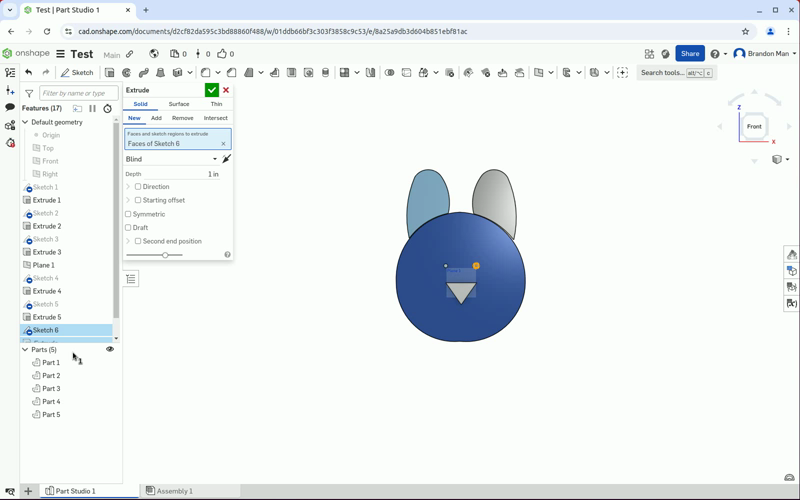
mouse_move(143, 106)
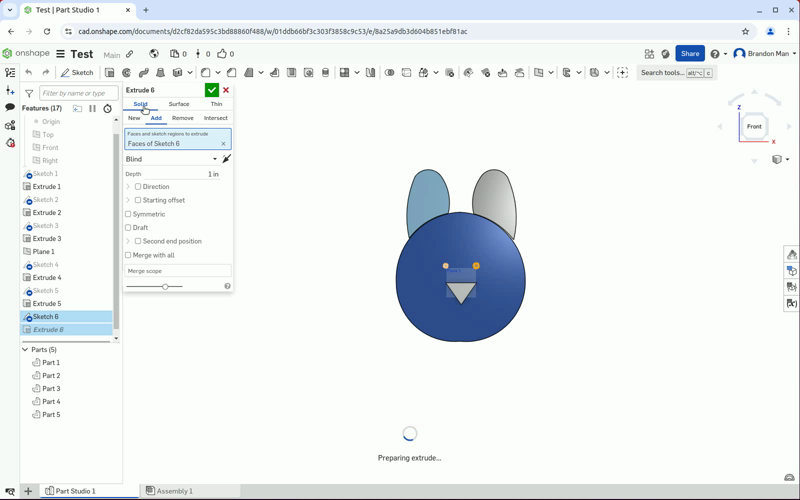
click(143, 106)
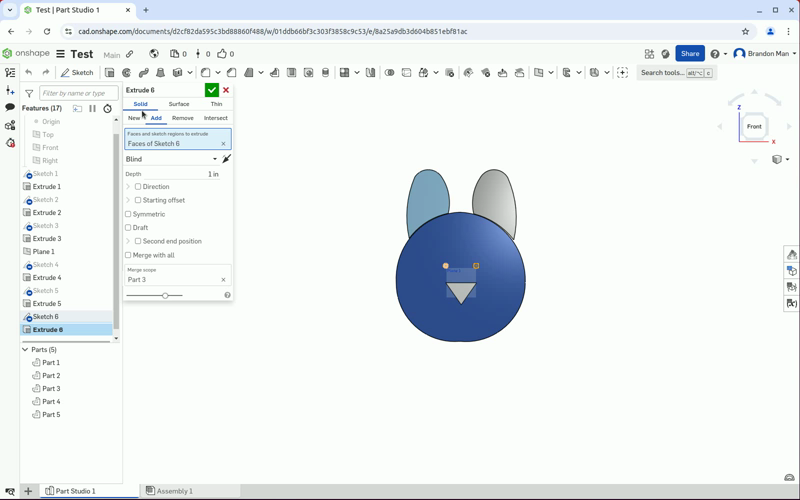
mouse_move(137, 120)
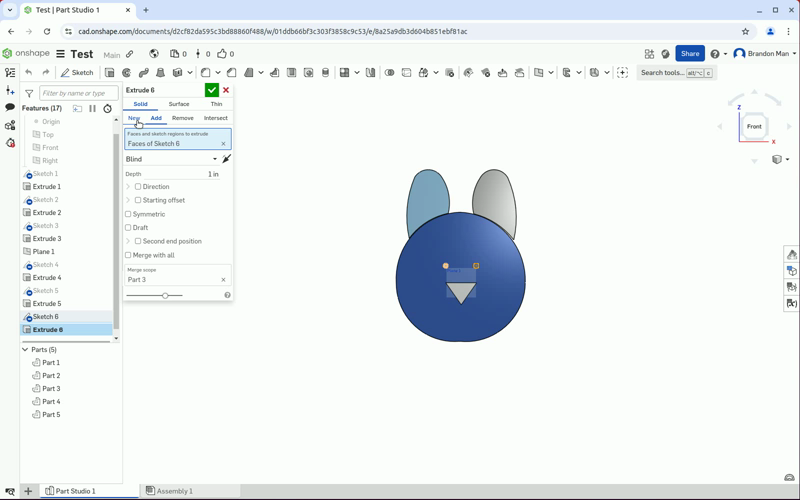
click(137, 120)
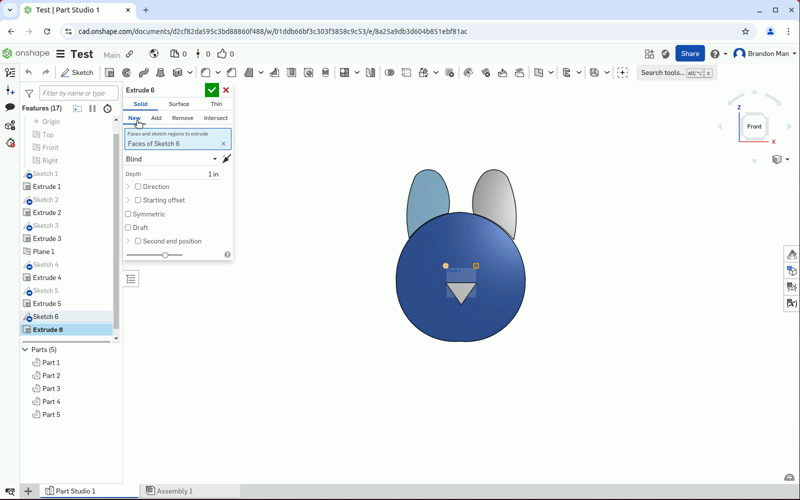
key(tab, 4)
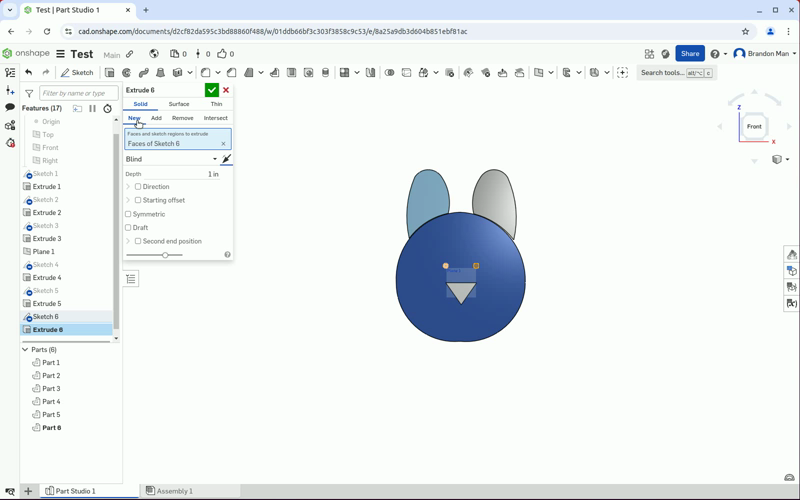
text(0.963)
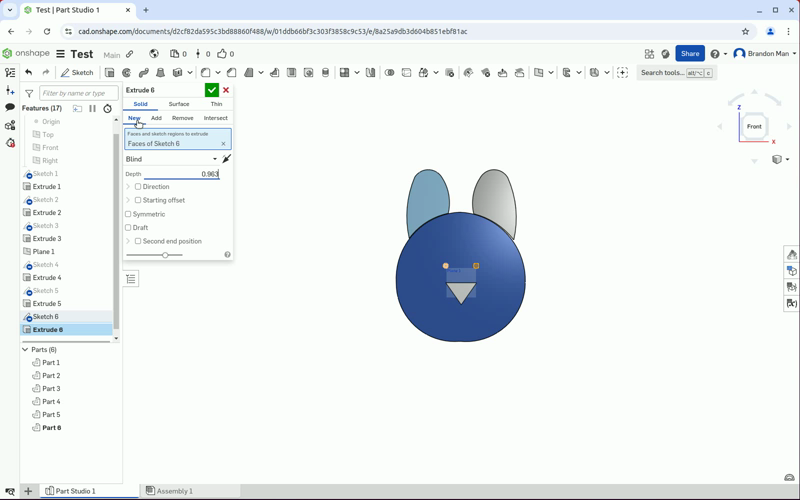
key(enter)
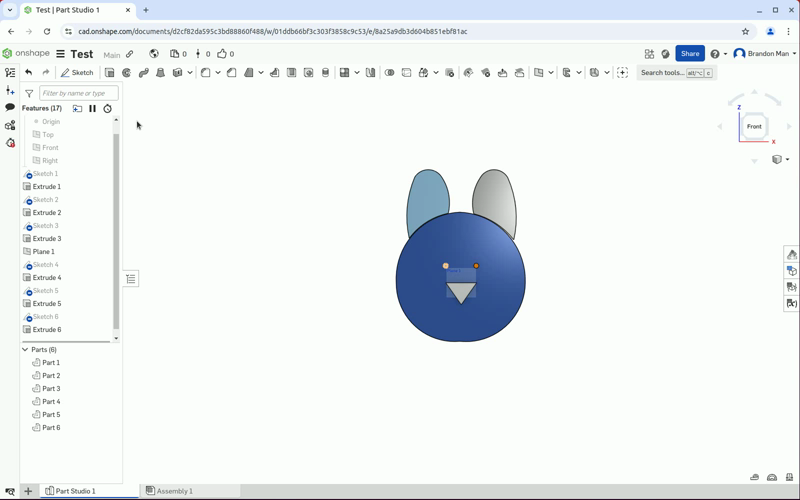
key(shift+h)
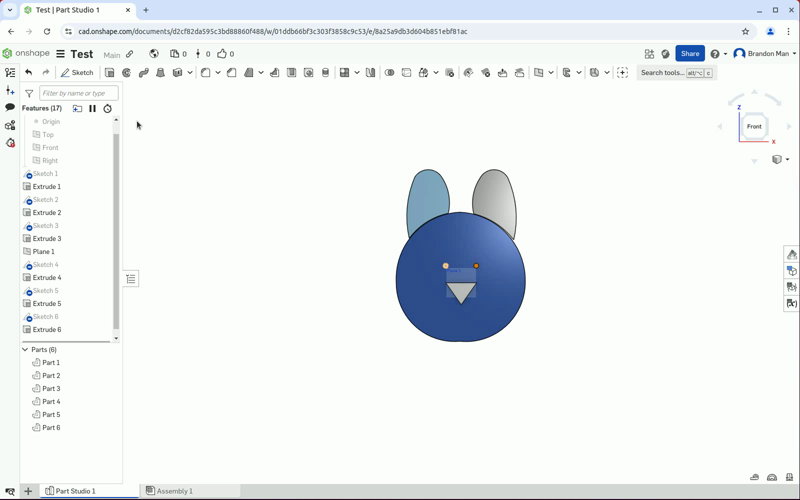
key(shift+h)
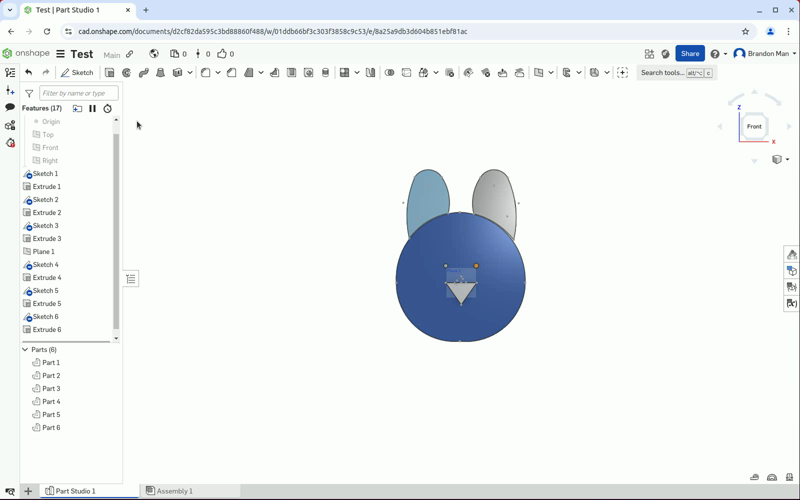
key(shift+7)
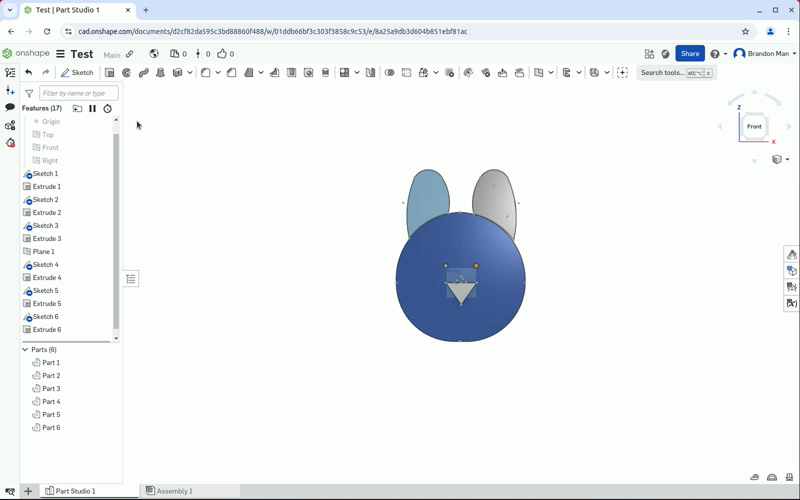
key(left, 2)
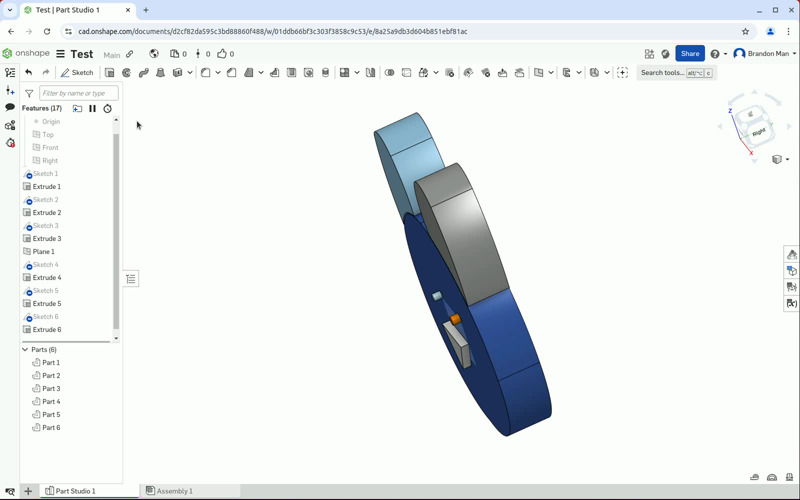
key(down, 2)
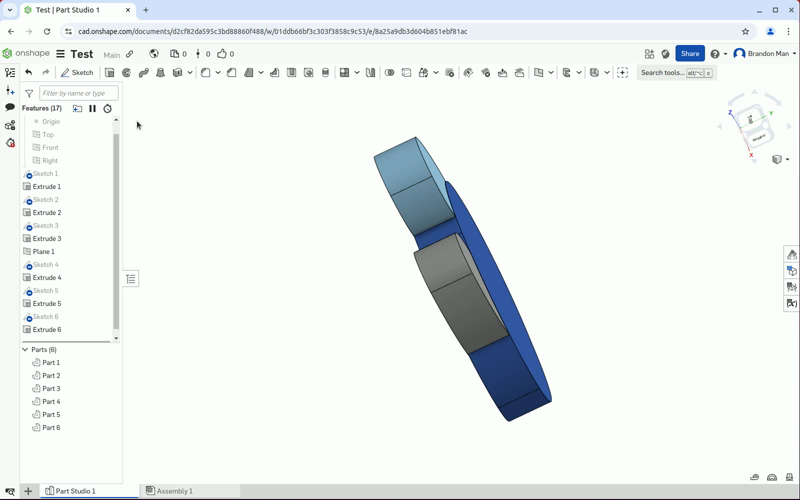
key(up, 2)
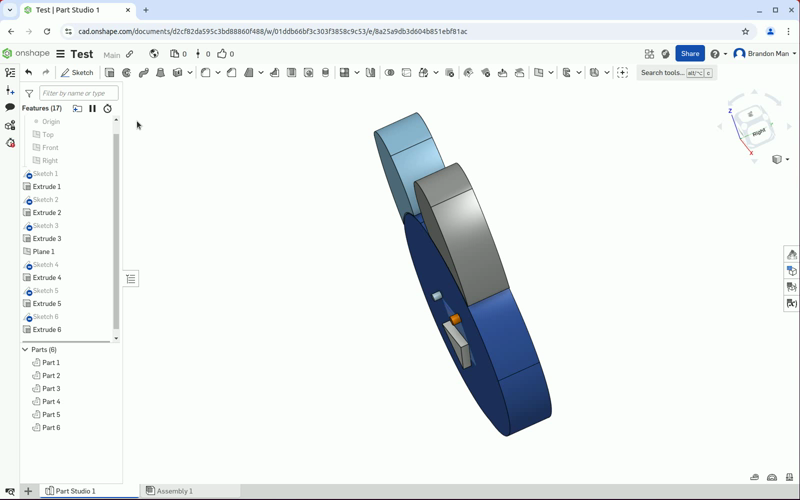
key(right, 2)
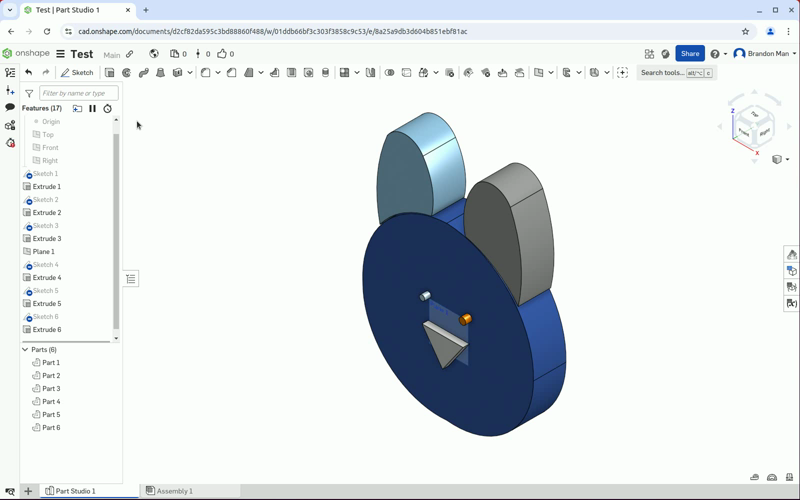
mouse_move(69, 176)
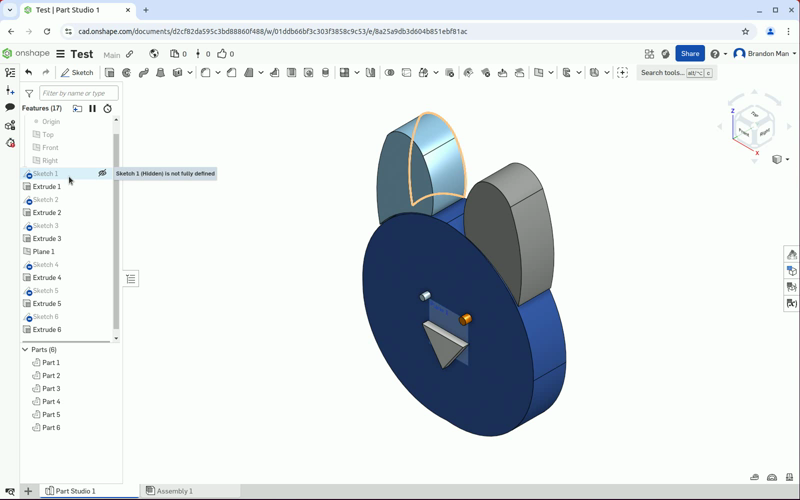
click(69, 176)